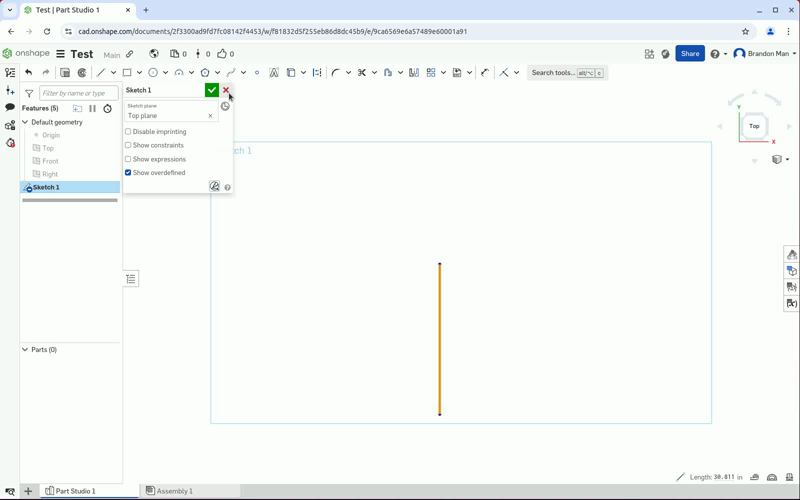
key(shift+h)
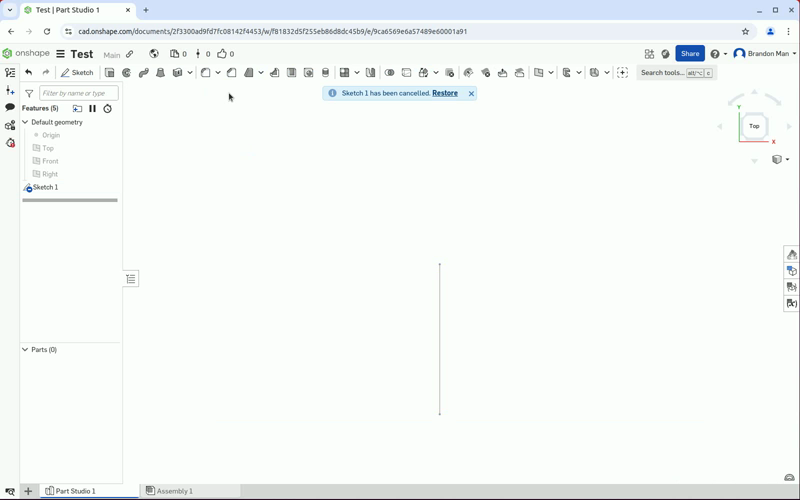
key(shift+s)
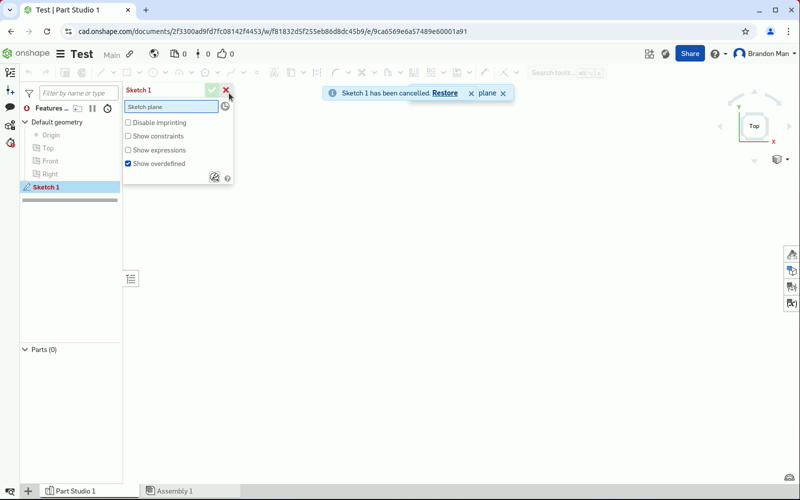
mouse_move(73, 150)
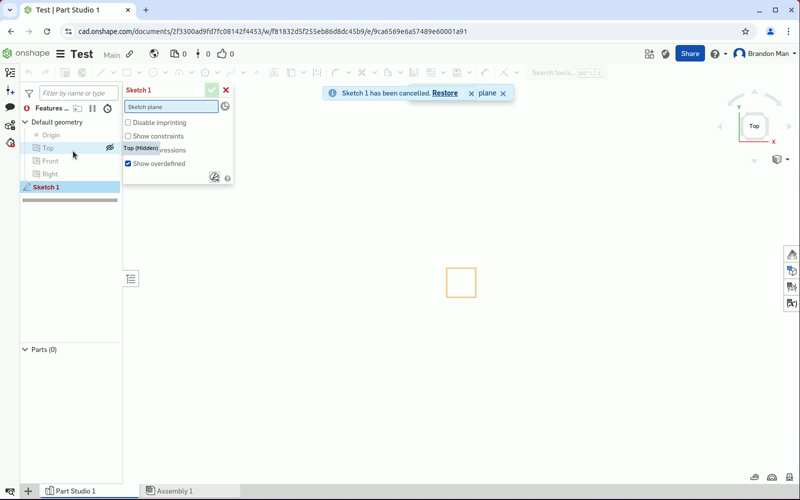
click(73, 150)
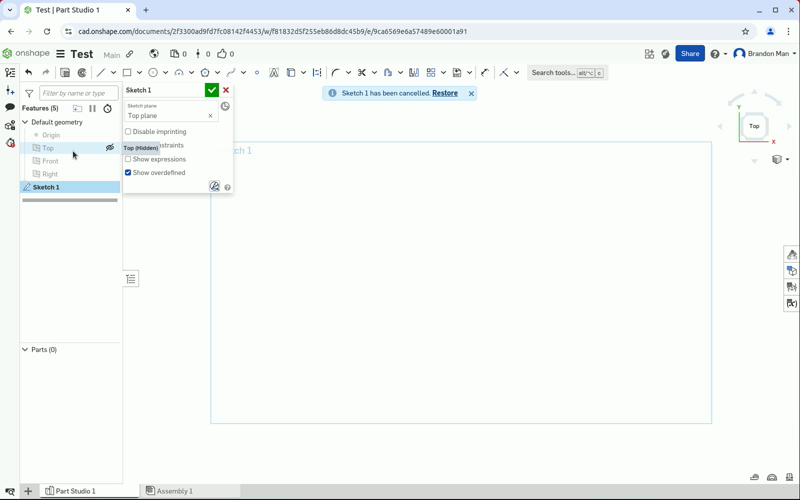
mouse_move(73, 352)
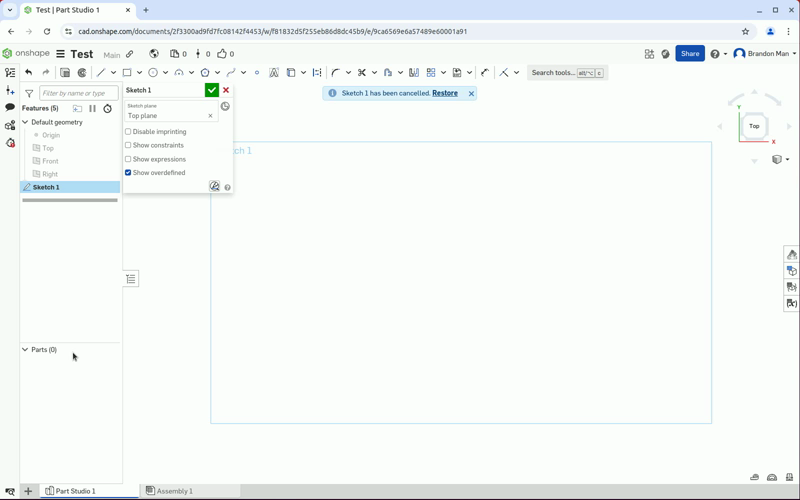
key(y)
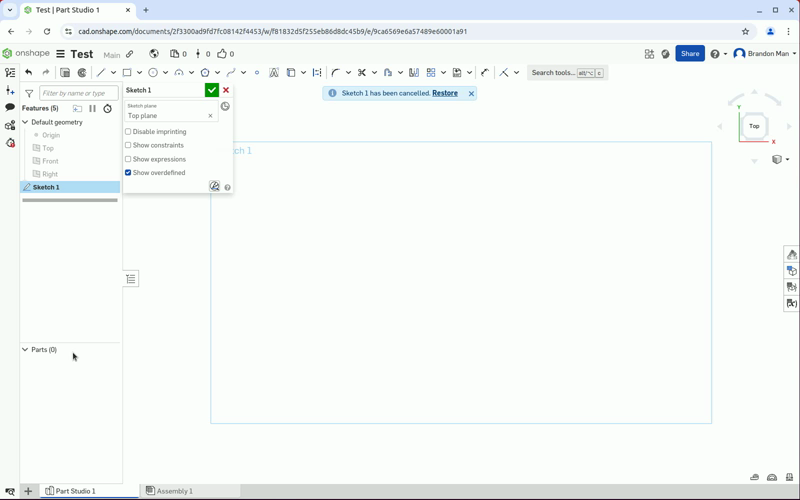
key(l)
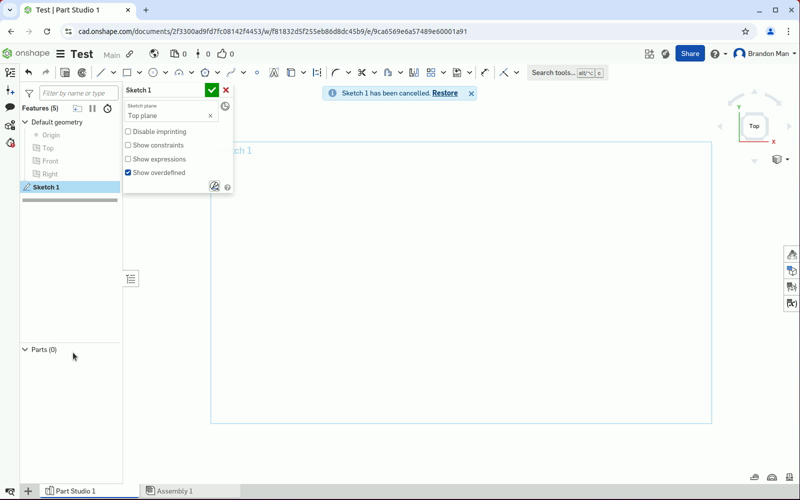
key_down(shift)
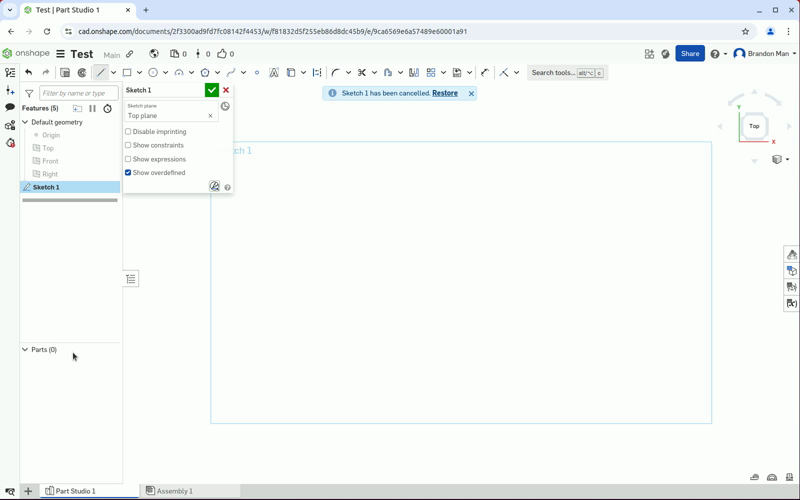
mouse_move(512, 222)
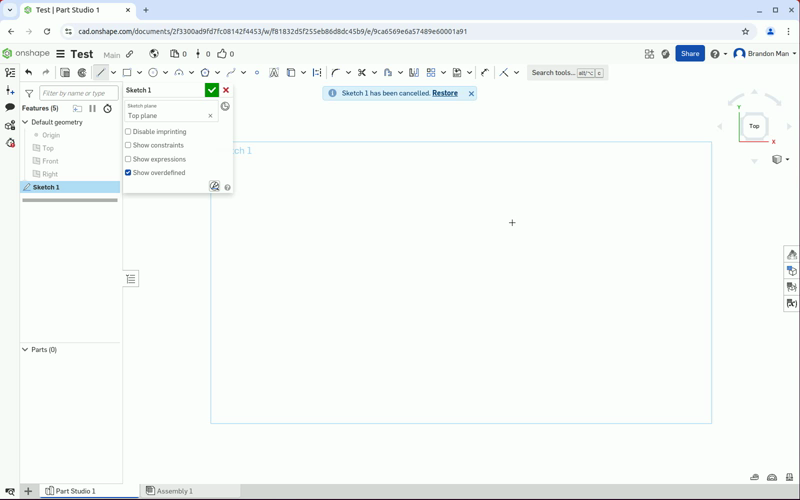
click(512, 222)
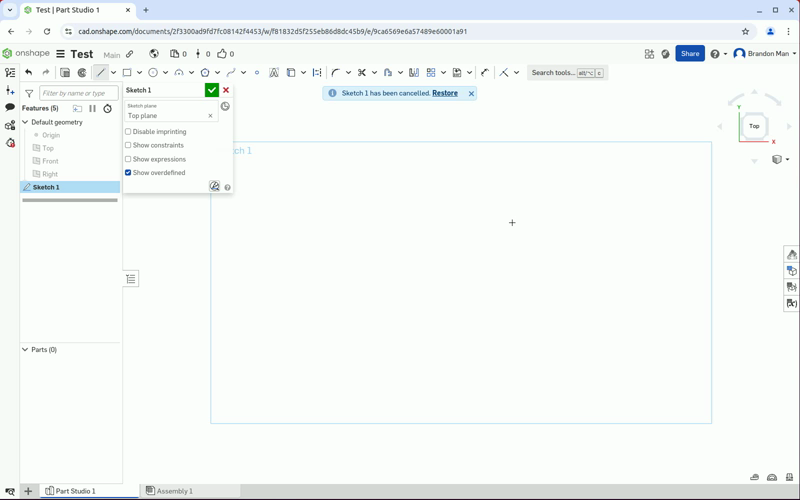
key_up(shift)
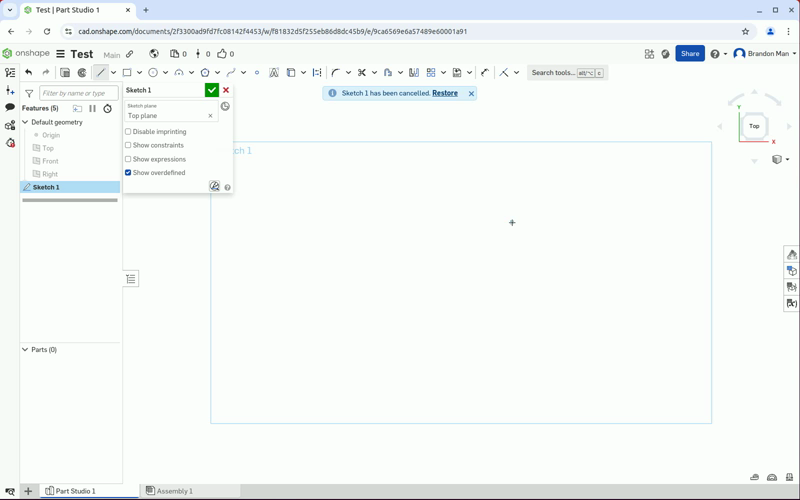
key_down(shift)
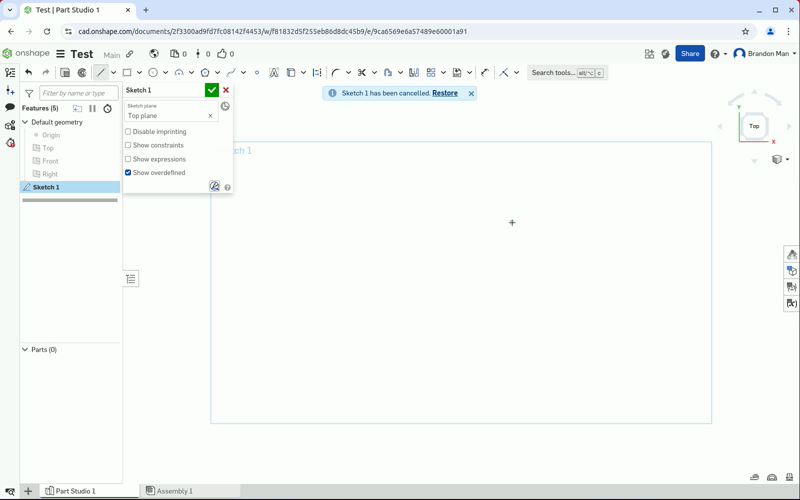
mouse_move(542, 222)
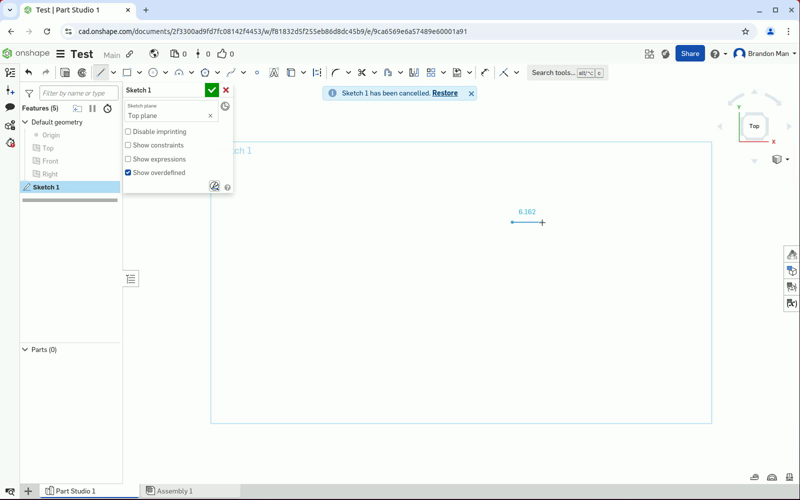
mouse_move(539, 222)
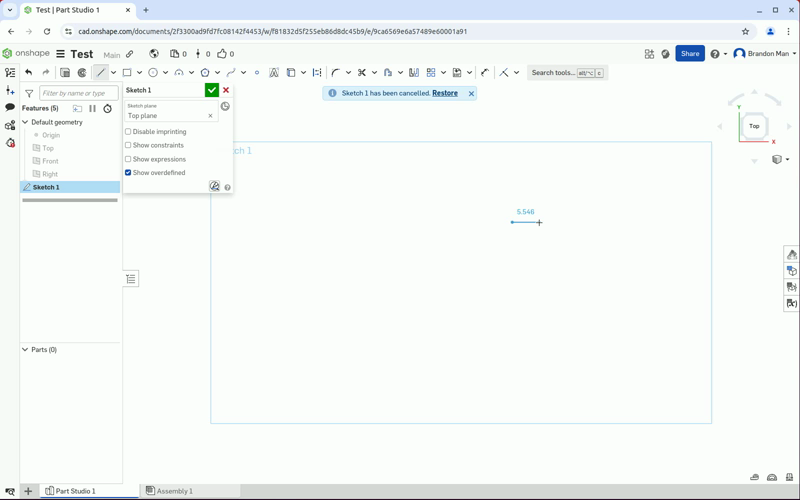
click(539, 222)
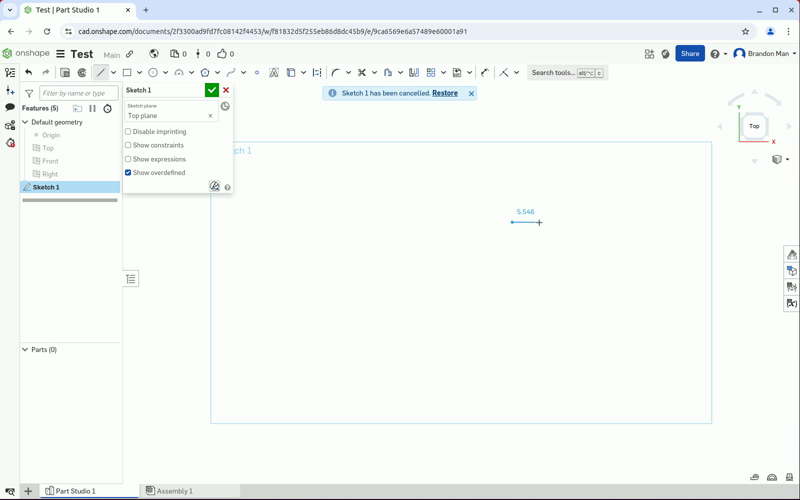
key_up(shift)
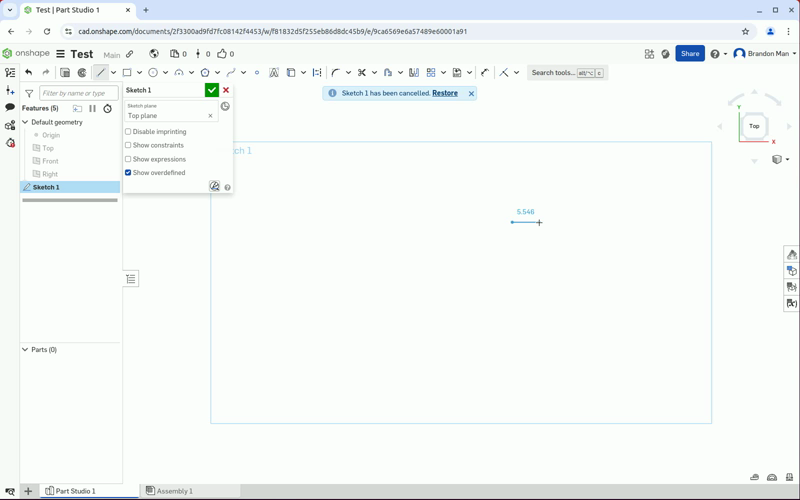
key_down(shift)
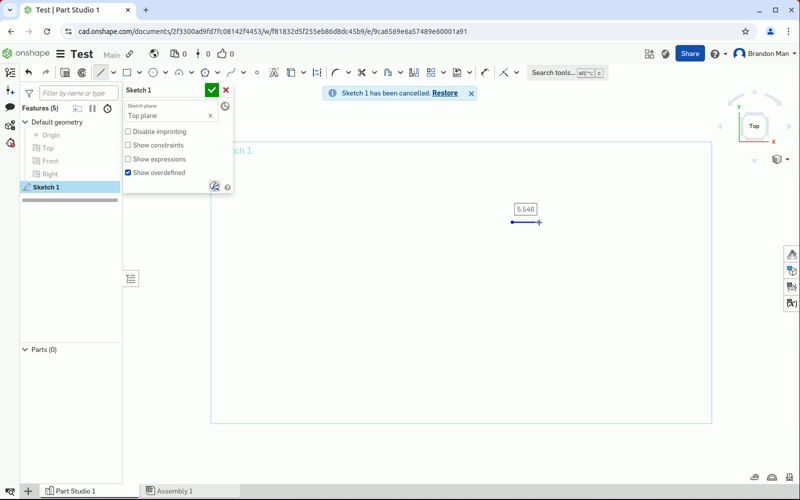
mouse_move(569, 222)
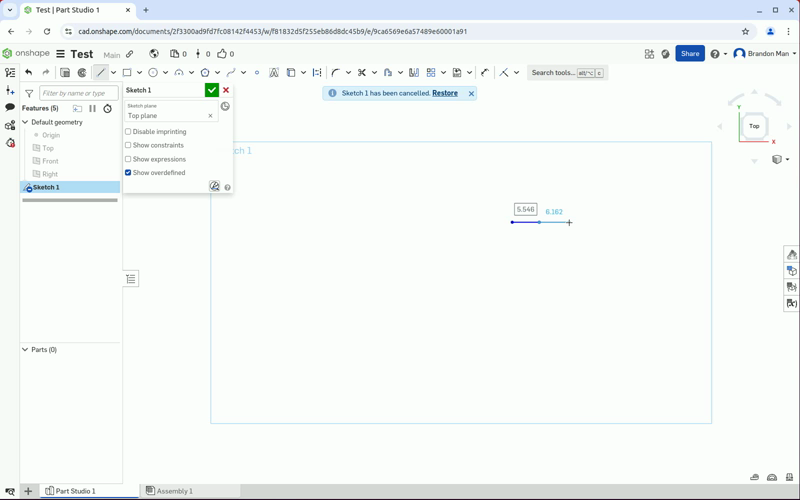
mouse_move(539, 208)
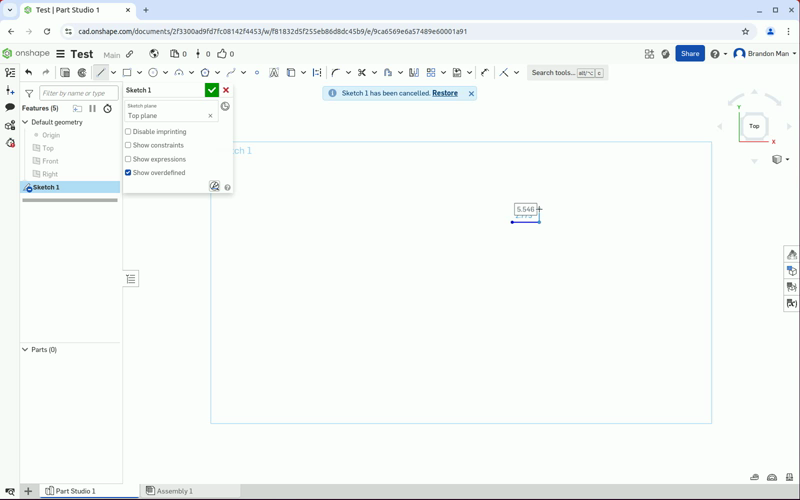
click(539, 208)
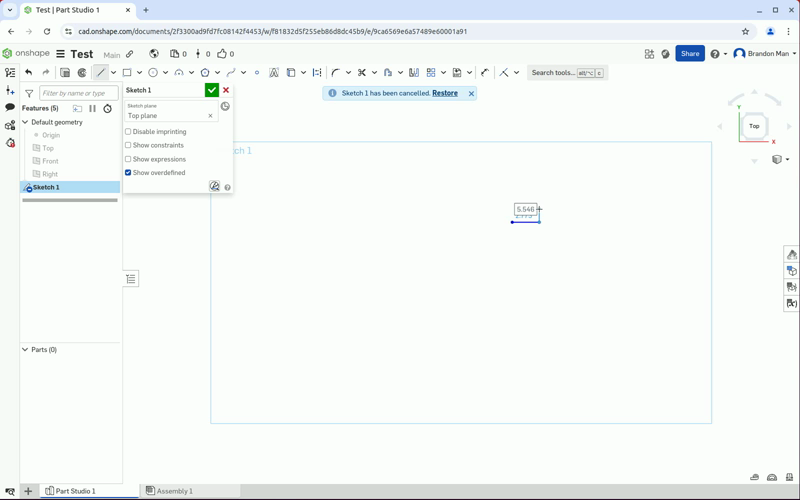
key_up(shift)
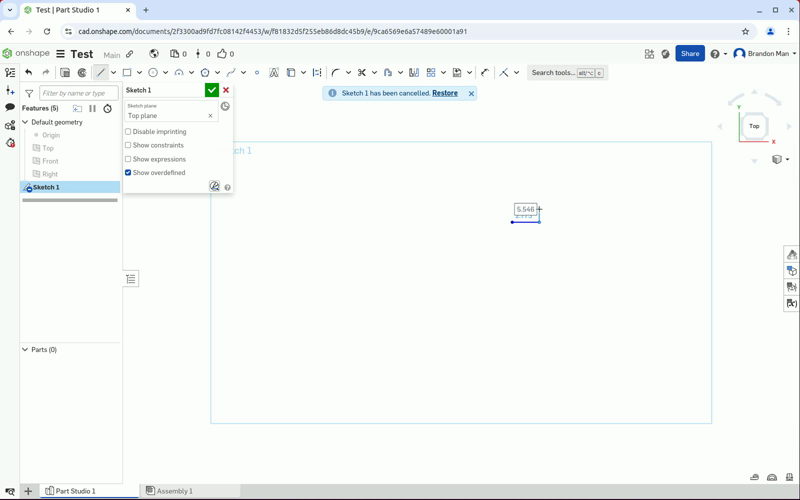
key_down(shift)
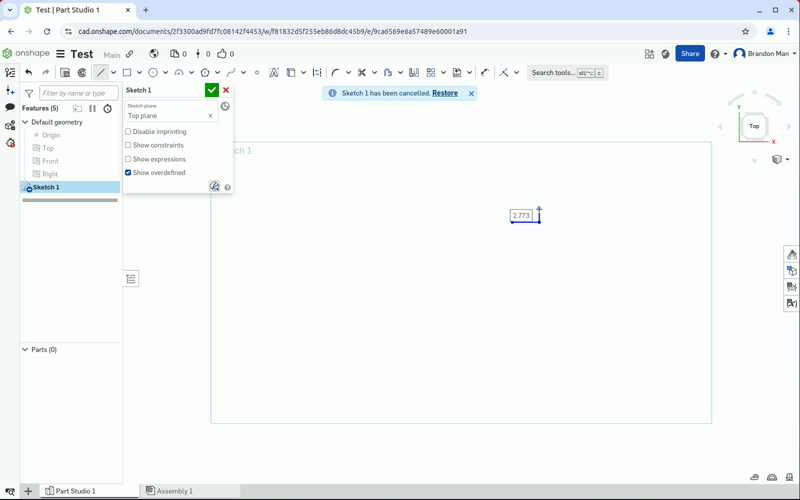
mouse_move(569, 208)
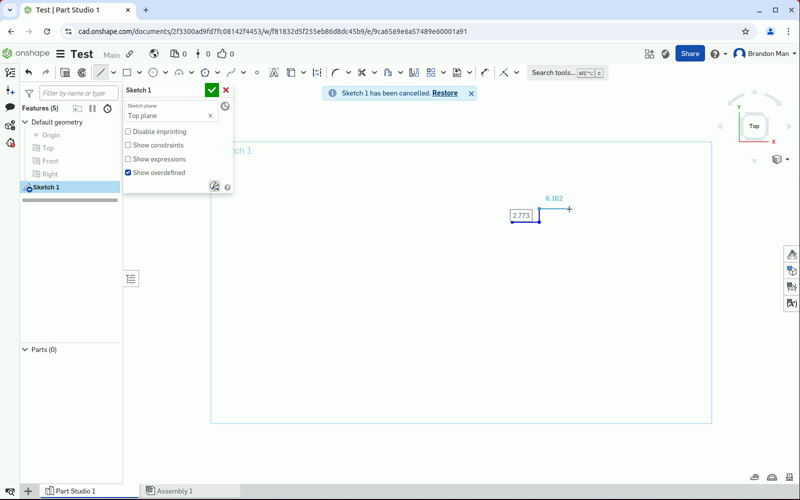
mouse_move(512, 208)
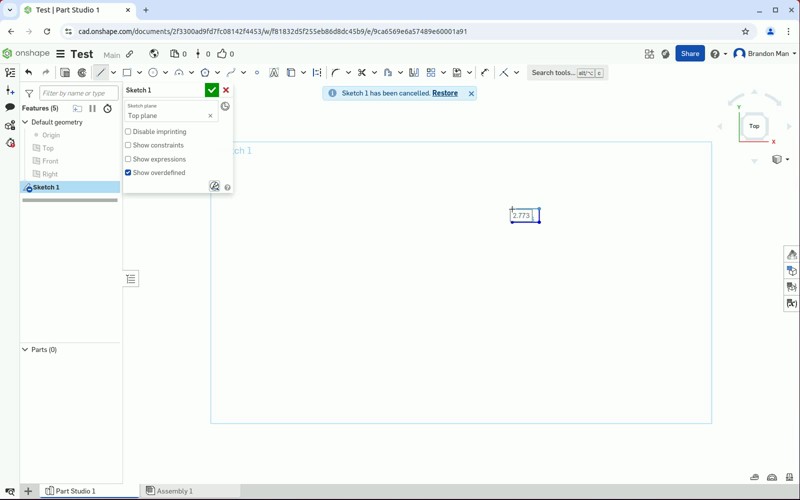
click(512, 208)
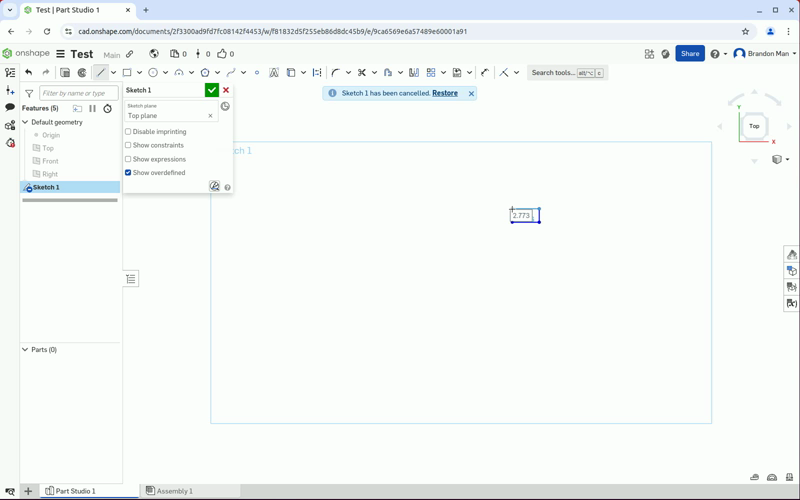
key_up(shift)
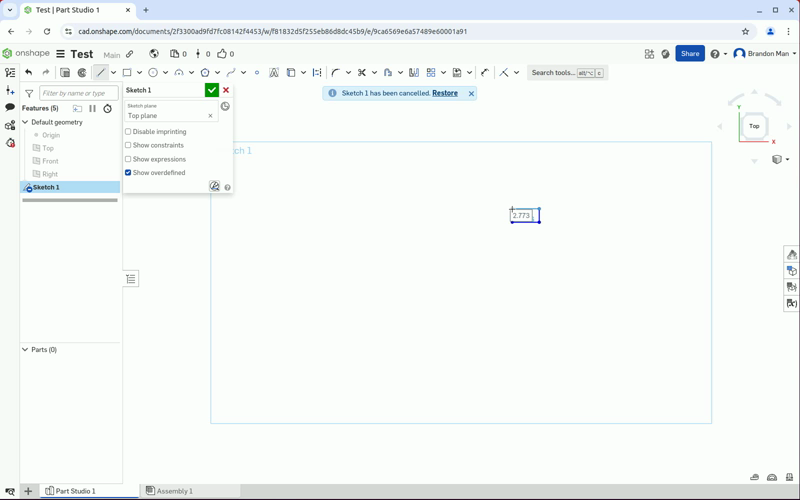
mouse_move(542, 208)
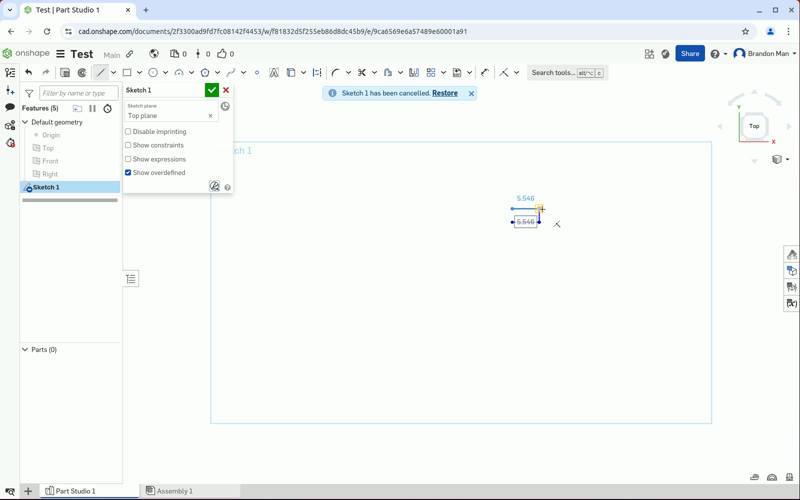
key_down(shift)
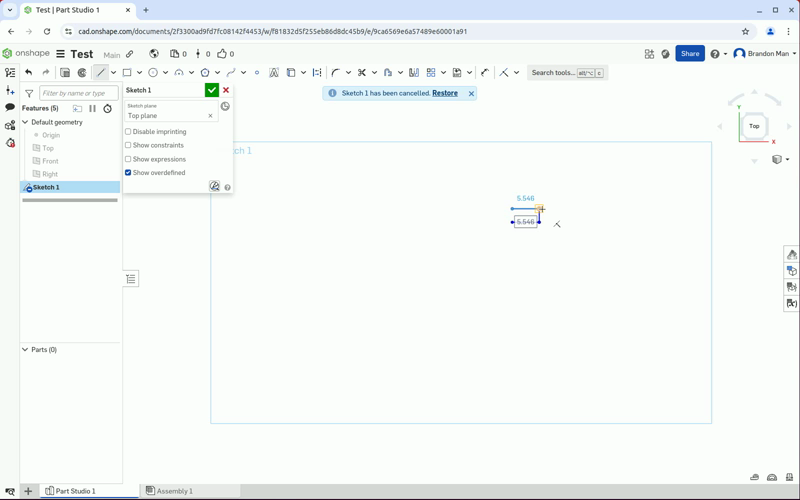
mouse_move(512, 222)
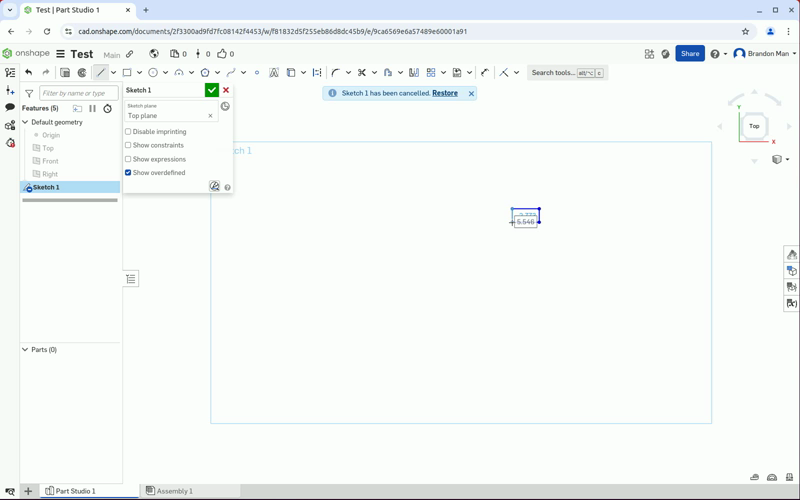
key_up(shift)
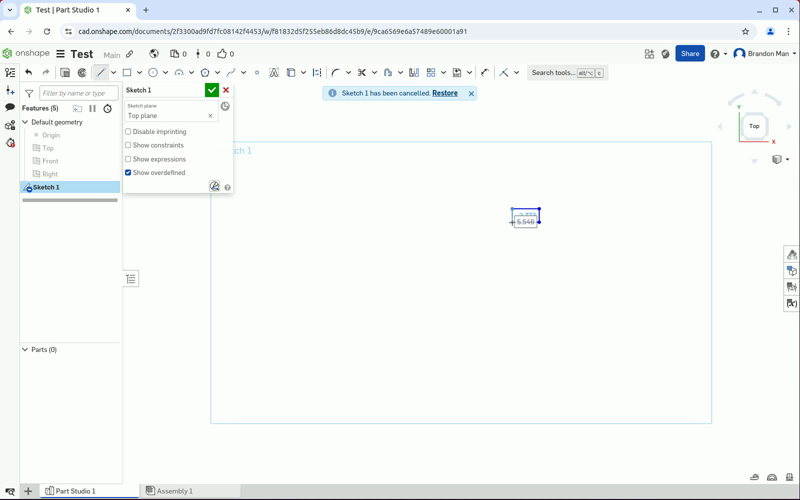
click(512, 222)
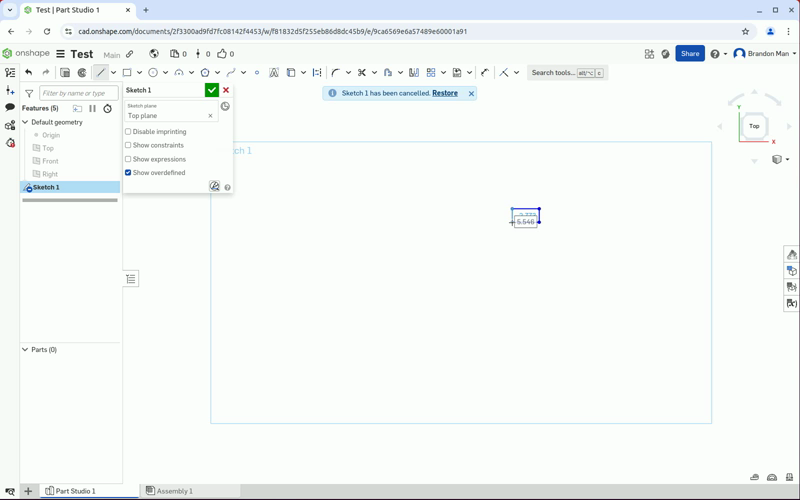
key(esc)
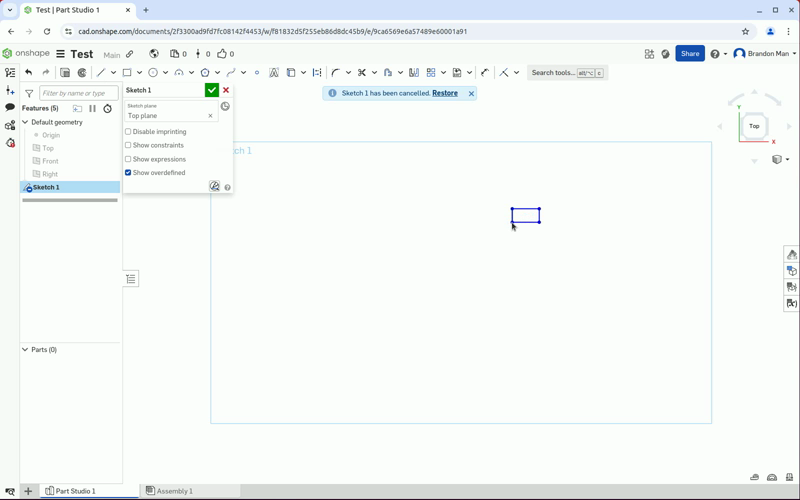
mouse_move(529, 215)
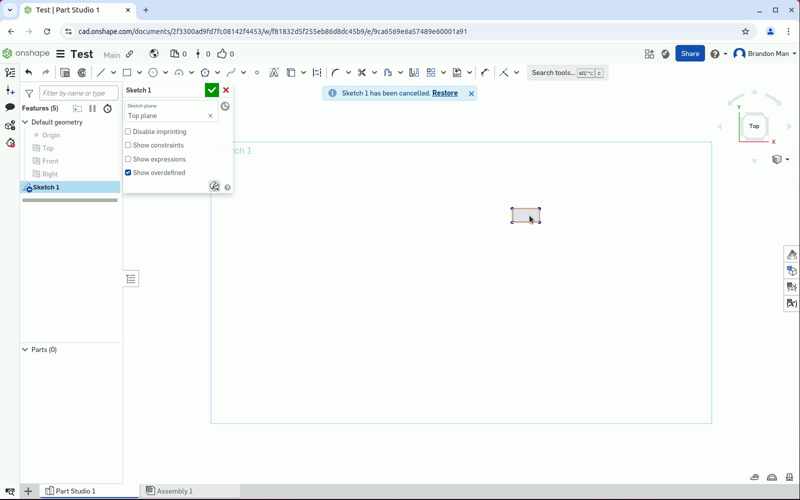
scroll(6)
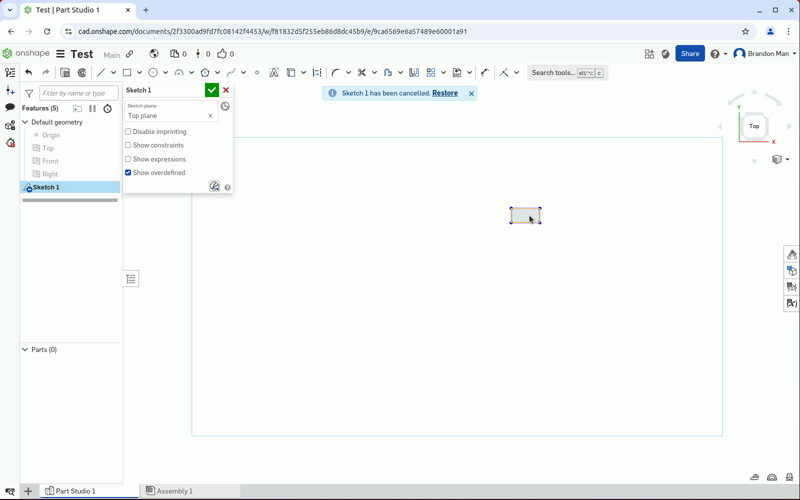
scroll(6)
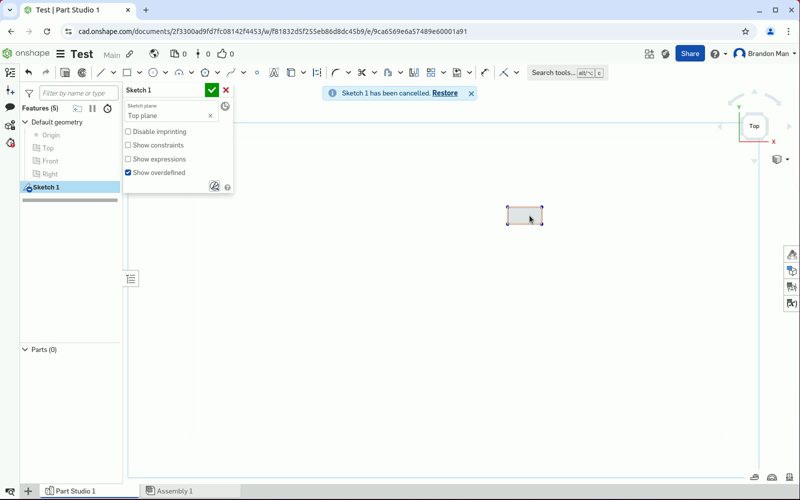
scroll(6)
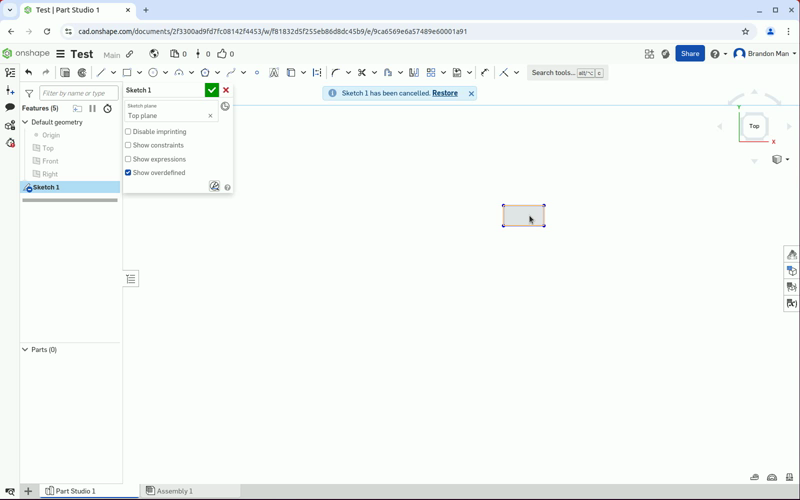
scroll(6)
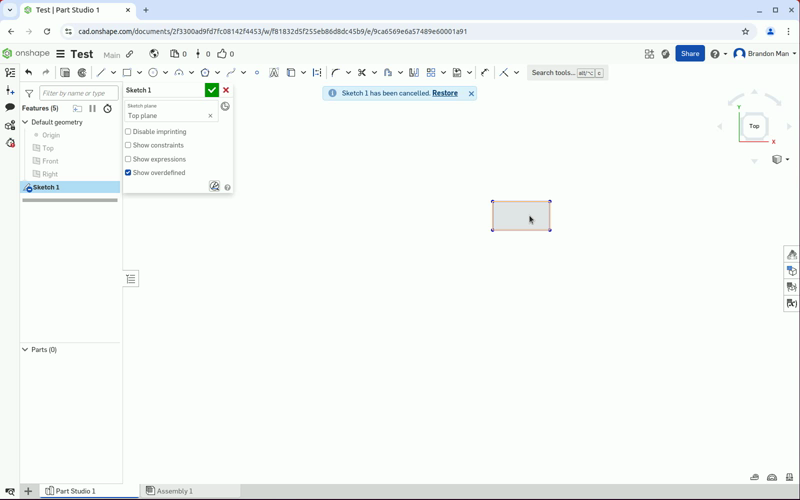
scroll(6)
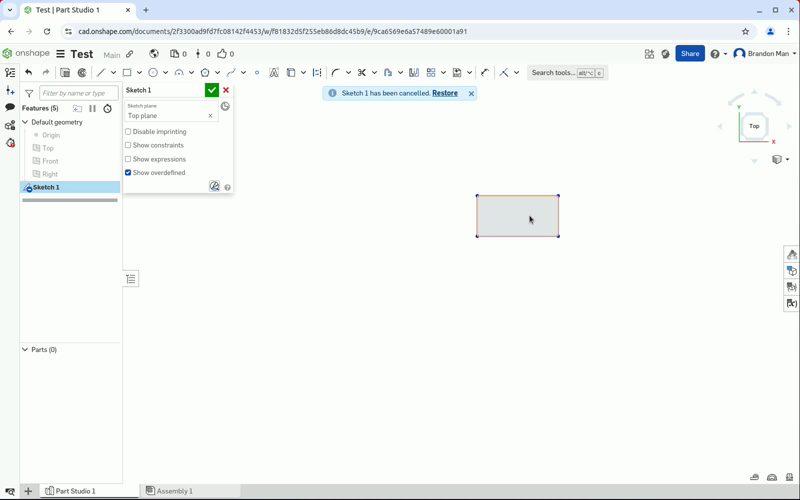
scroll(6)
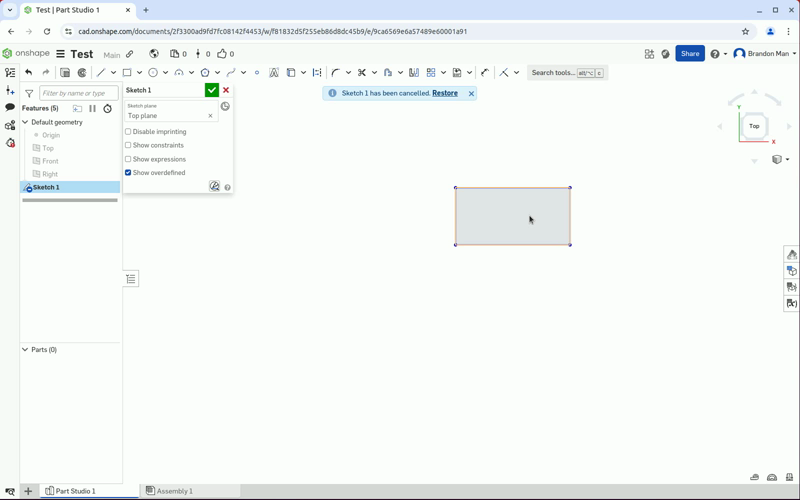
scroll(6)
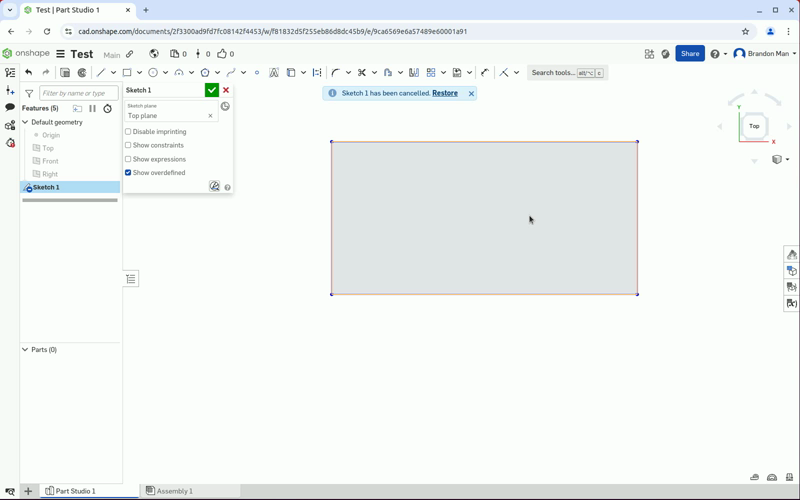
click(529, 215)
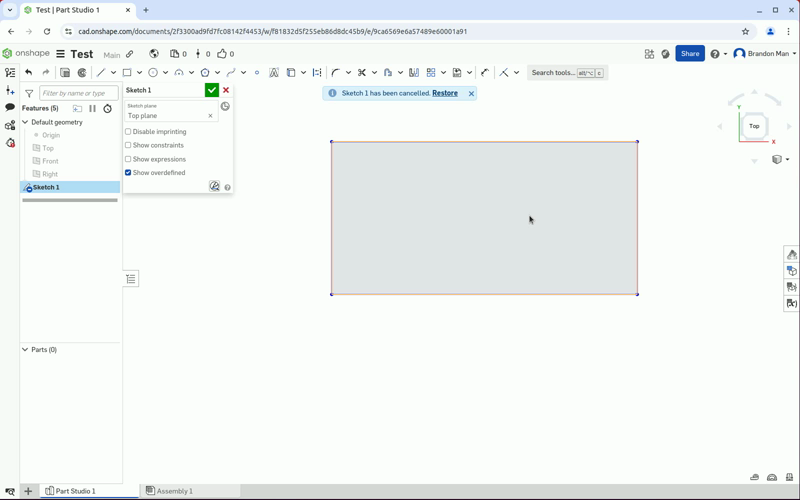
scroll(-6)
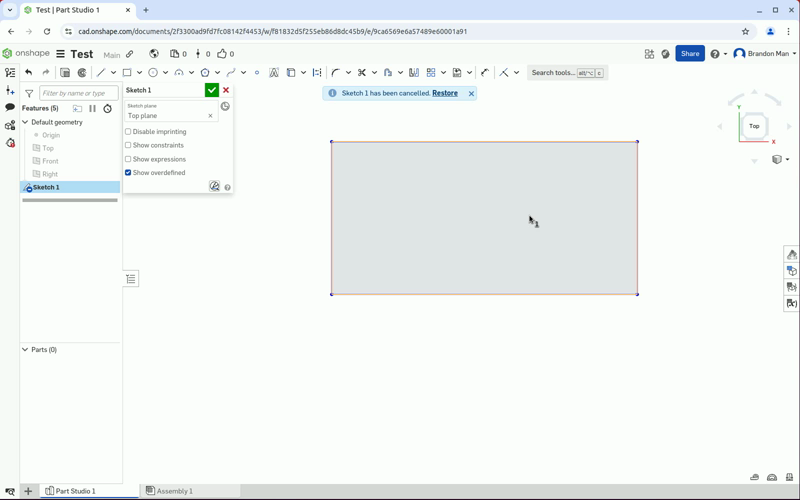
scroll(-6)
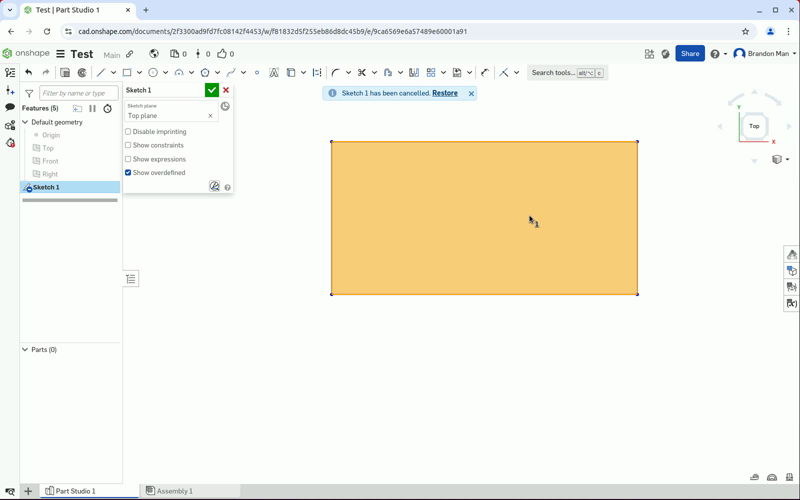
scroll(-6)
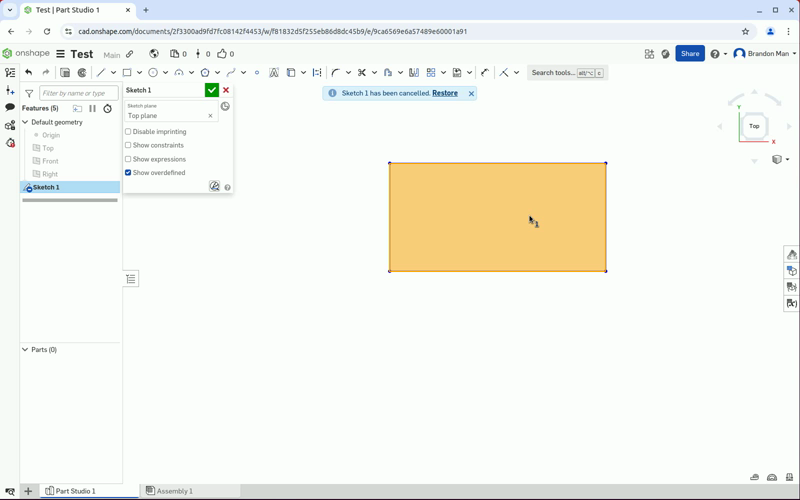
scroll(-6)
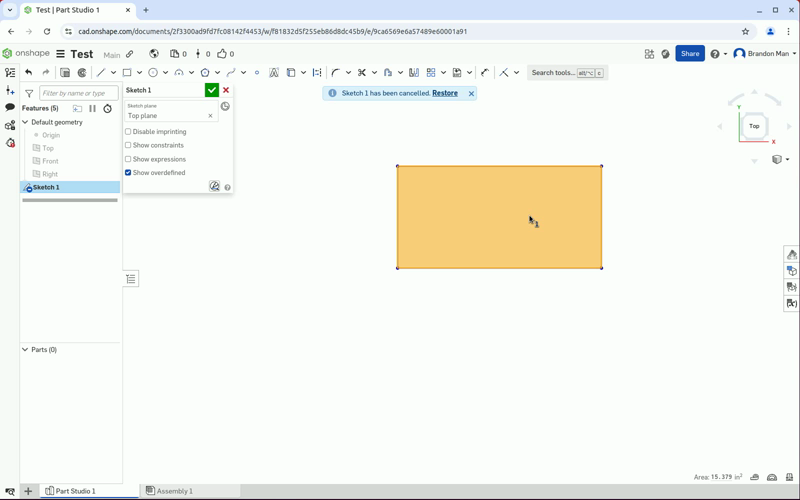
scroll(-6)
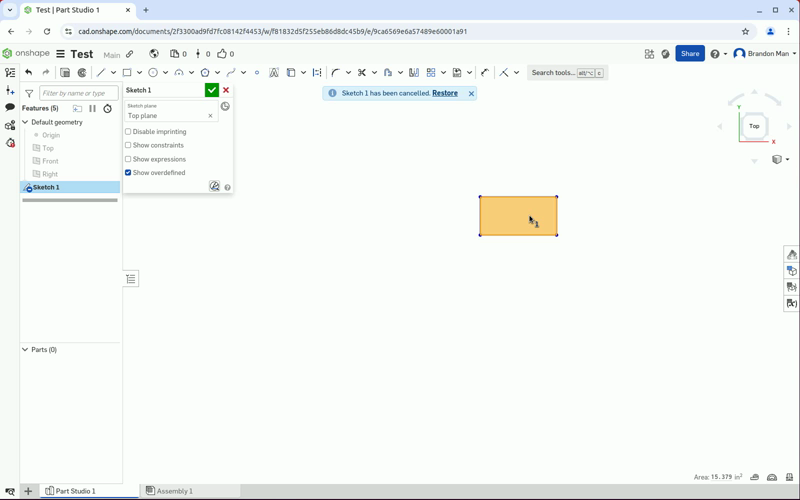
scroll(-6)
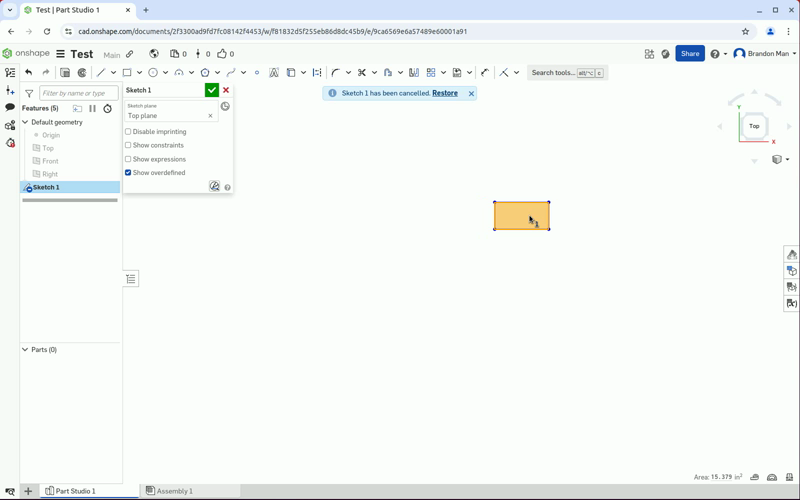
scroll(-6)
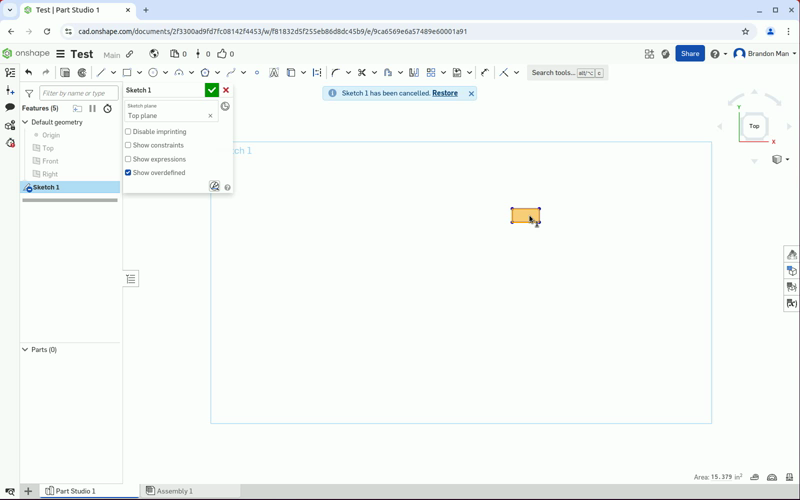
mouse_move(73, 352)
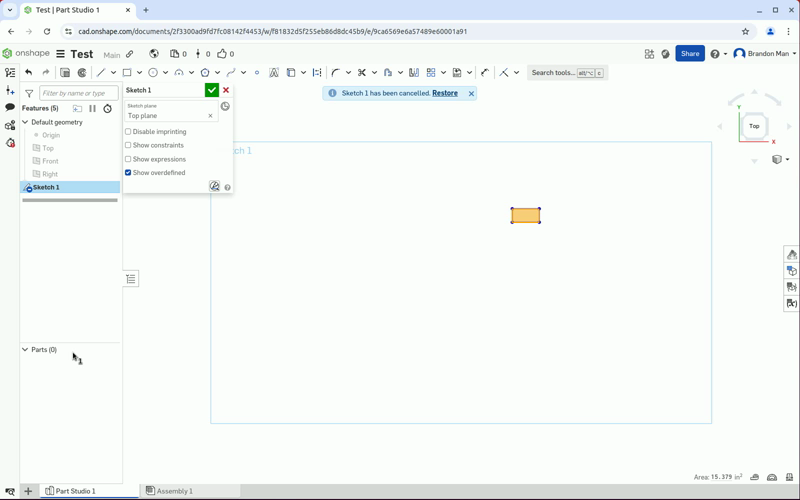
key(shift+y)
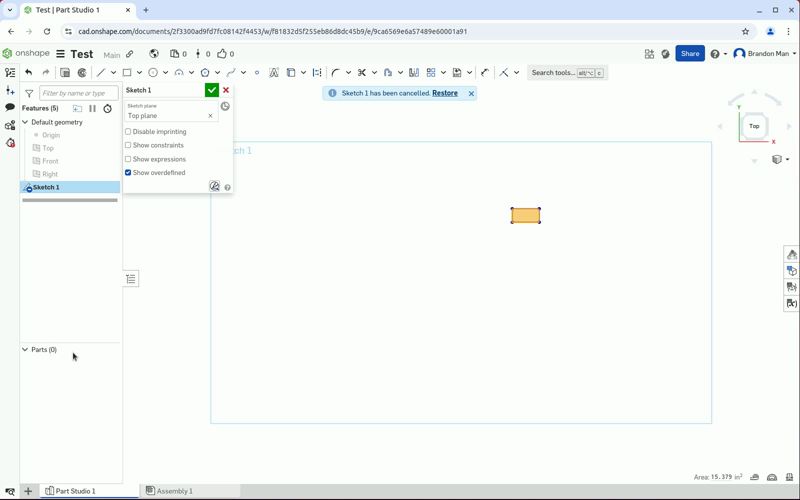
key(shift+e)
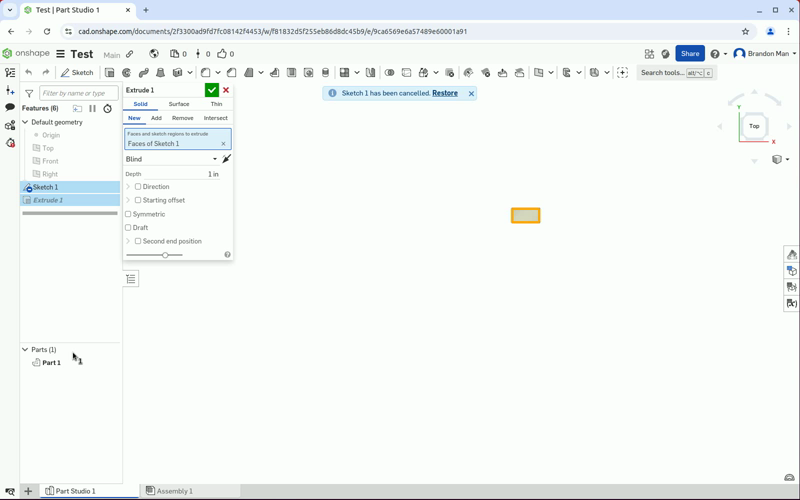
mouse_move(143, 106)
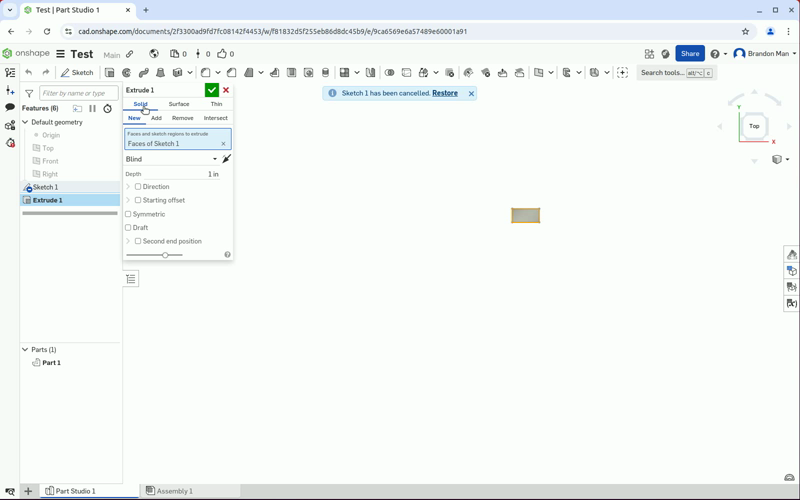
click(143, 106)
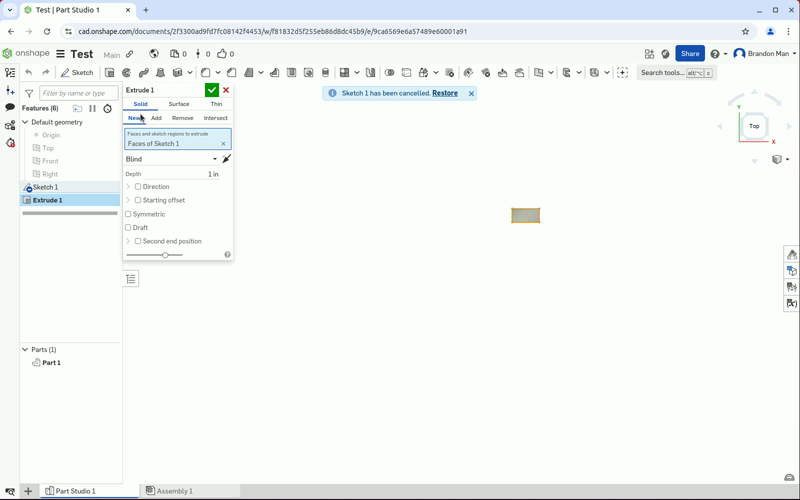
mouse_move(137, 120)
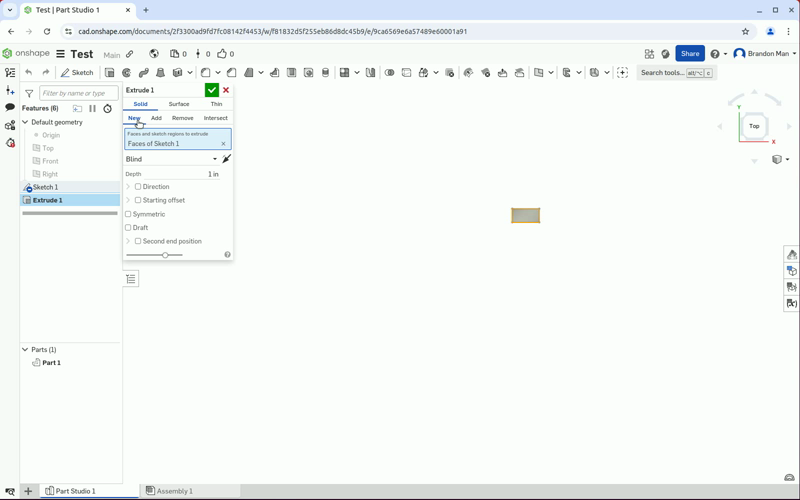
click(137, 120)
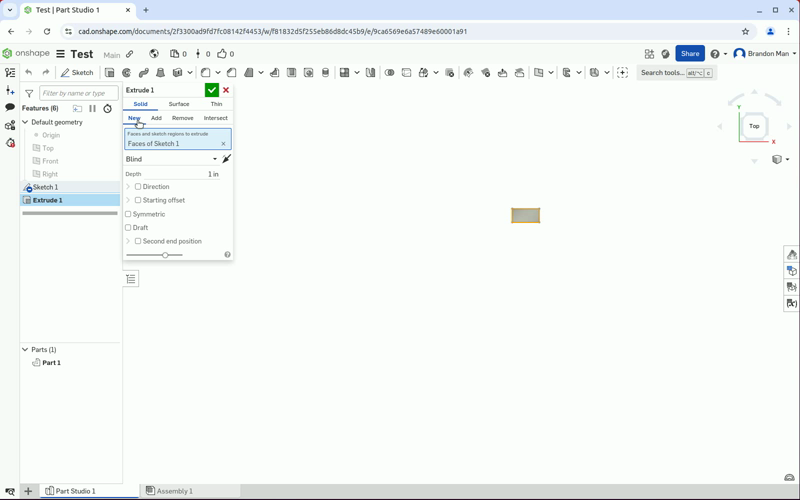
key(tab, 4)
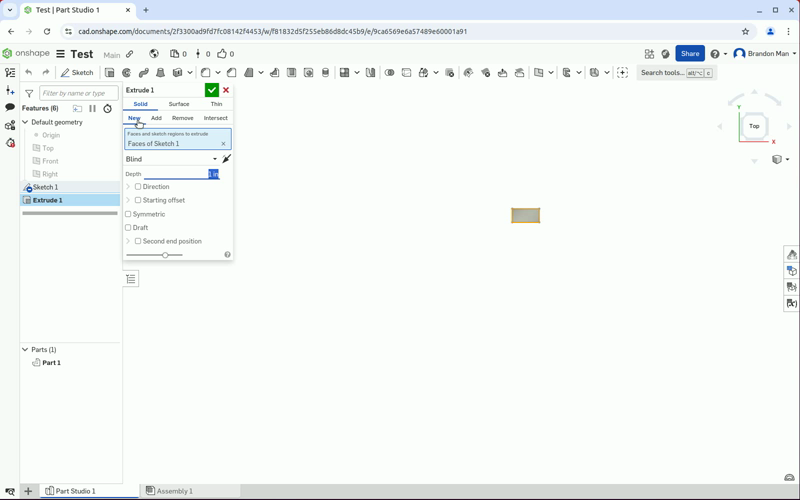
text(1.204)
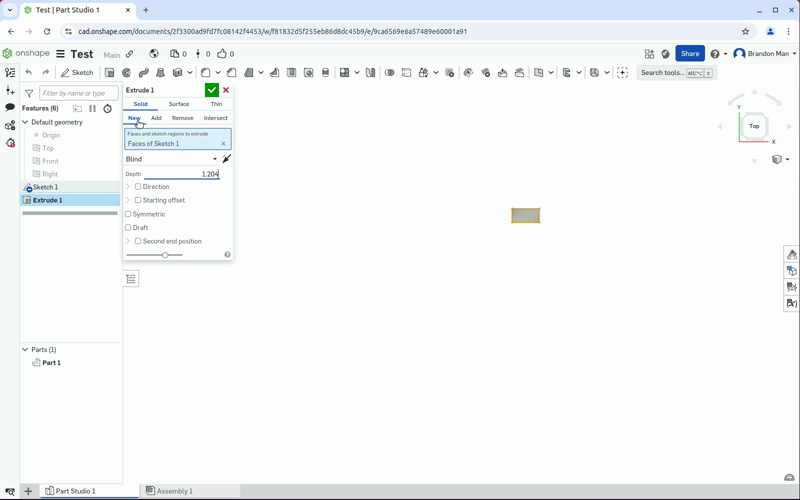
key(enter)
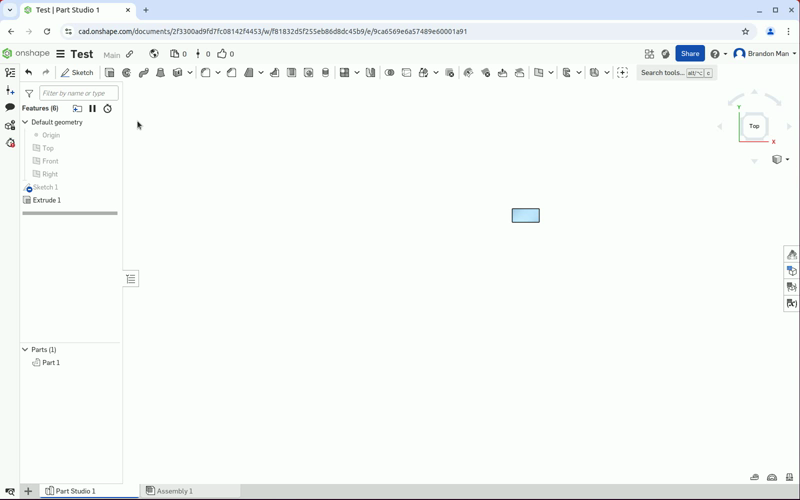
key(shift+h)
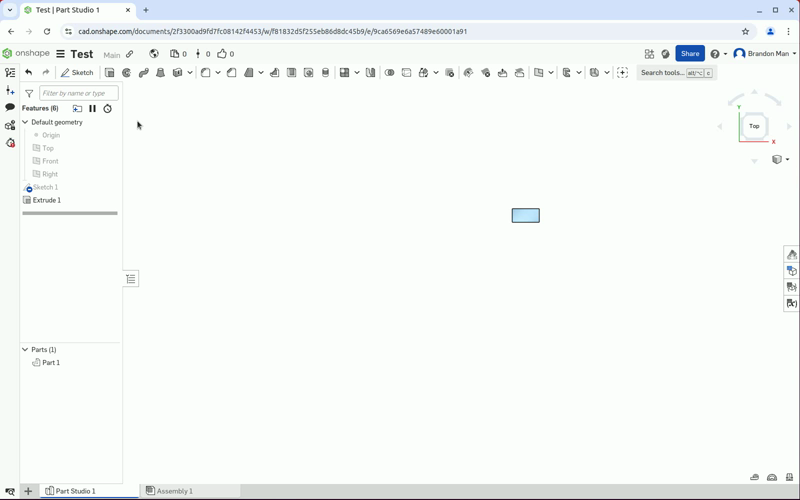
key(shift+h)
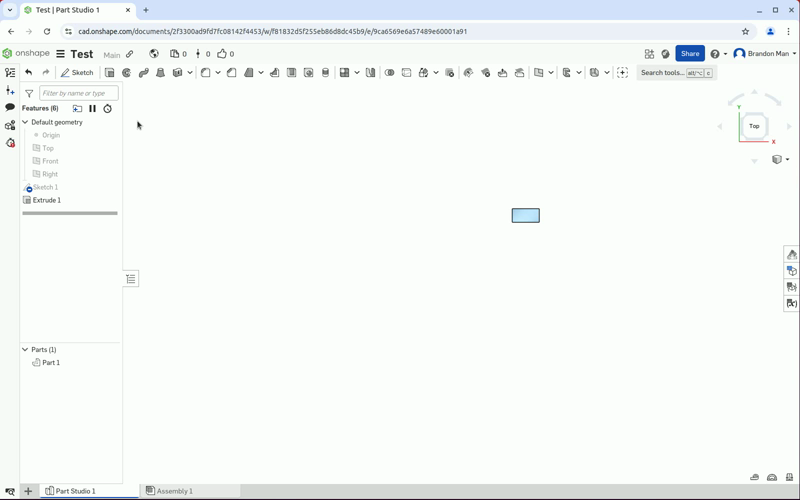
mouse_move(73, 189)
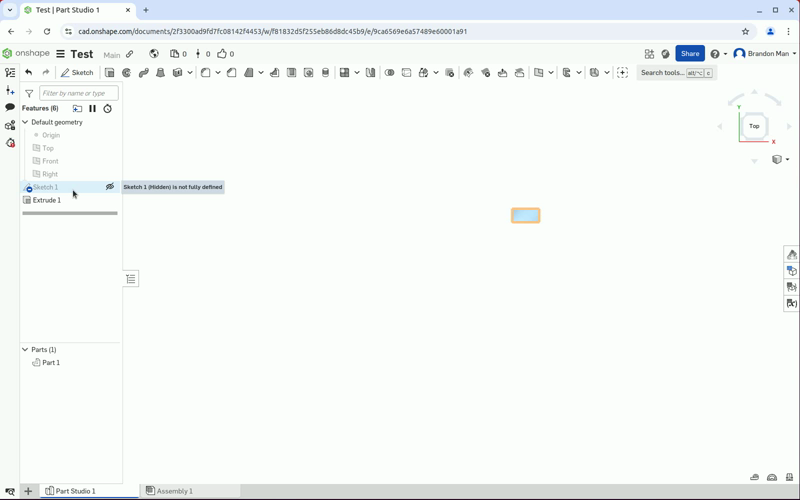
click(73, 189)
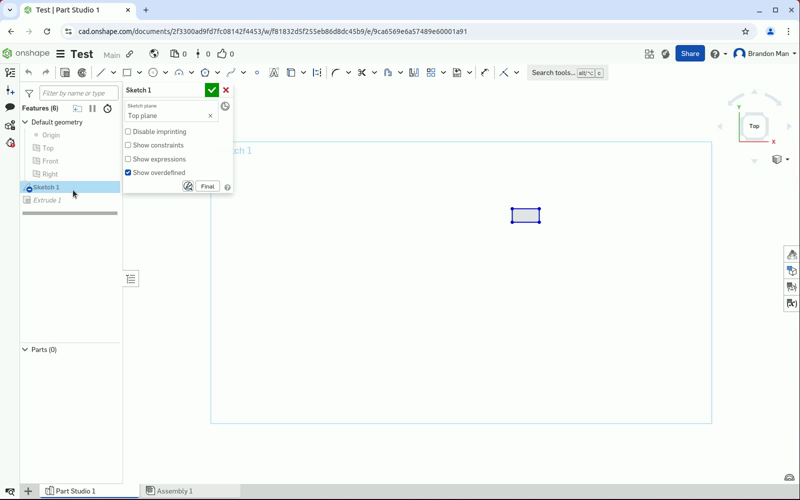
mouse_move(229, 92)
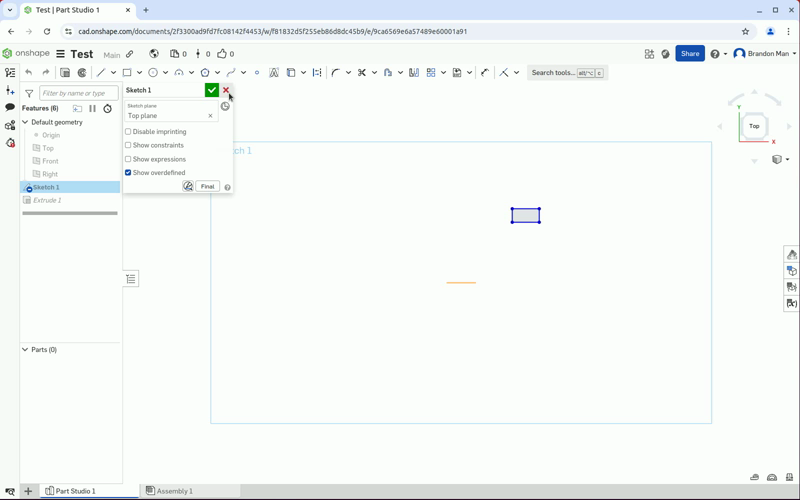
click(229, 92)
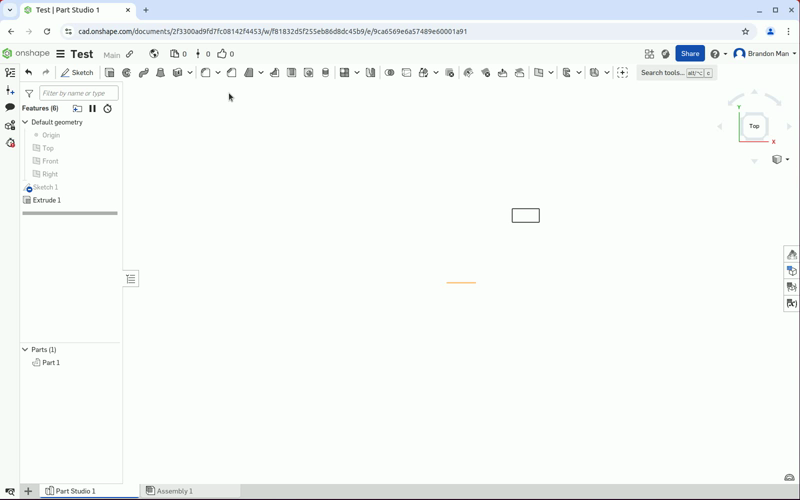
mouse_move(541, 75)
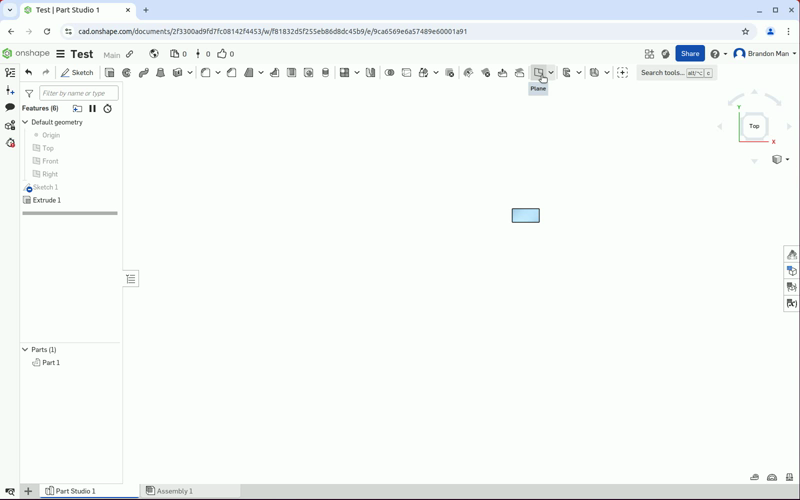
click(541, 75)
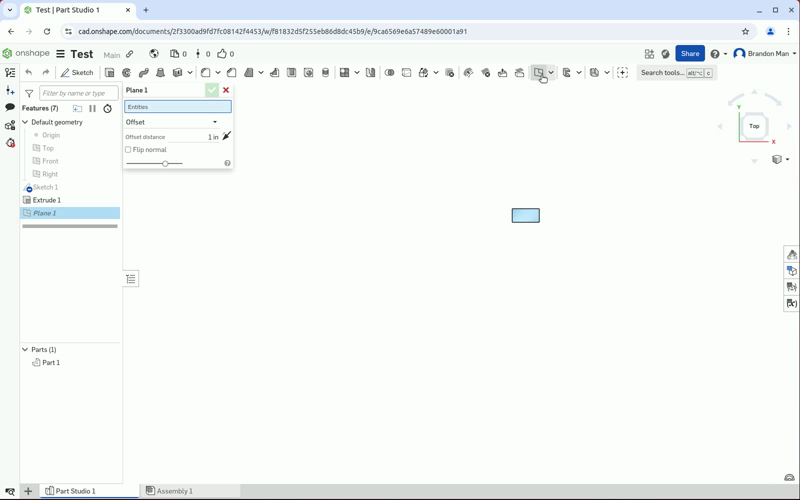
mouse_move(73, 150)
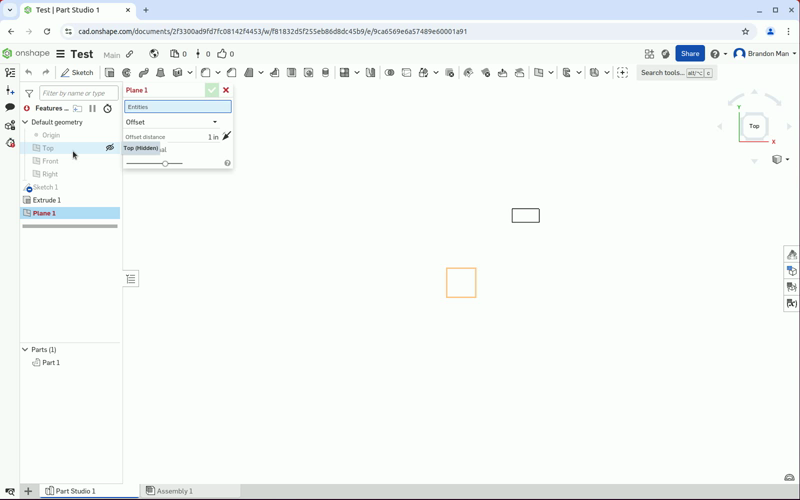
click(73, 150)
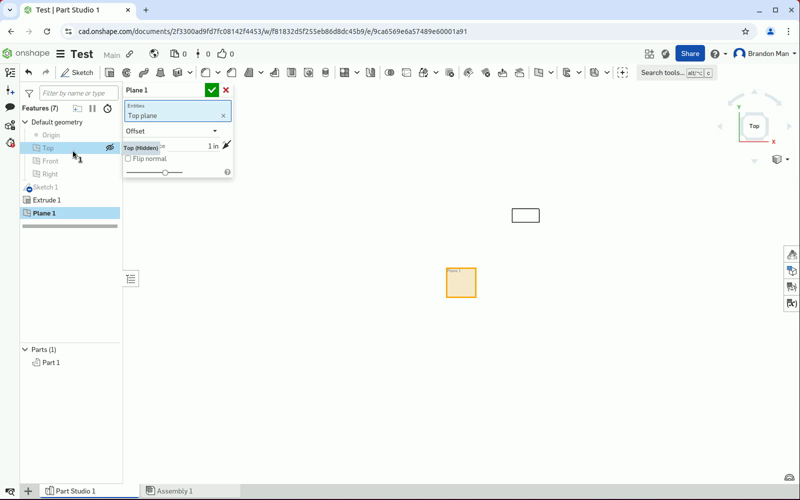
key(tab, 2)
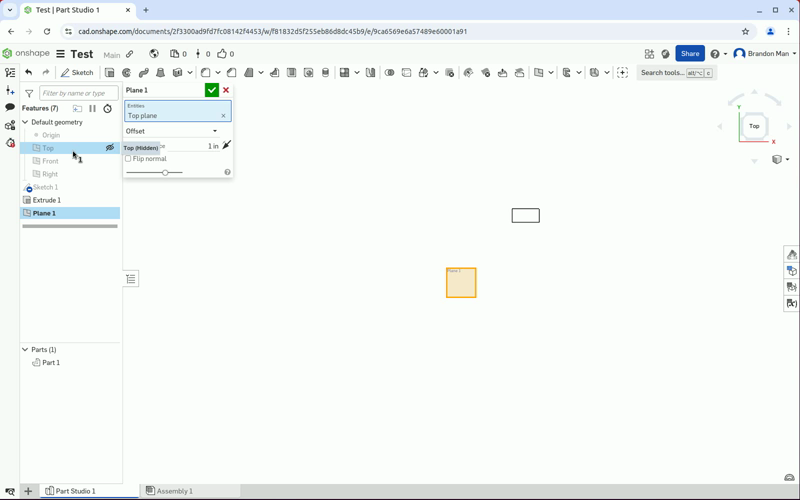
text(1.202)
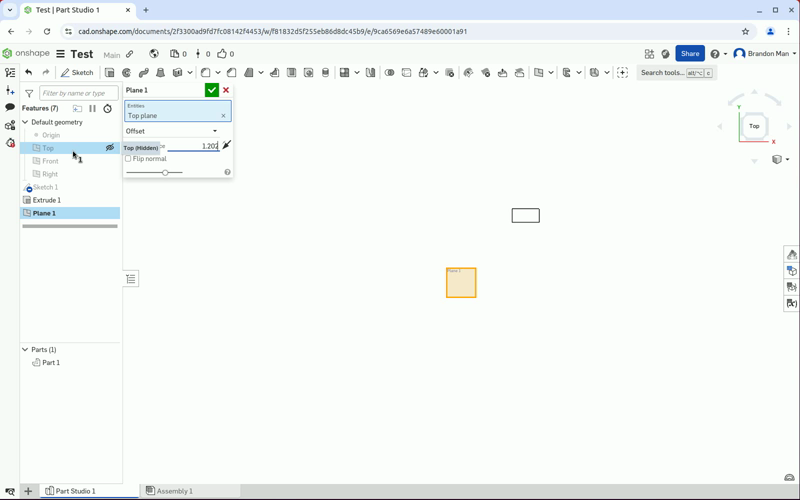
key(enter, 2)
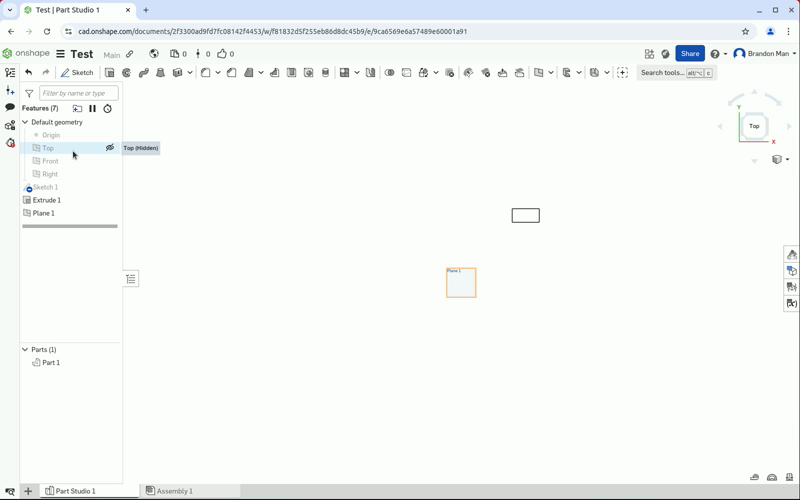
key(shift+s)
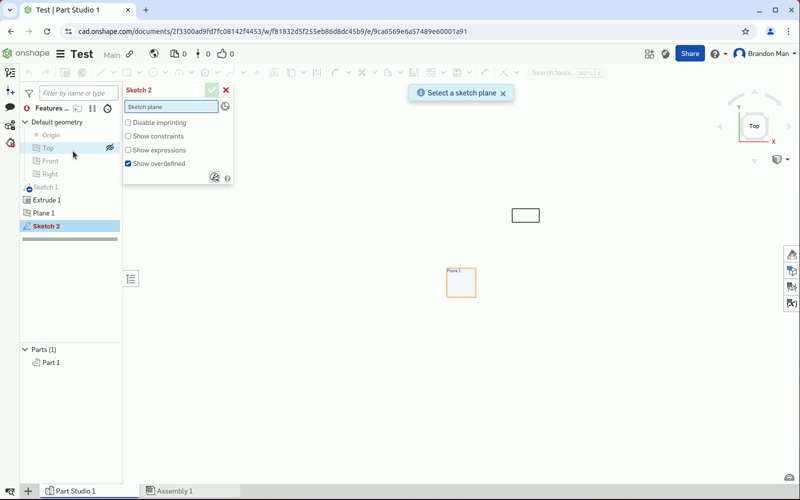
mouse_move(73, 215)
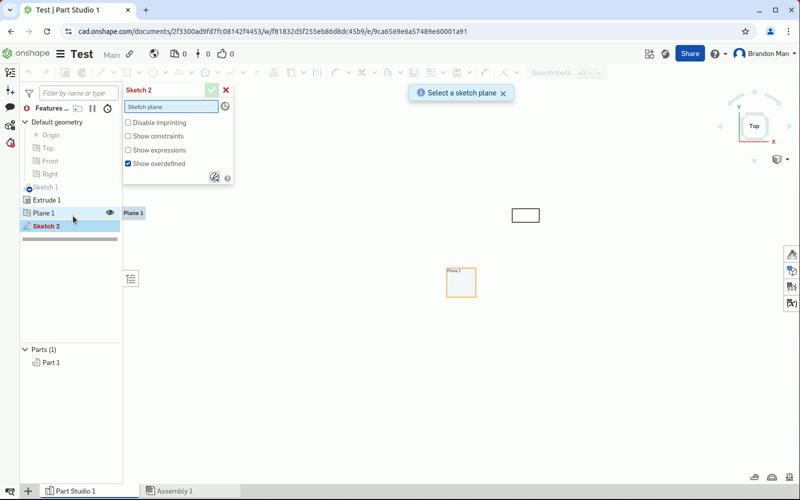
click(73, 215)
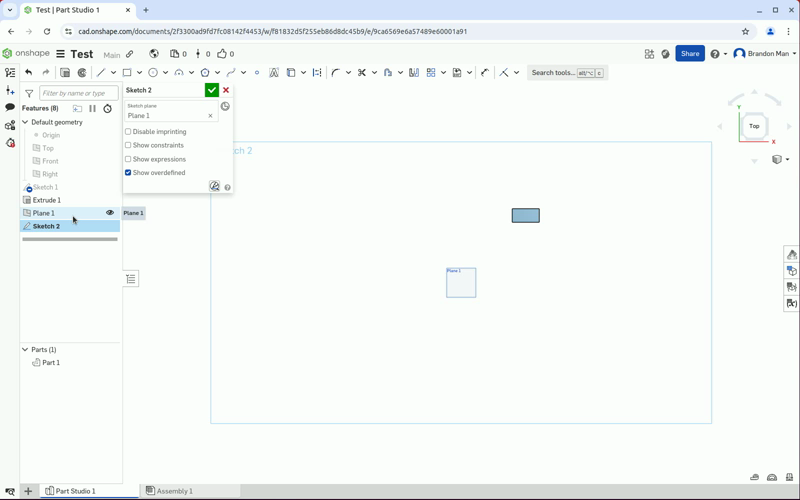
mouse_move(73, 352)
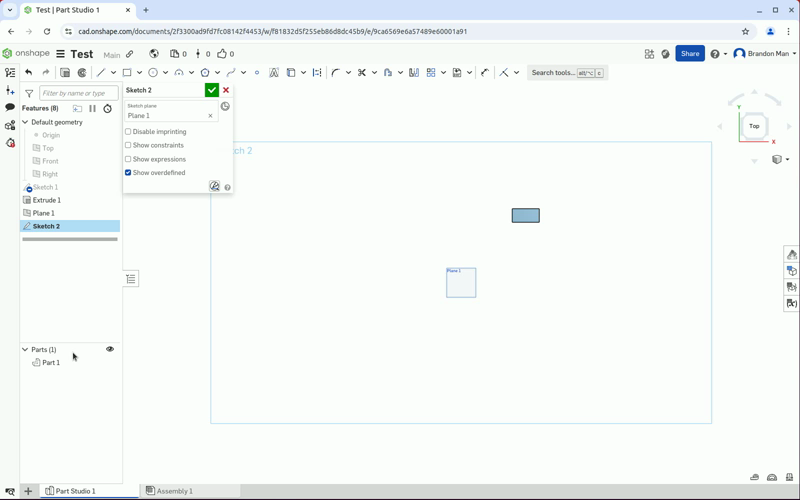
key(y)
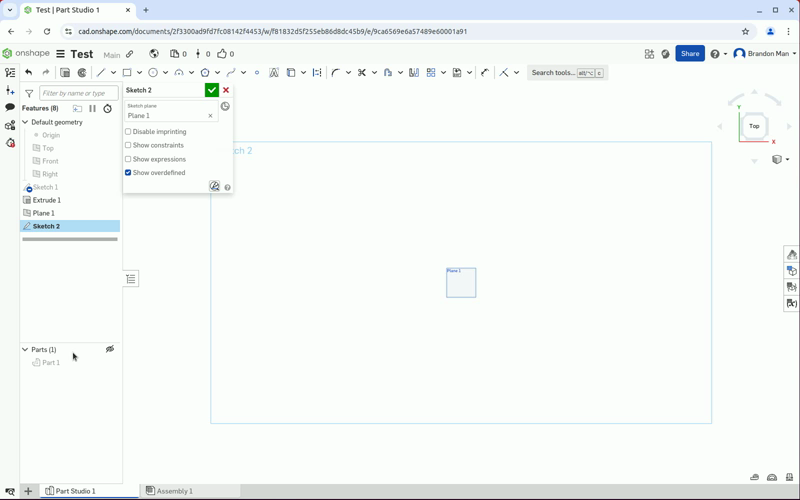
key(l)
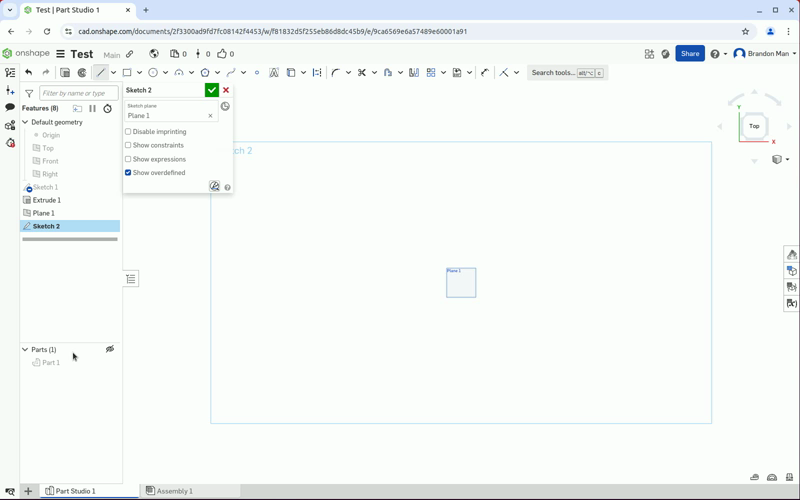
key_down(shift)
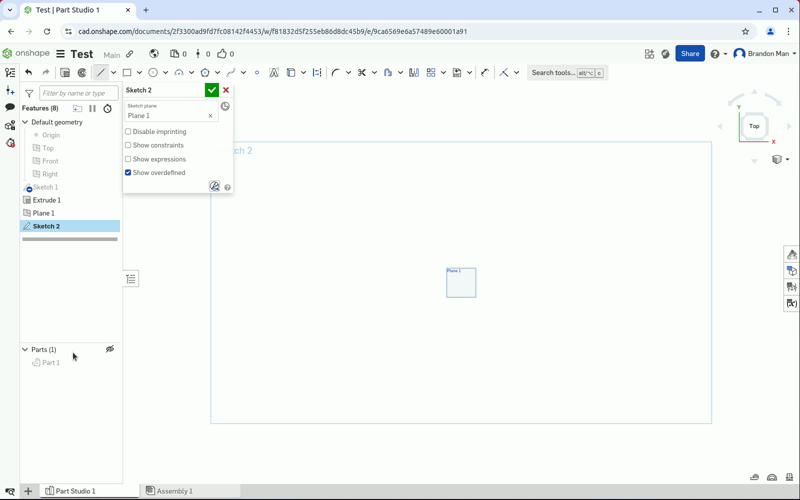
mouse_move(519, 218)
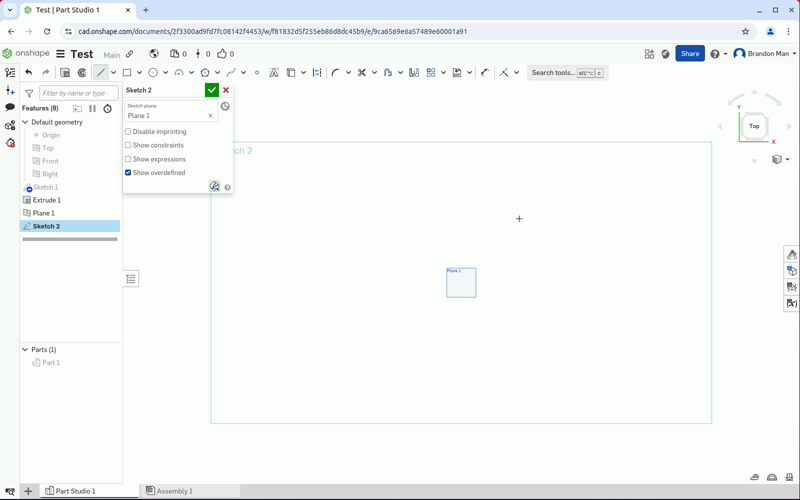
click(519, 218)
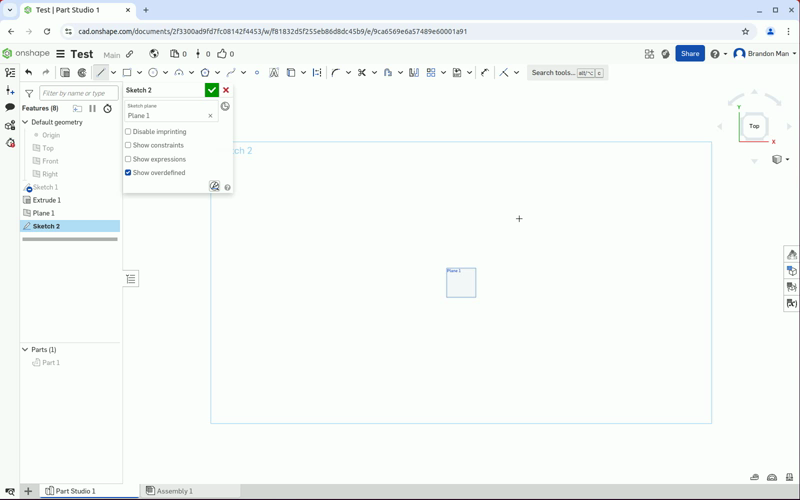
key_up(shift)
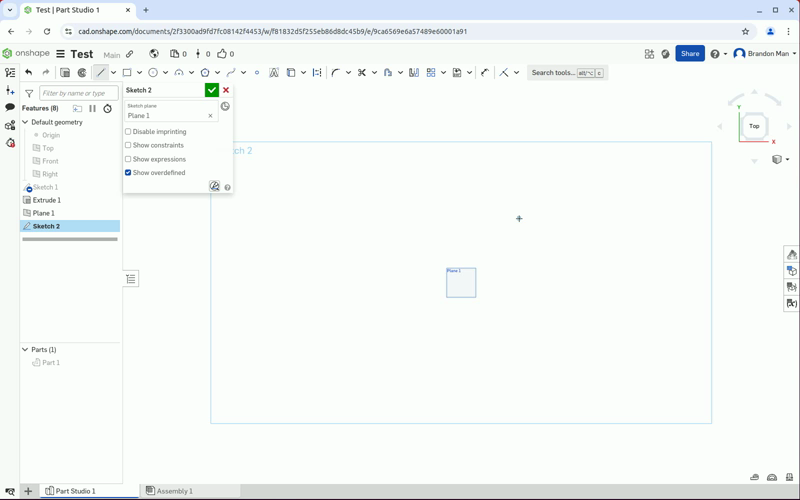
key_down(shift)
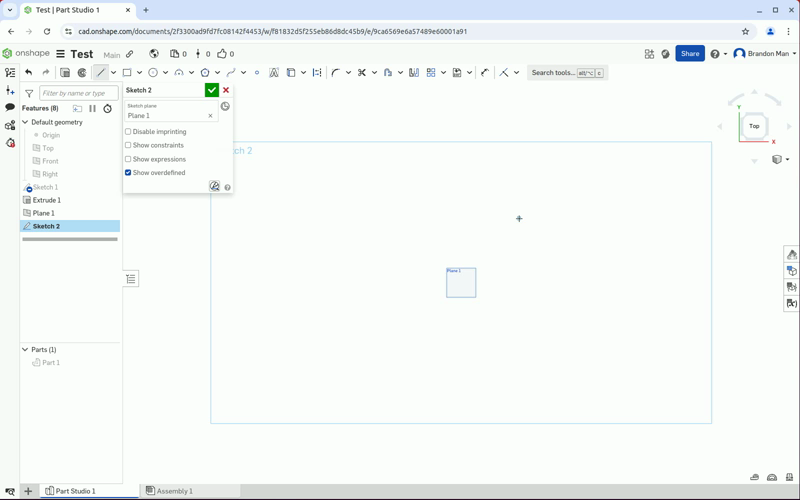
mouse_move(549, 218)
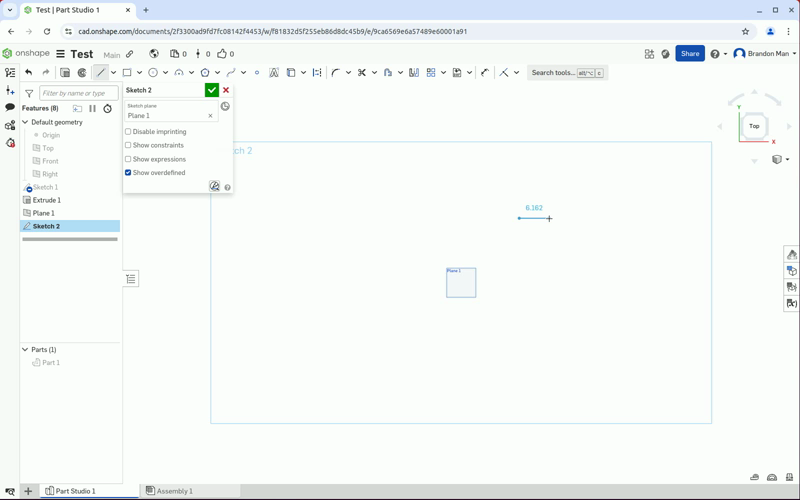
mouse_move(531, 218)
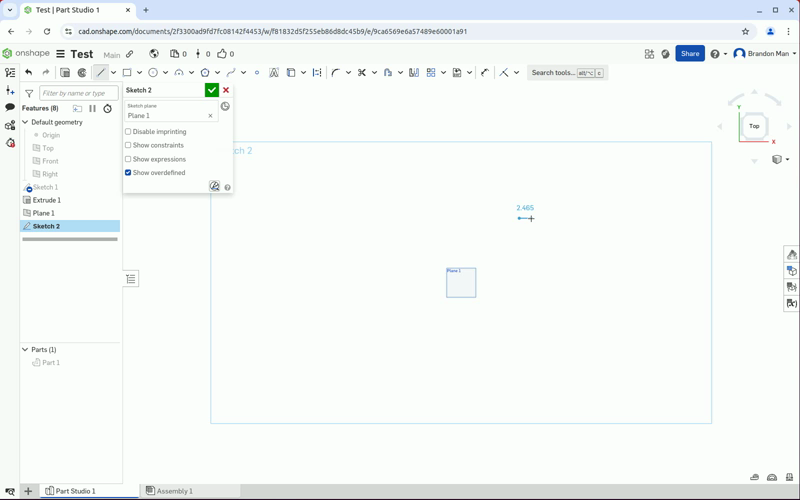
click(531, 218)
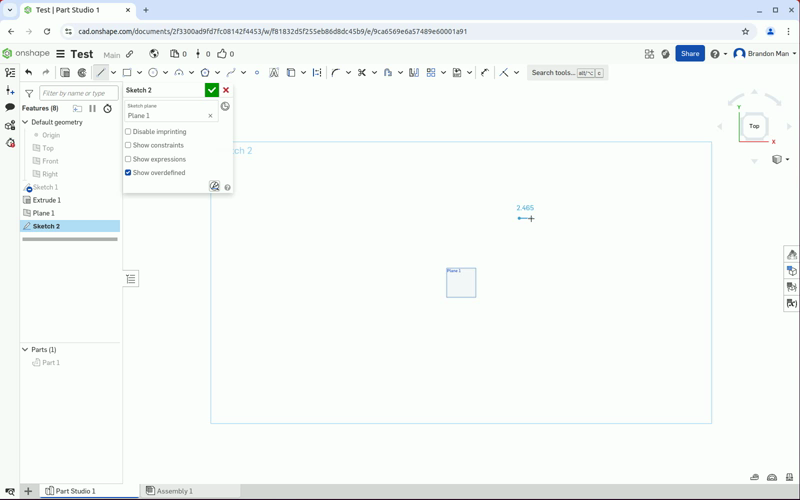
key_up(shift)
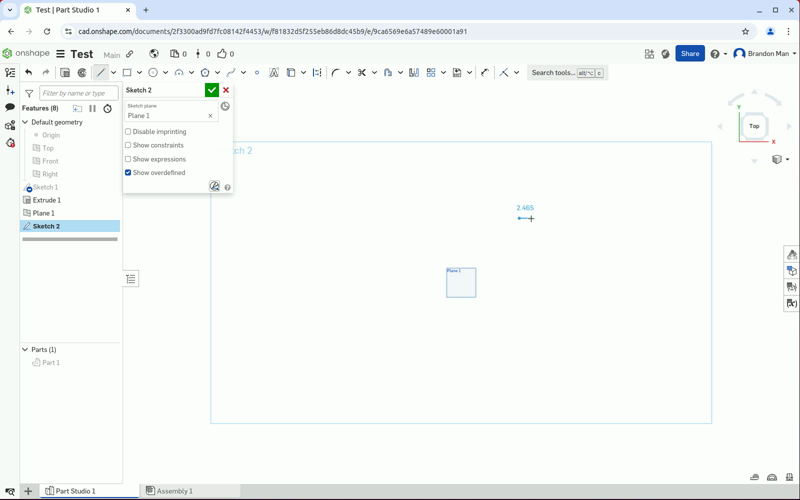
key_down(shift)
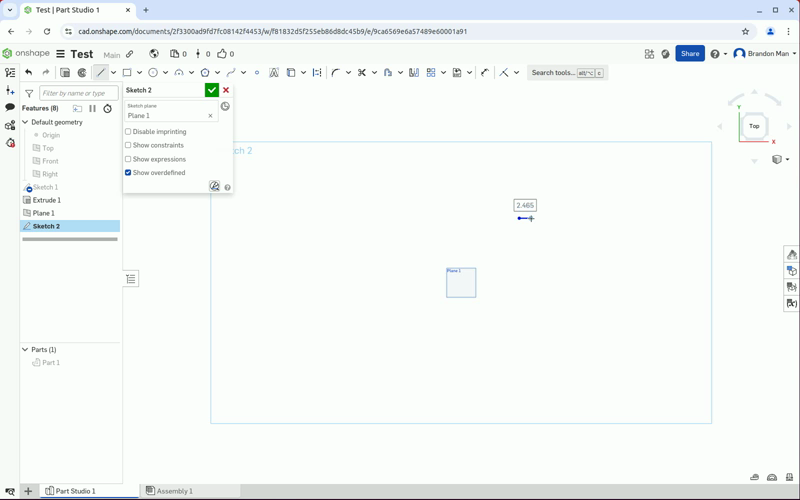
mouse_move(561, 218)
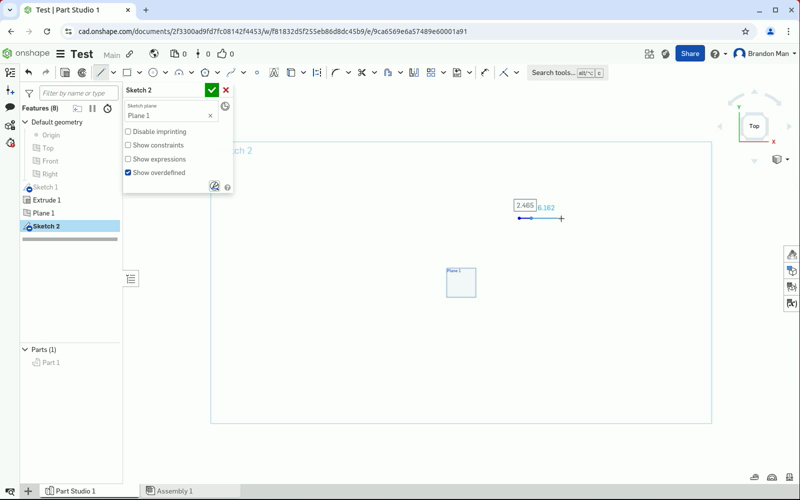
mouse_move(531, 209)
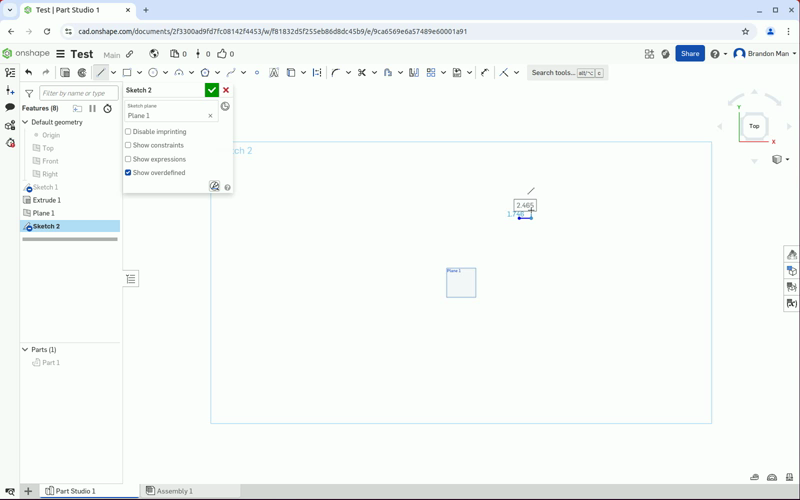
click(531, 209)
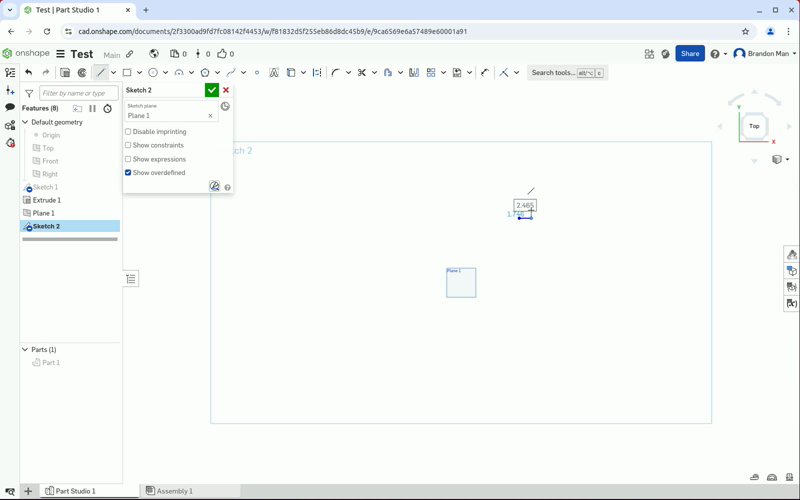
key_up(shift)
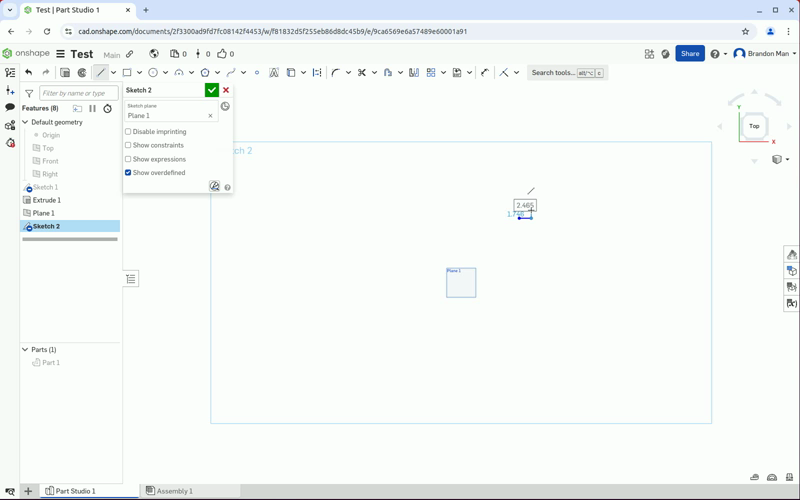
key_down(shift)
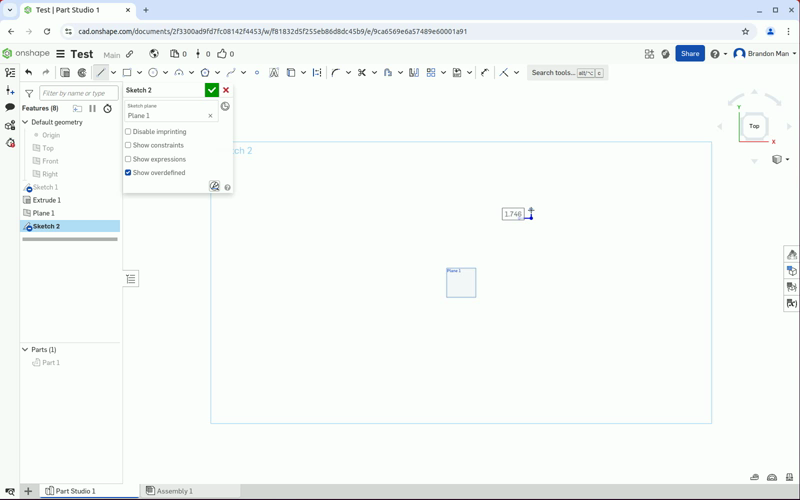
mouse_move(561, 209)
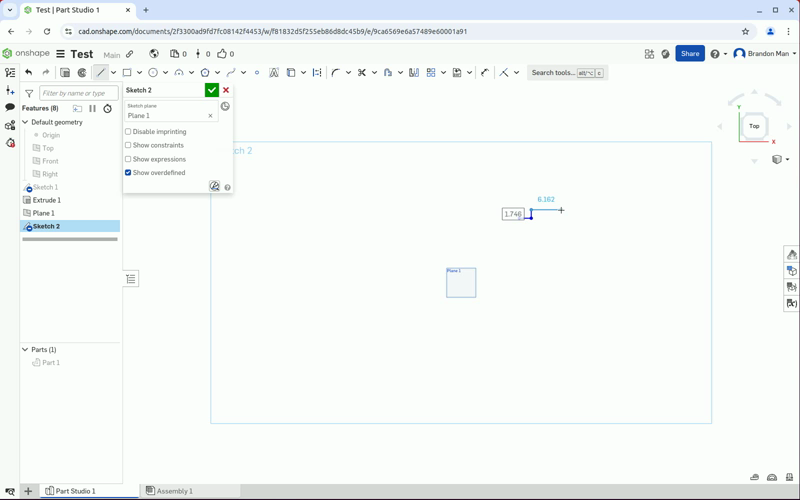
mouse_move(519, 209)
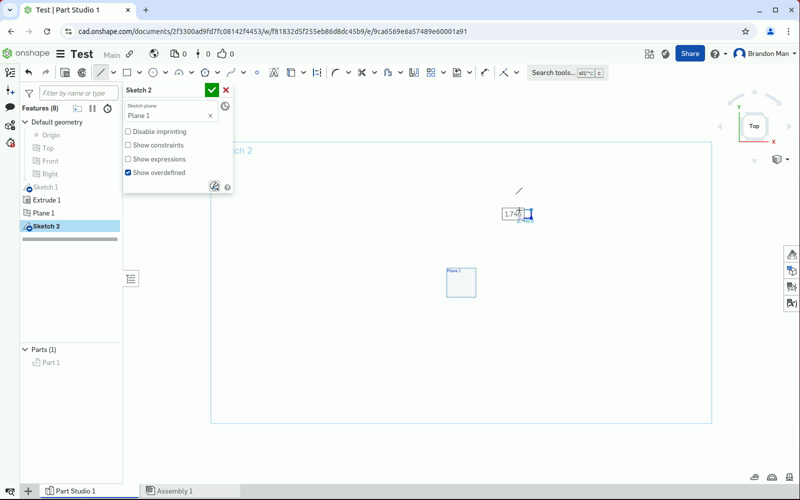
click(519, 209)
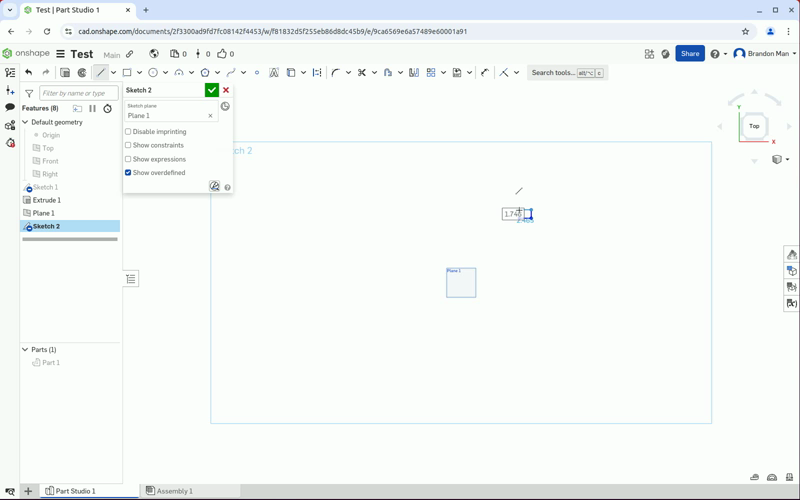
key_up(shift)
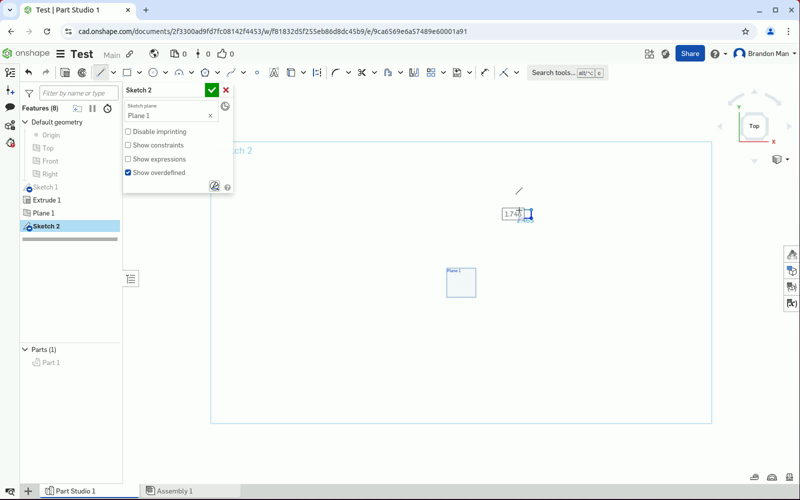
mouse_move(549, 209)
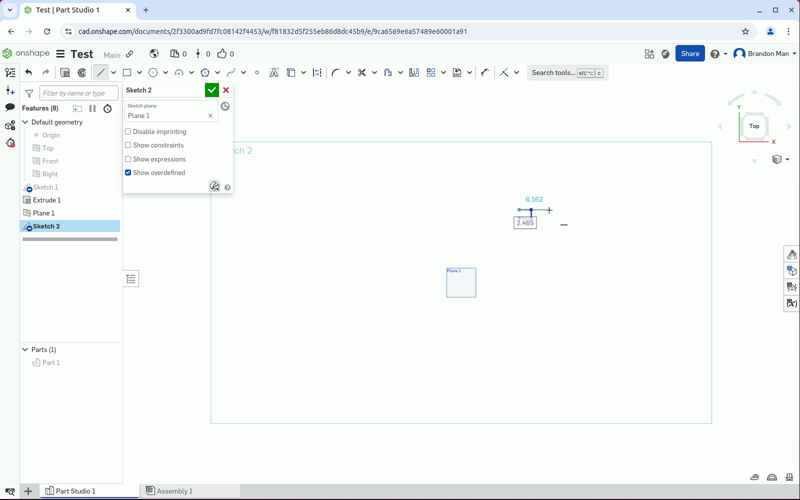
key_down(shift)
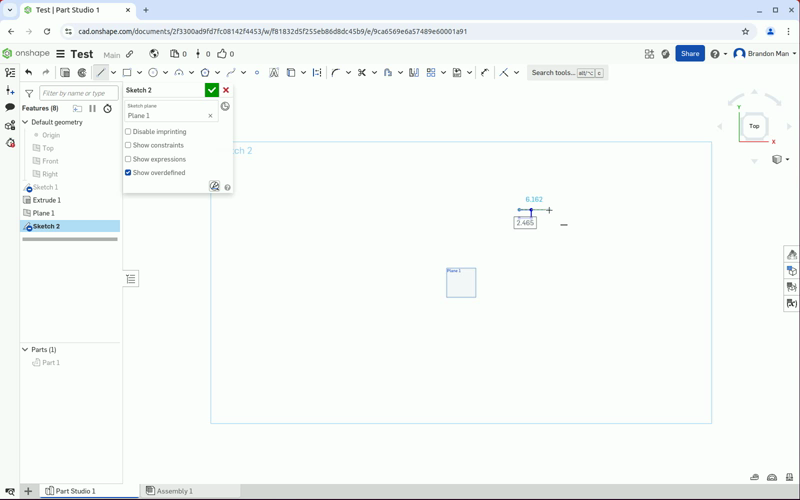
mouse_move(519, 218)
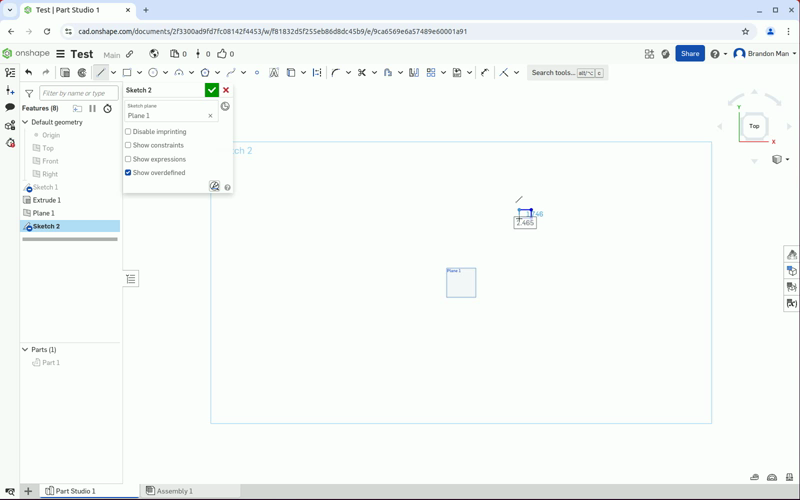
key_up(shift)
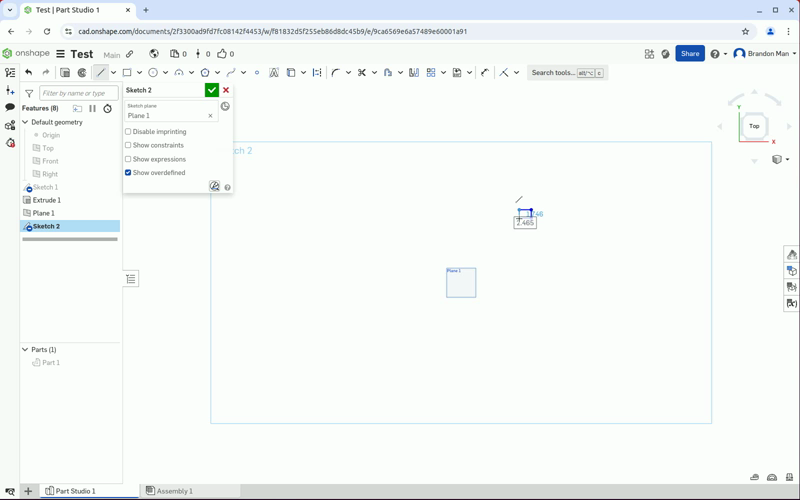
click(519, 218)
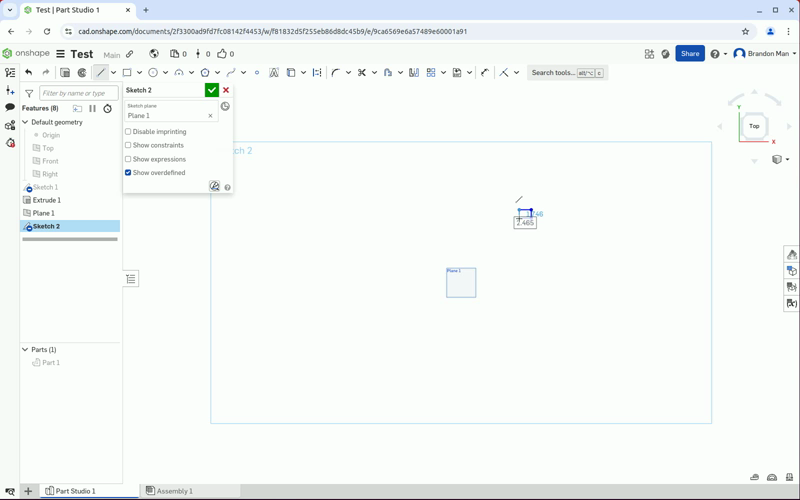
key(esc)
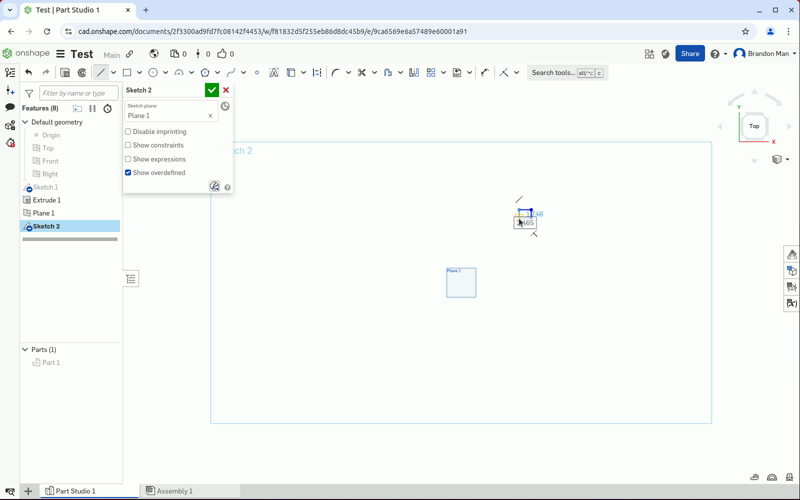
mouse_move(524, 216)
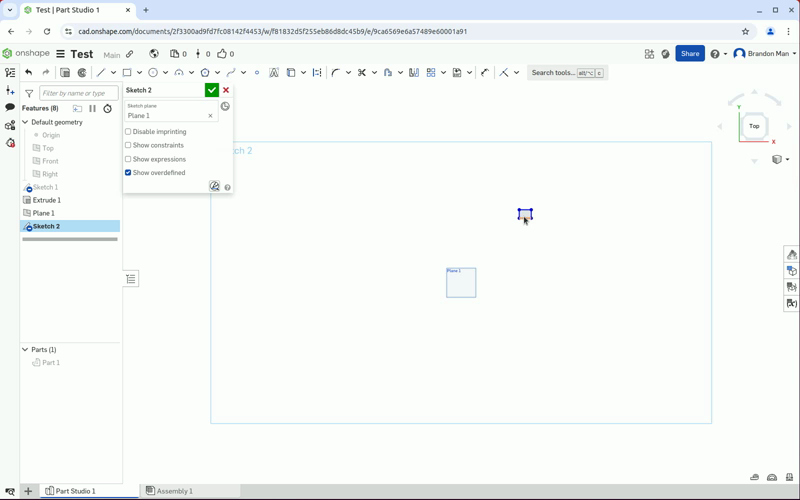
scroll(6)
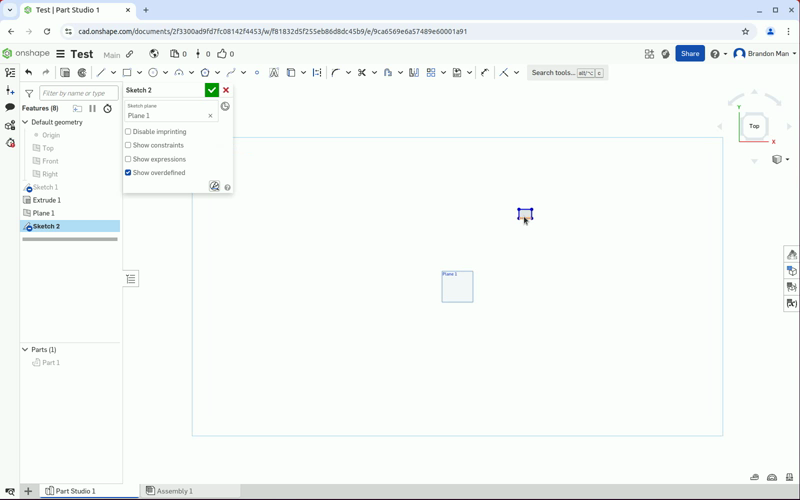
scroll(6)
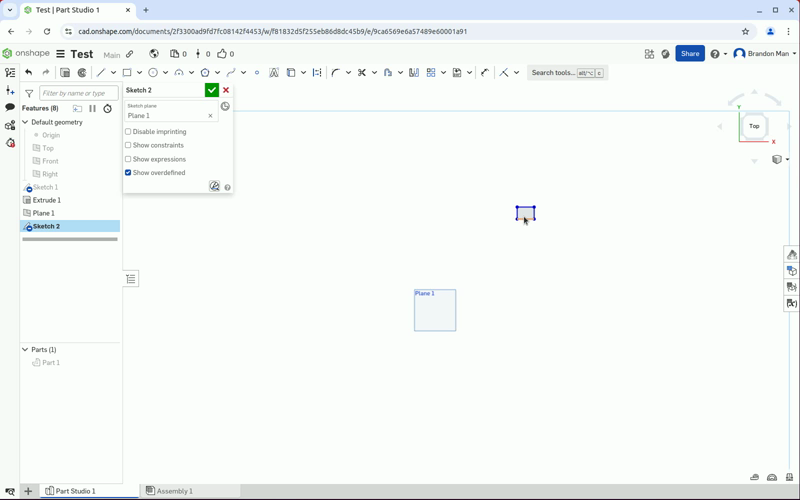
scroll(6)
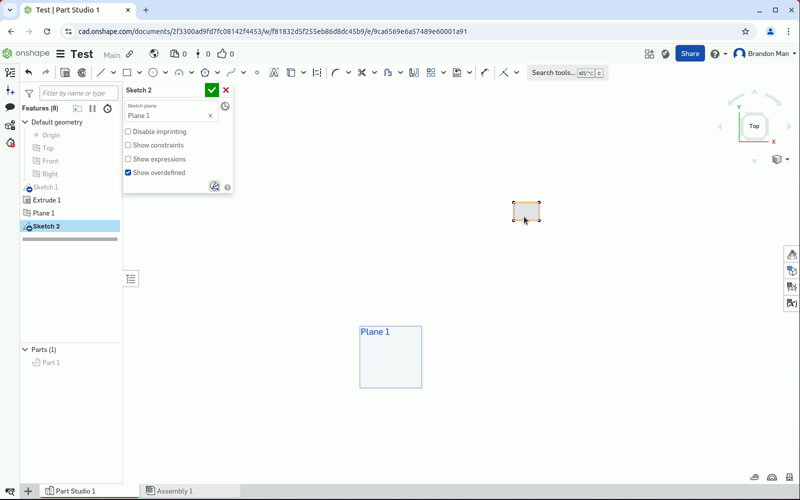
scroll(6)
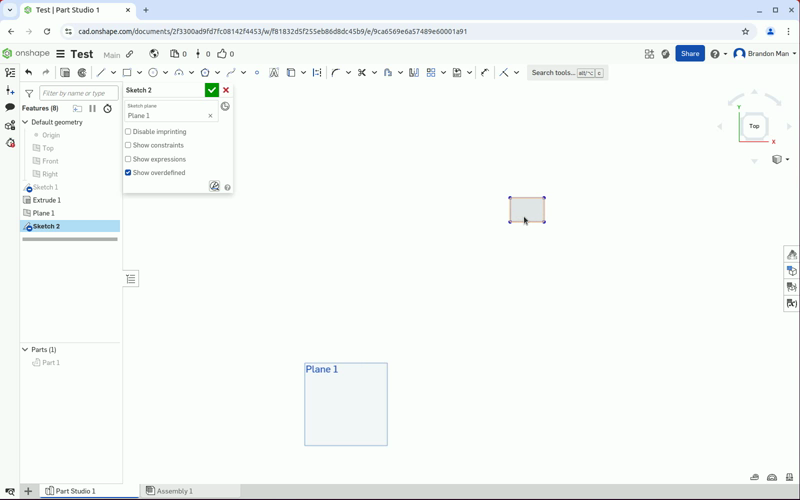
scroll(6)
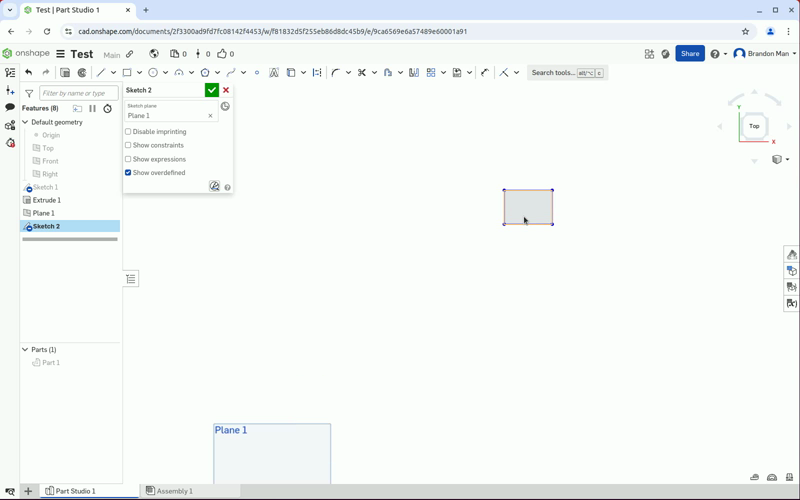
scroll(6)
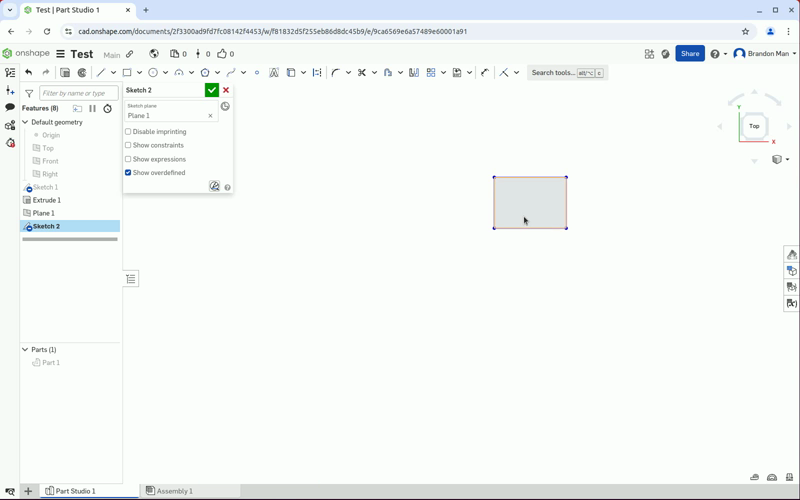
scroll(6)
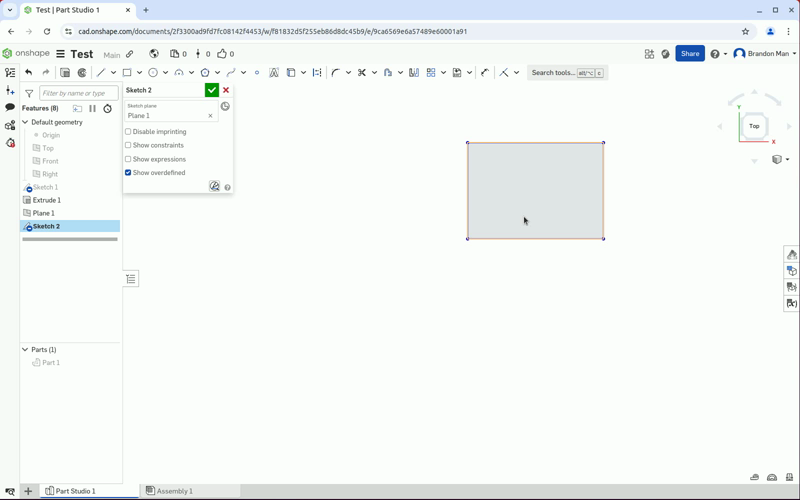
click(524, 216)
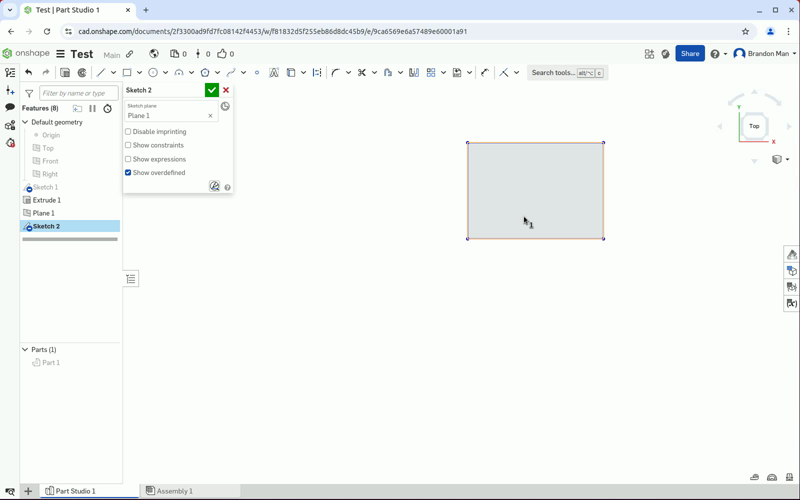
scroll(-6)
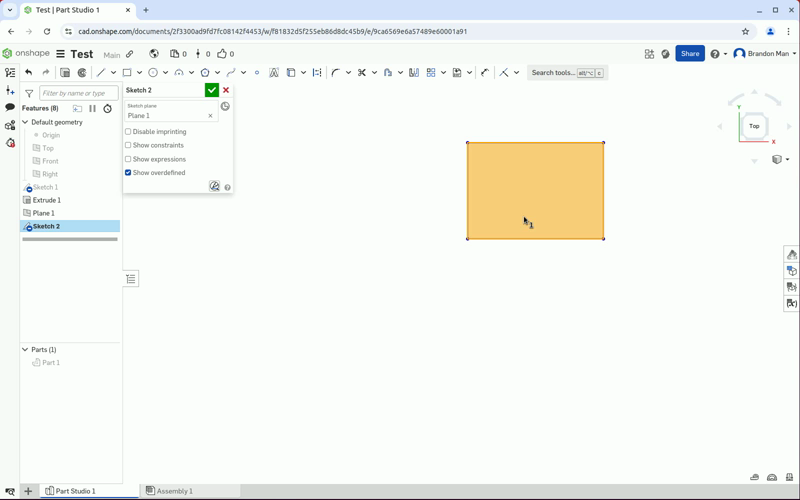
scroll(-6)
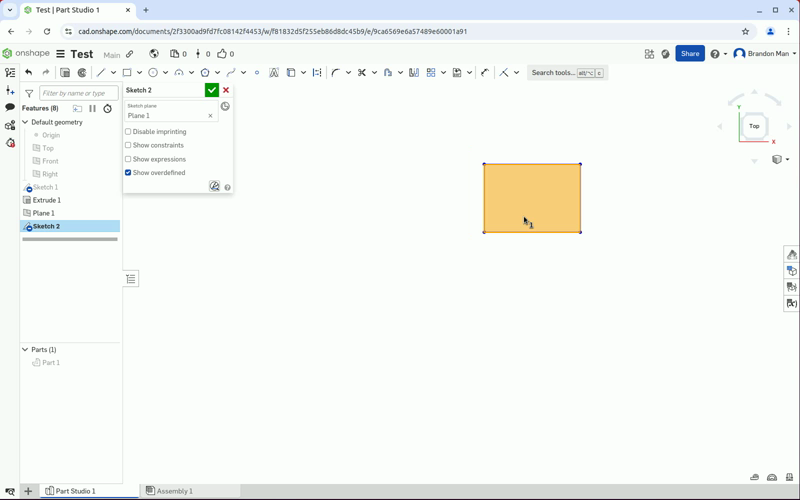
scroll(-6)
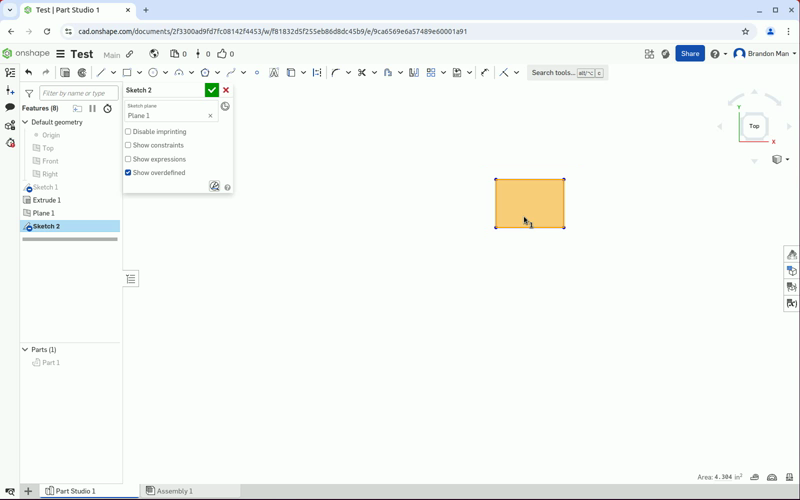
scroll(-6)
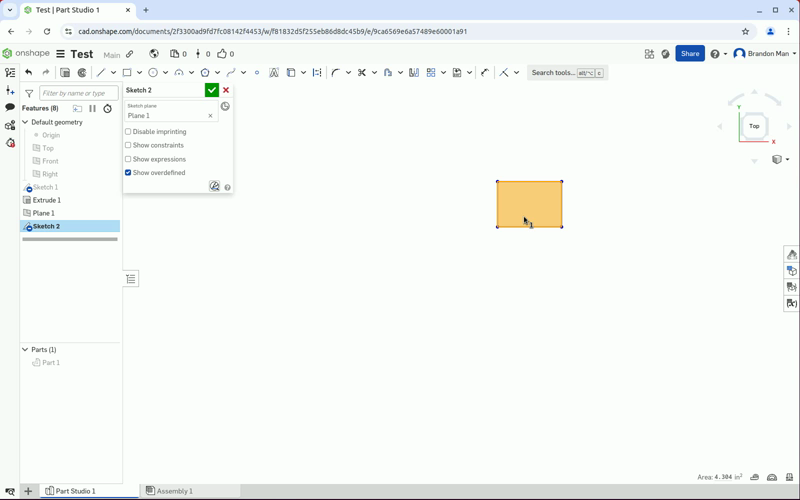
scroll(-6)
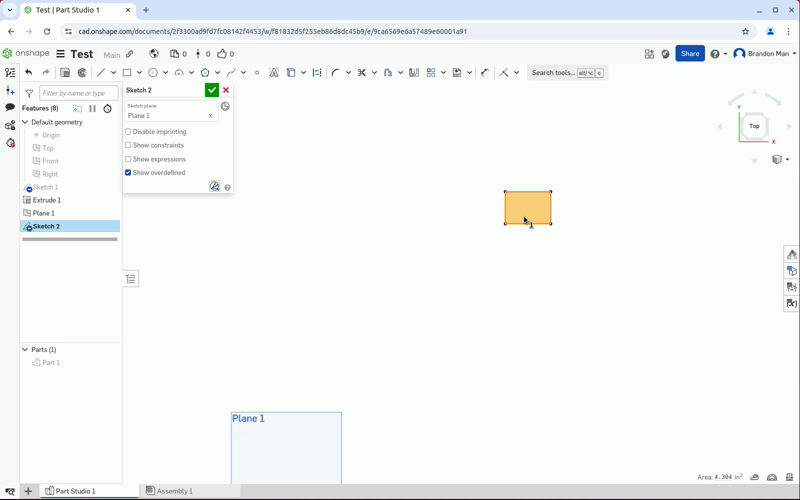
scroll(-6)
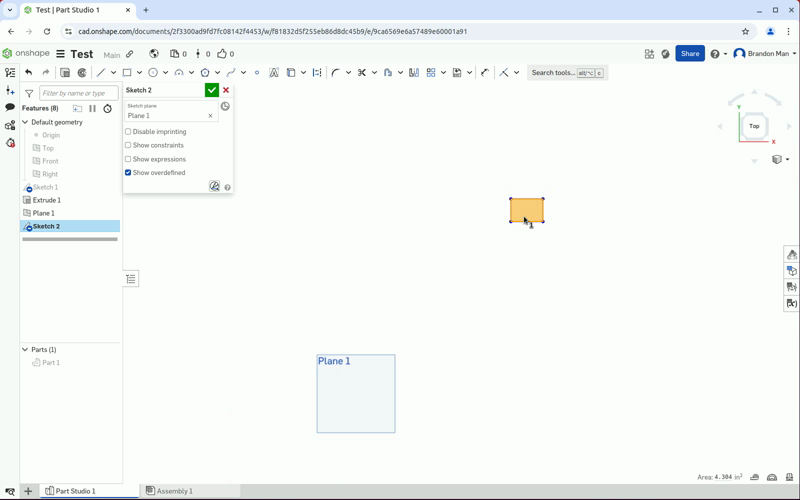
scroll(-6)
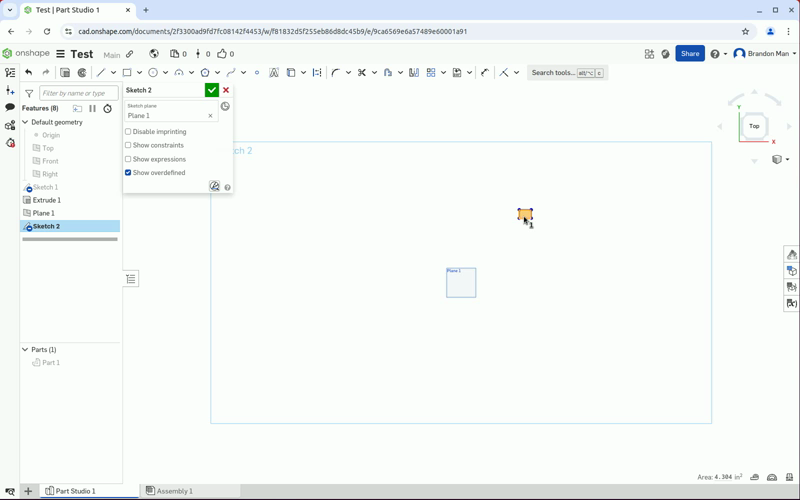
mouse_move(73, 352)
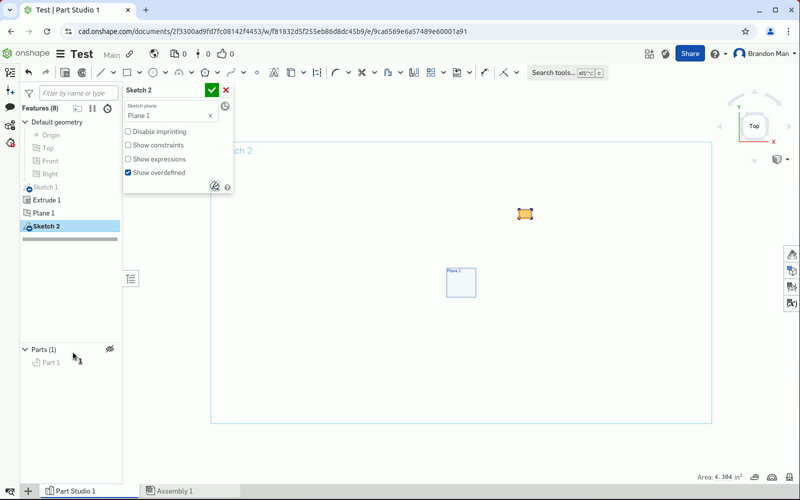
key(shift+y)
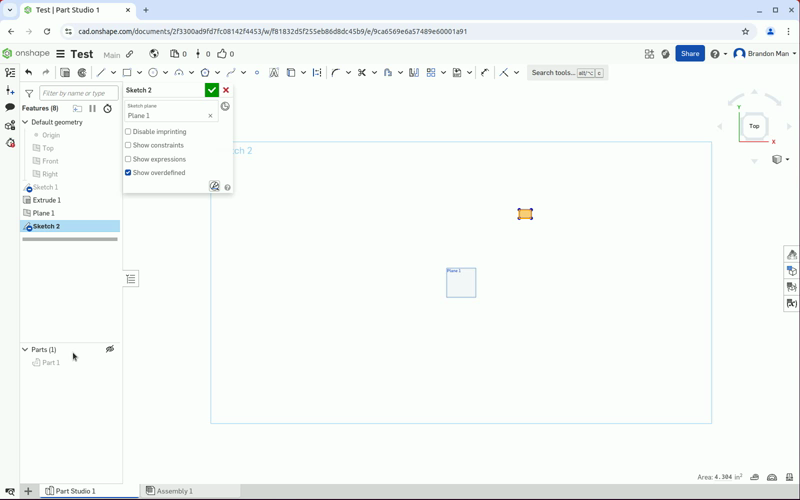
key(shift+e)
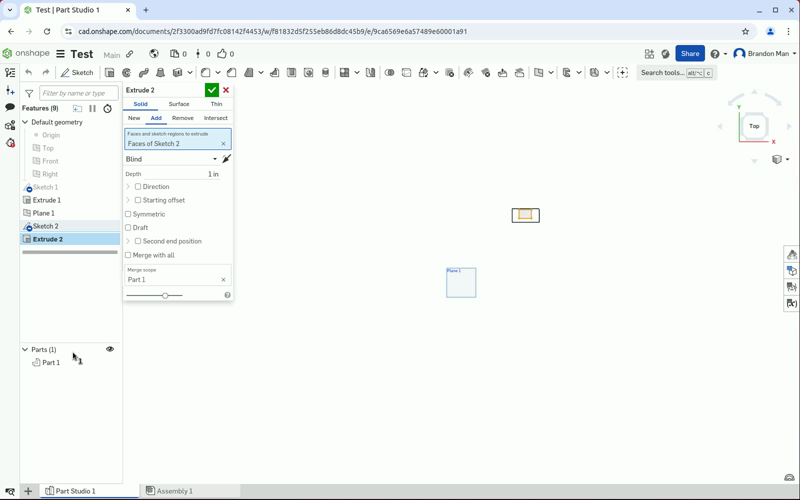
mouse_move(143, 106)
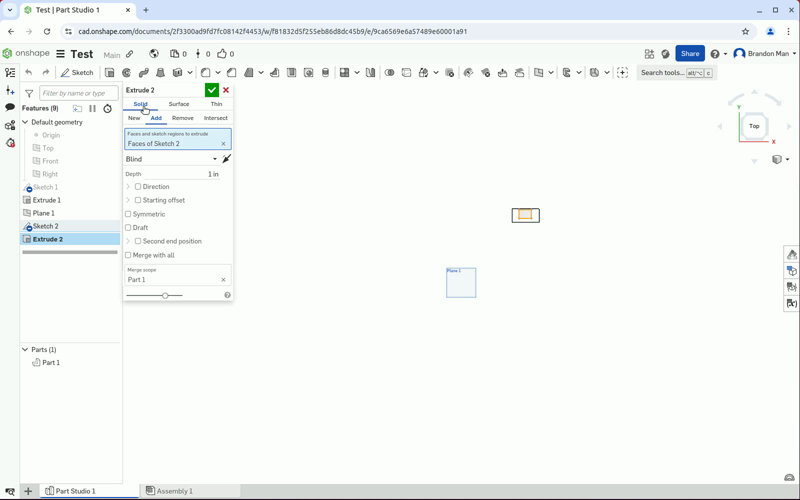
click(143, 106)
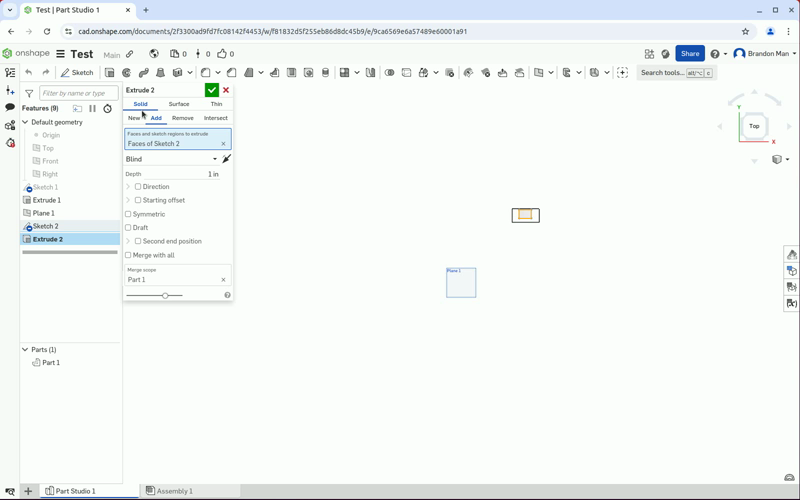
mouse_move(137, 120)
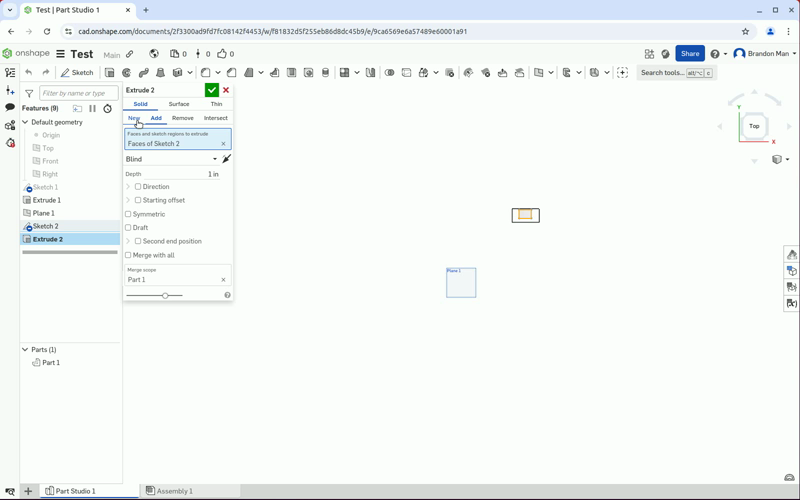
click(137, 120)
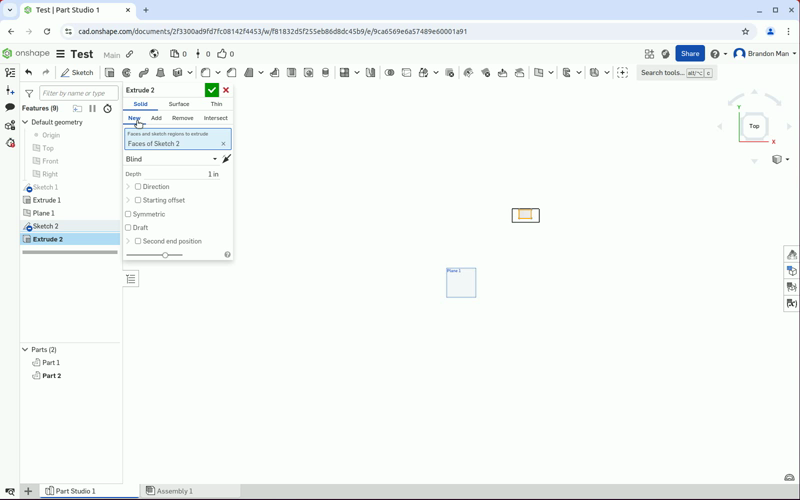
key(tab, 4)
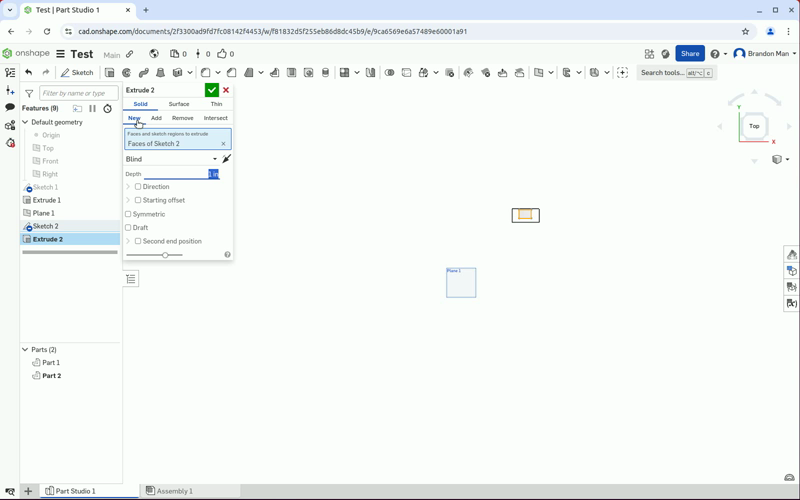
text(0.241)
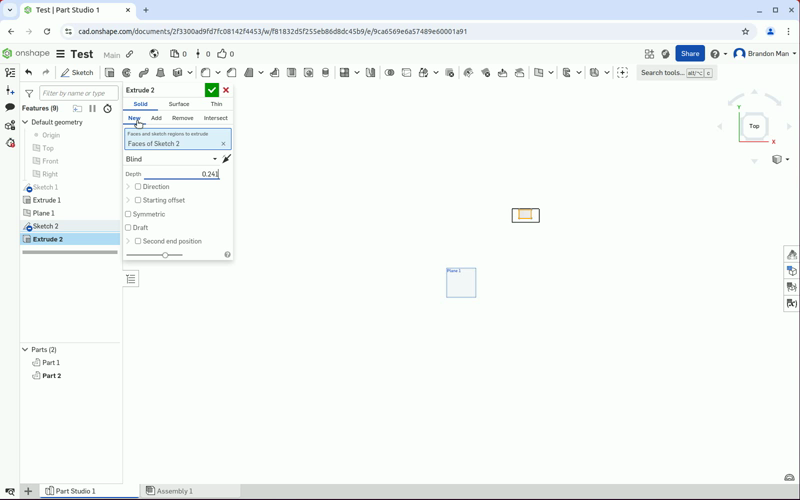
key(enter)
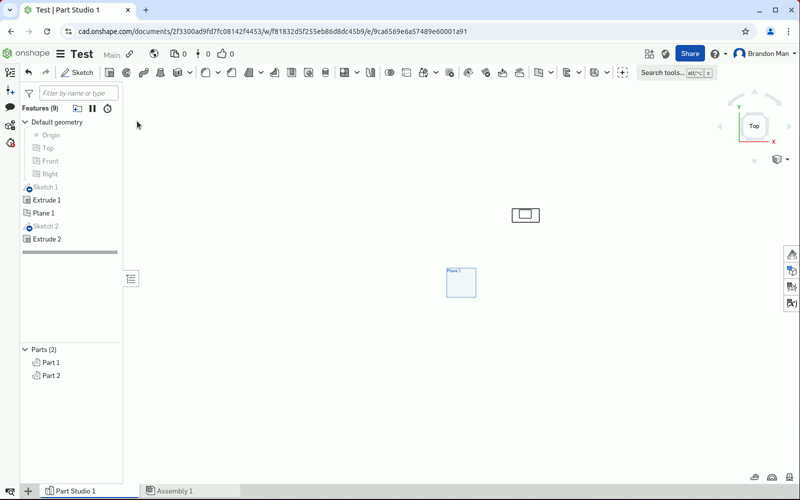
key(shift+h)
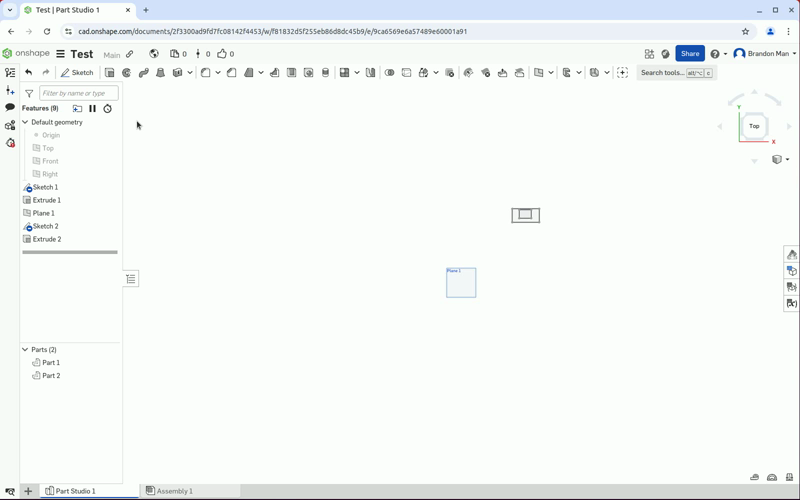
key(shift+h)
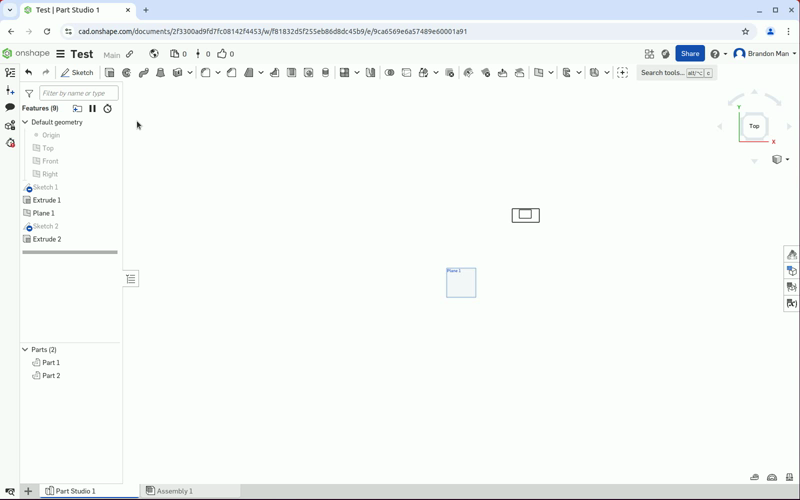
mouse_move(73, 189)
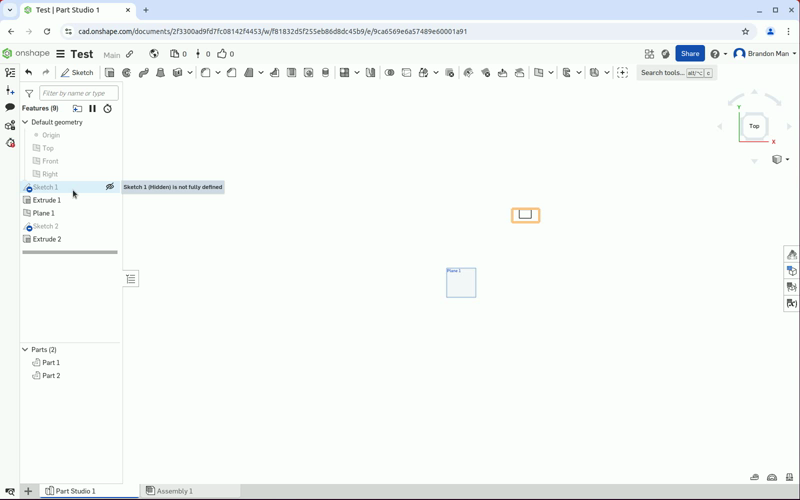
click(73, 189)
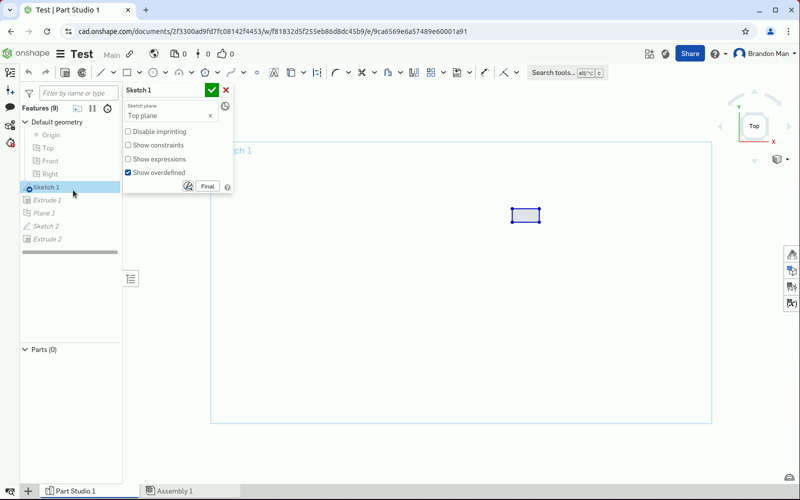
mouse_move(229, 92)
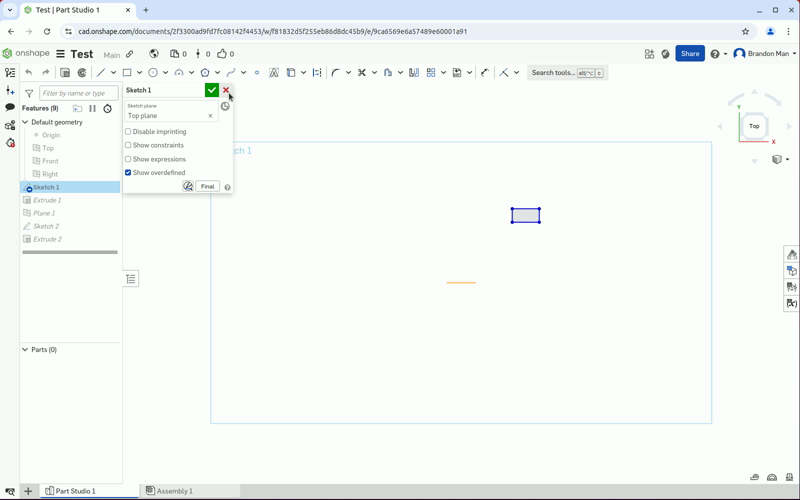
click(229, 92)
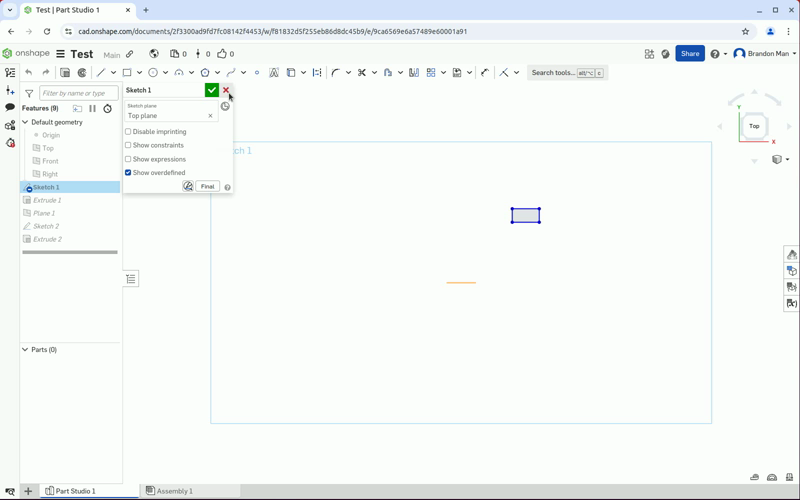
key(shift+s)
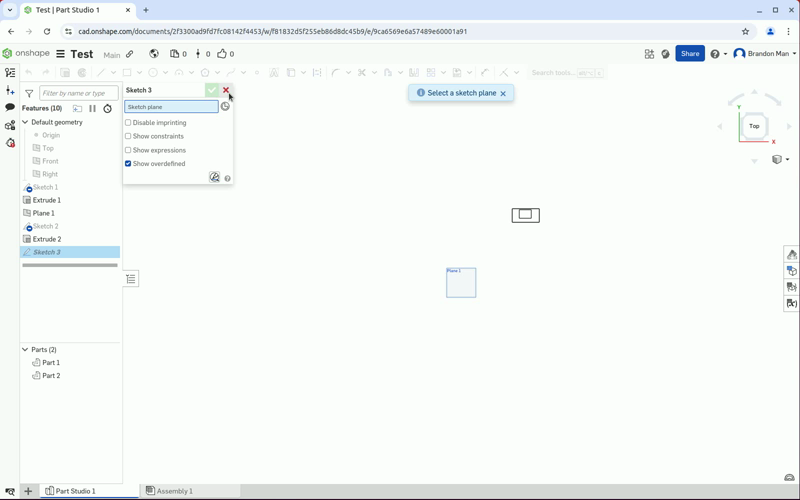
mouse_move(73, 150)
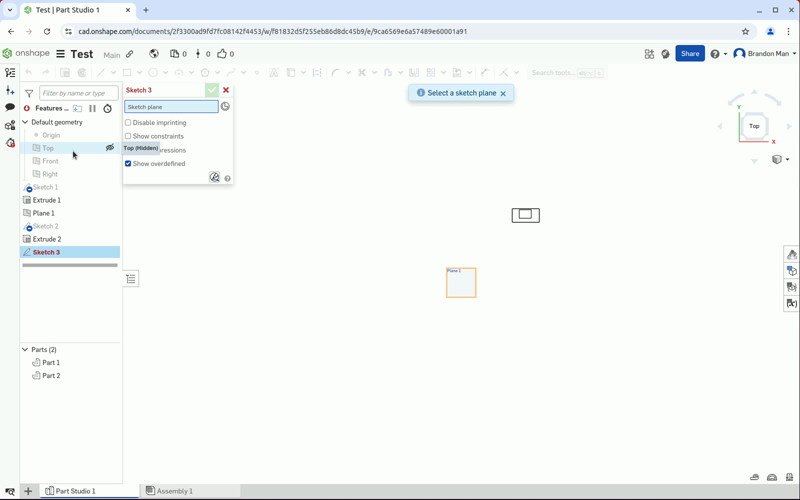
click(73, 150)
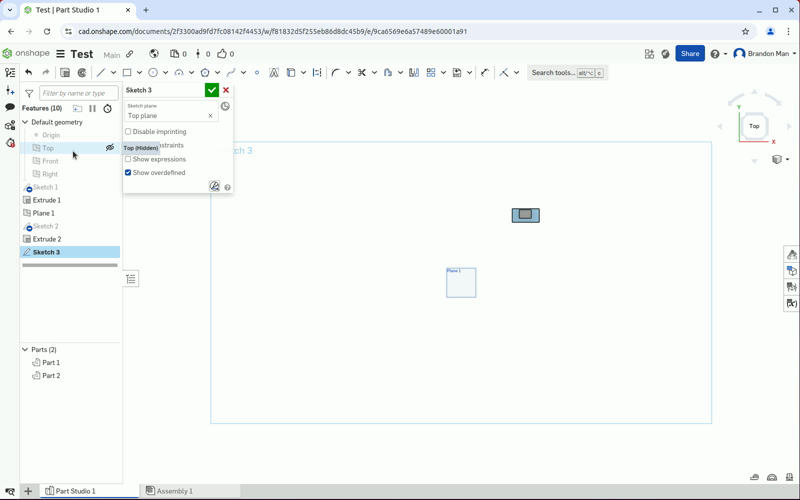
mouse_move(73, 352)
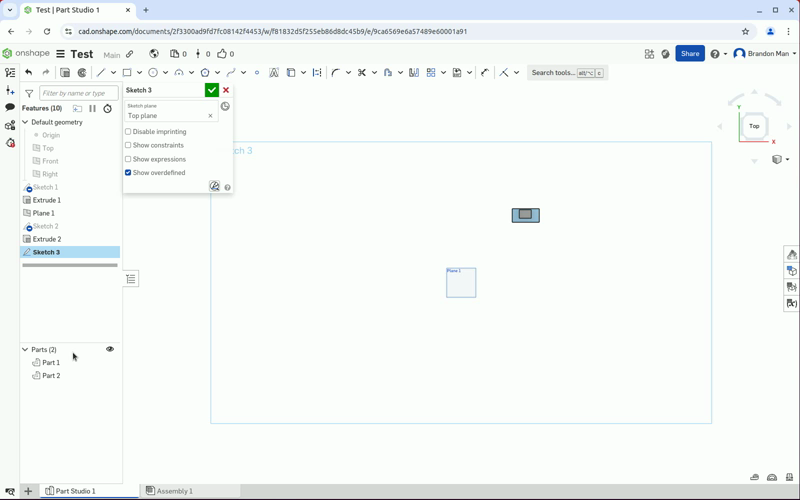
key(y)
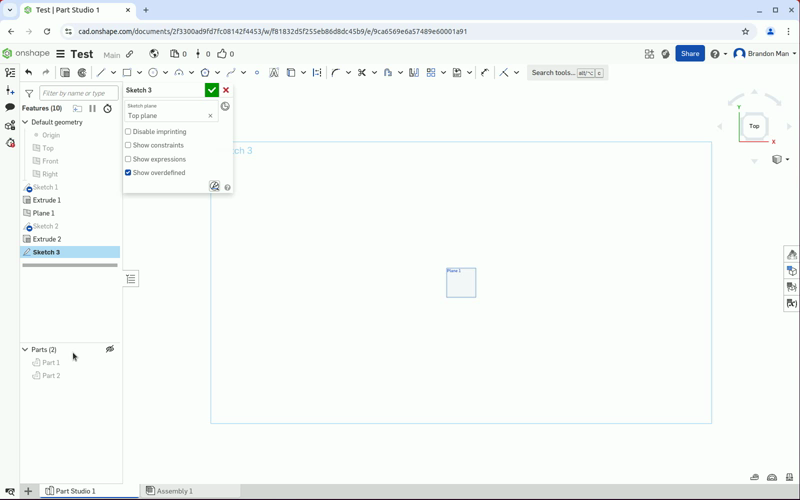
key(l)
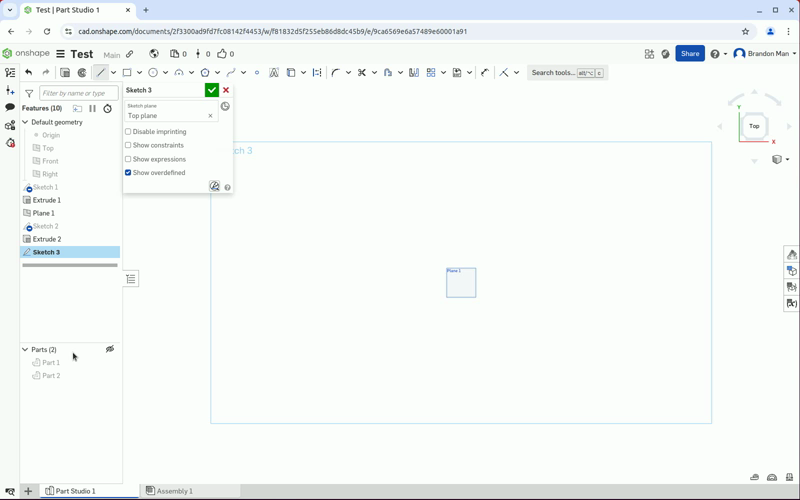
key_down(shift)
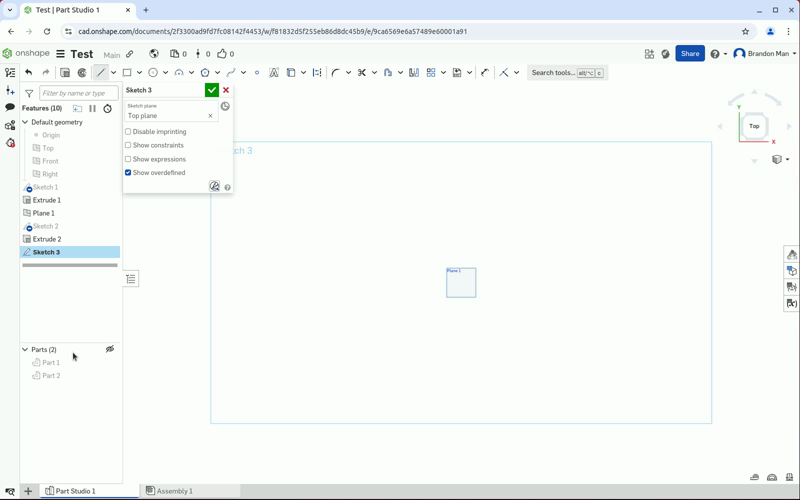
mouse_move(551, 197)
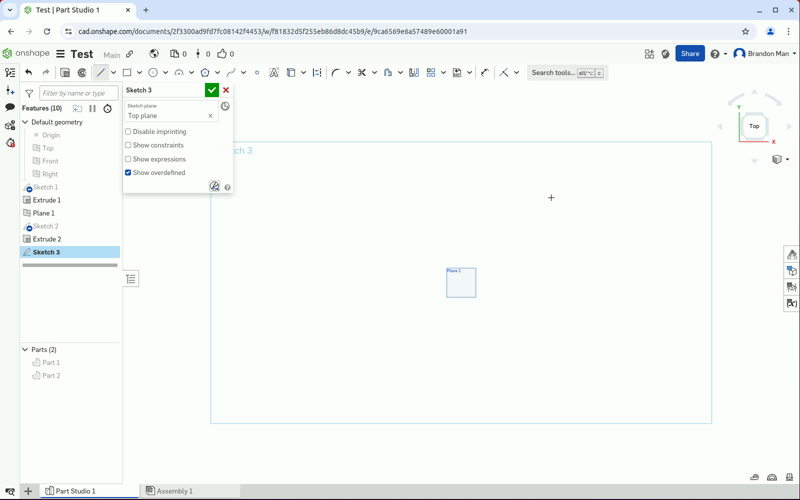
click(551, 197)
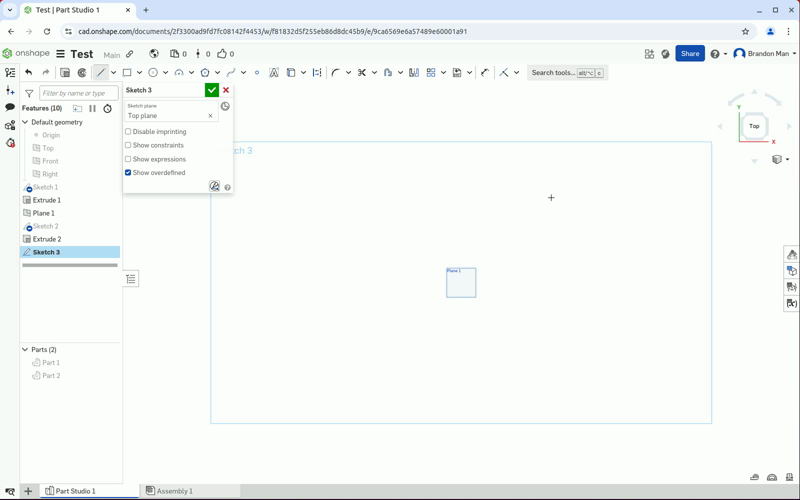
key_up(shift)
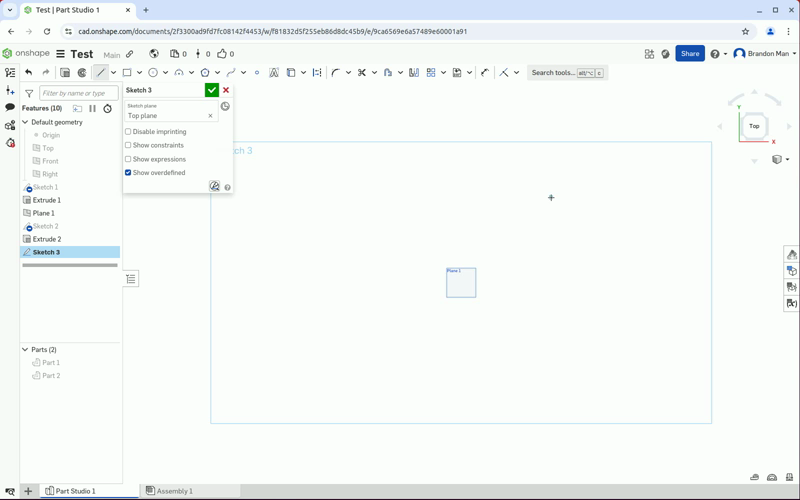
key_down(shift)
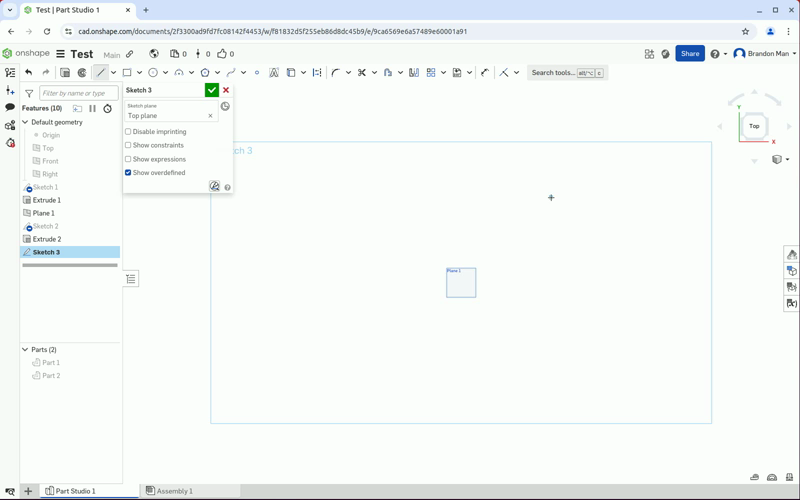
mouse_move(581, 197)
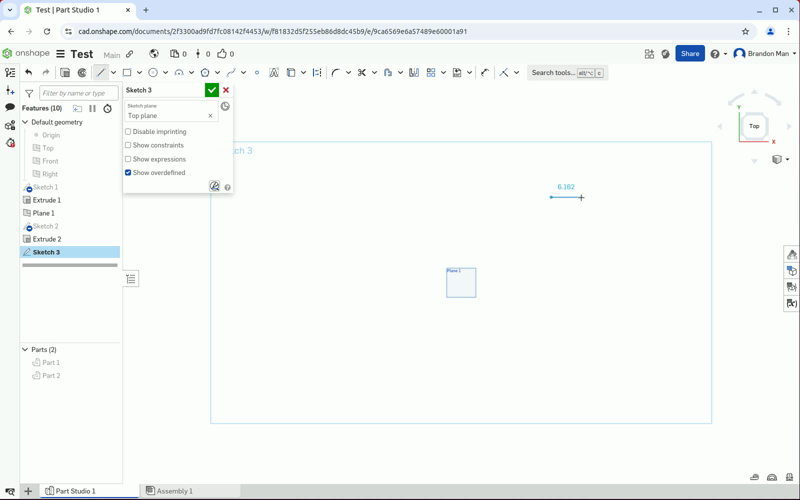
mouse_move(553, 197)
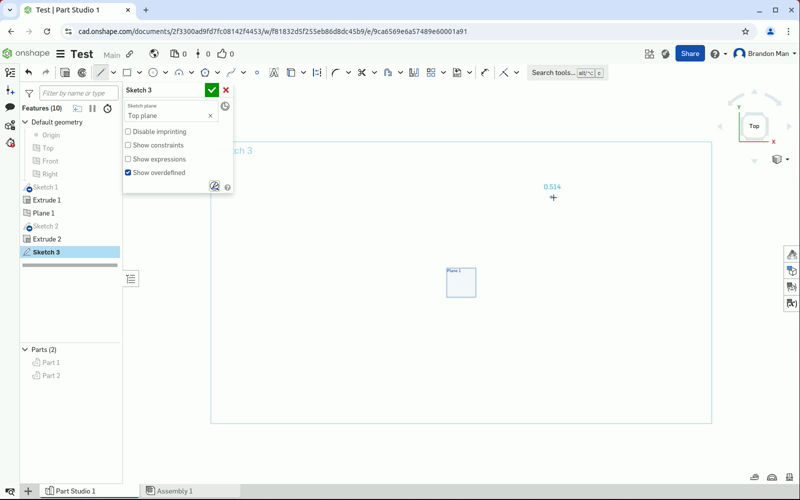
scroll(6)
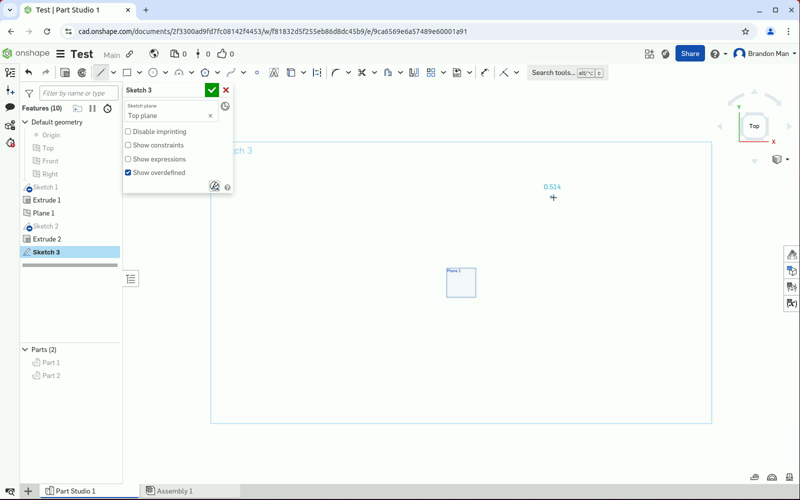
scroll(6)
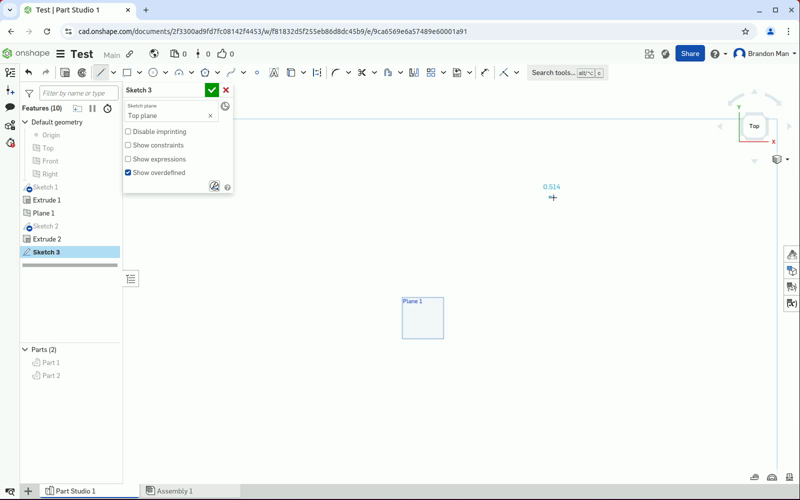
scroll(6)
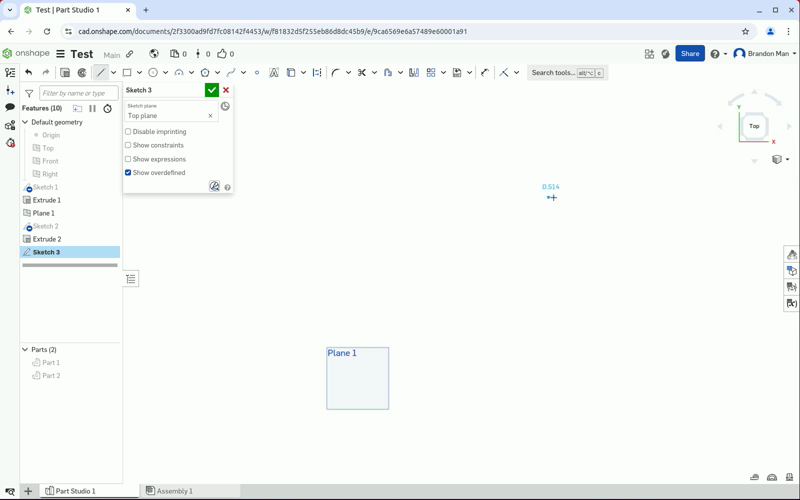
scroll(6)
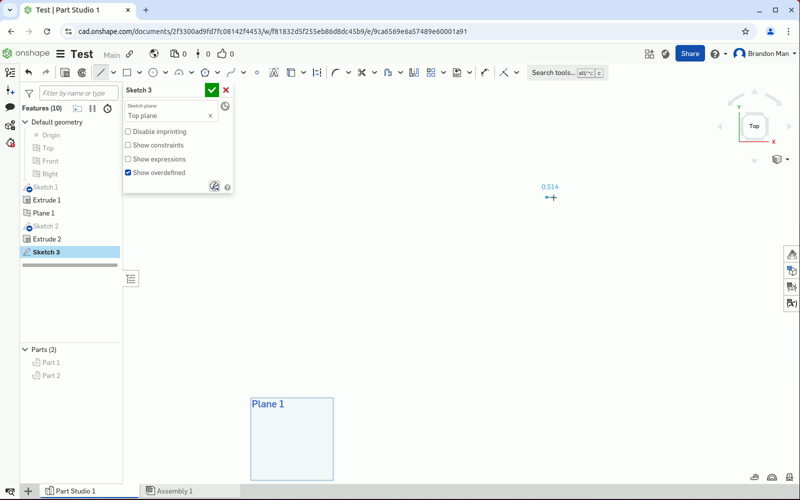
scroll(6)
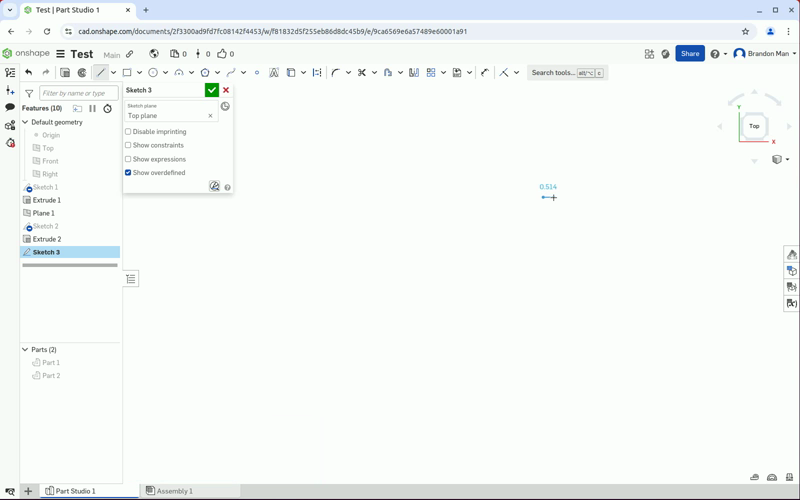
scroll(6)
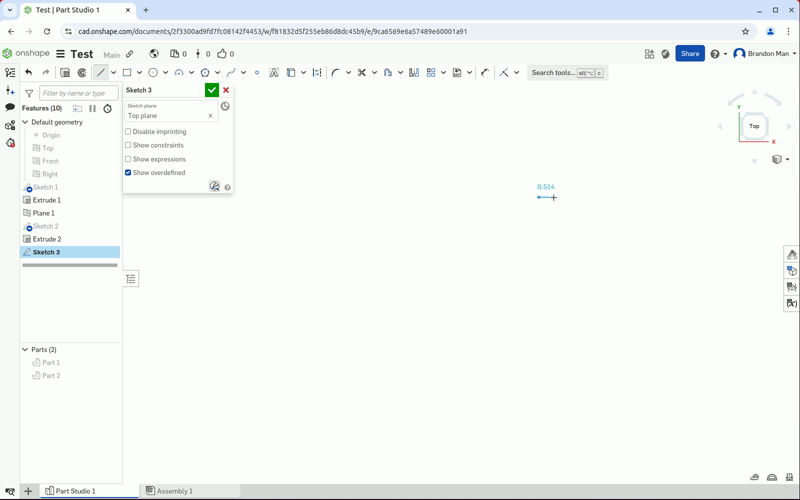
scroll(6)
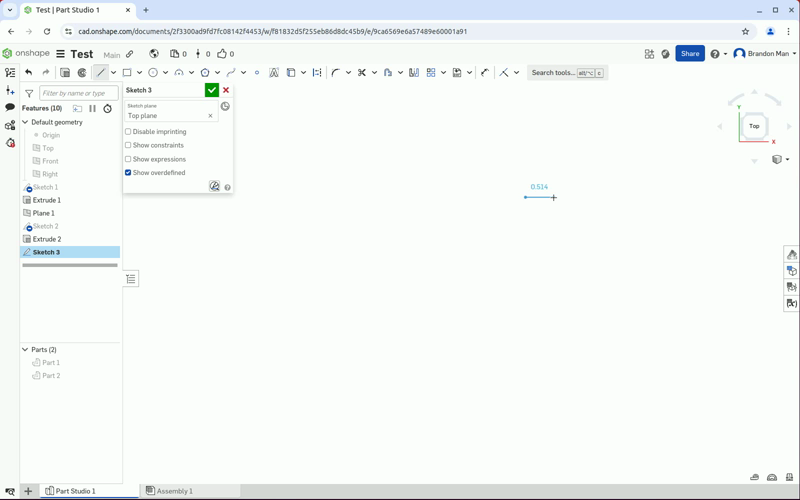
click(553, 197)
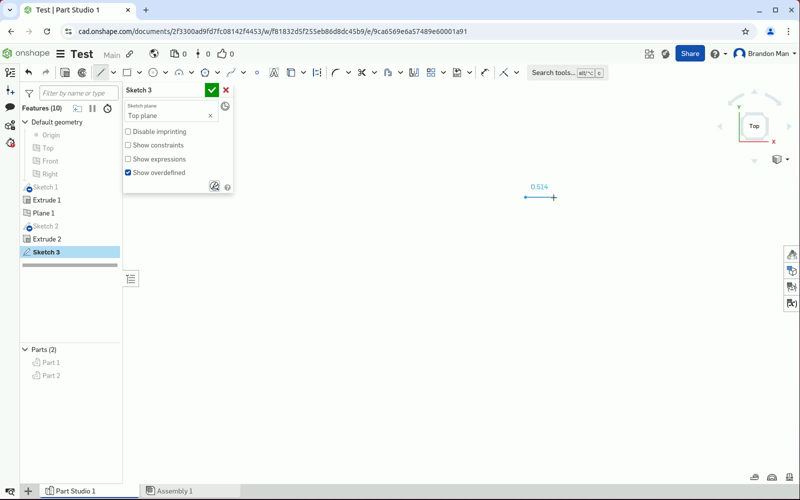
scroll(-6)
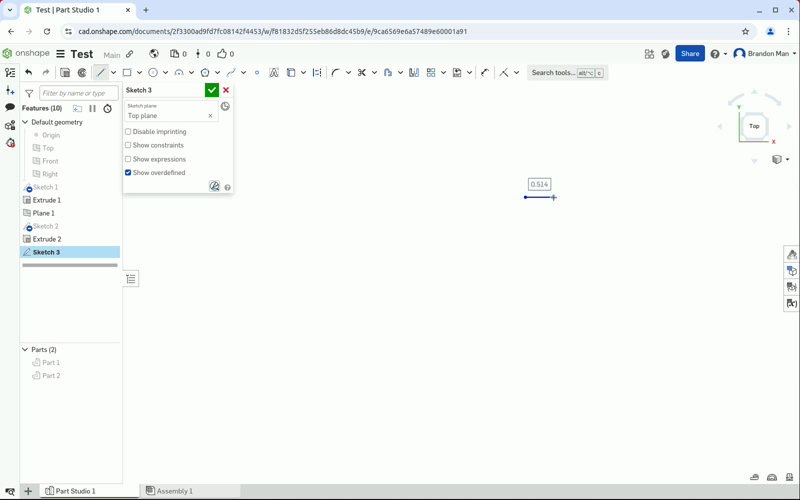
scroll(-6)
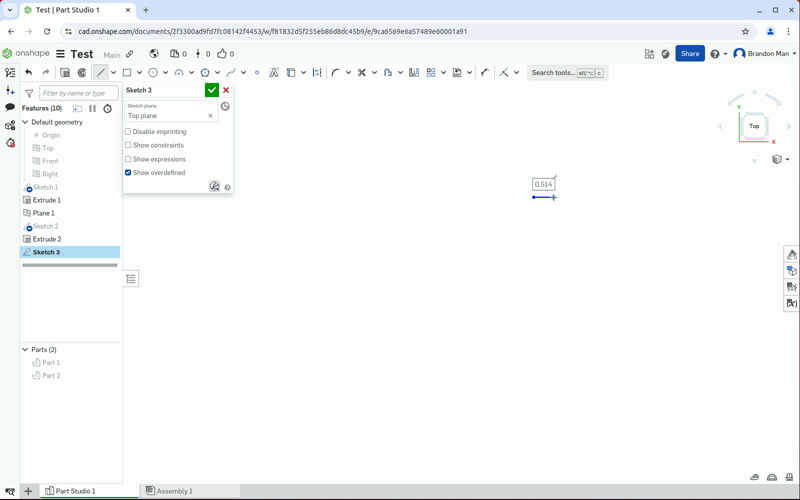
scroll(-6)
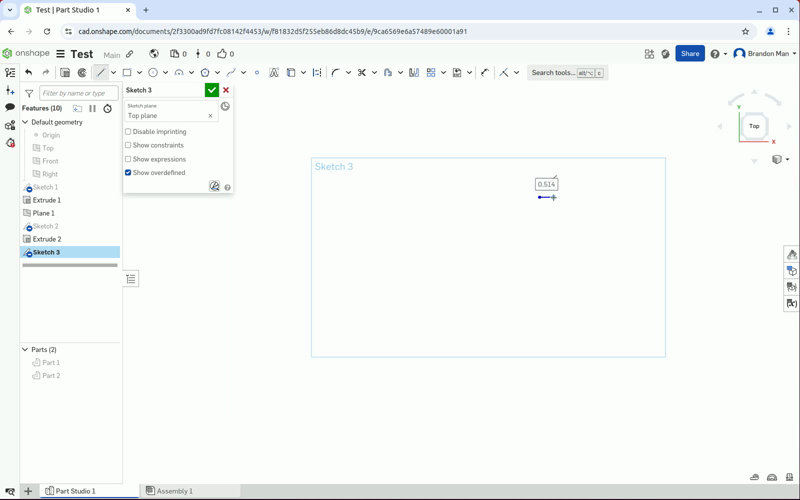
scroll(-6)
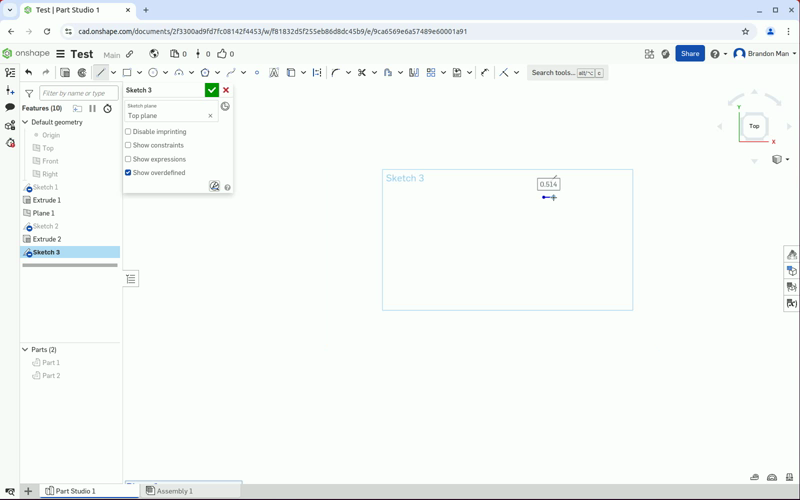
scroll(-6)
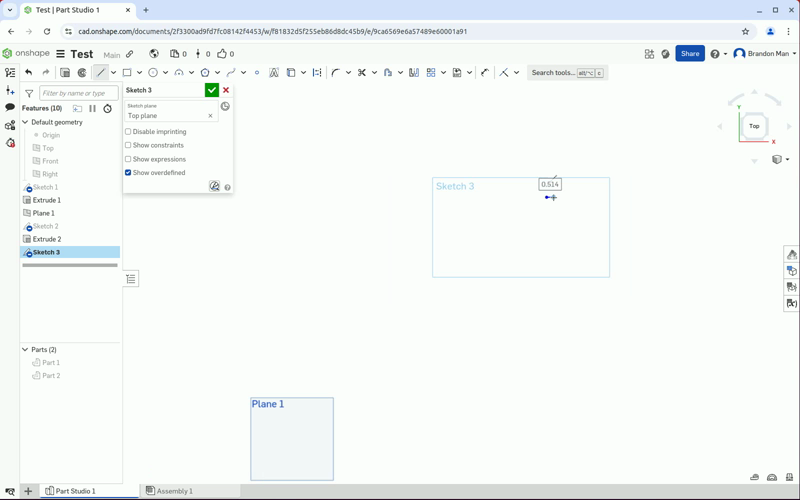
scroll(-6)
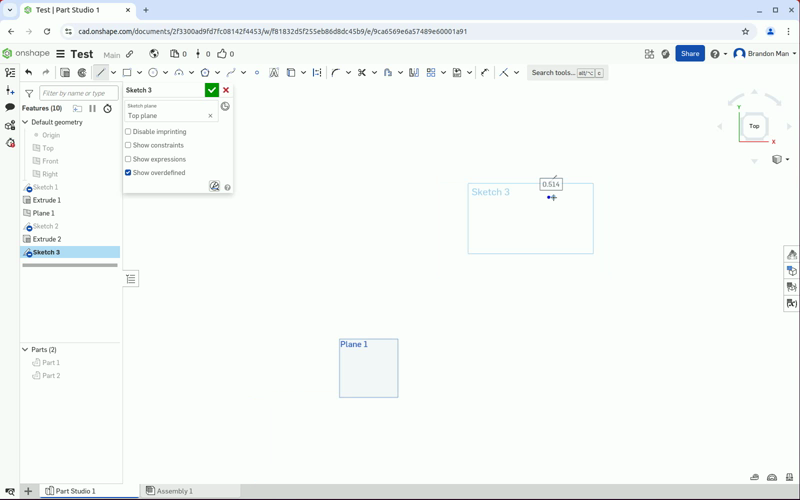
scroll(-6)
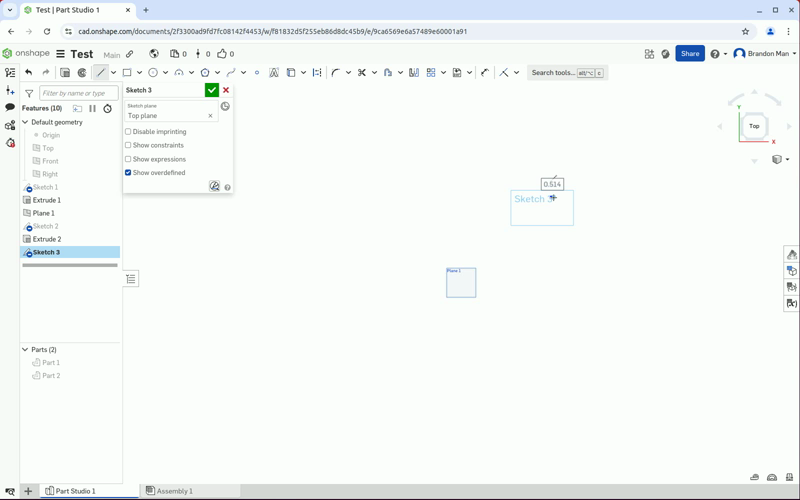
key_up(shift)
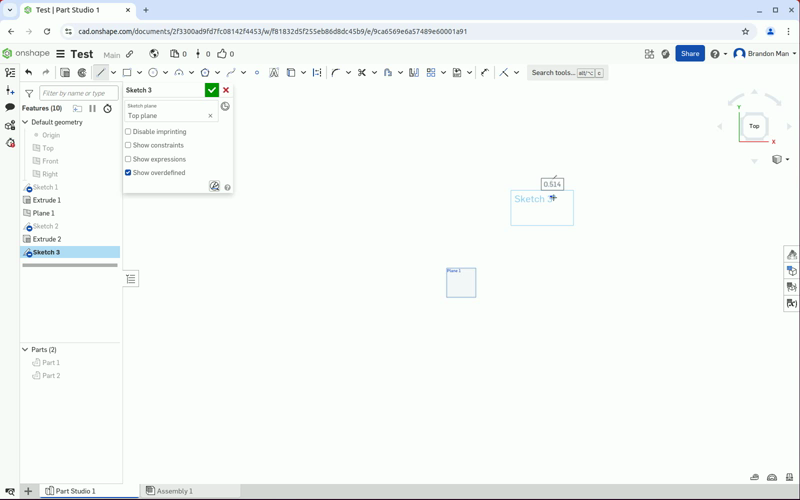
key_down(shift)
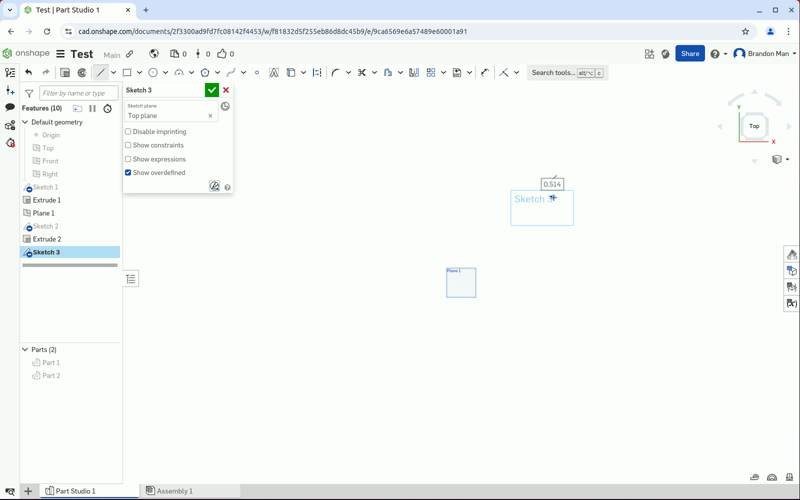
mouse_move(583, 197)
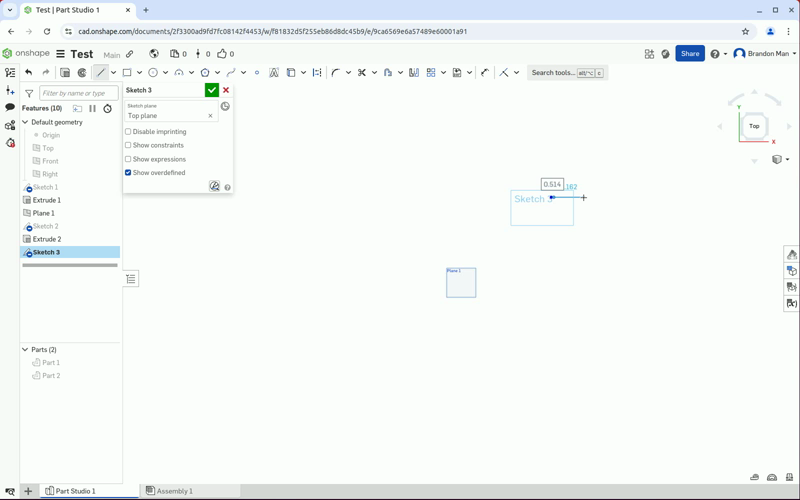
mouse_move(553, 195)
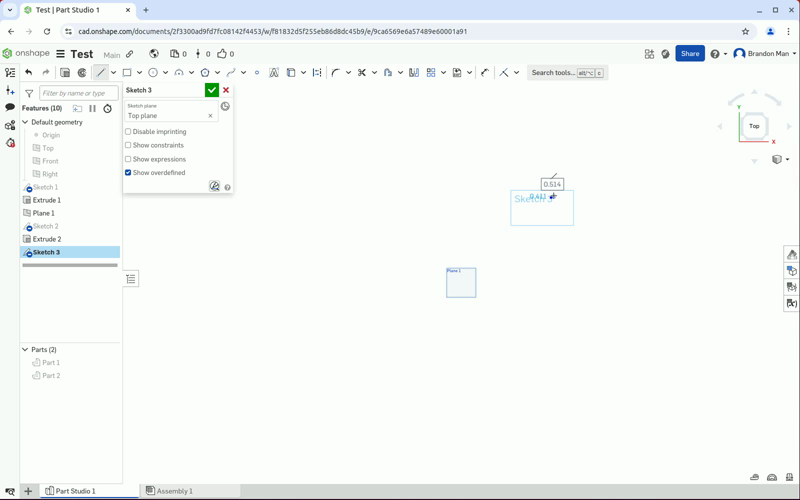
scroll(6)
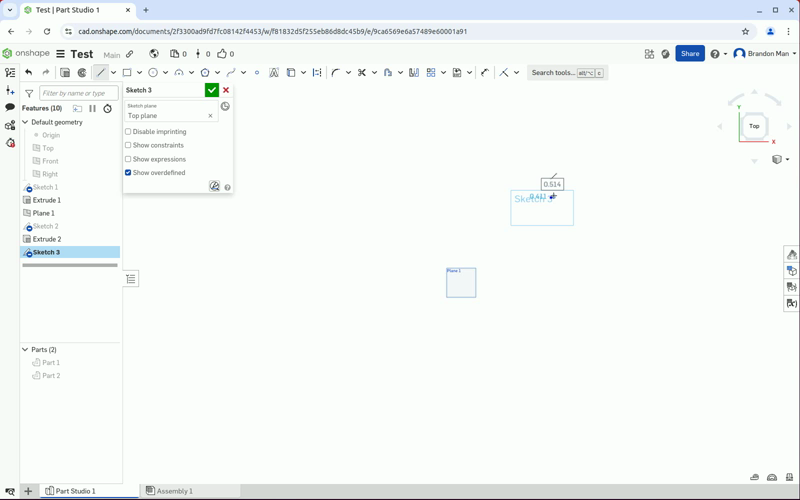
scroll(6)
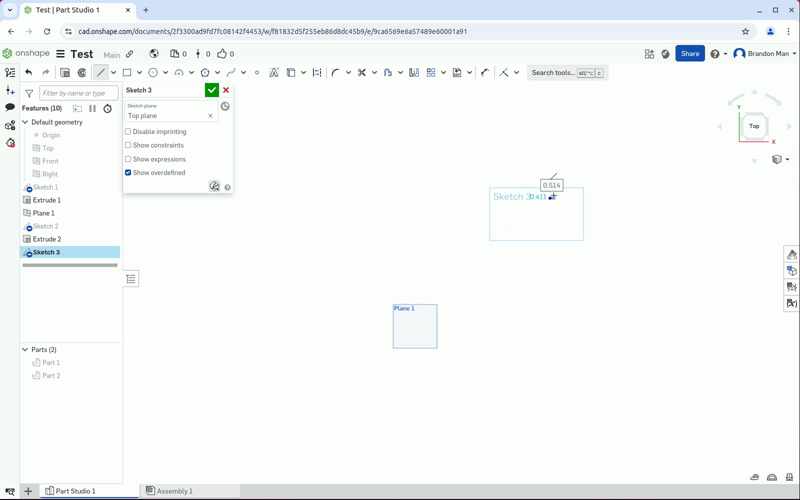
scroll(6)
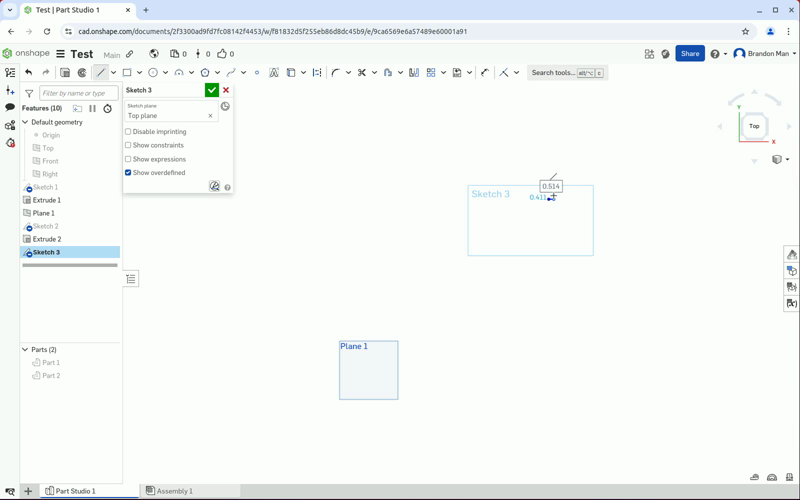
scroll(6)
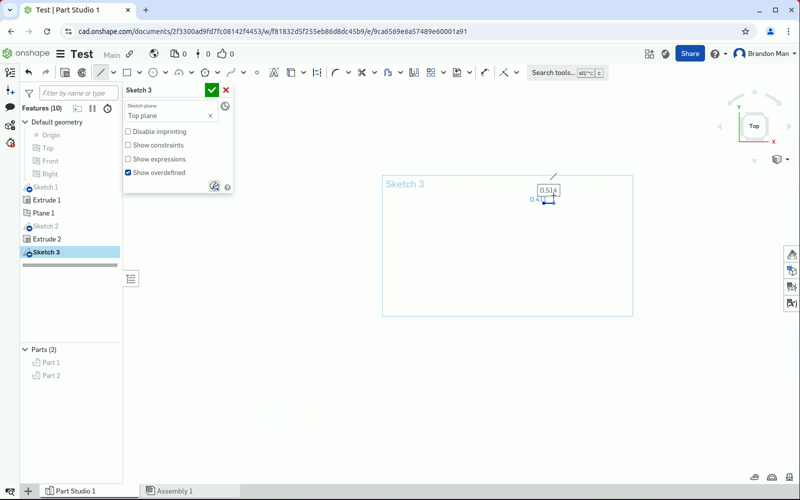
scroll(6)
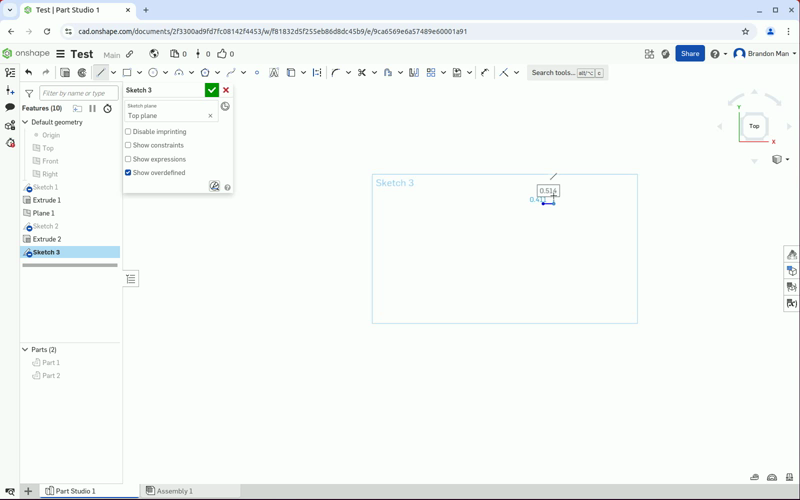
scroll(6)
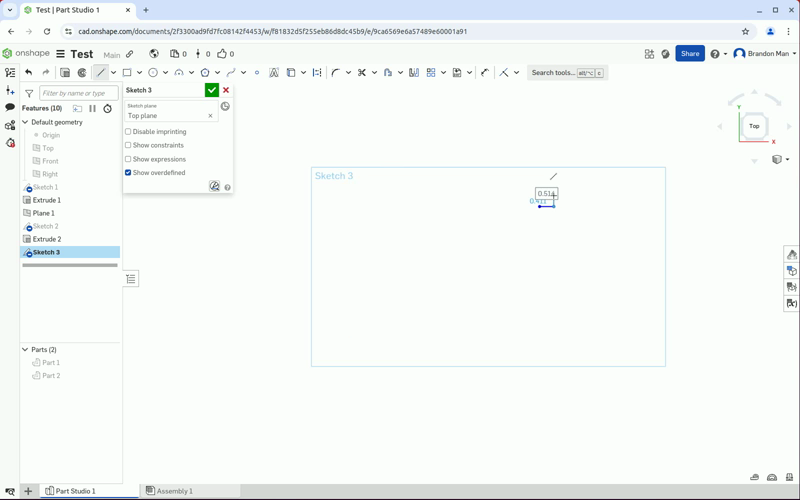
scroll(6)
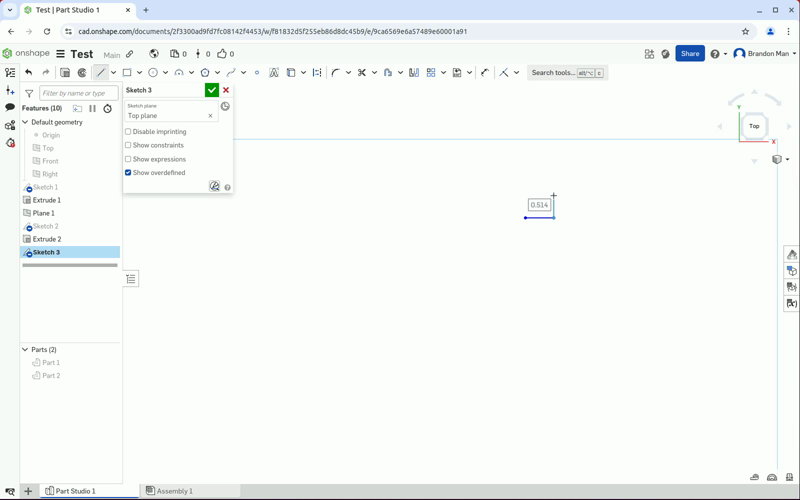
click(553, 195)
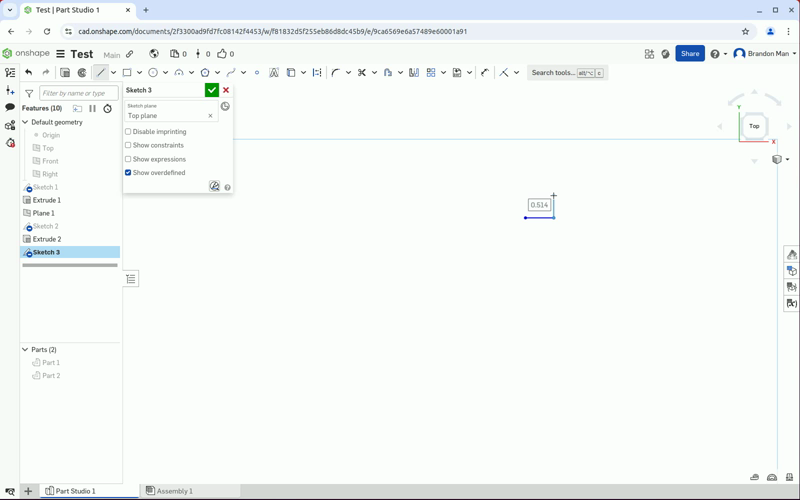
scroll(-6)
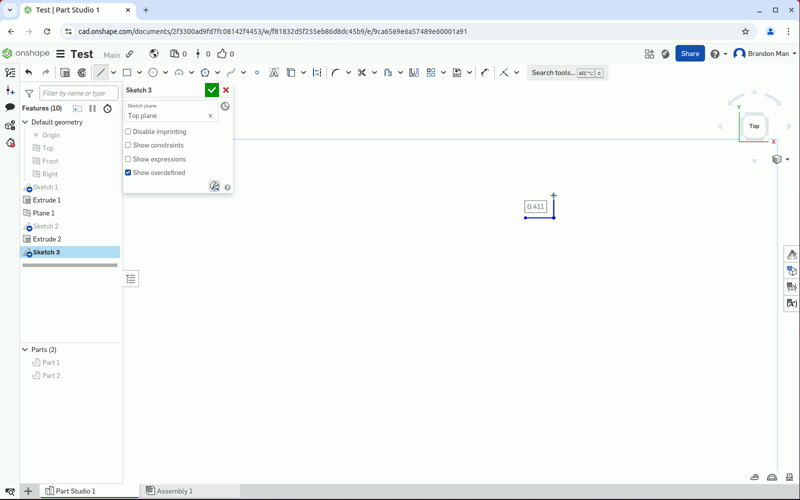
scroll(-6)
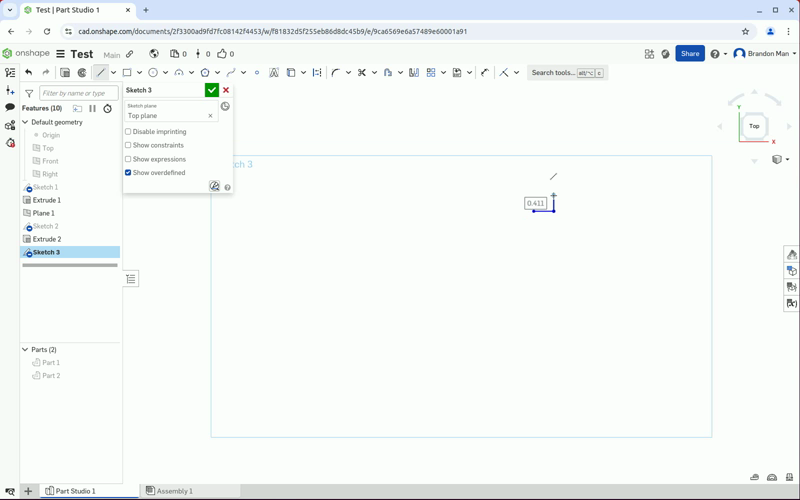
scroll(-6)
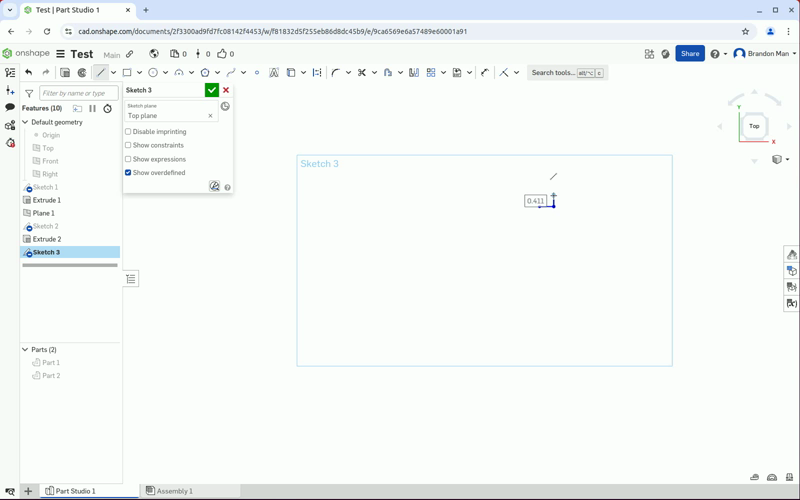
scroll(-6)
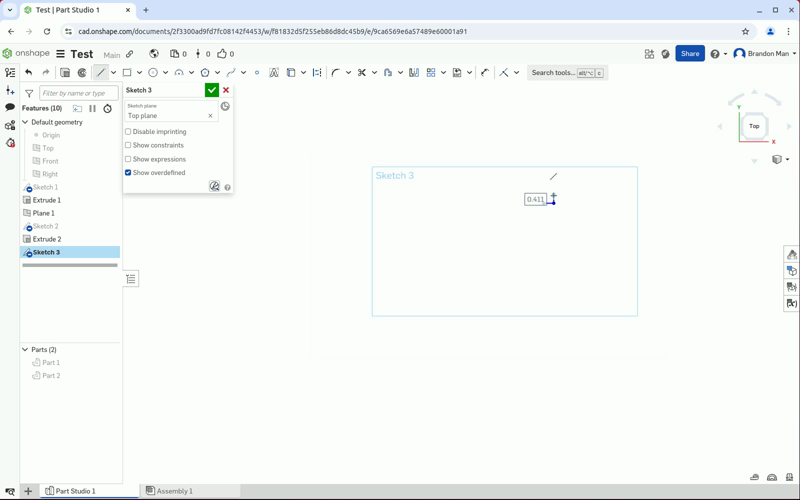
scroll(-6)
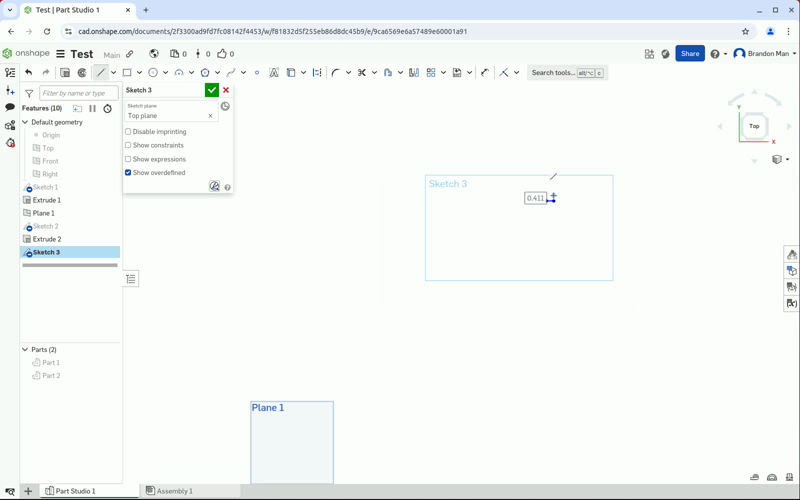
scroll(-6)
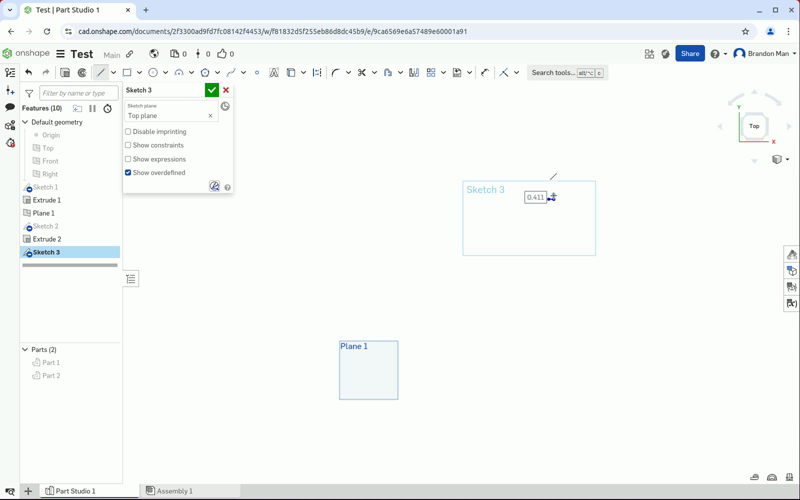
scroll(-6)
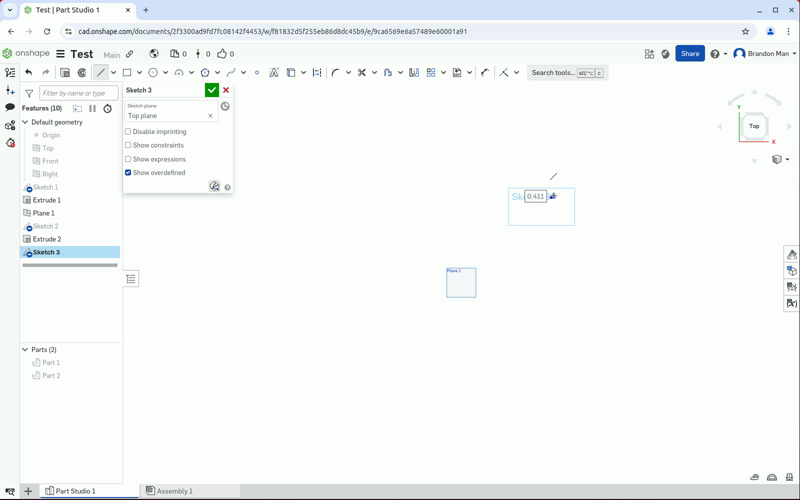
key_up(shift)
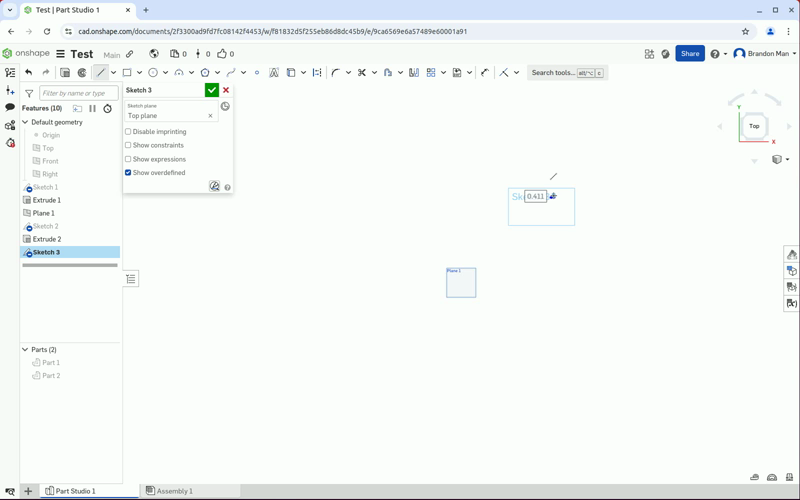
key_down(shift)
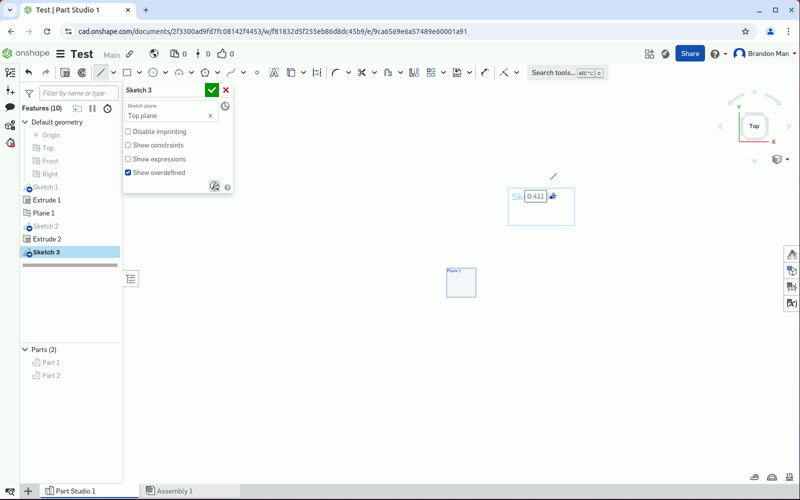
mouse_move(583, 195)
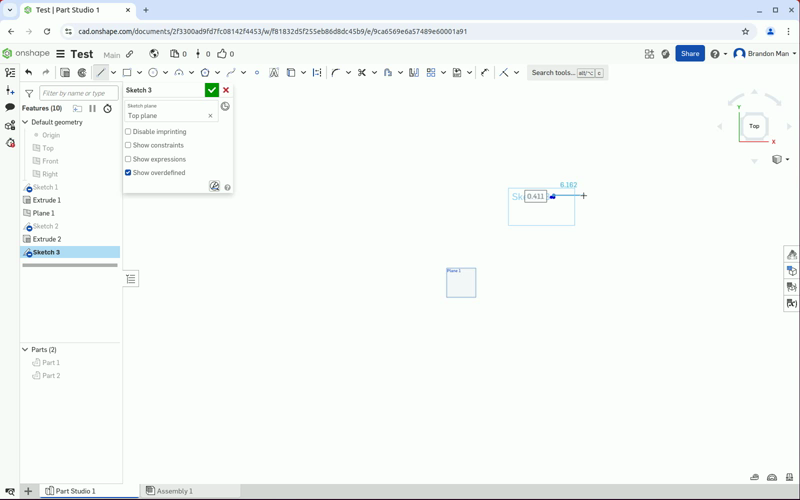
mouse_move(551, 195)
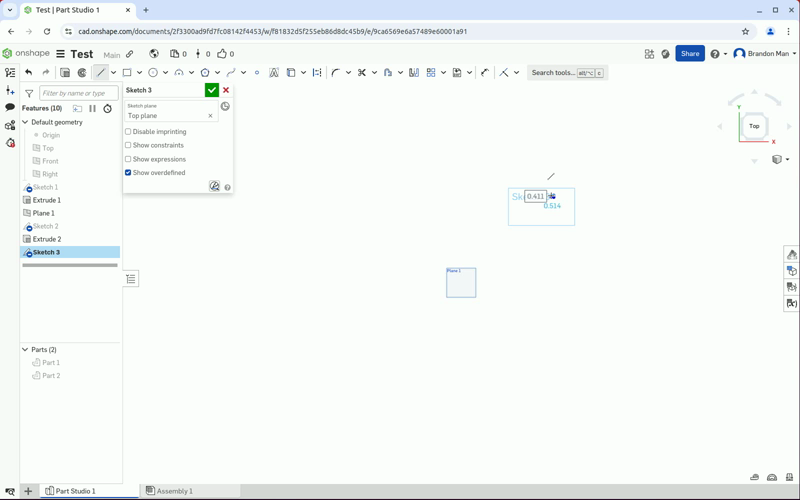
scroll(6)
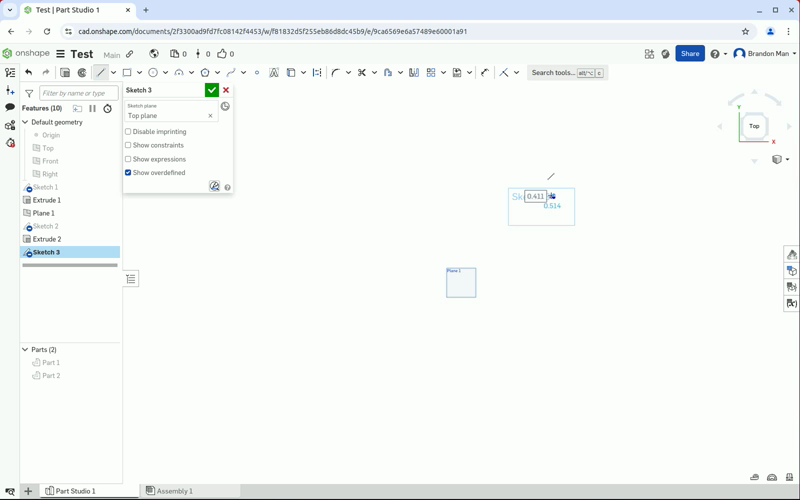
scroll(6)
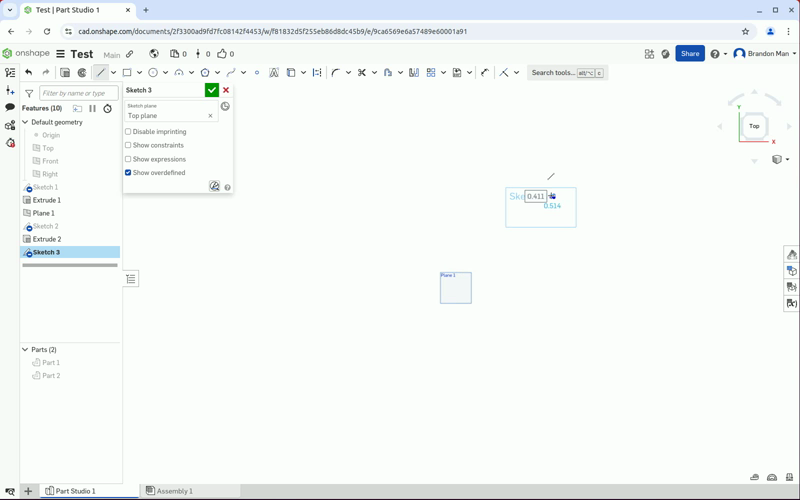
scroll(6)
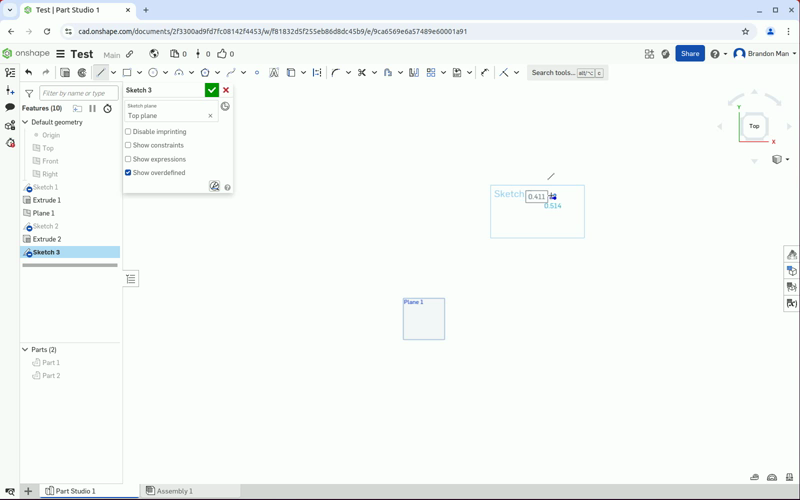
scroll(6)
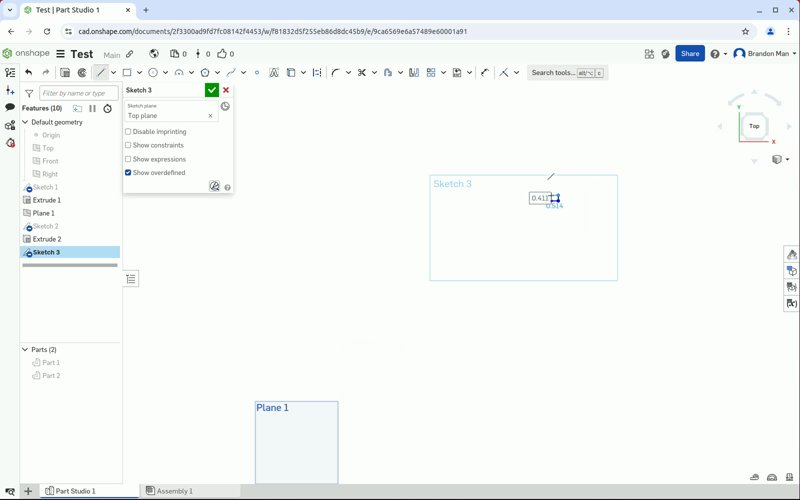
scroll(6)
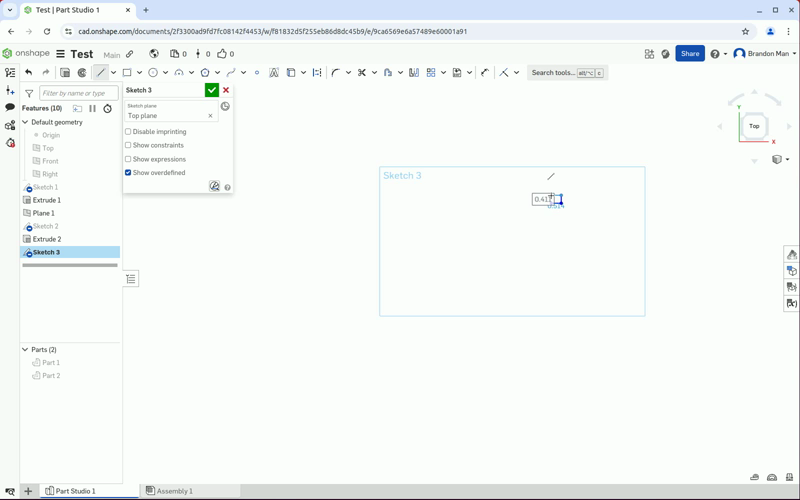
scroll(6)
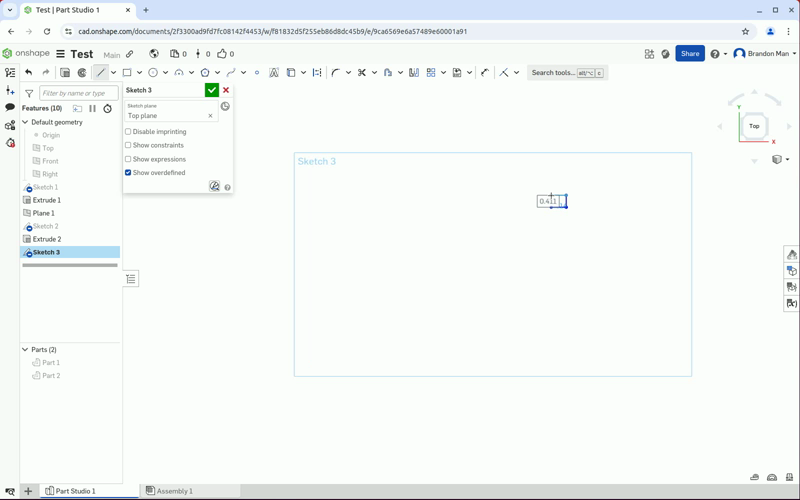
scroll(6)
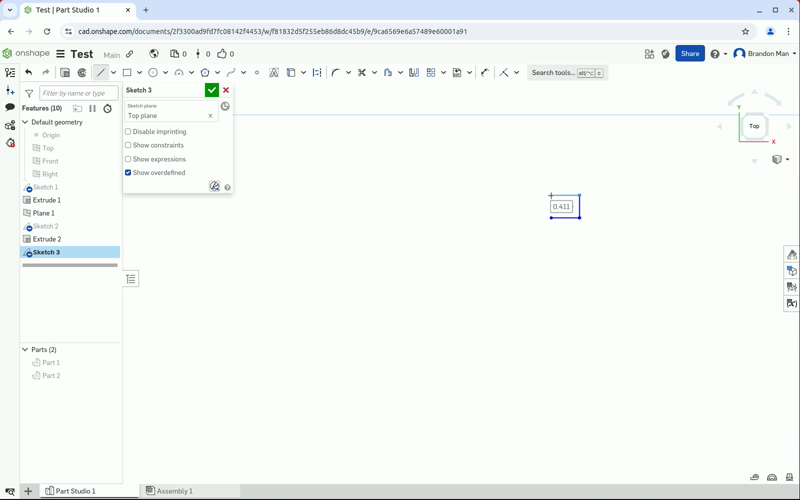
click(551, 195)
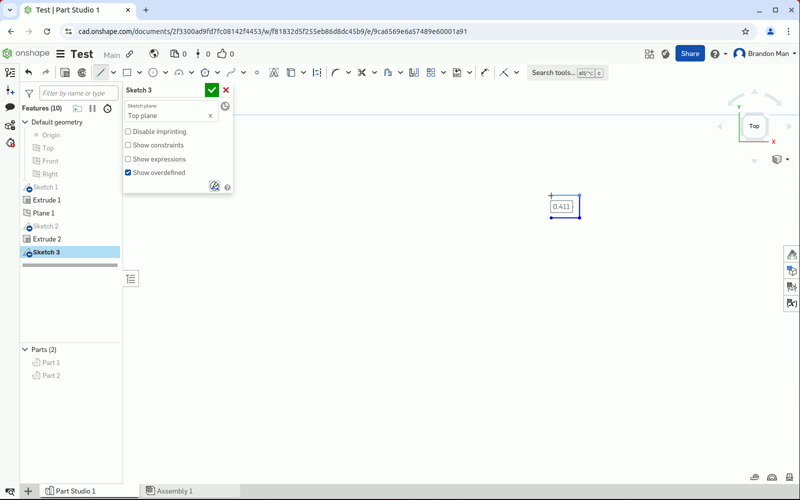
scroll(-6)
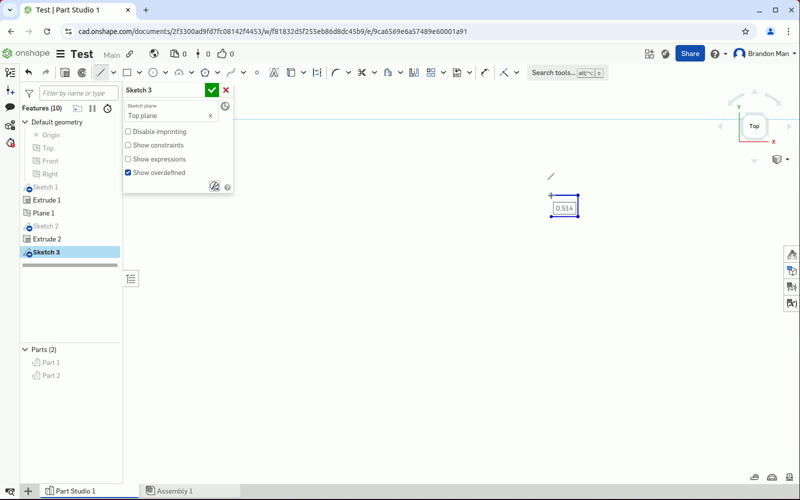
scroll(-6)
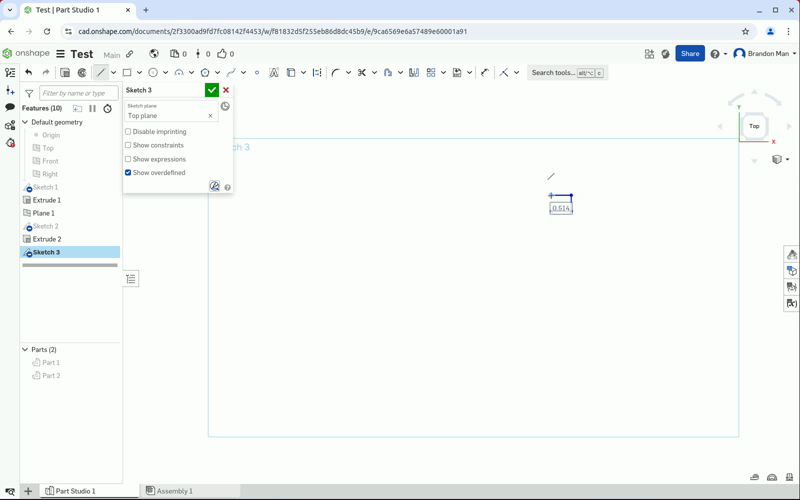
scroll(-6)
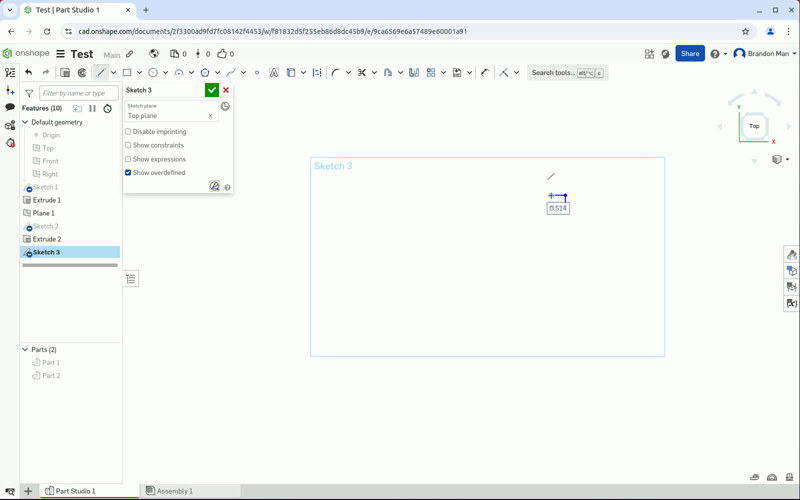
scroll(-6)
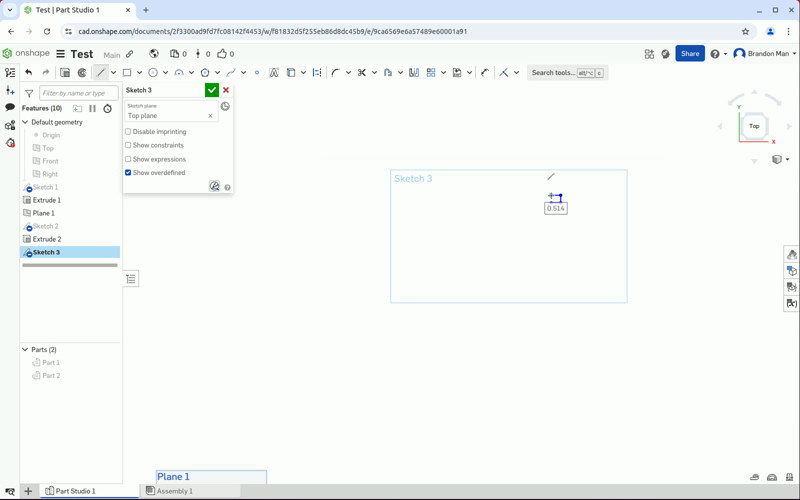
scroll(-6)
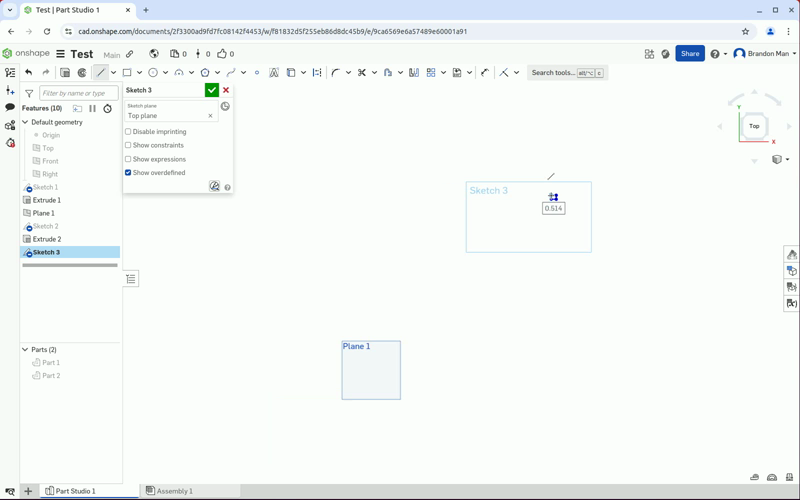
scroll(-6)
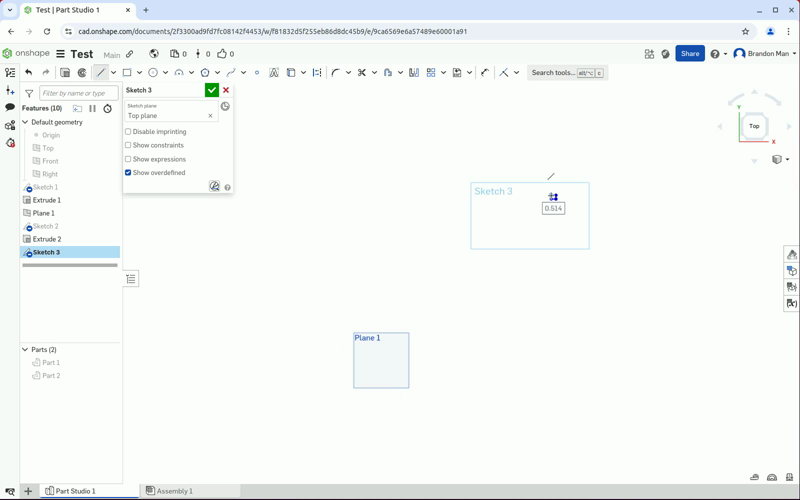
scroll(-6)
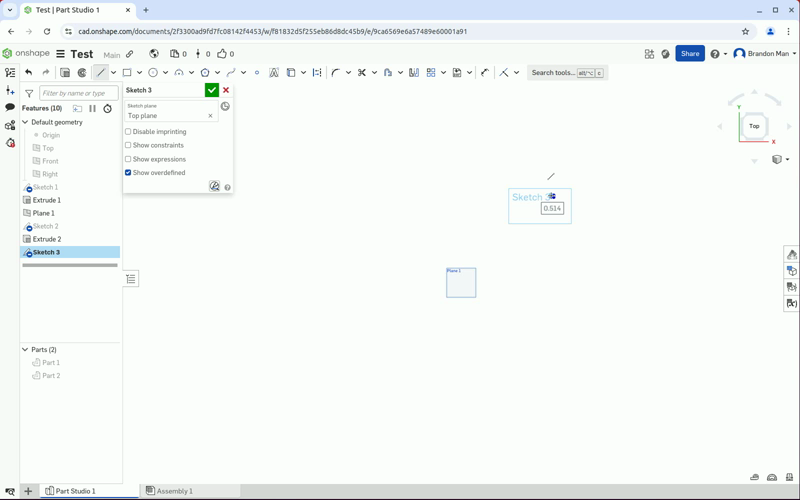
key_up(shift)
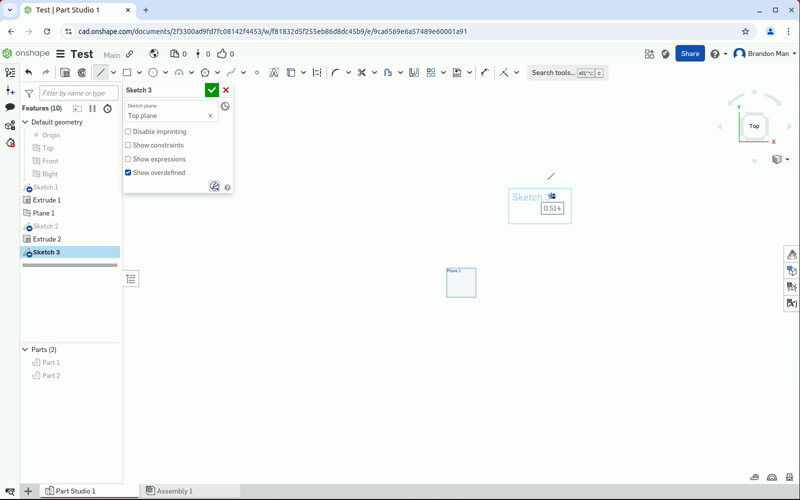
mouse_move(581, 195)
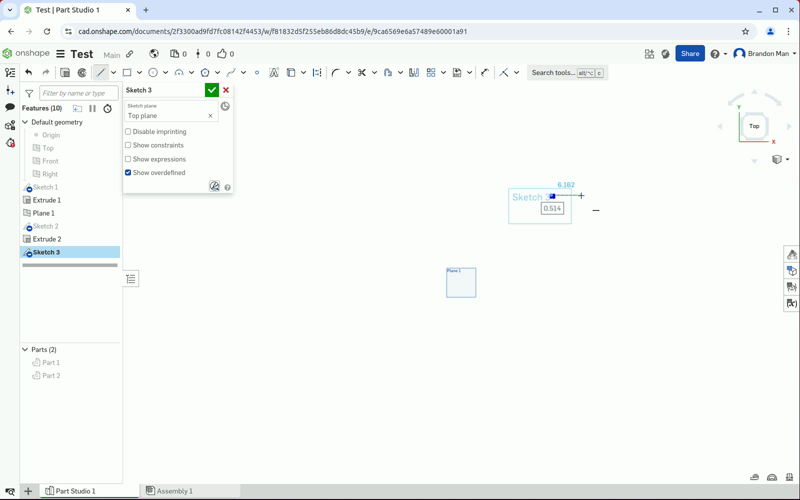
key_down(shift)
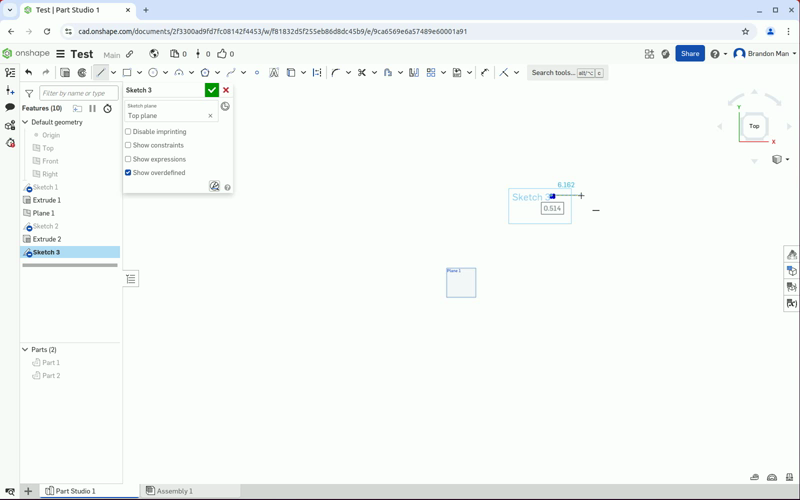
mouse_move(551, 197)
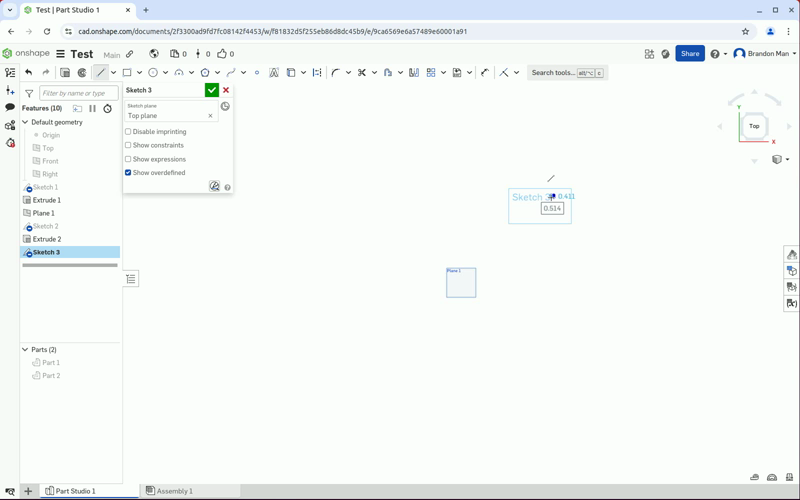
scroll(6)
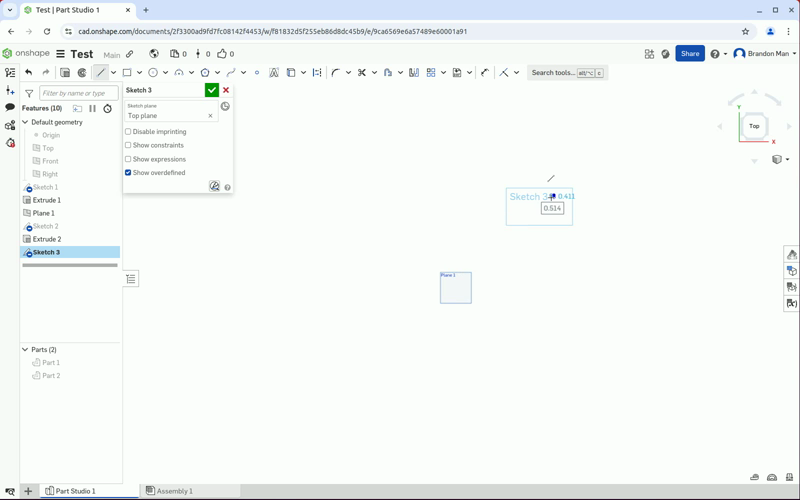
scroll(6)
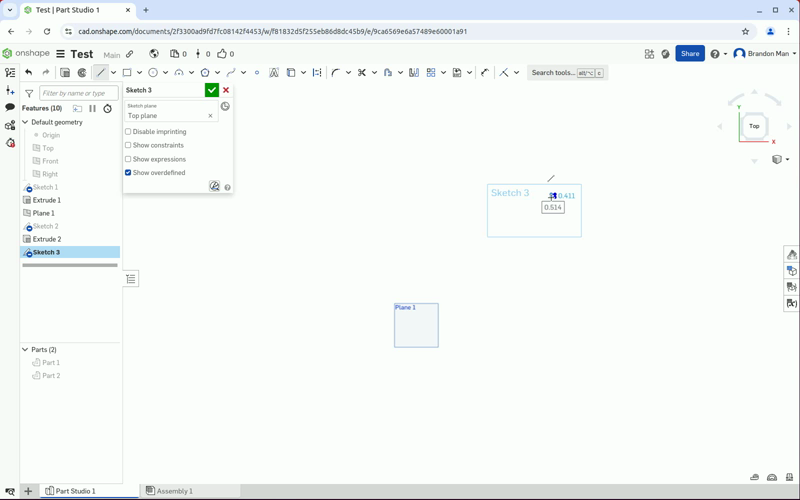
scroll(6)
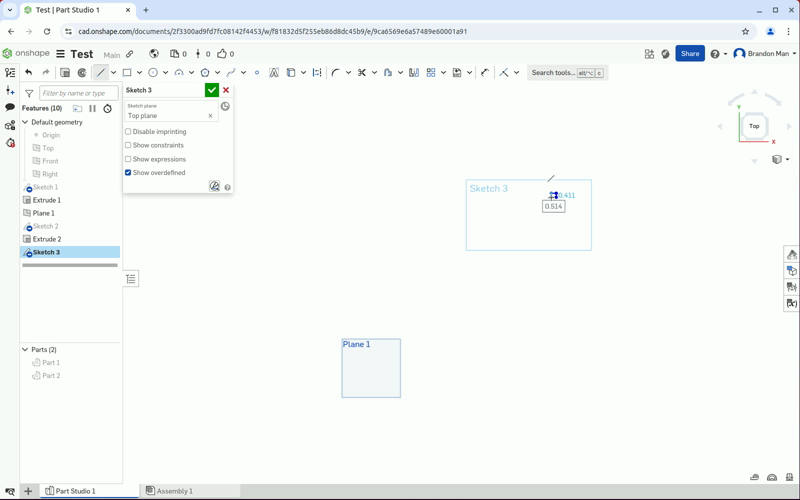
scroll(6)
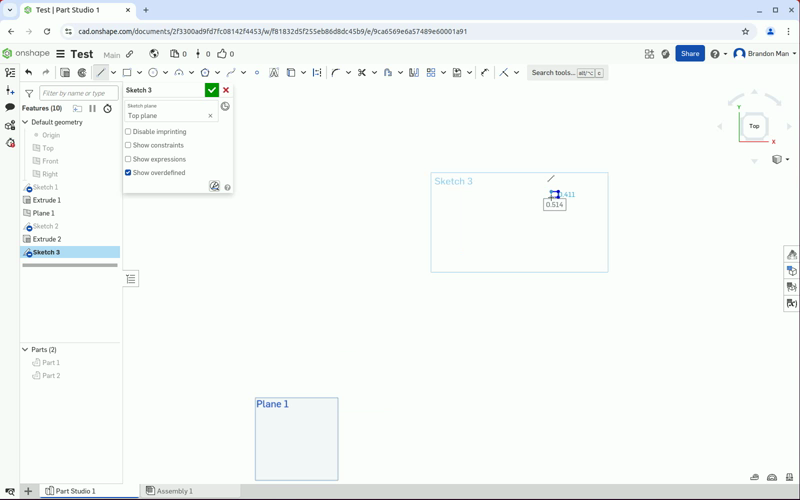
scroll(6)
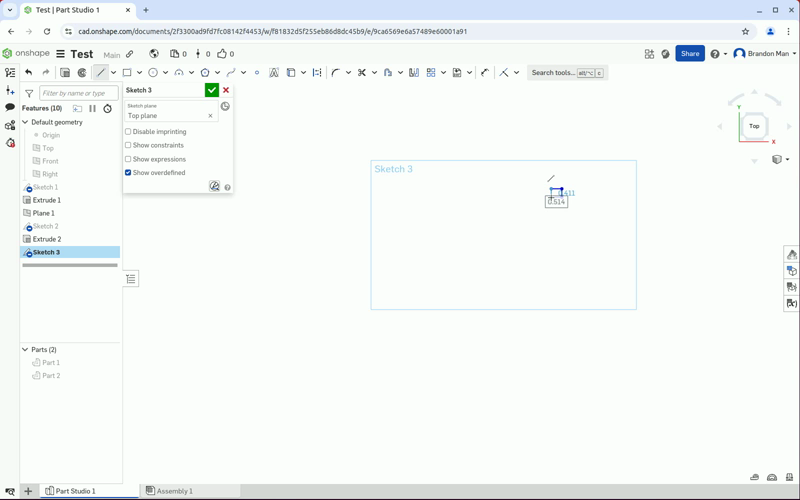
scroll(6)
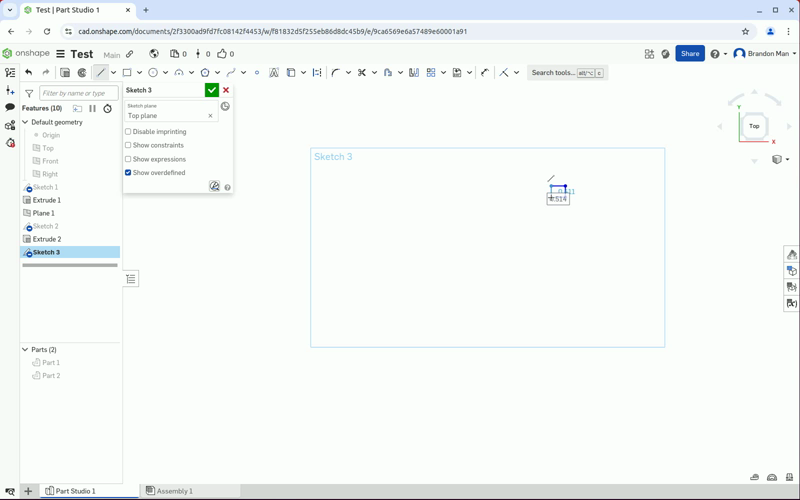
scroll(6)
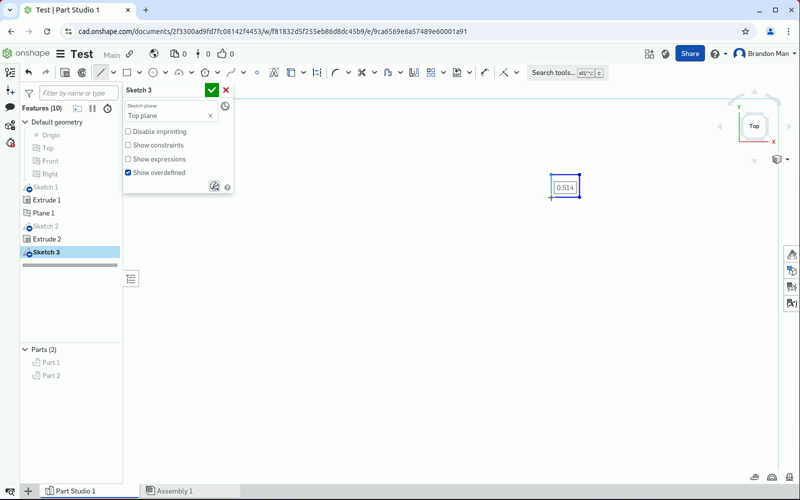
key_up(shift)
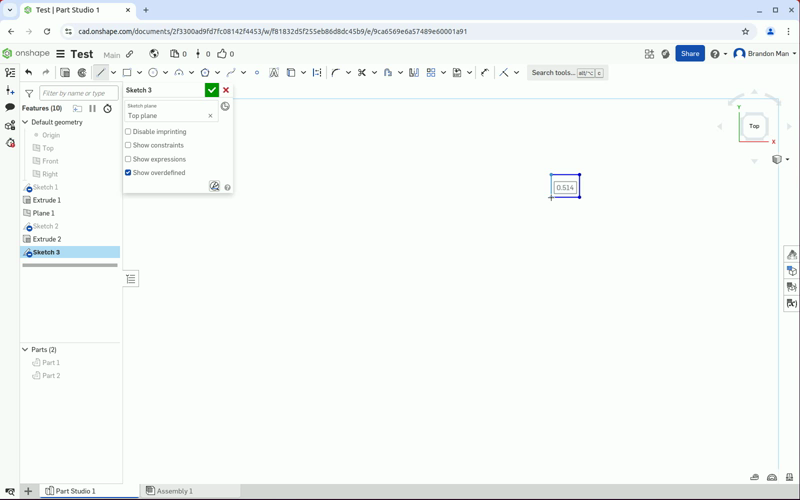
click(551, 197)
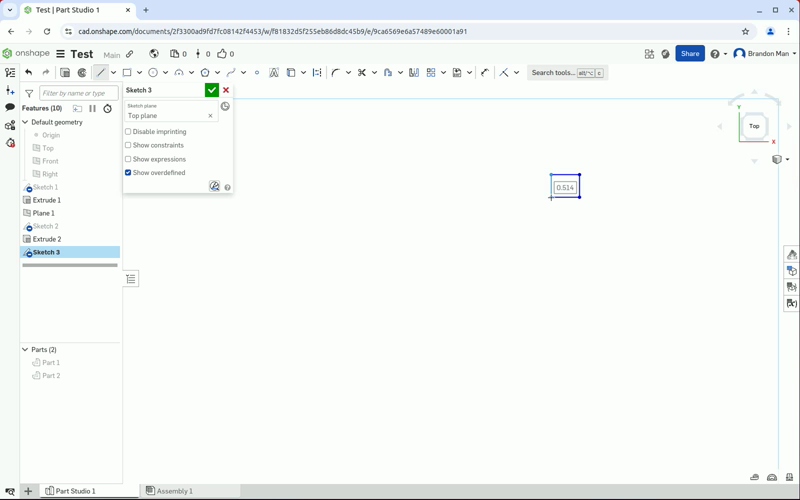
scroll(-6)
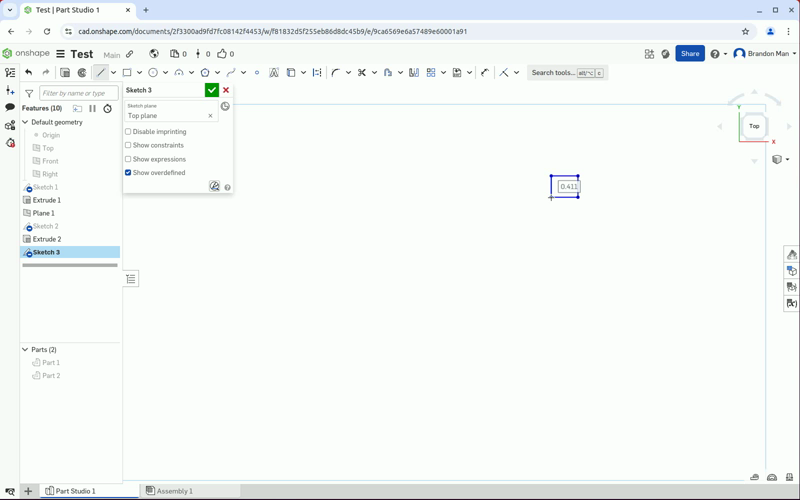
scroll(-6)
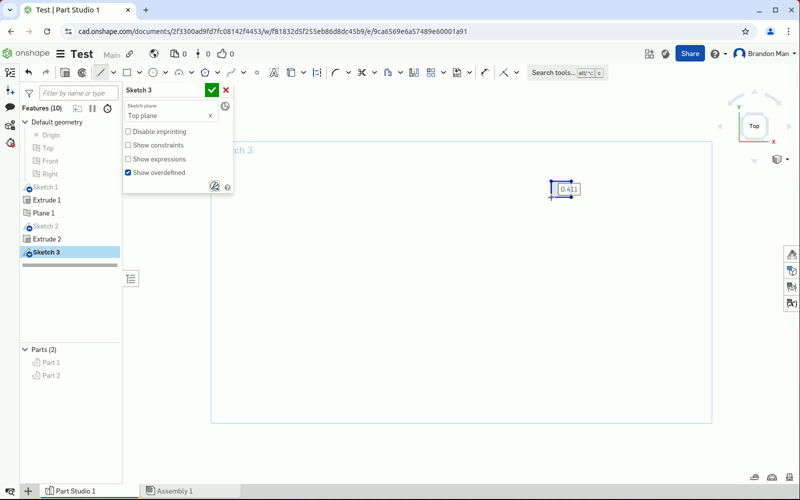
scroll(-6)
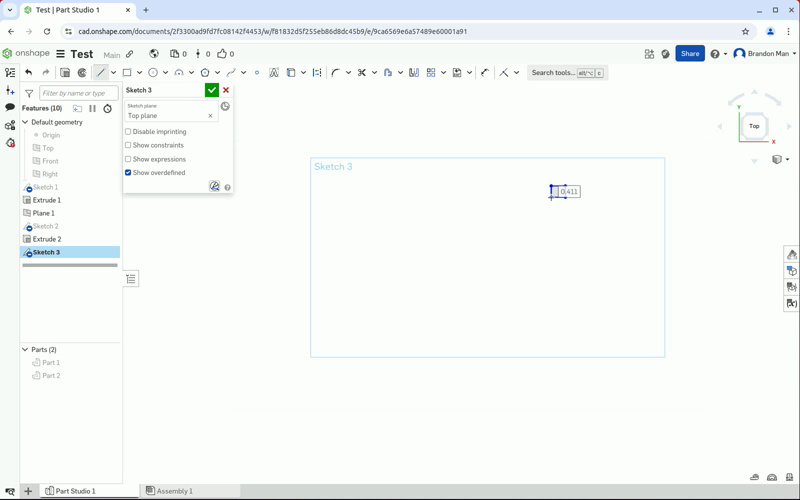
scroll(-6)
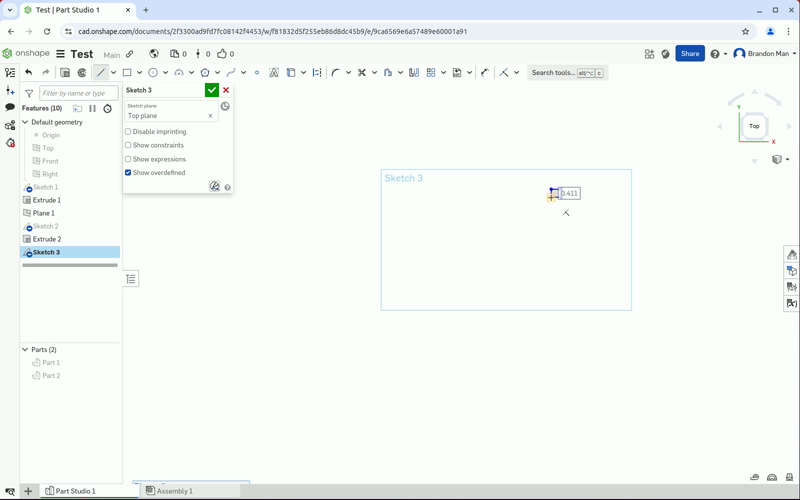
scroll(-6)
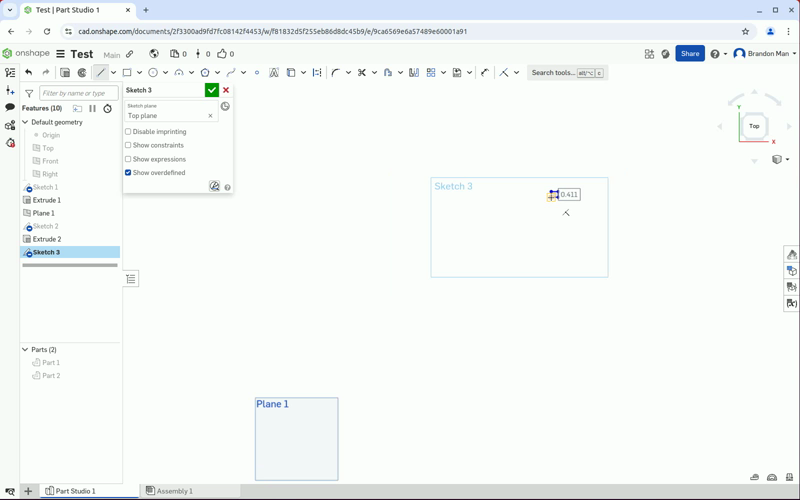
scroll(-6)
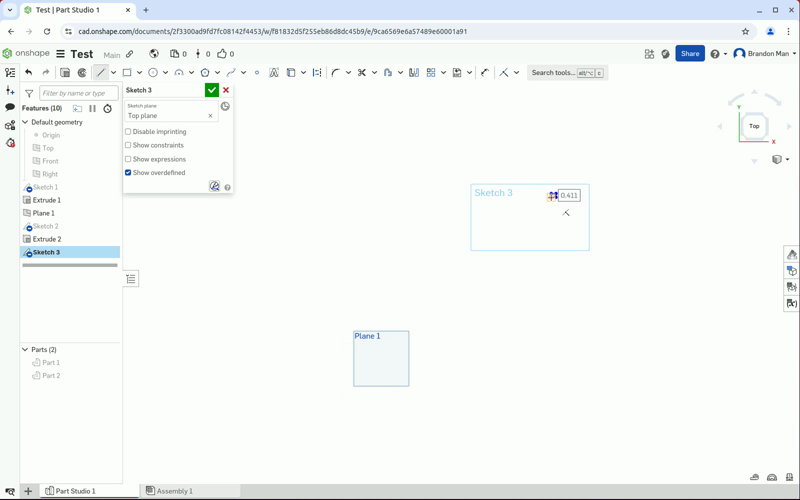
scroll(-6)
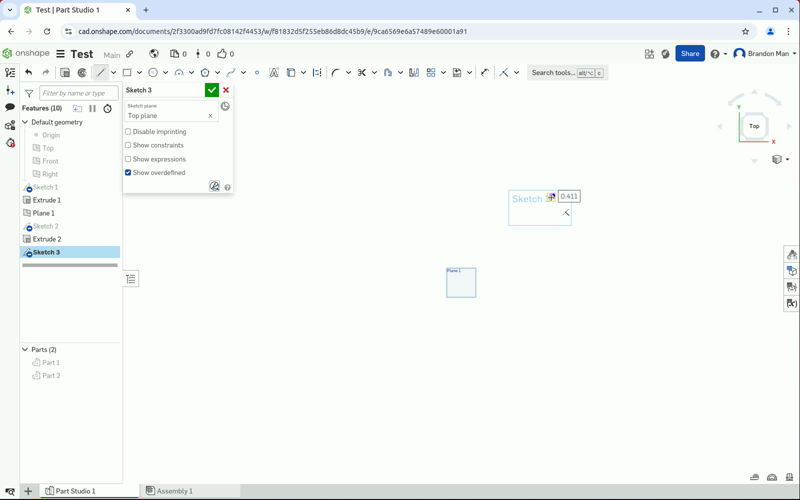
key(esc)
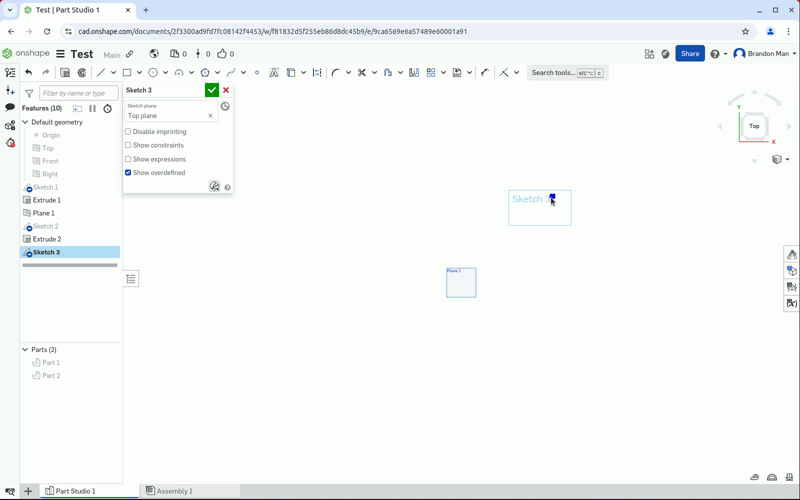
key(l)
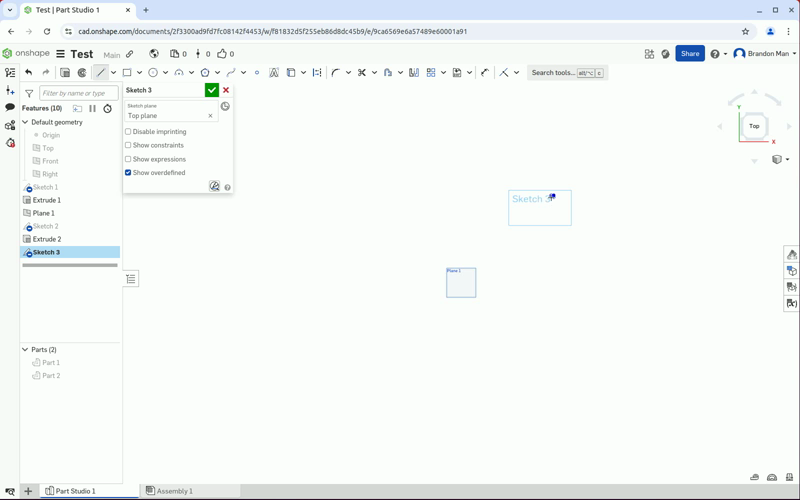
key_down(shift)
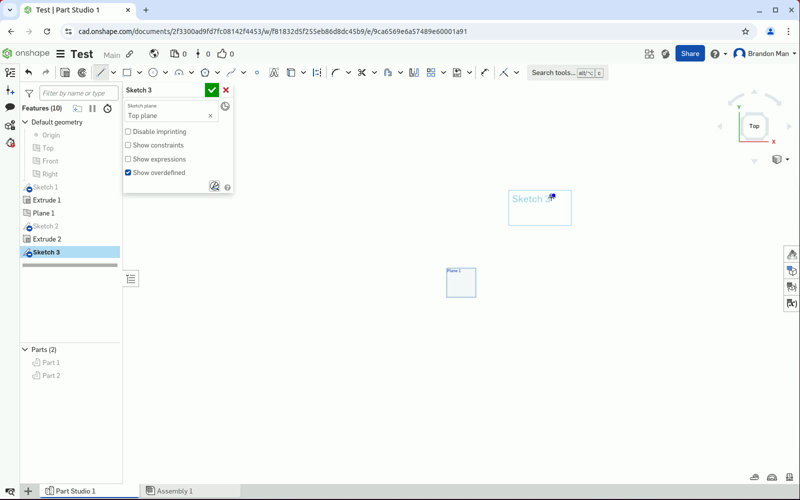
mouse_move(551, 197)
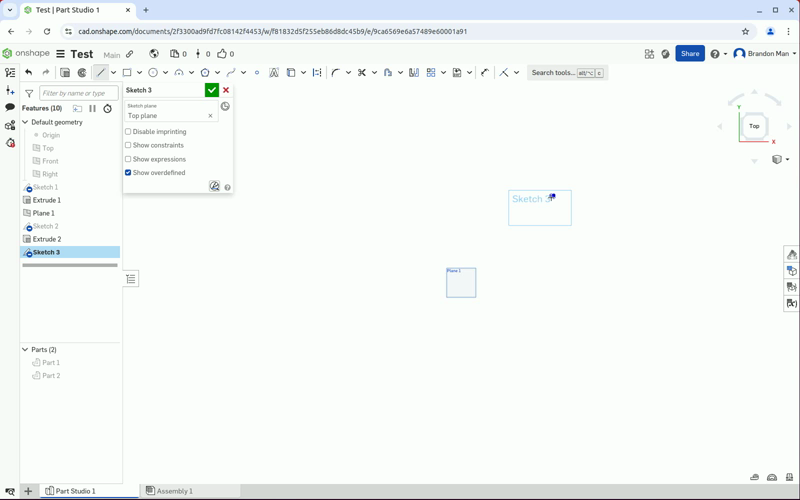
scroll(6)
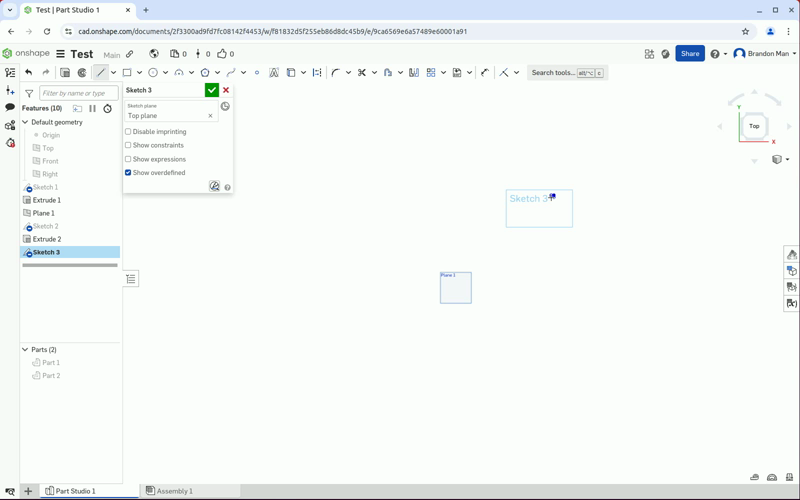
scroll(6)
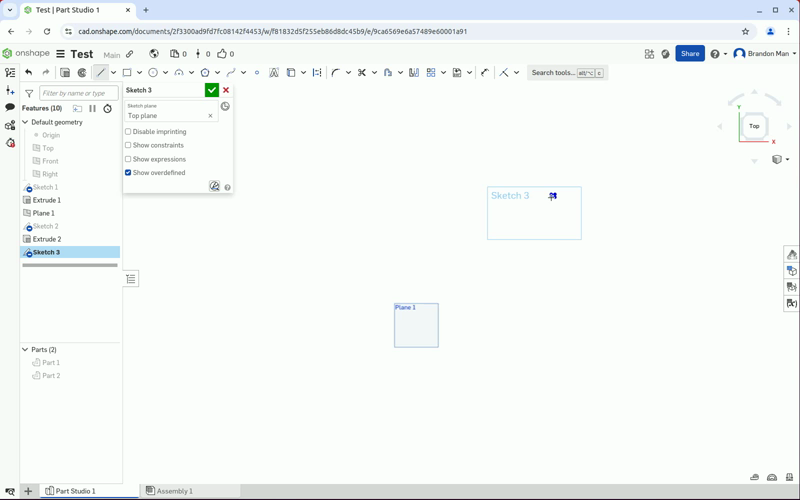
scroll(6)
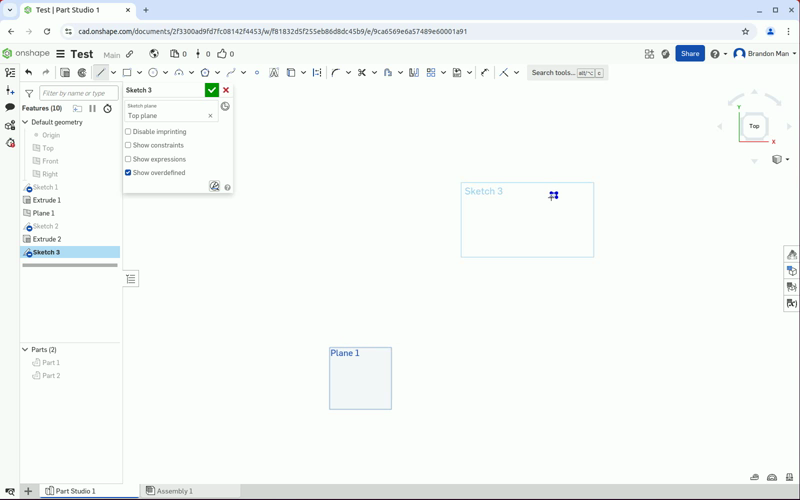
scroll(6)
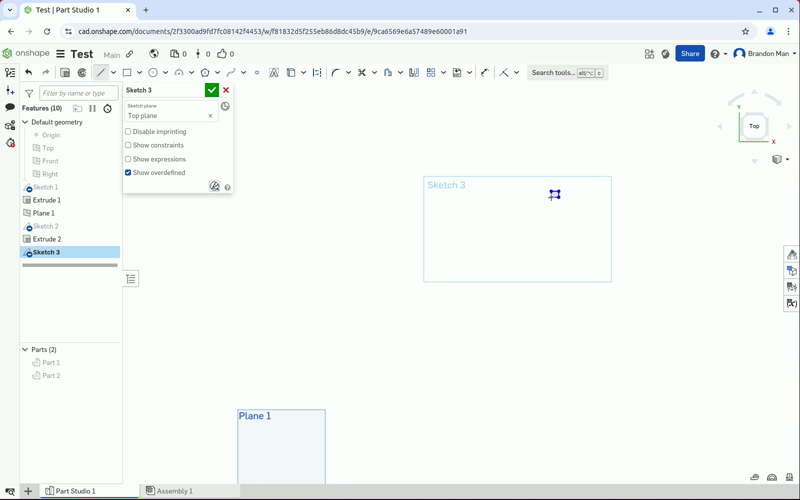
scroll(6)
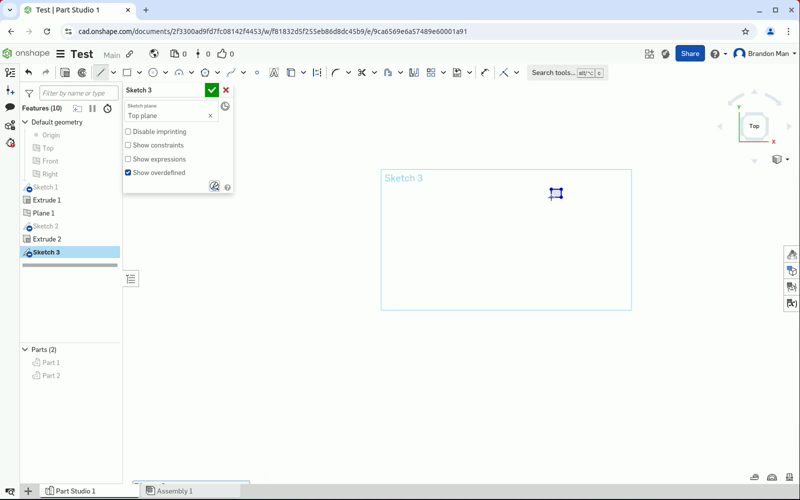
scroll(6)
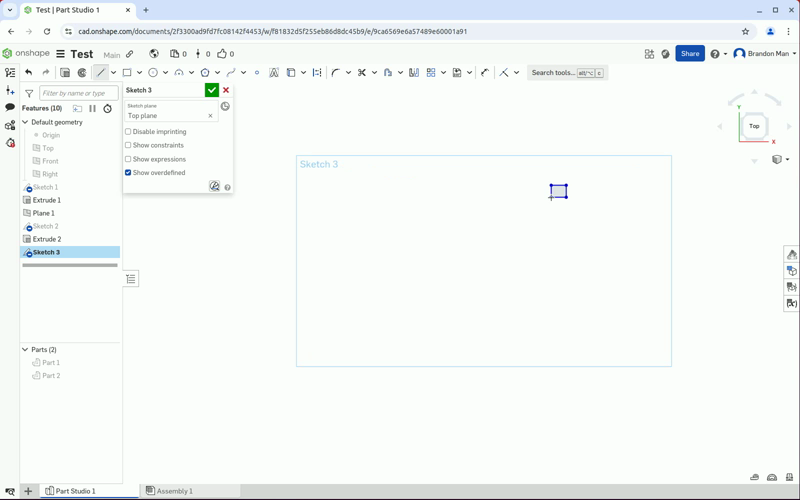
scroll(6)
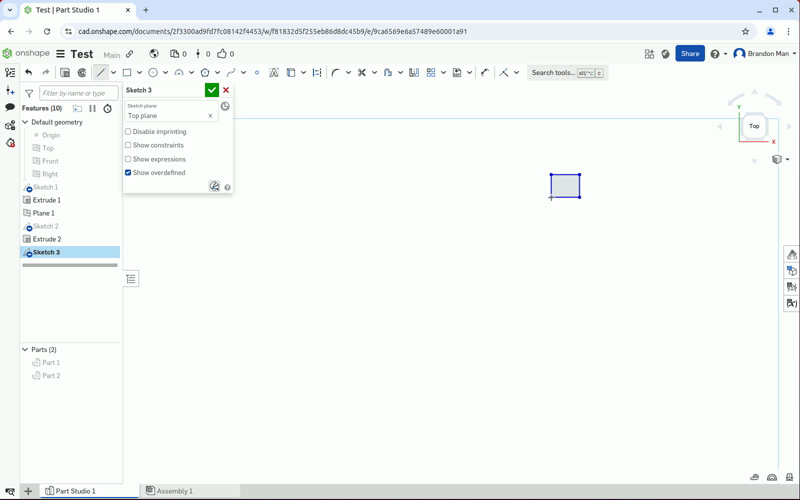
click(551, 197)
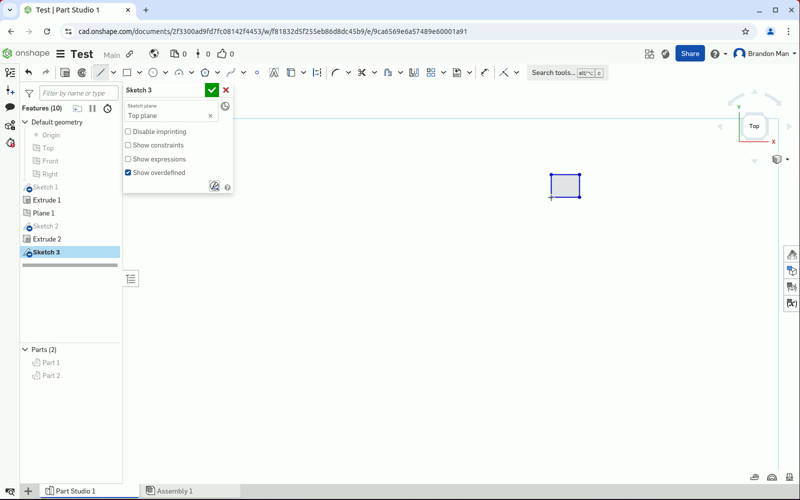
scroll(-6)
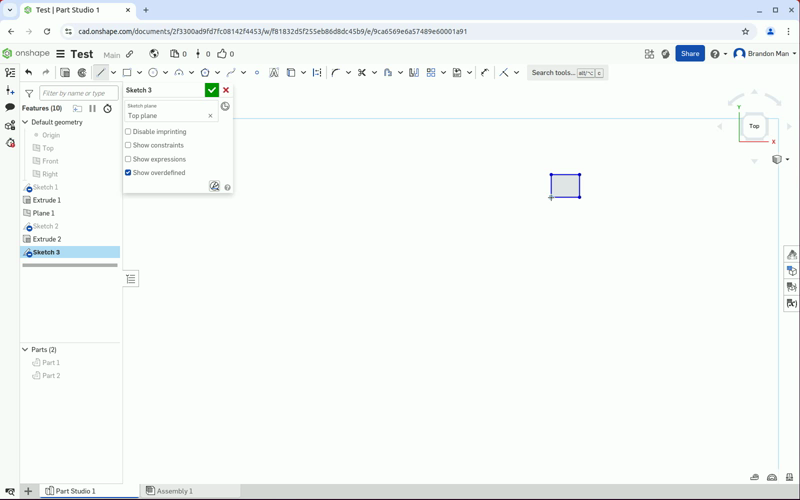
scroll(-6)
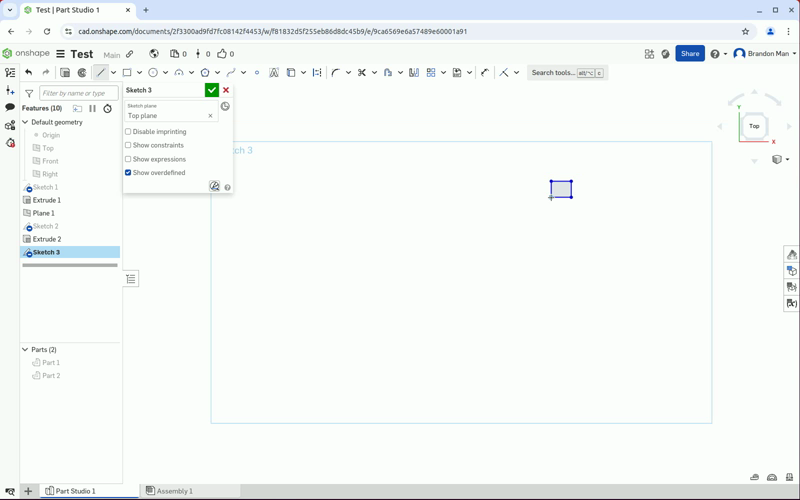
scroll(-6)
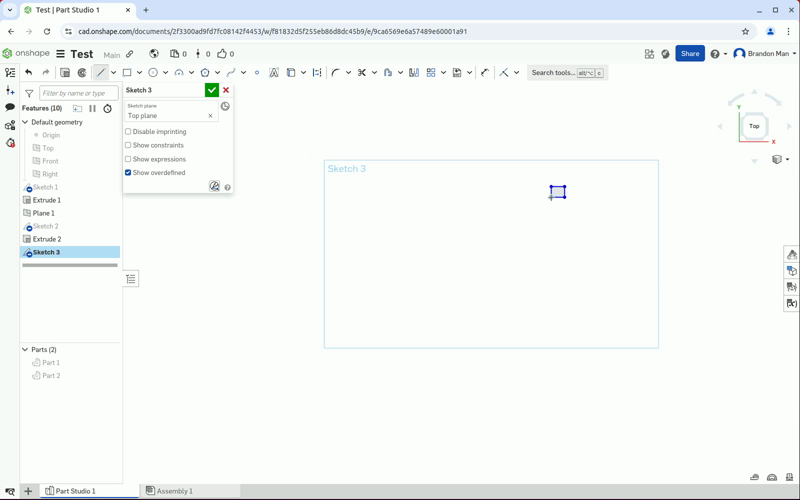
scroll(-6)
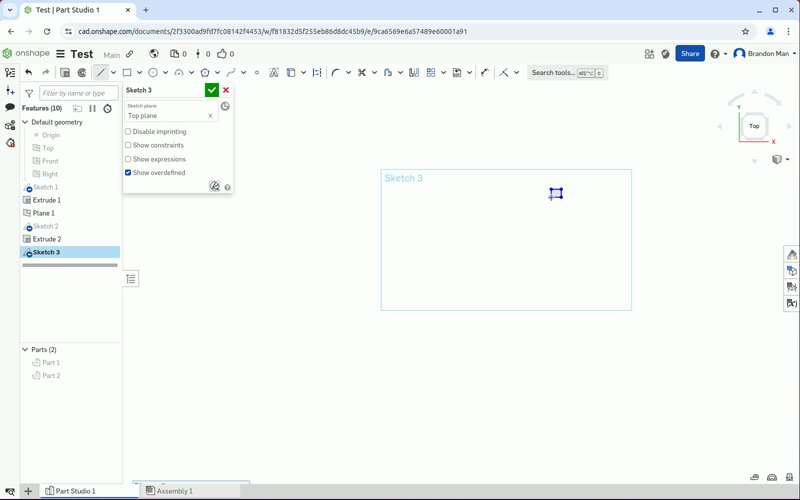
scroll(-6)
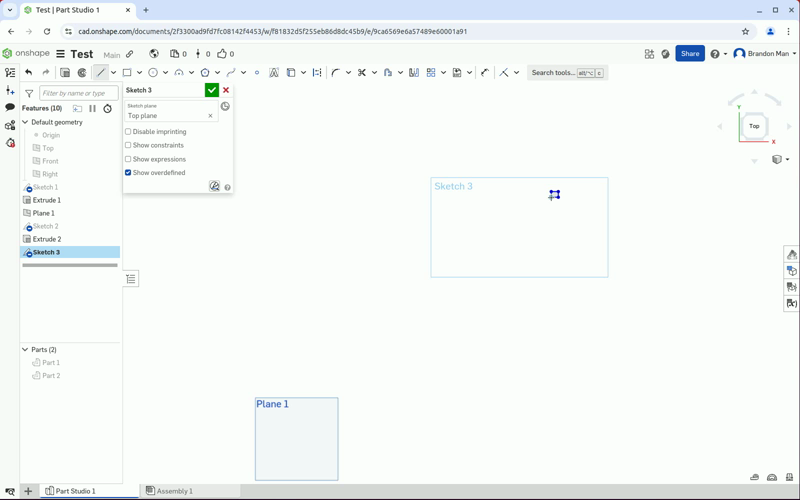
scroll(-6)
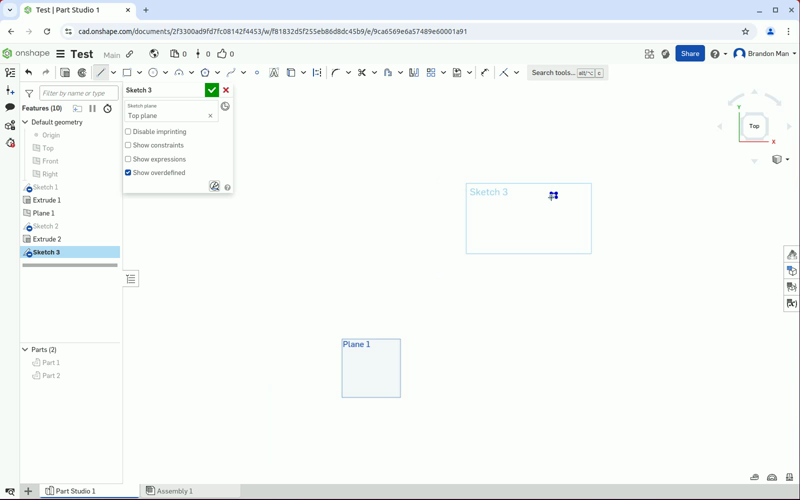
scroll(-6)
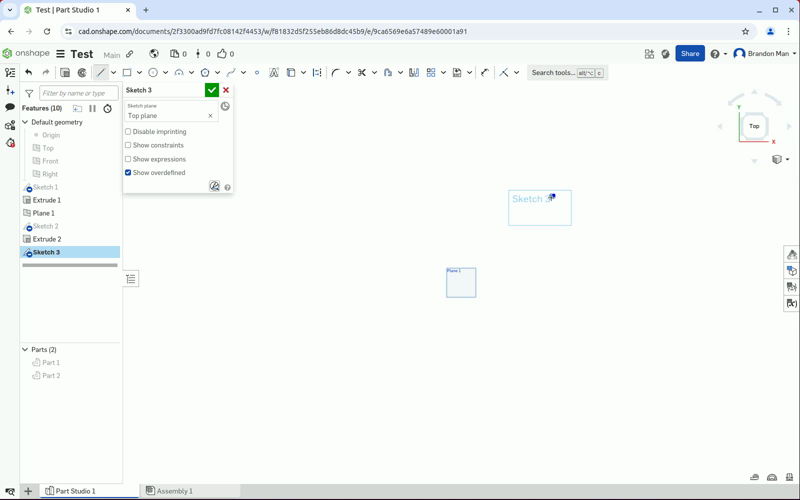
key_up(shift)
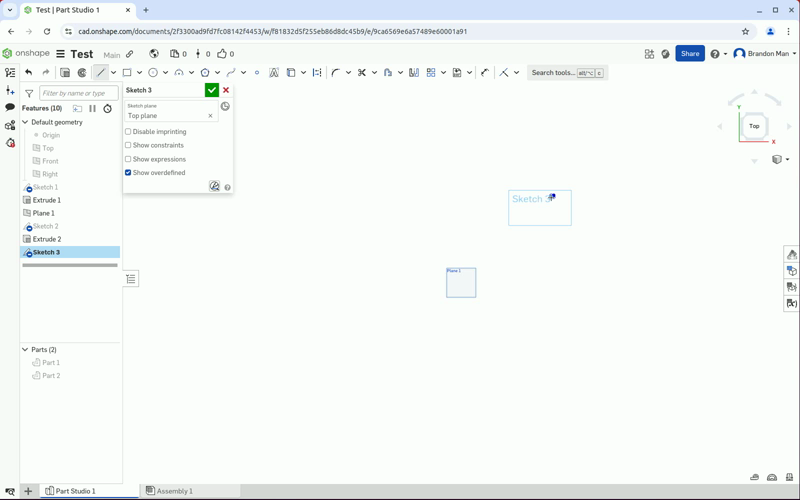
key_down(shift)
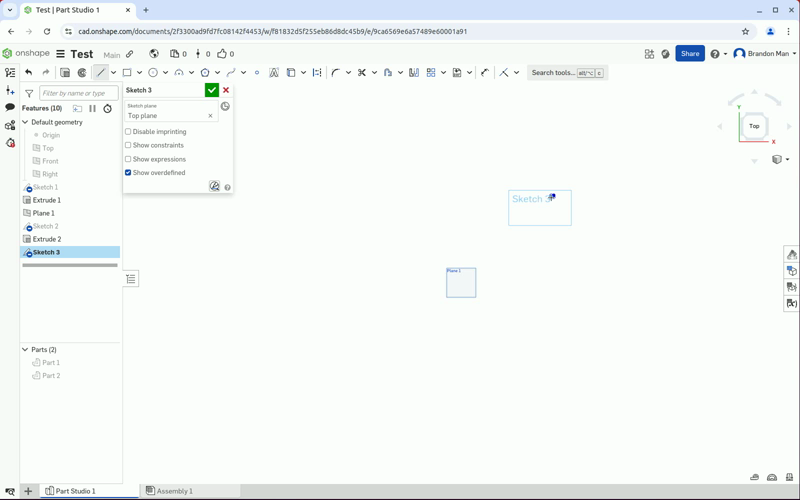
mouse_move(581, 197)
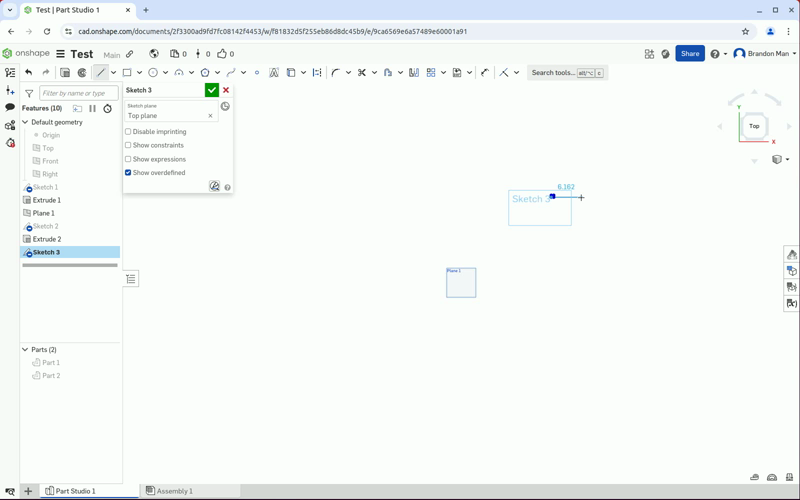
mouse_move(553, 197)
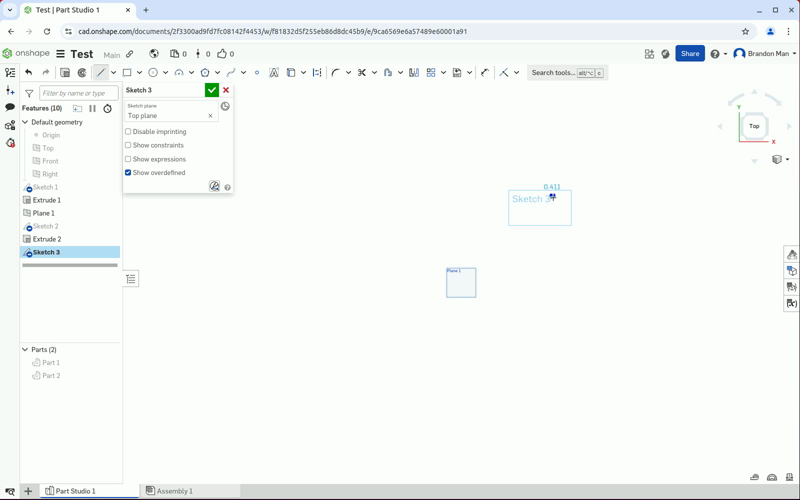
scroll(6)
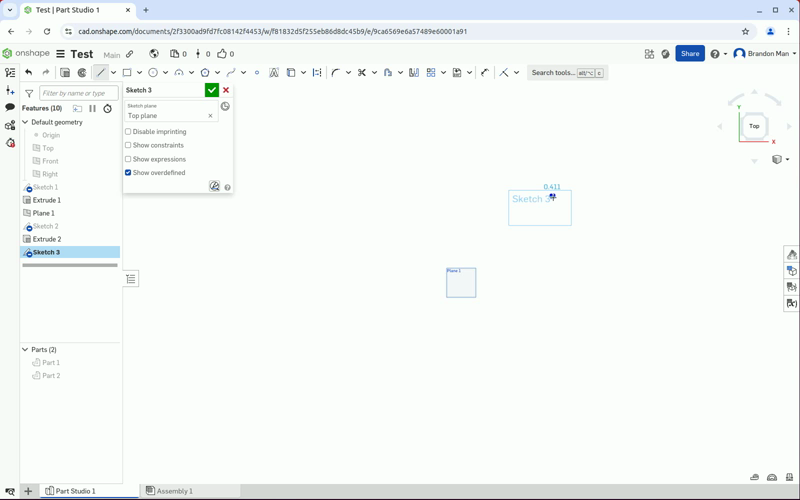
scroll(6)
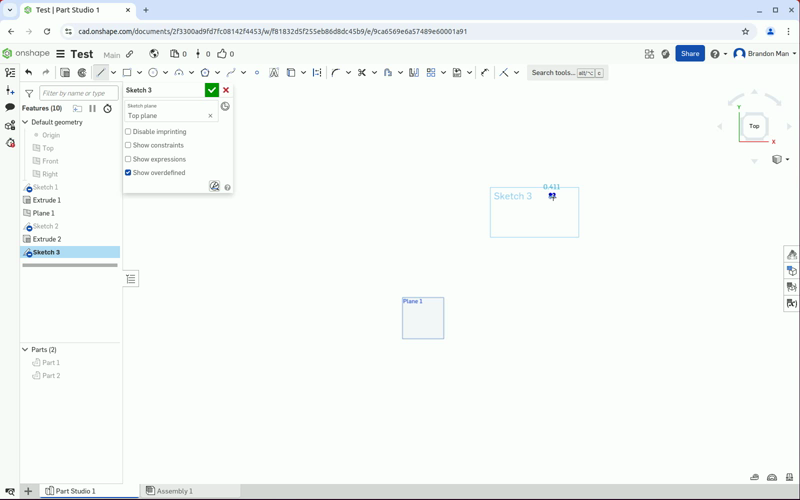
scroll(6)
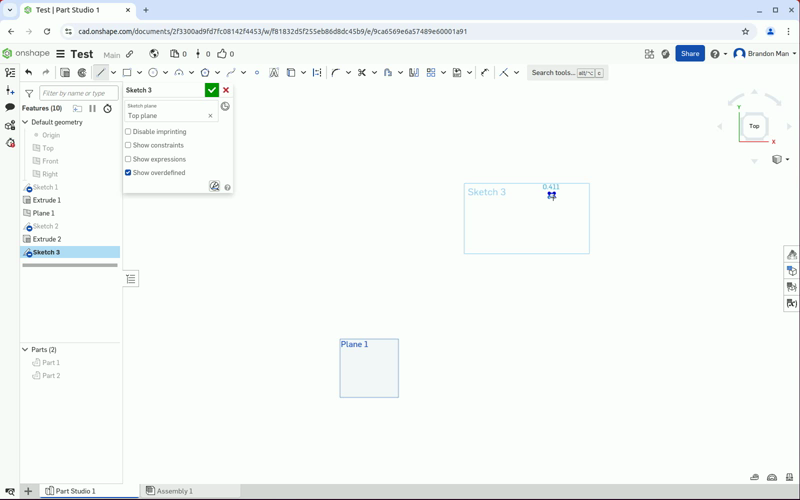
scroll(6)
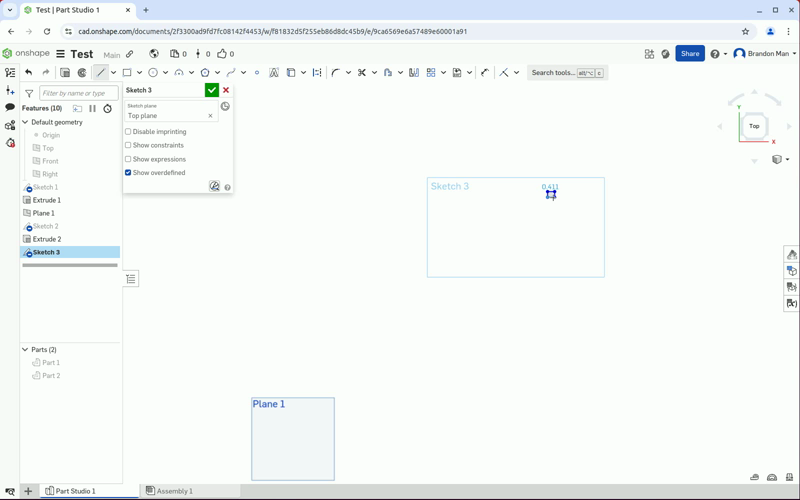
scroll(6)
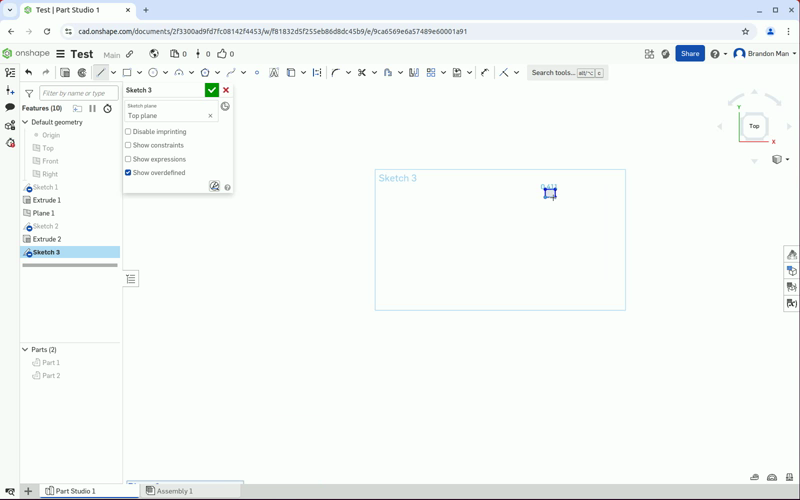
scroll(6)
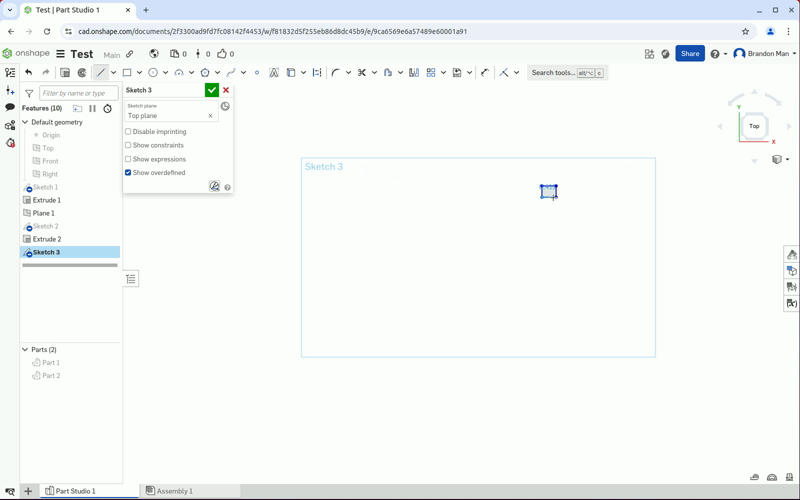
scroll(6)
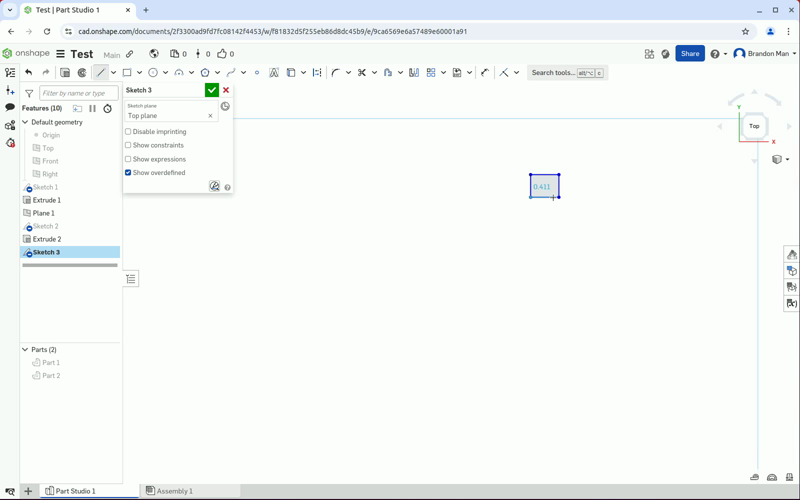
click(553, 197)
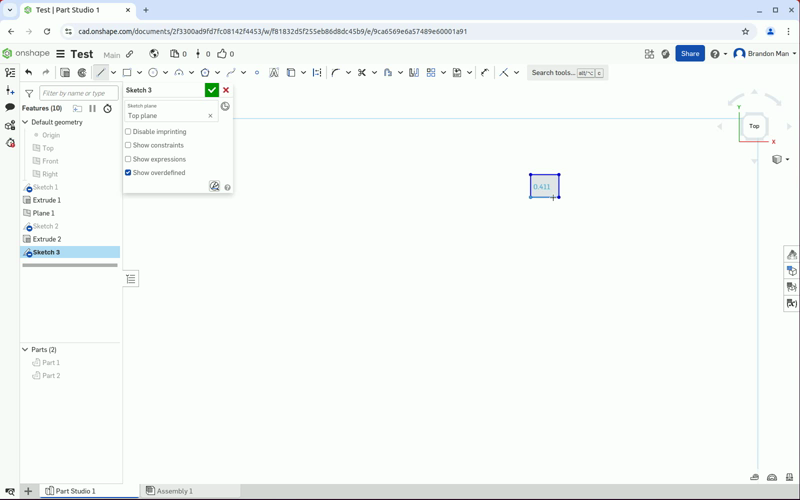
scroll(-6)
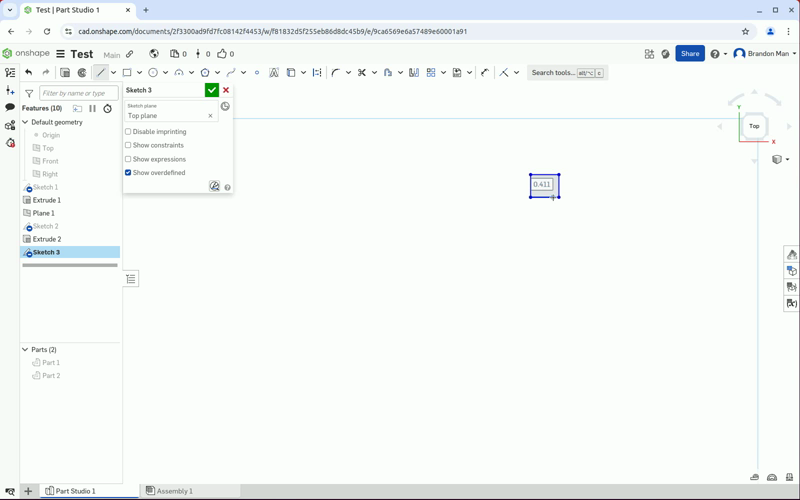
scroll(-6)
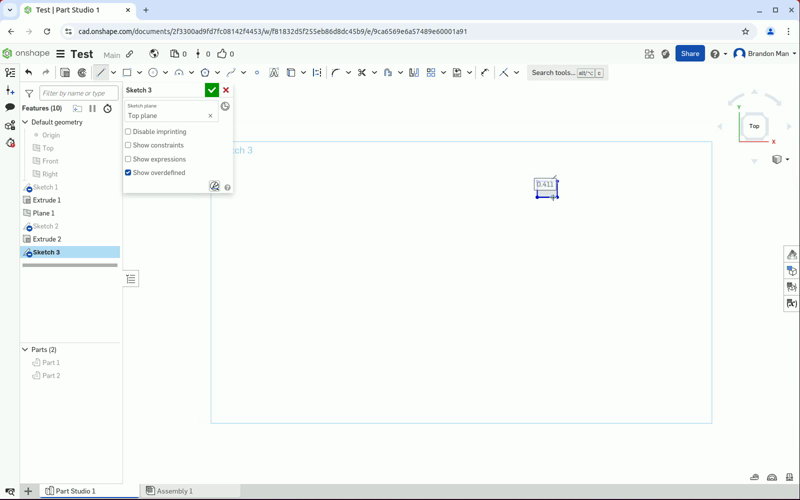
scroll(-6)
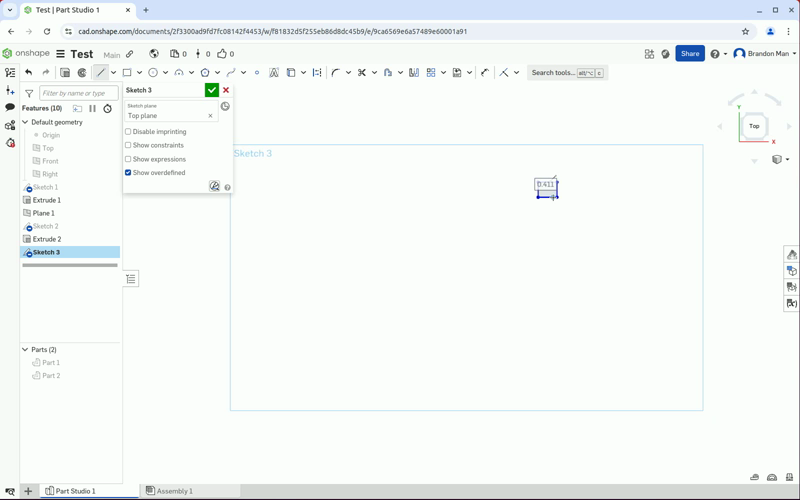
scroll(-6)
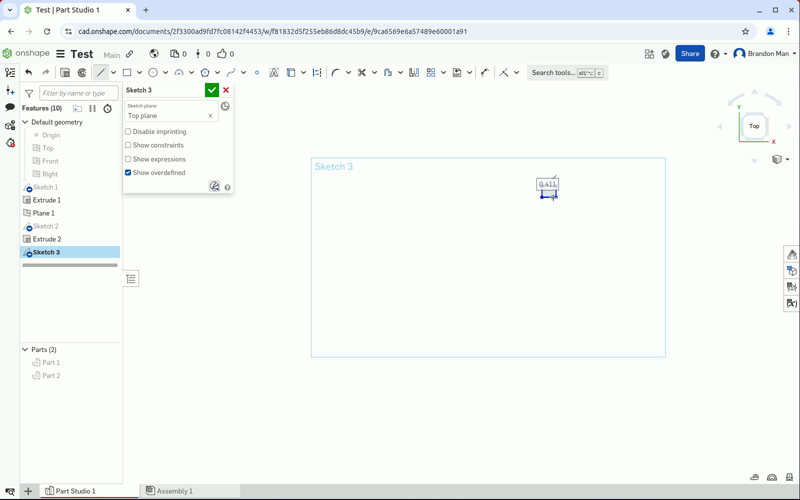
scroll(-6)
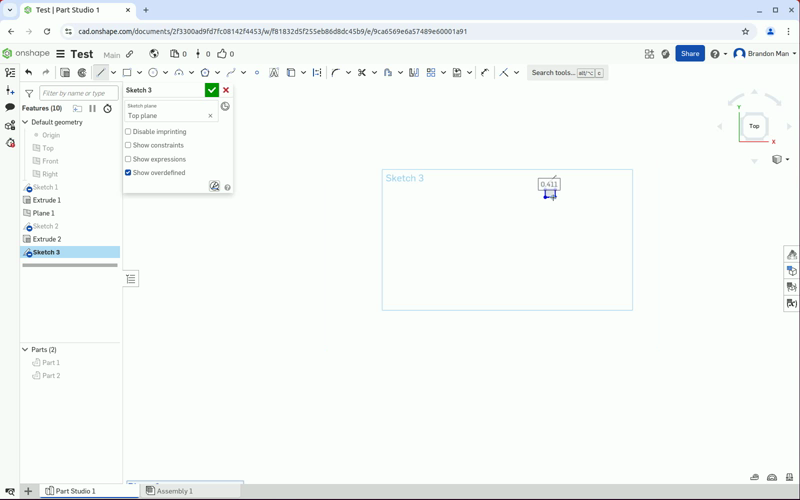
scroll(-6)
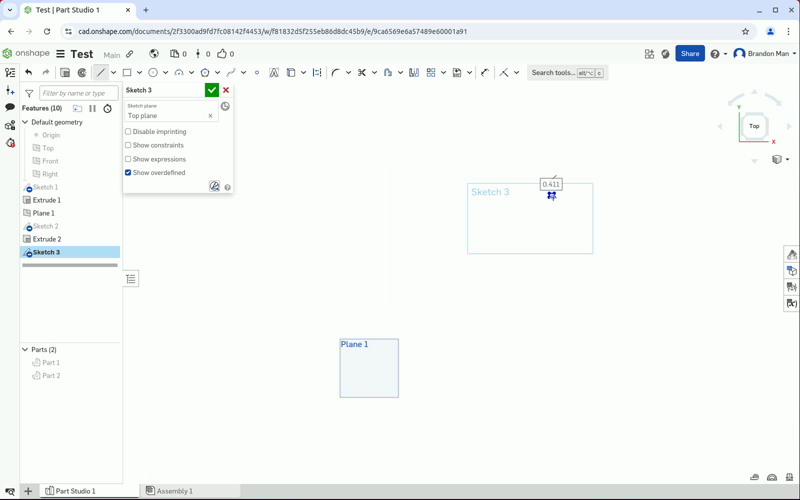
scroll(-6)
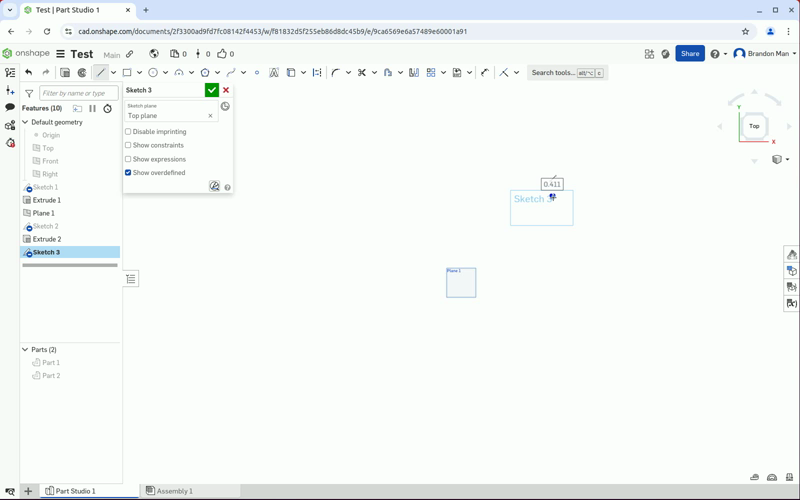
key_up(shift)
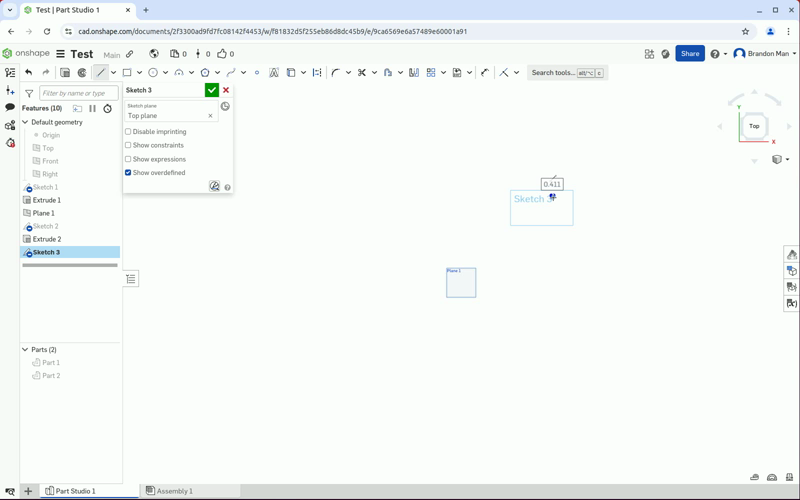
key_down(shift)
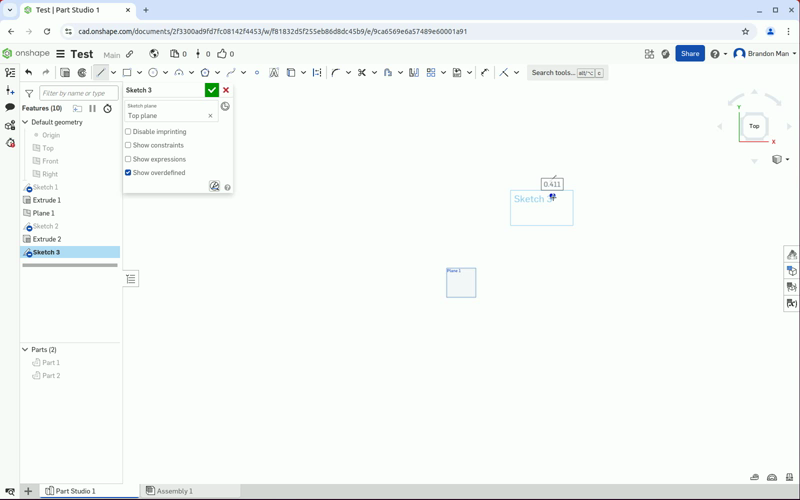
mouse_move(583, 197)
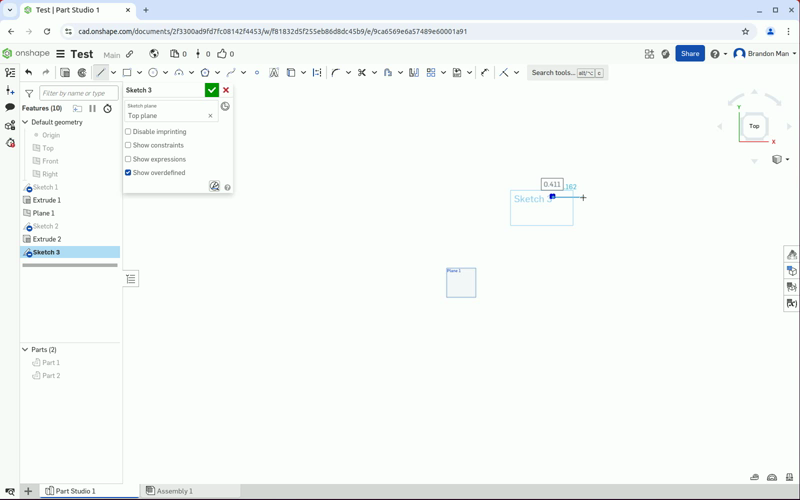
mouse_move(553, 195)
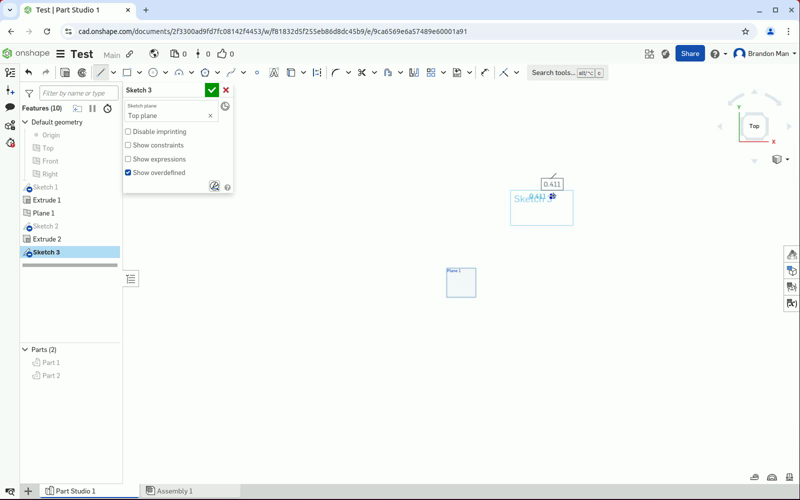
scroll(6)
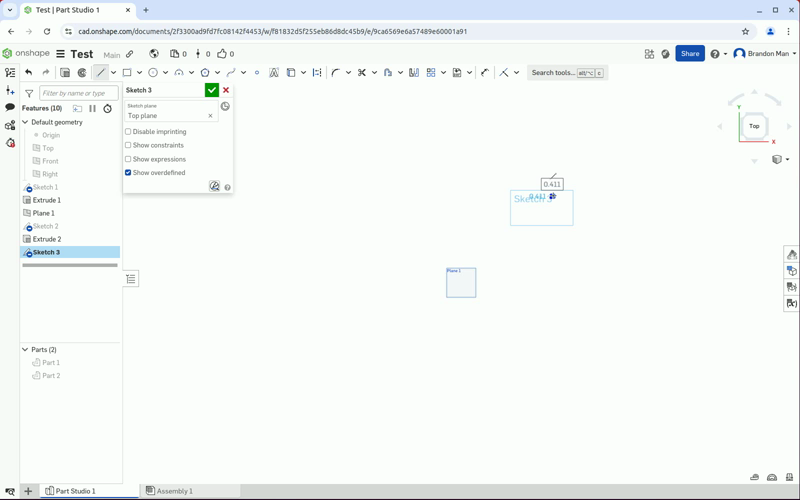
scroll(6)
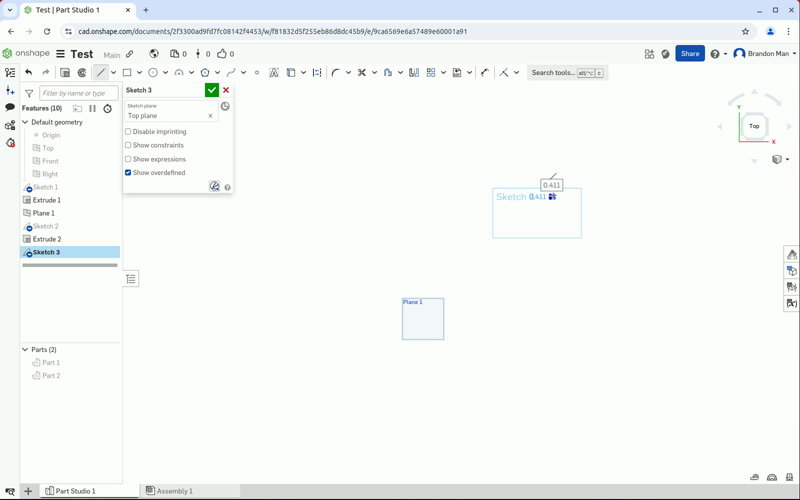
scroll(6)
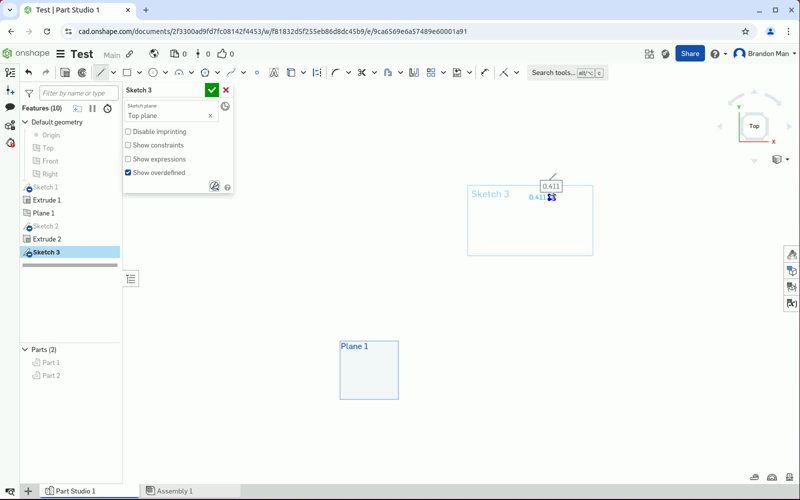
scroll(6)
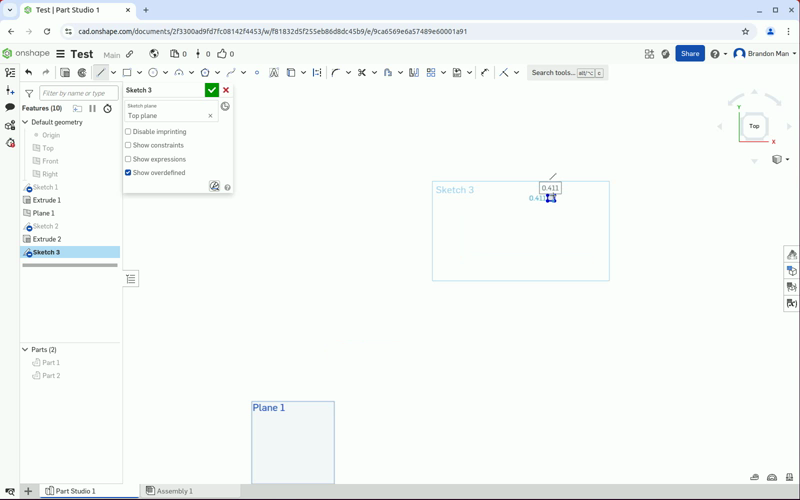
scroll(6)
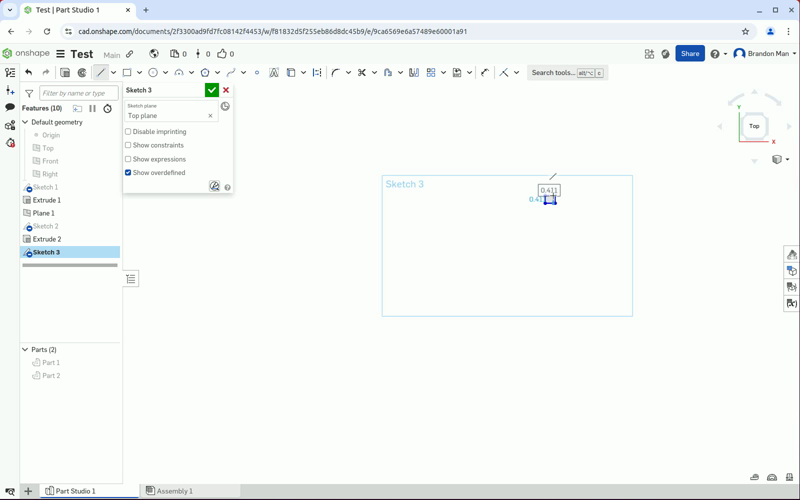
scroll(6)
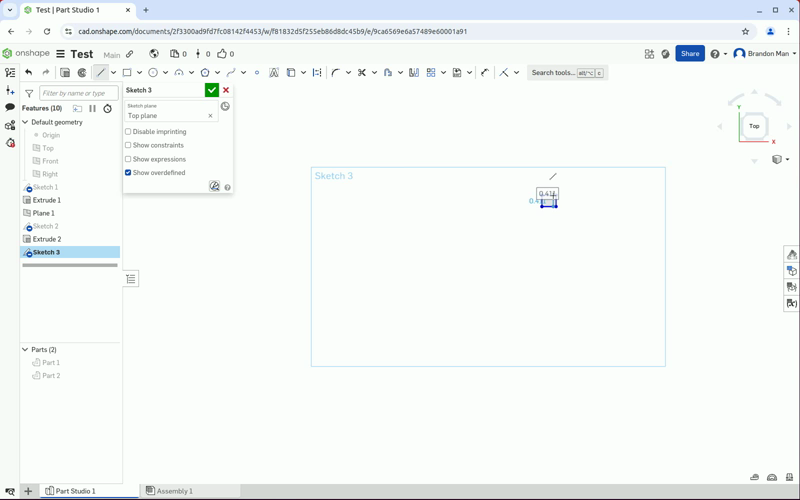
scroll(6)
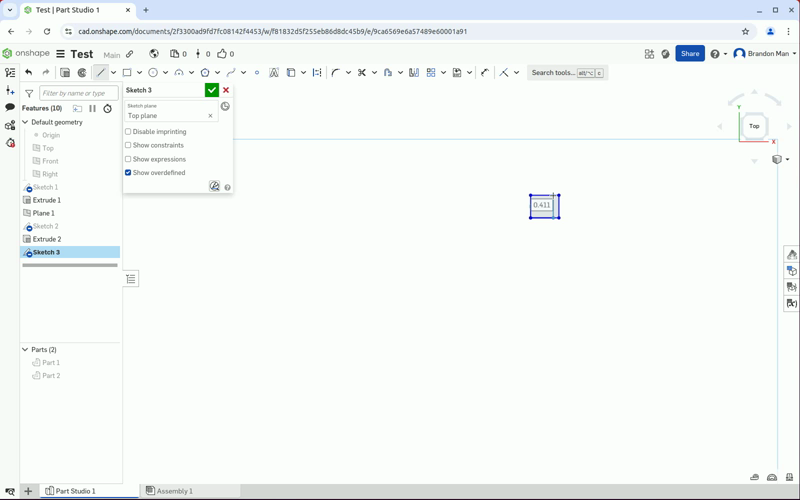
click(553, 195)
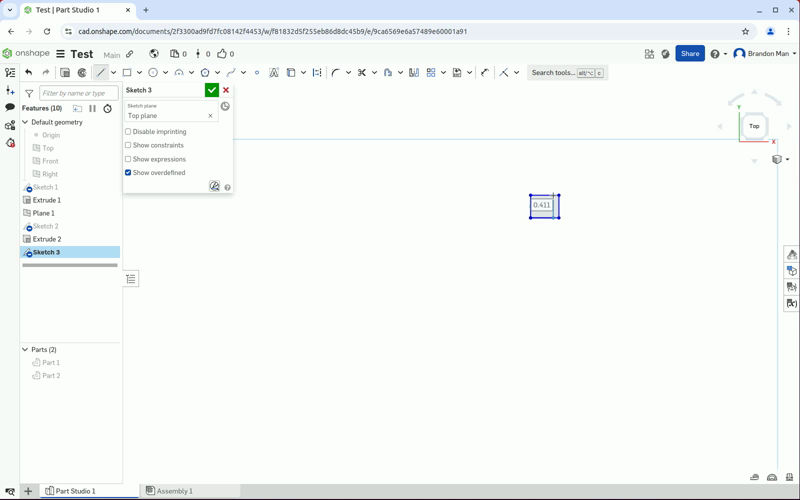
scroll(-6)
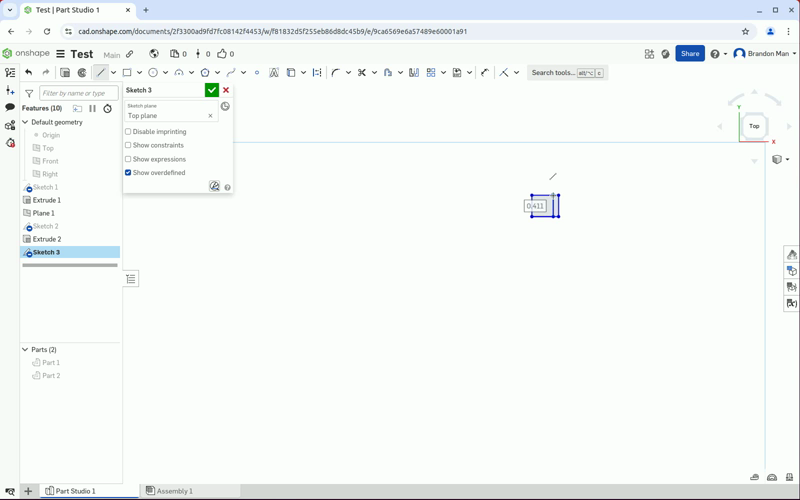
scroll(-6)
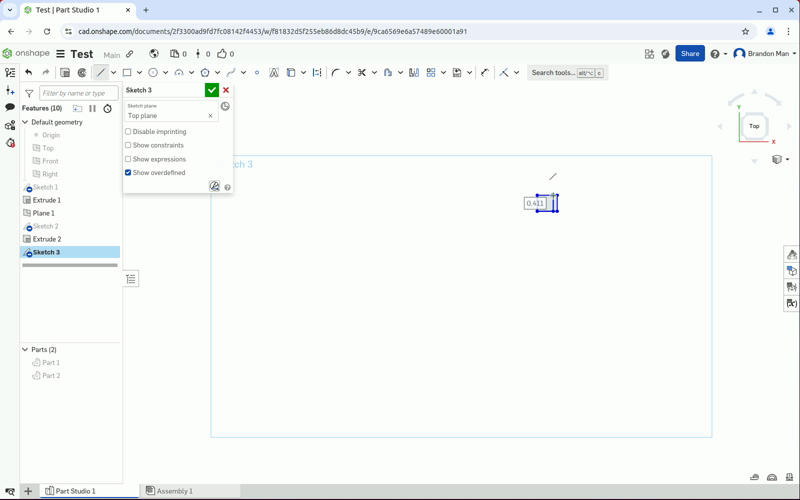
scroll(-6)
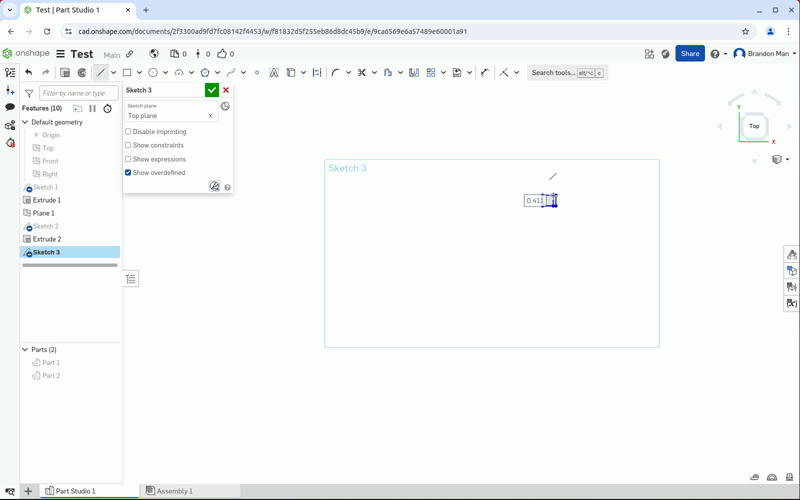
scroll(-6)
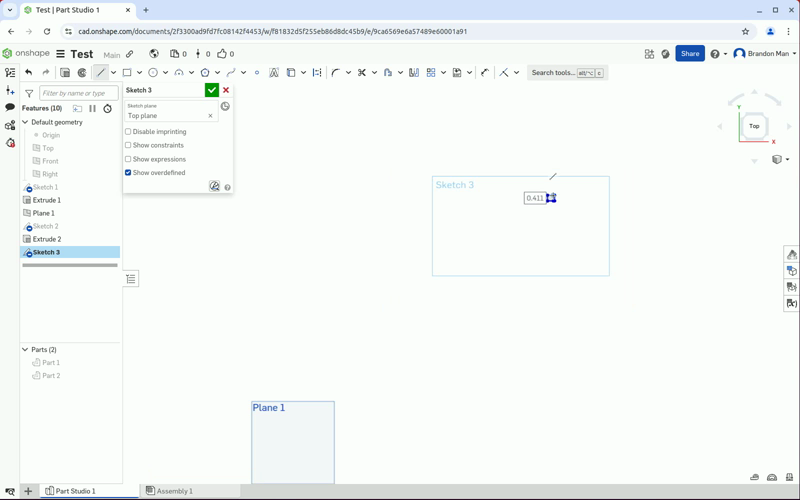
scroll(-6)
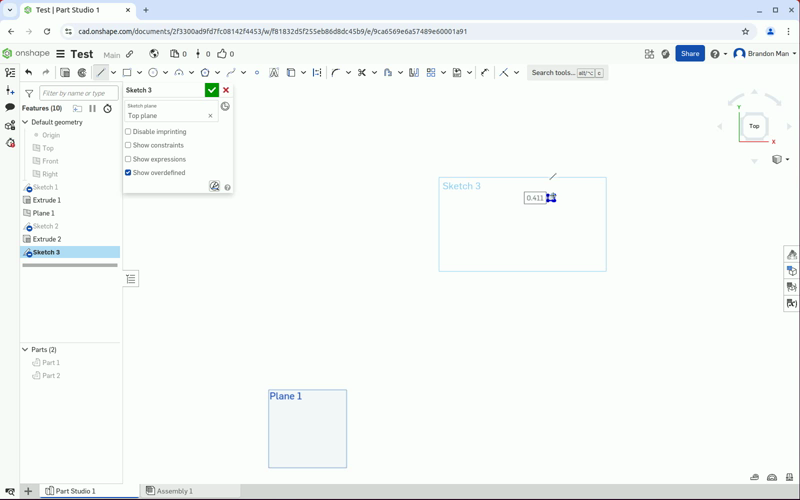
scroll(-6)
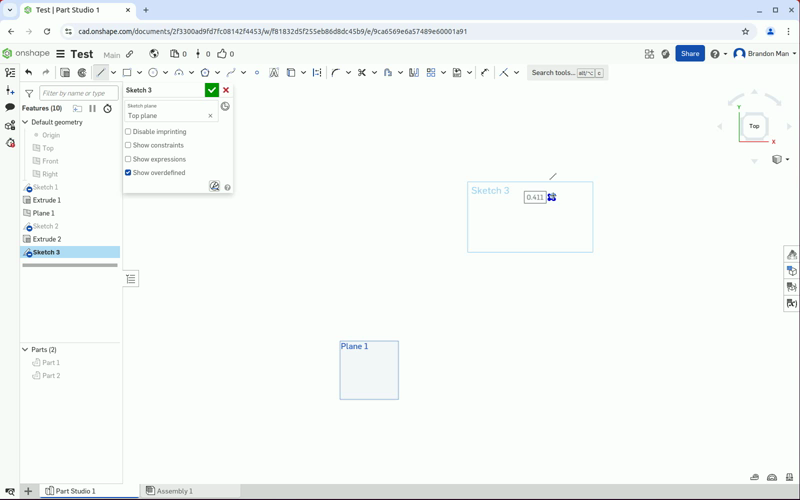
scroll(-6)
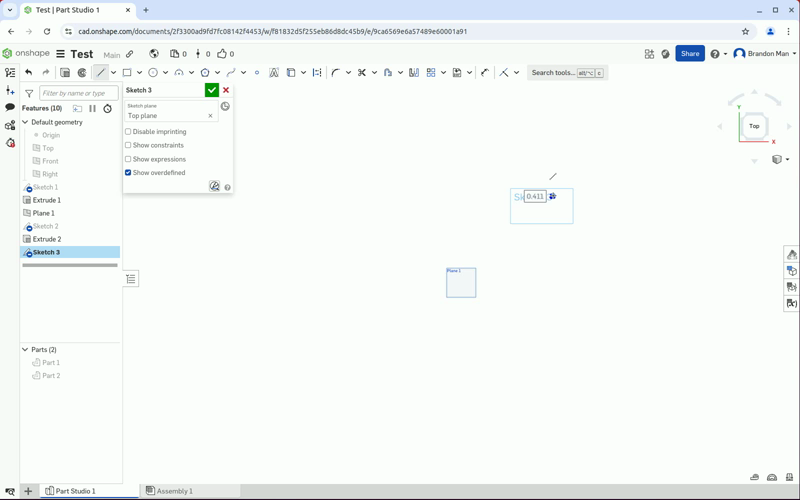
key_up(shift)
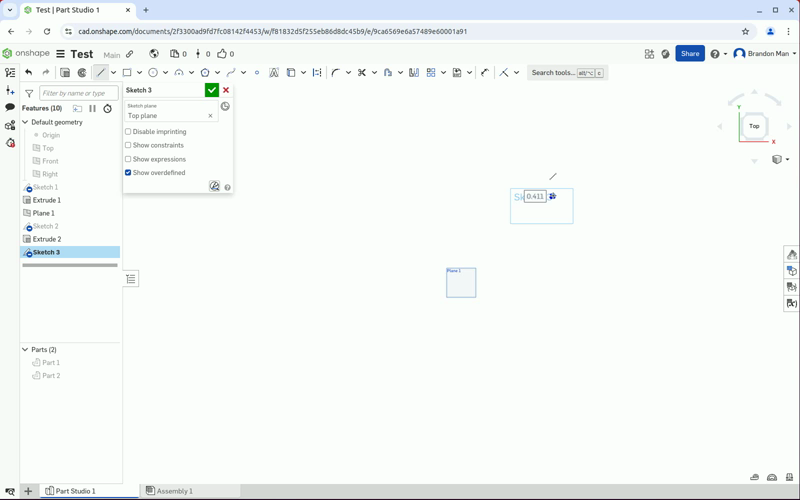
key_down(shift)
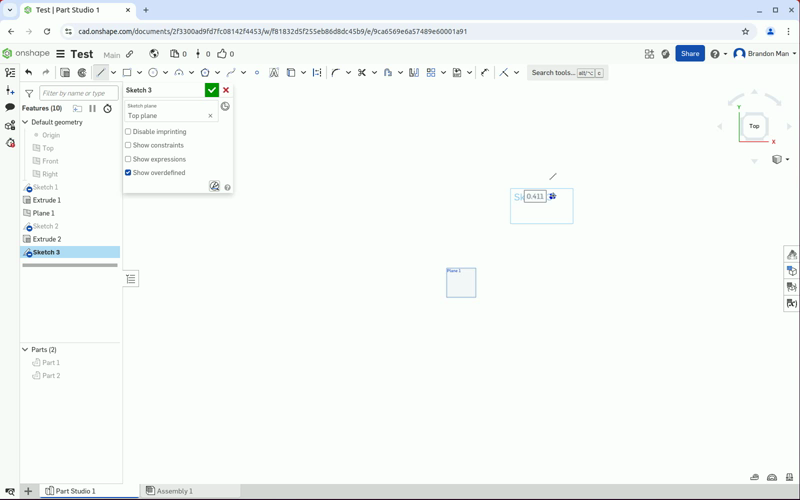
mouse_move(583, 195)
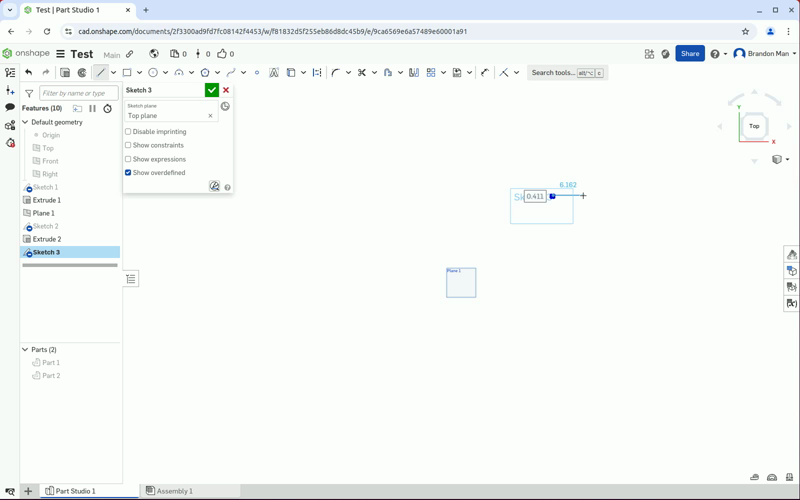
mouse_move(551, 195)
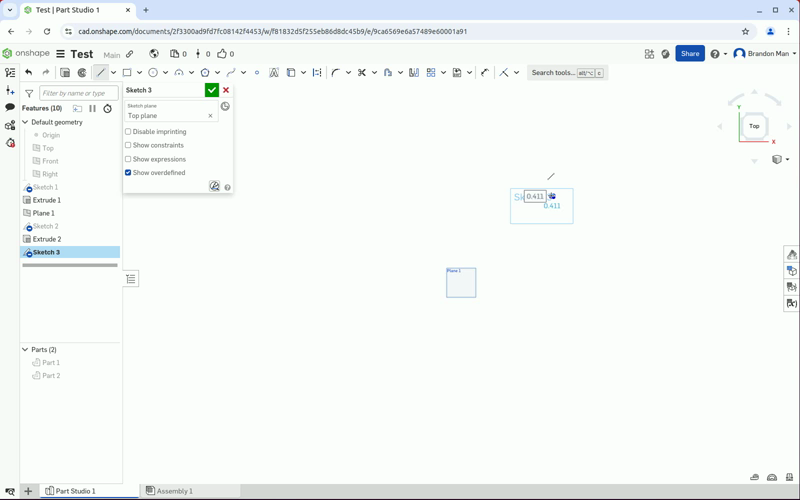
scroll(6)
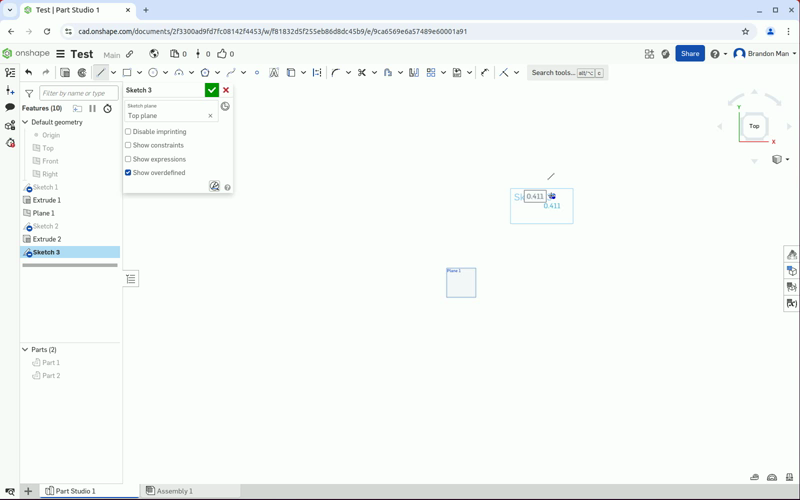
scroll(6)
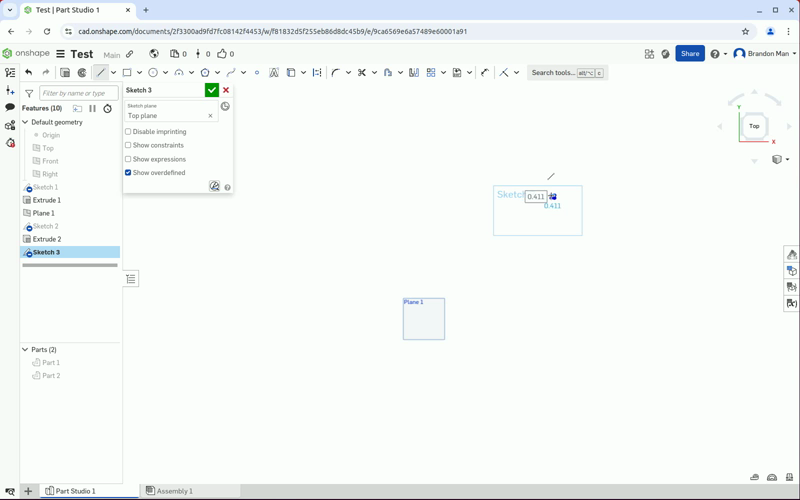
scroll(6)
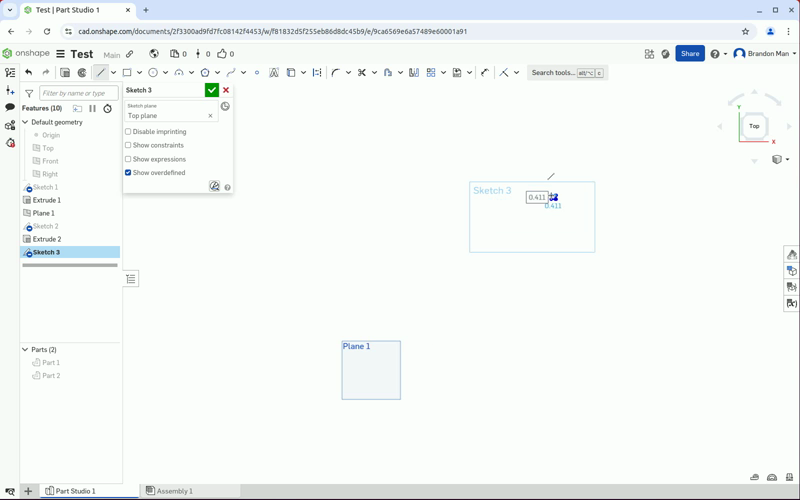
scroll(6)
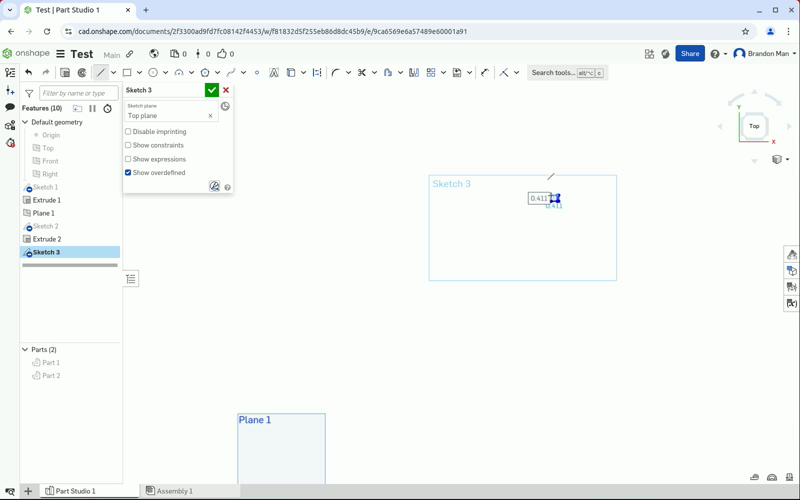
scroll(6)
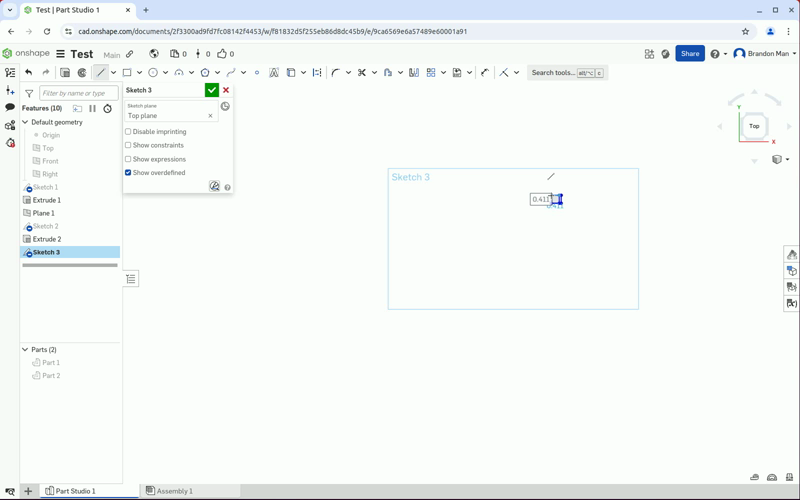
scroll(6)
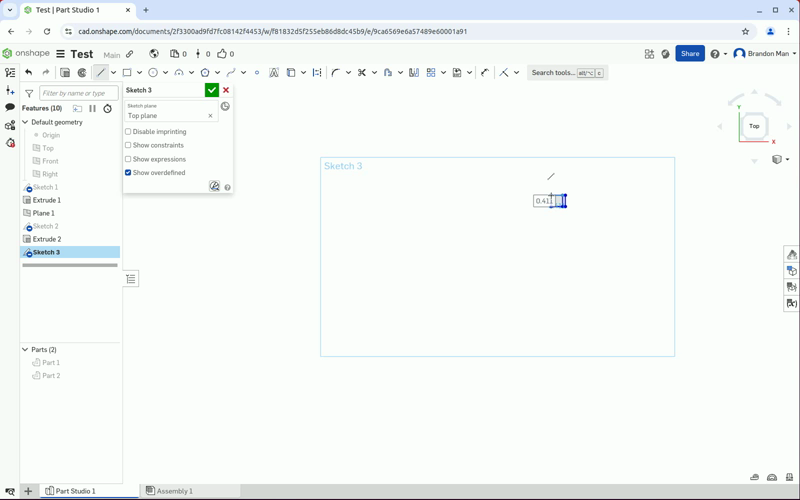
scroll(6)
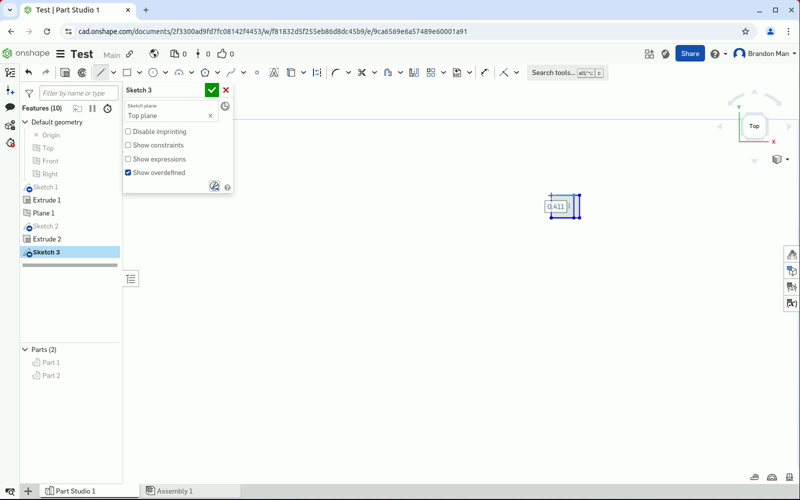
click(551, 195)
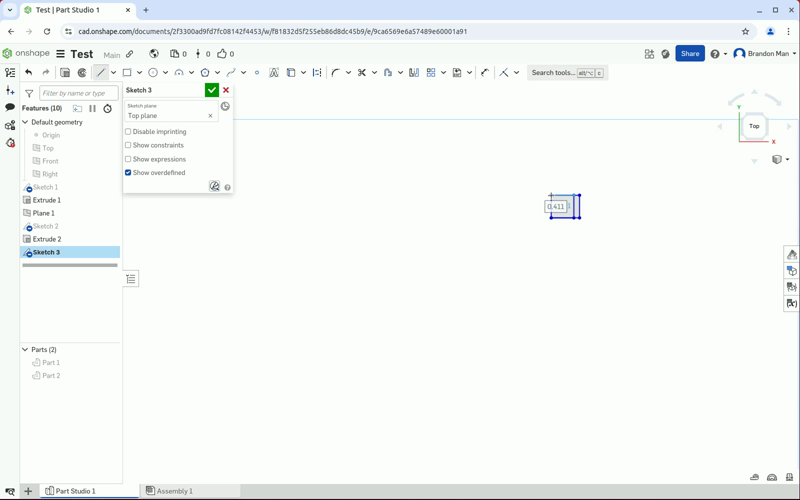
scroll(-6)
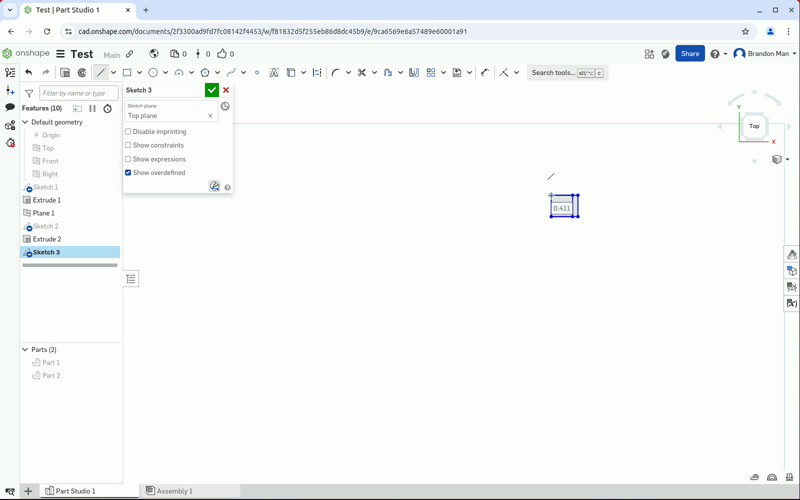
scroll(-6)
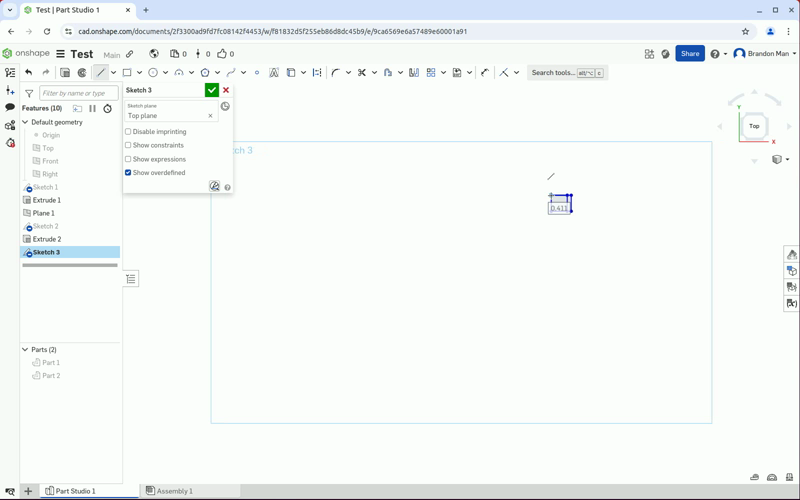
scroll(-6)
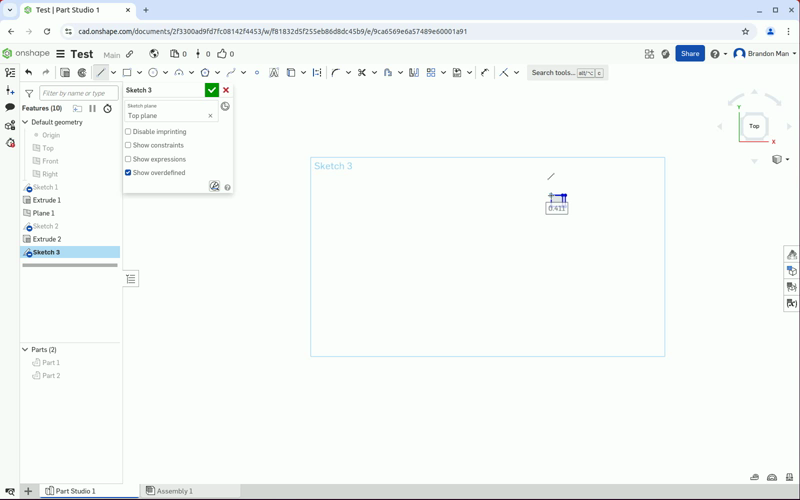
scroll(-6)
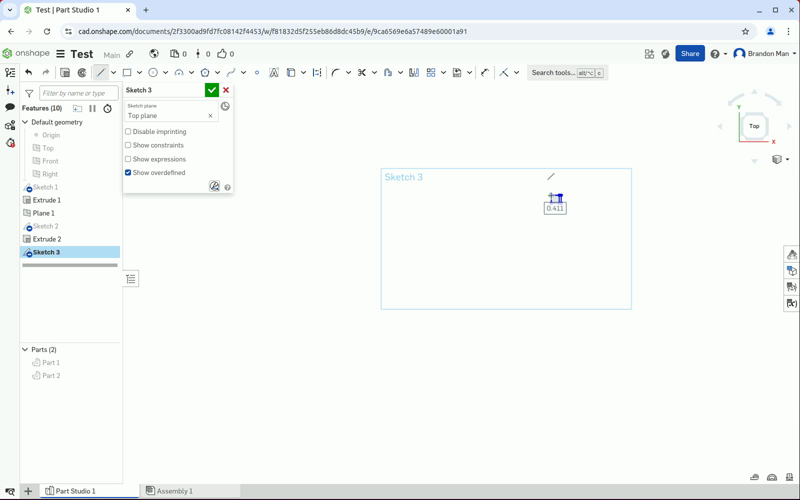
scroll(-6)
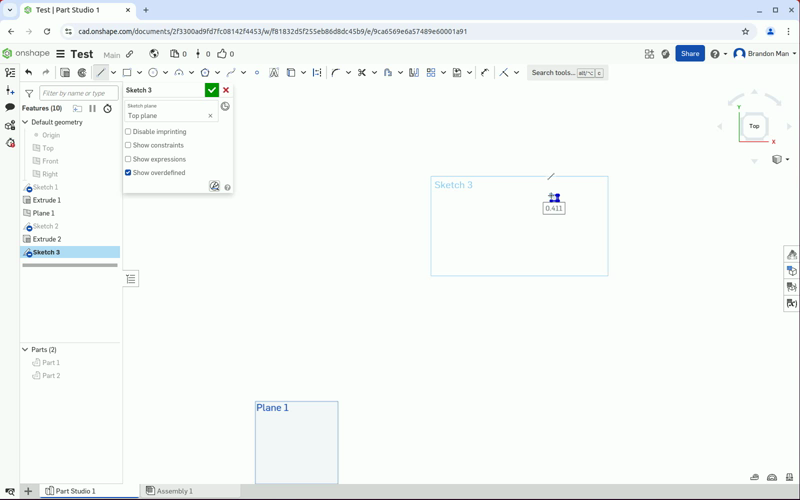
scroll(-6)
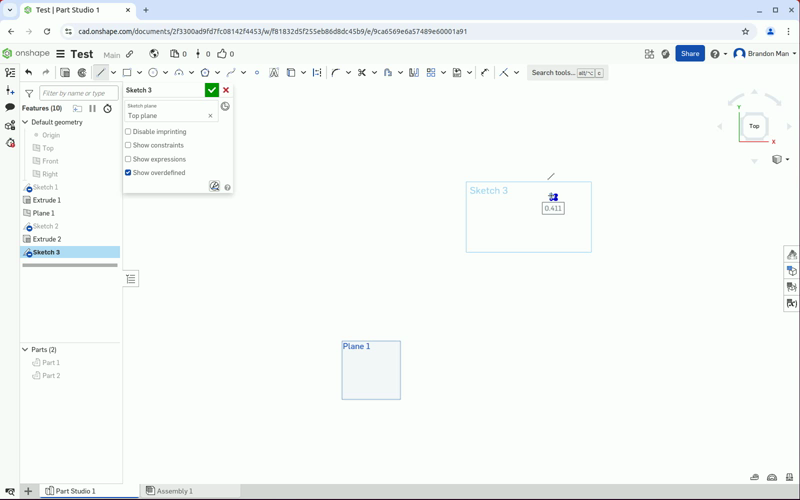
scroll(-6)
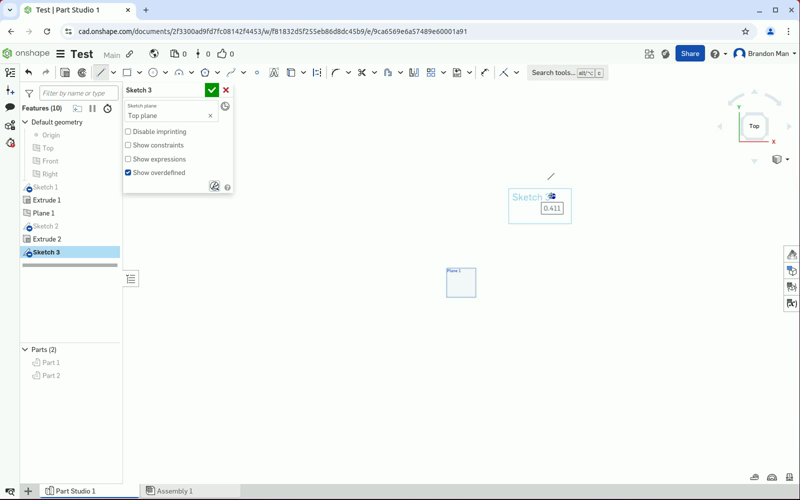
key_up(shift)
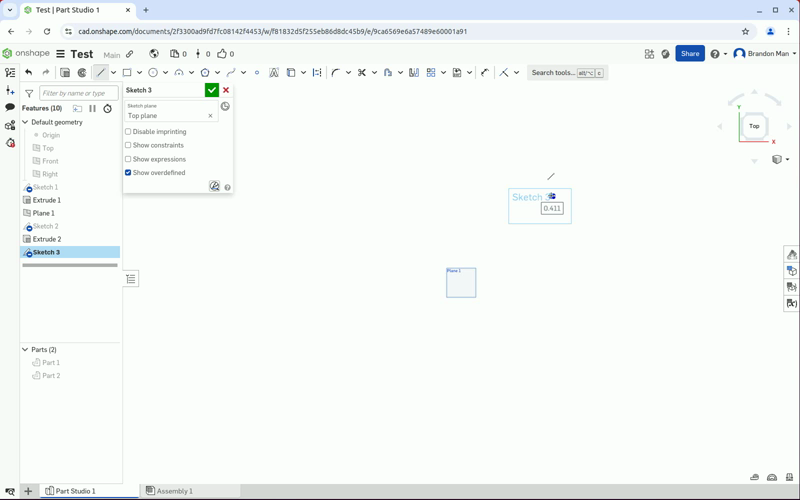
mouse_move(581, 195)
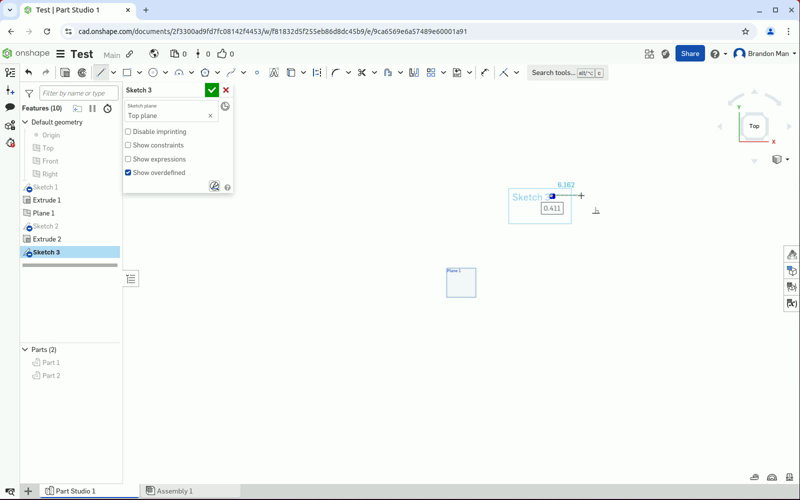
key_down(shift)
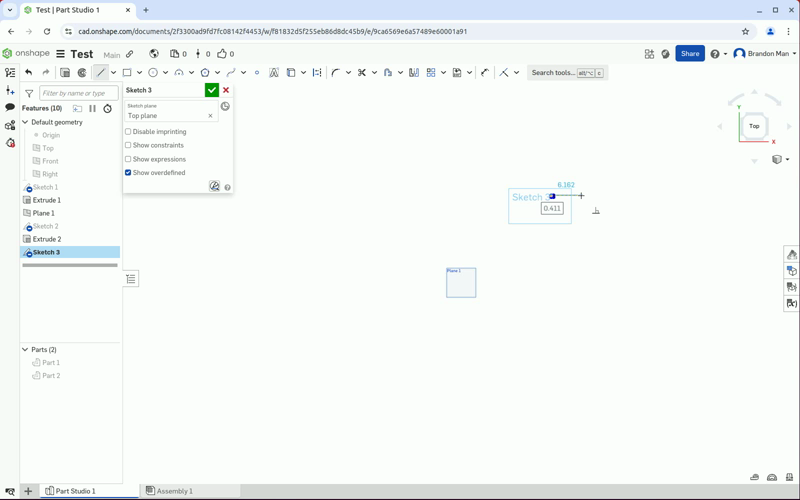
mouse_move(551, 197)
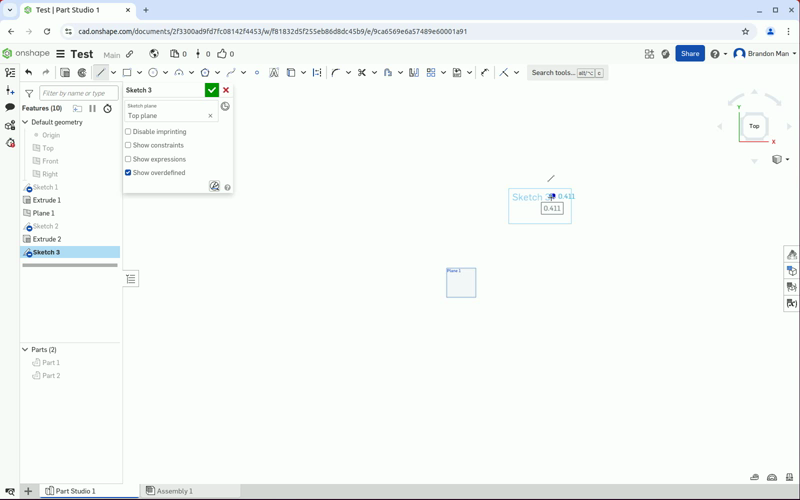
scroll(6)
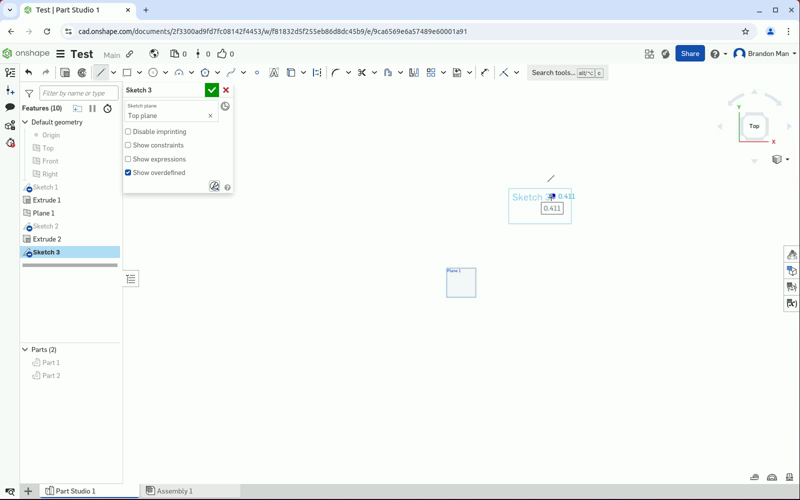
scroll(6)
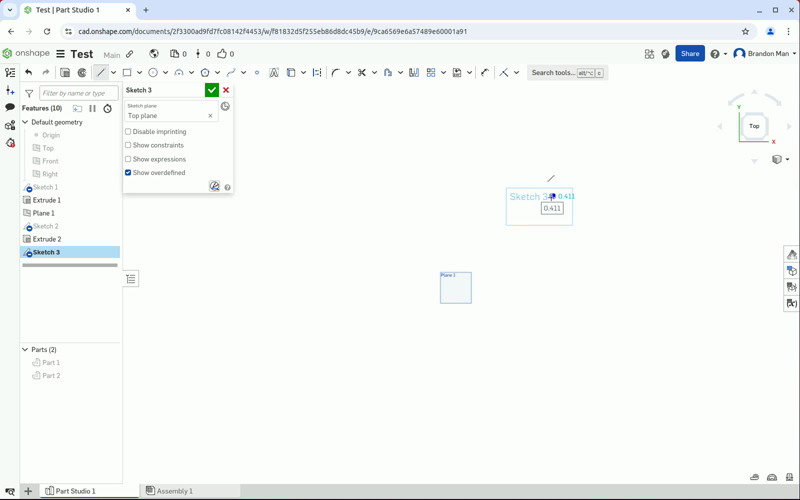
scroll(6)
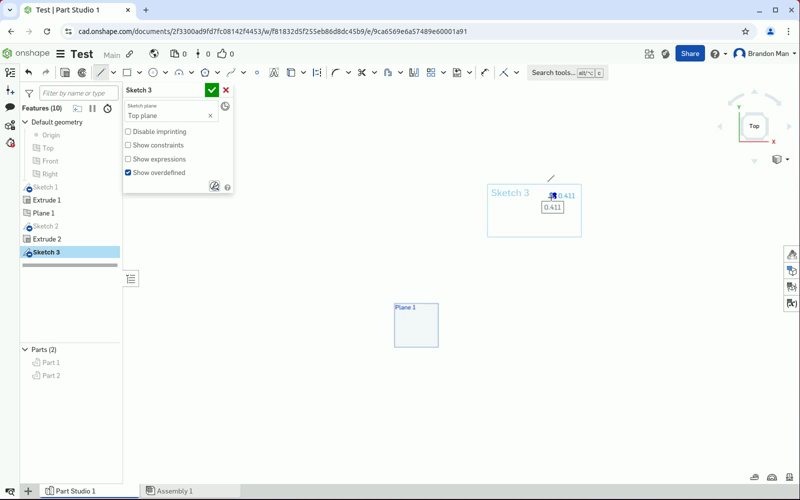
scroll(6)
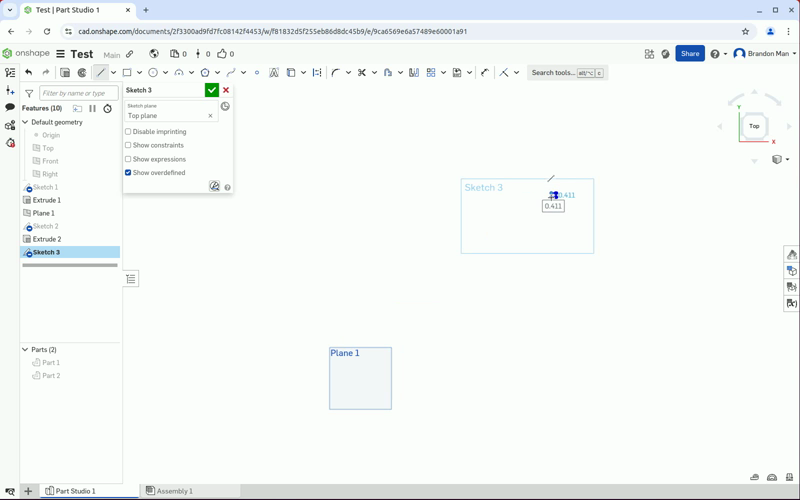
scroll(6)
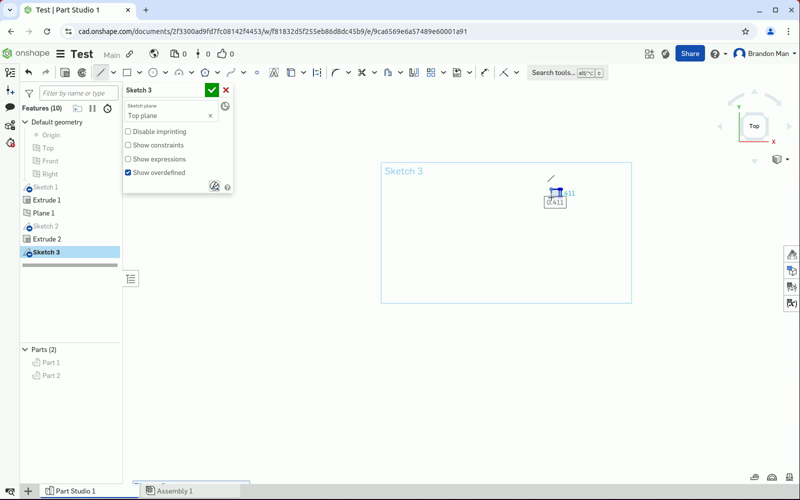
scroll(6)
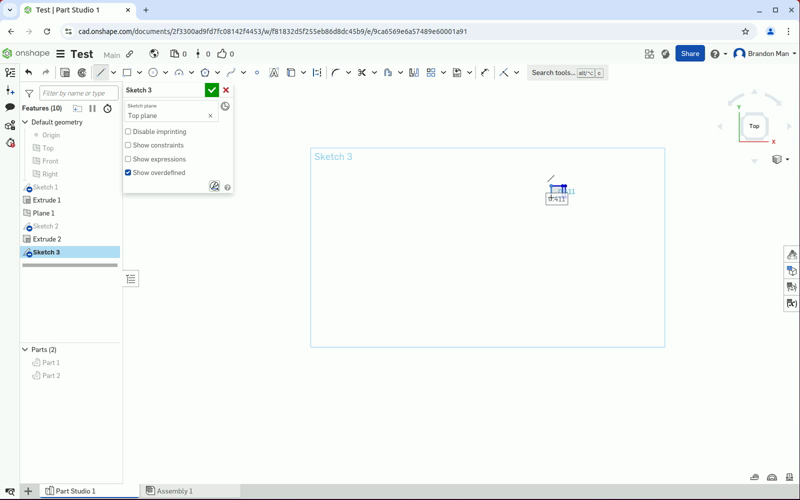
scroll(6)
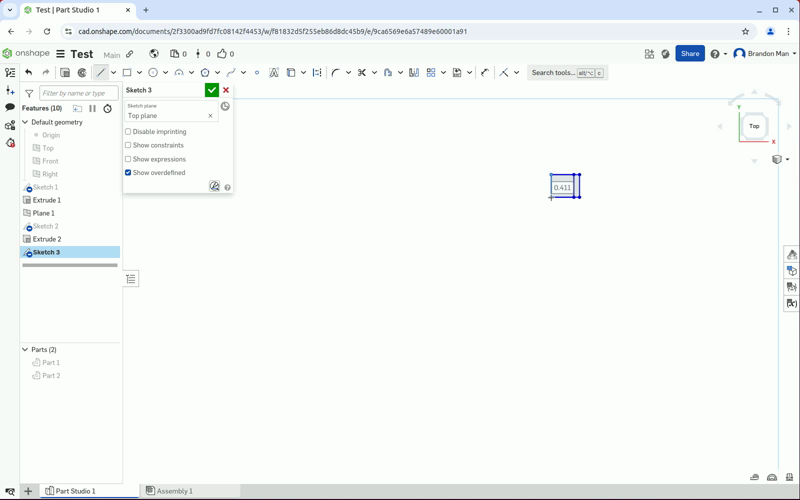
key_up(shift)
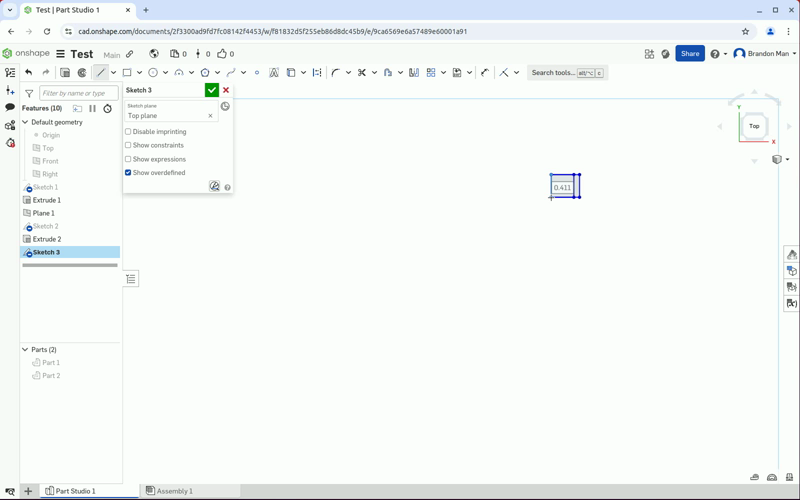
click(551, 197)
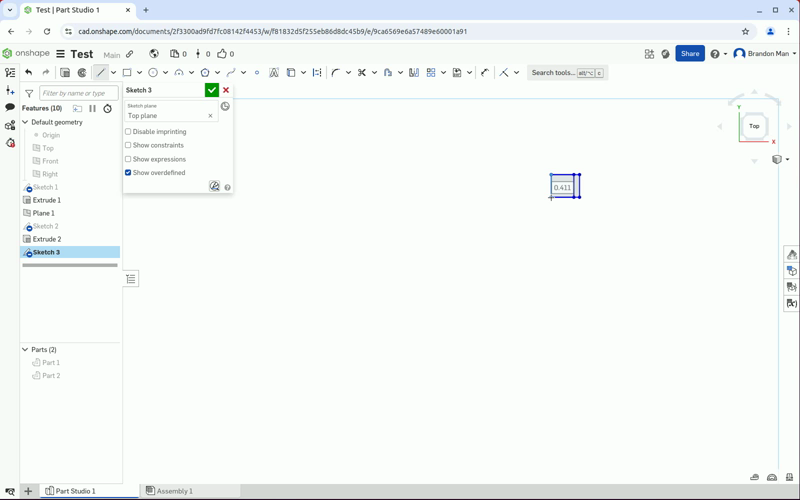
scroll(-6)
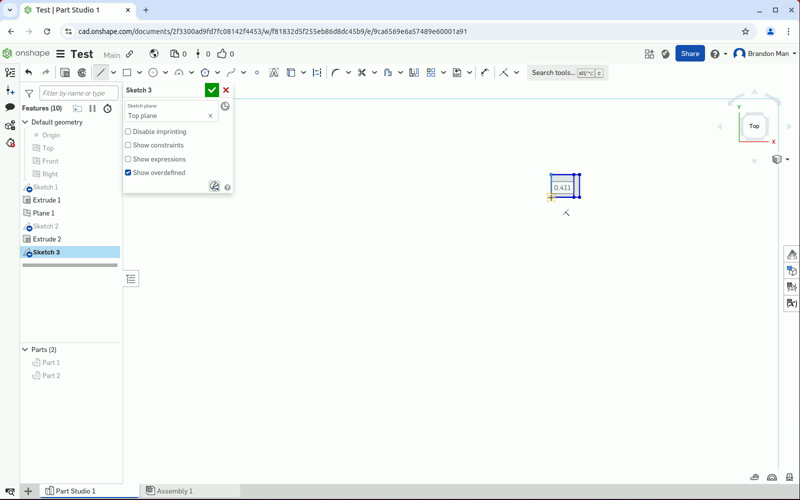
scroll(-6)
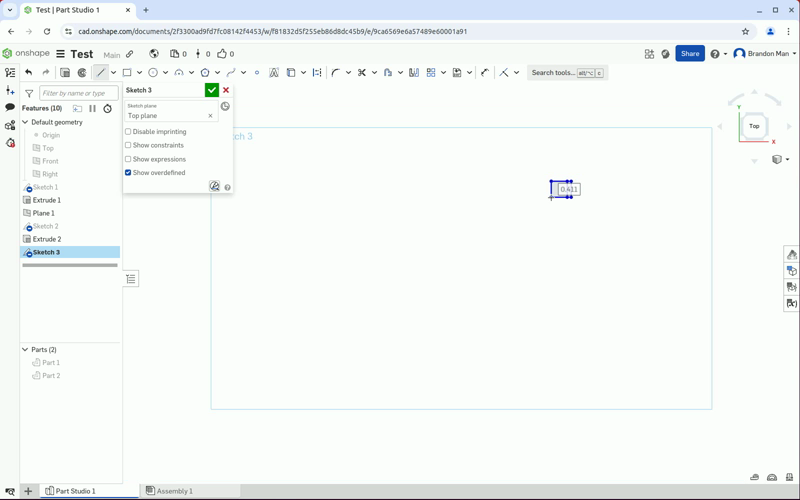
scroll(-6)
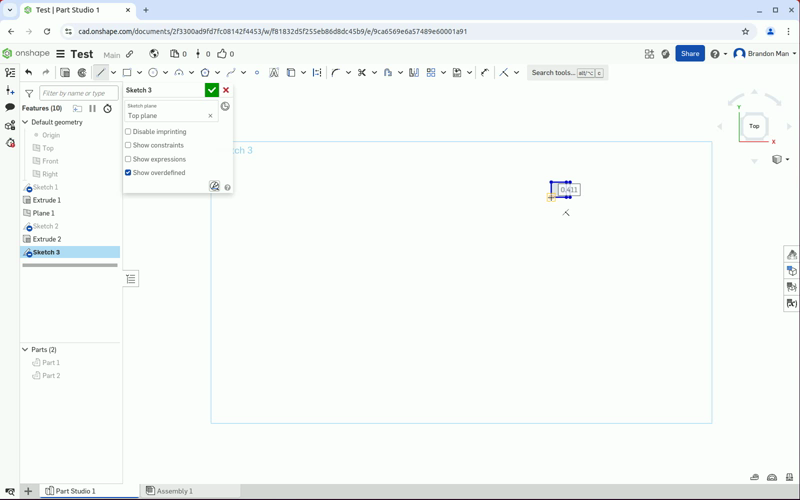
scroll(-6)
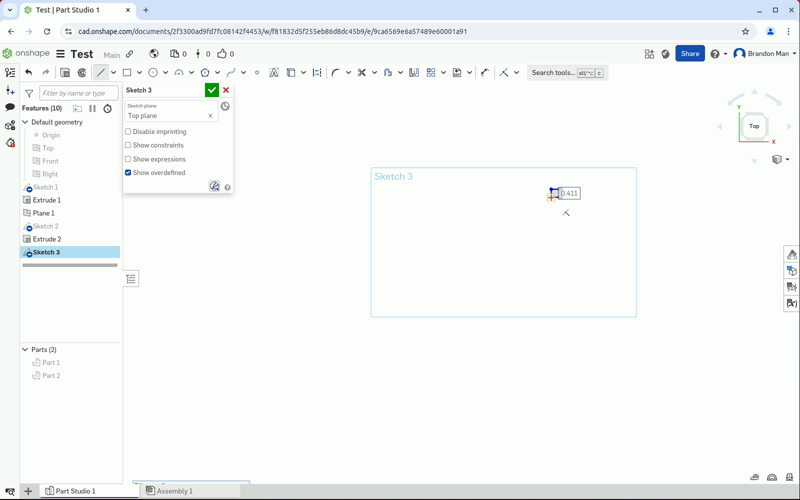
scroll(-6)
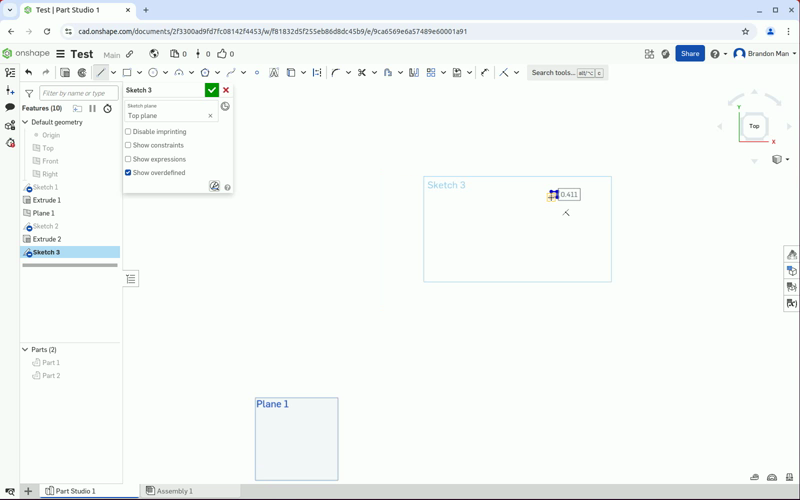
scroll(-6)
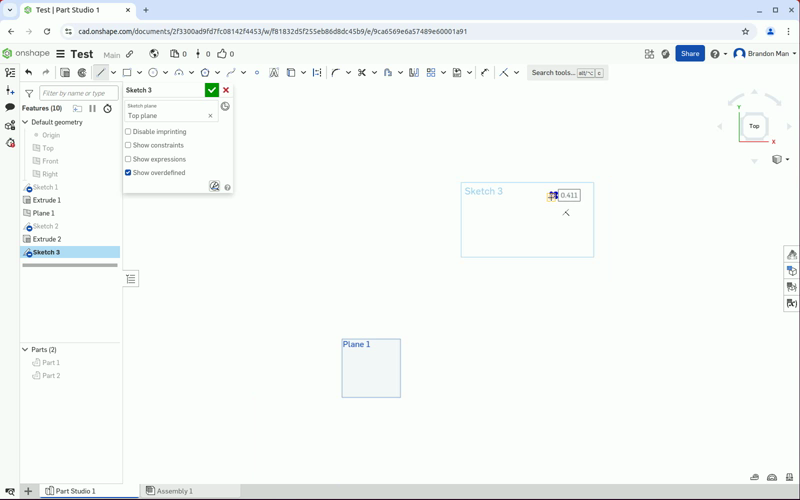
scroll(-6)
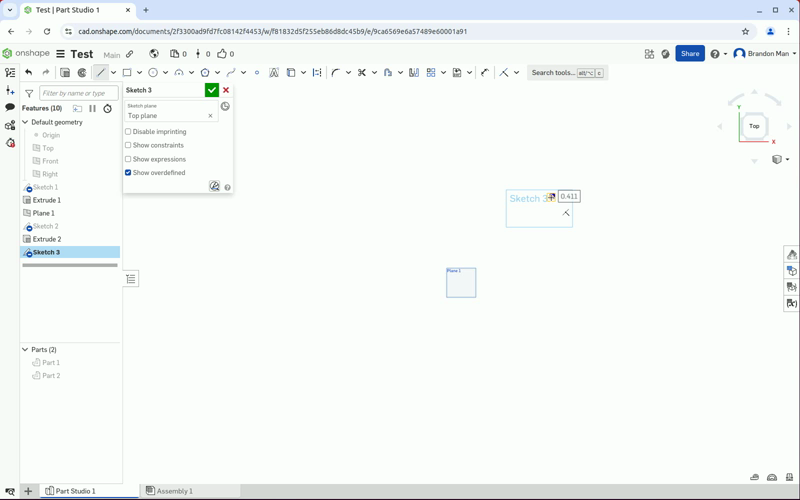
key(esc)
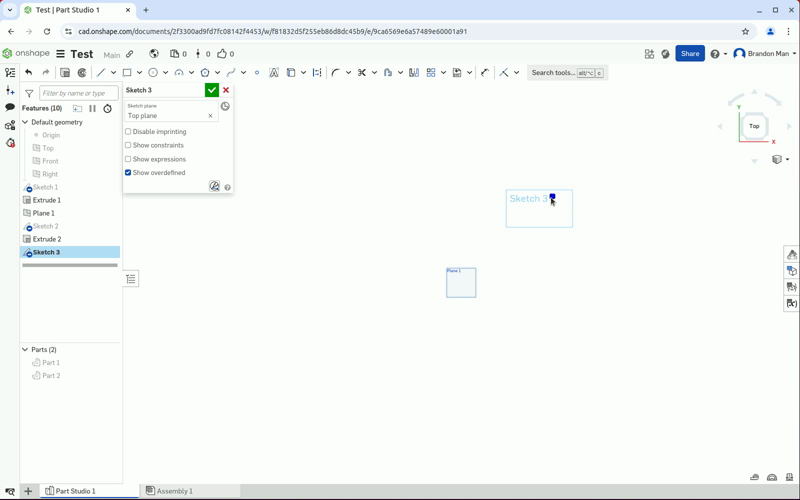
mouse_move(552, 195)
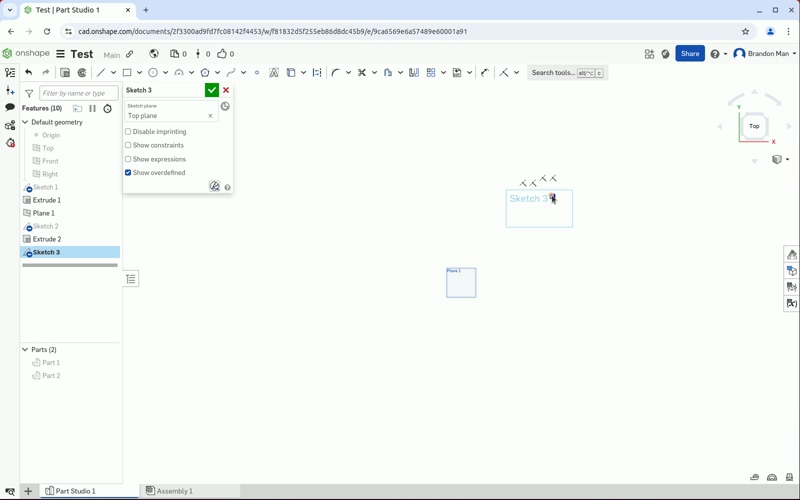
scroll(6)
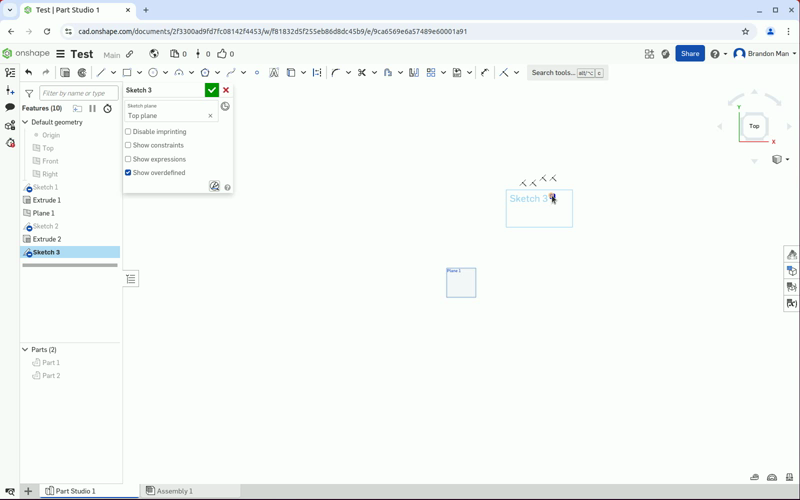
scroll(6)
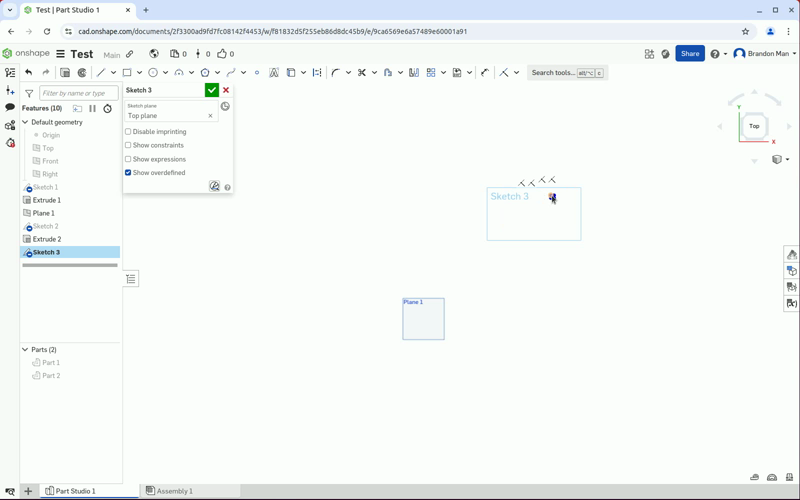
scroll(6)
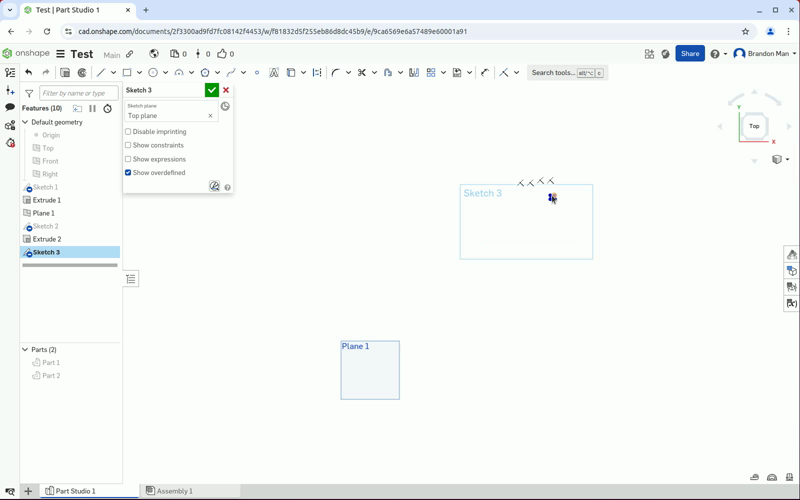
scroll(6)
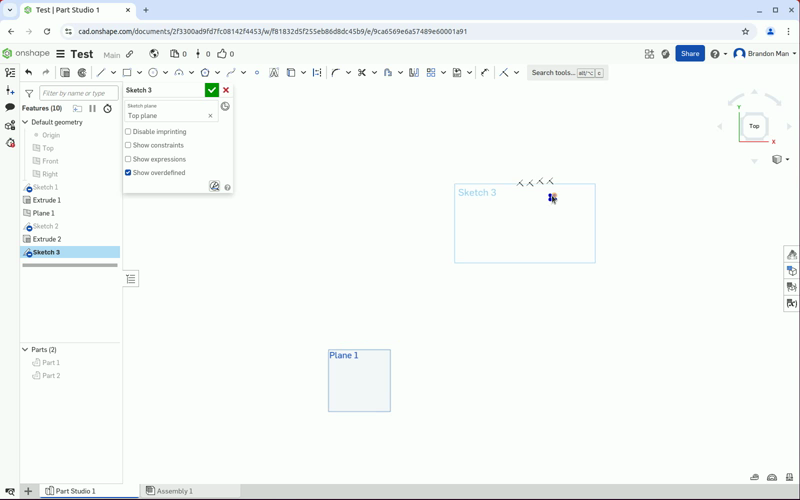
scroll(6)
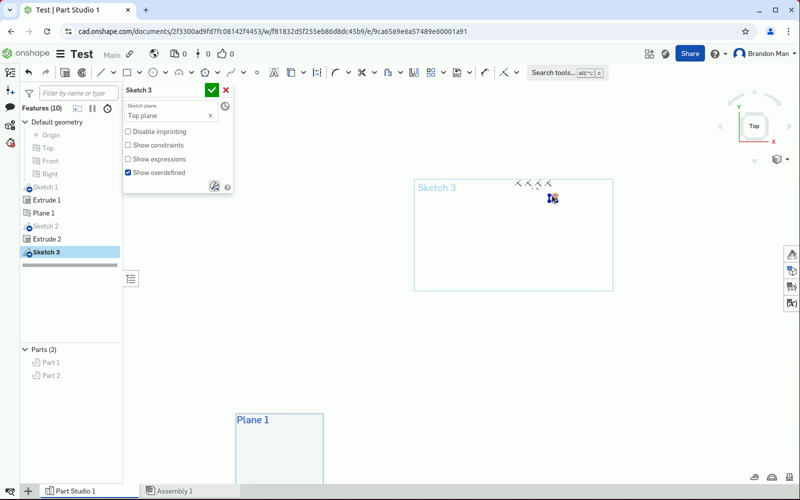
scroll(6)
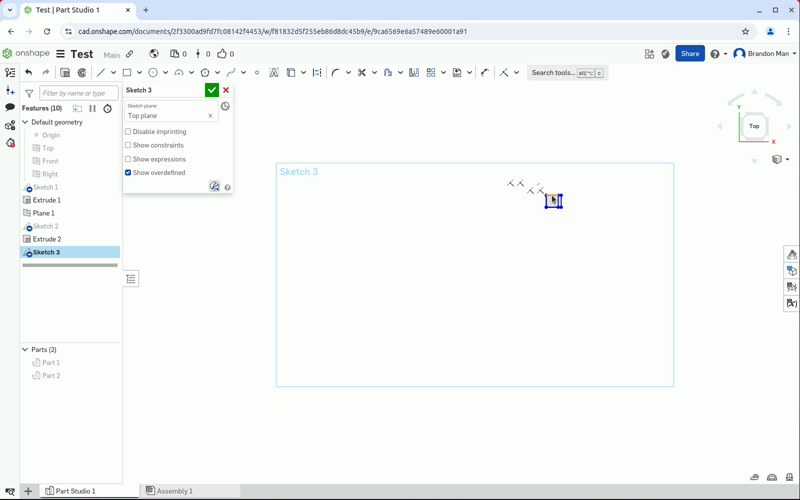
scroll(6)
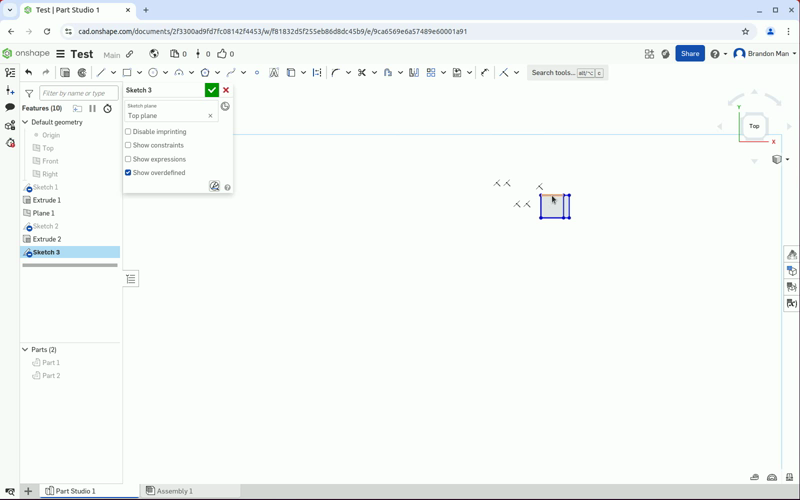
click(552, 195)
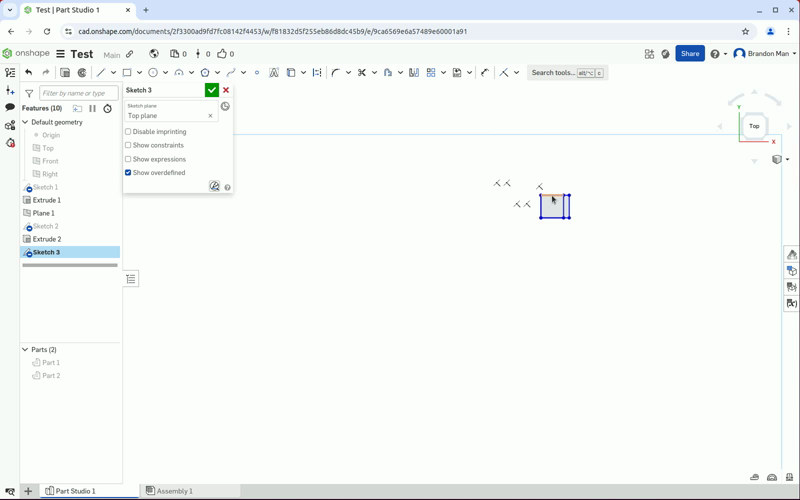
scroll(-6)
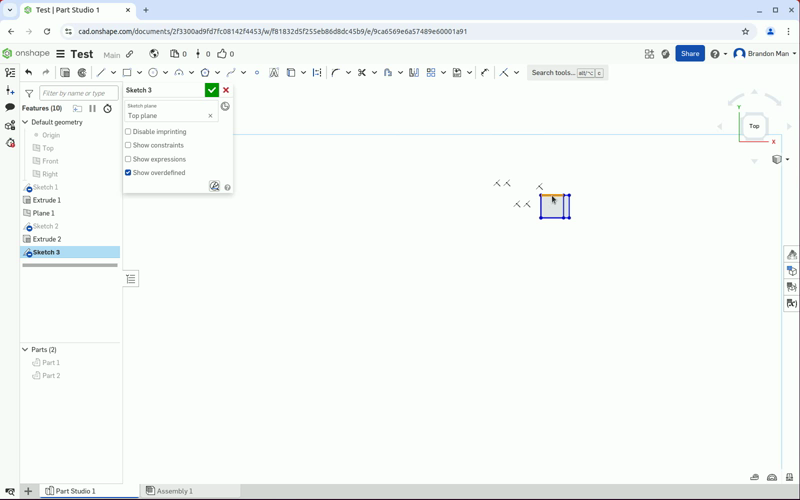
scroll(-6)
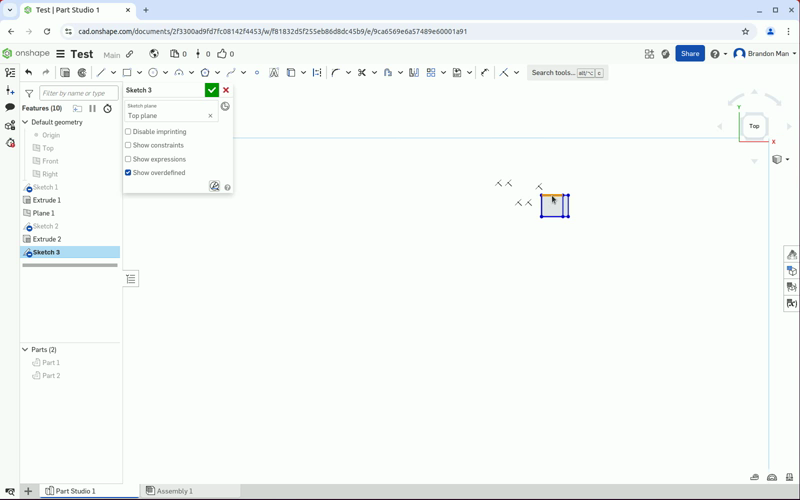
scroll(-6)
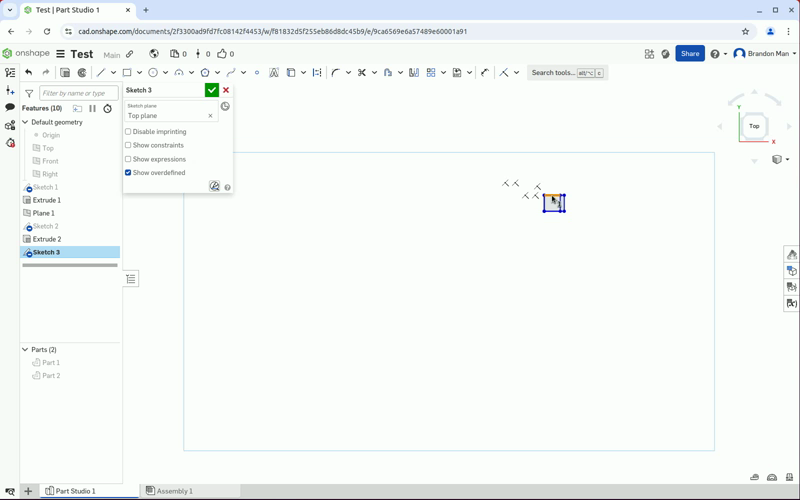
scroll(-6)
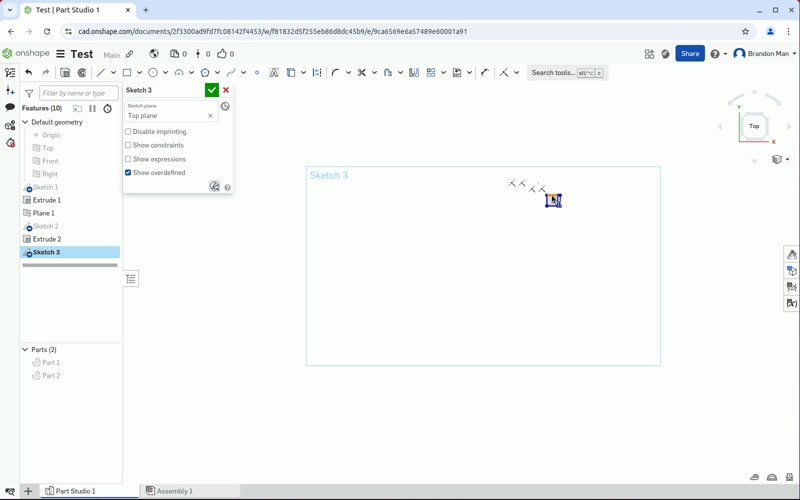
scroll(-6)
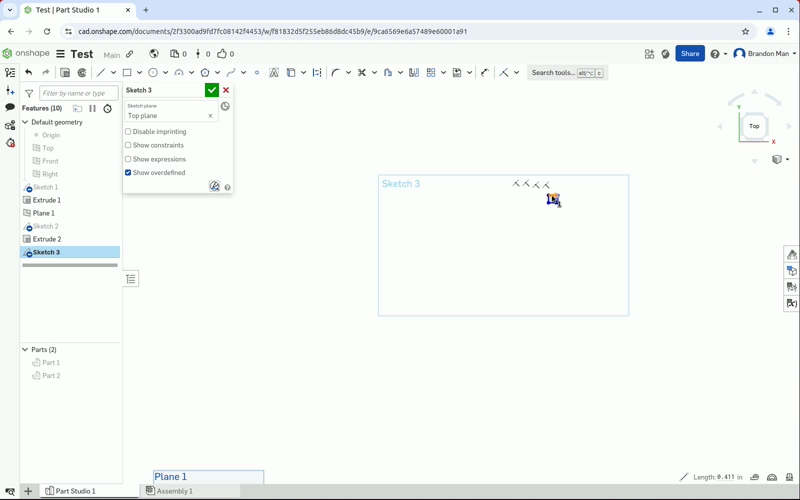
scroll(-6)
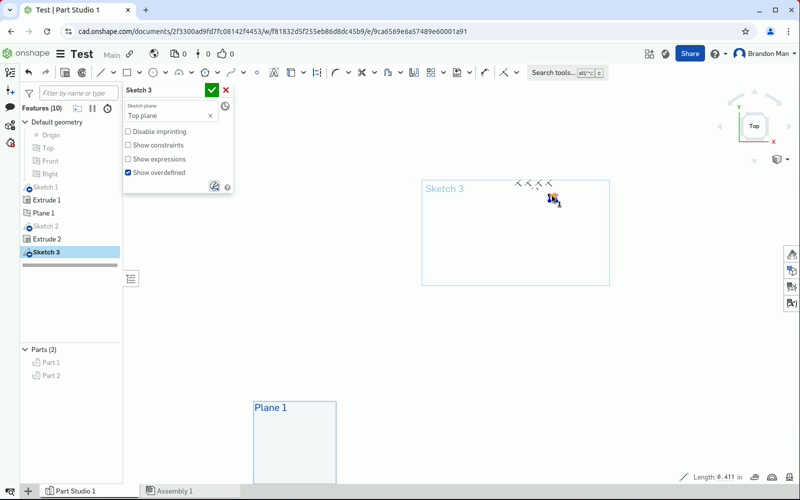
scroll(-6)
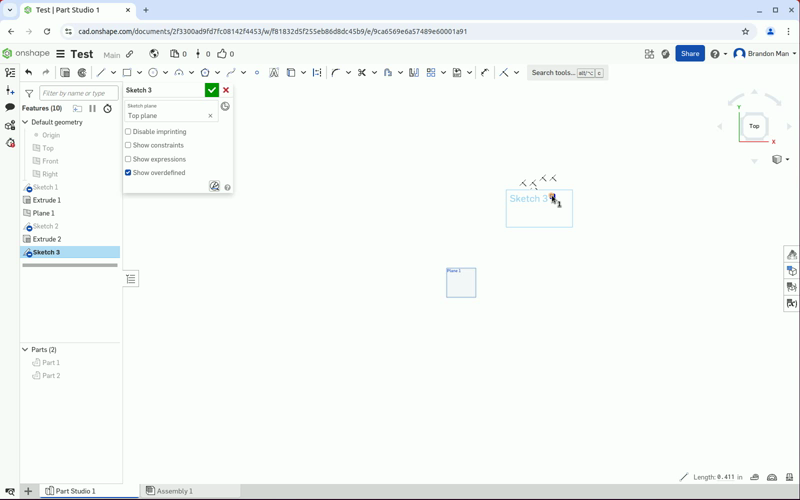
mouse_move(73, 352)
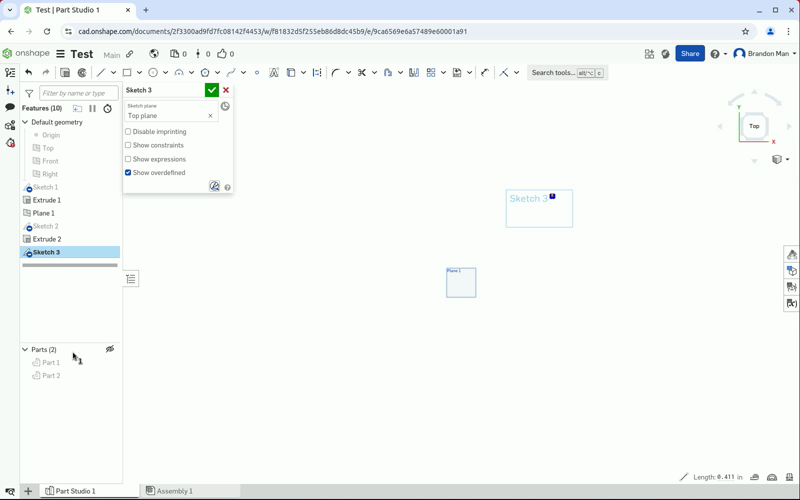
key(shift+y)
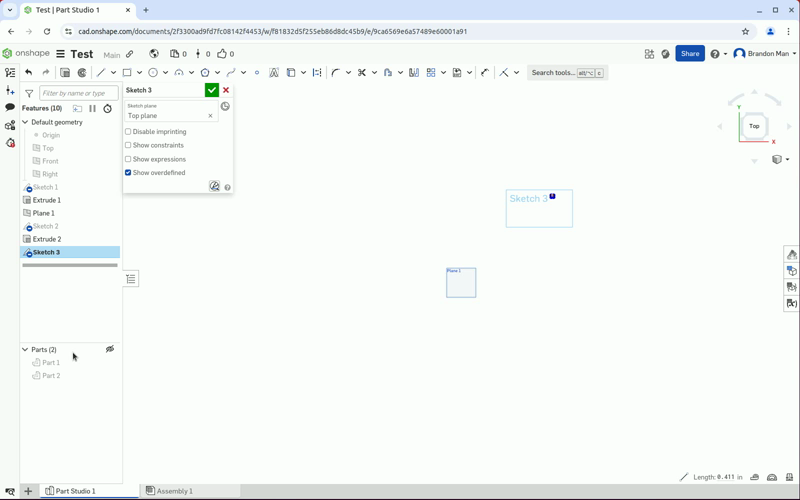
key(shift+e)
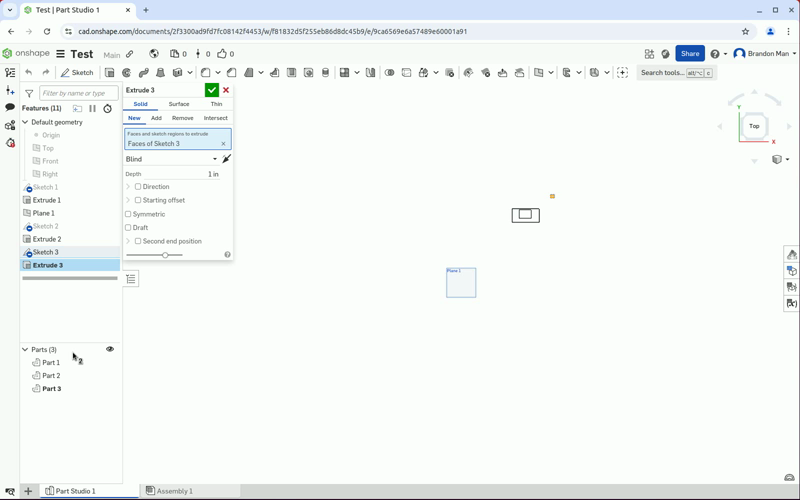
mouse_move(143, 106)
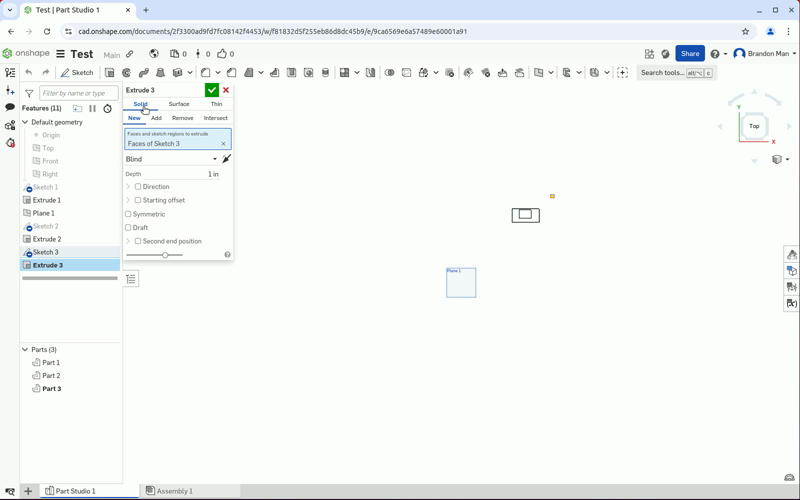
click(143, 106)
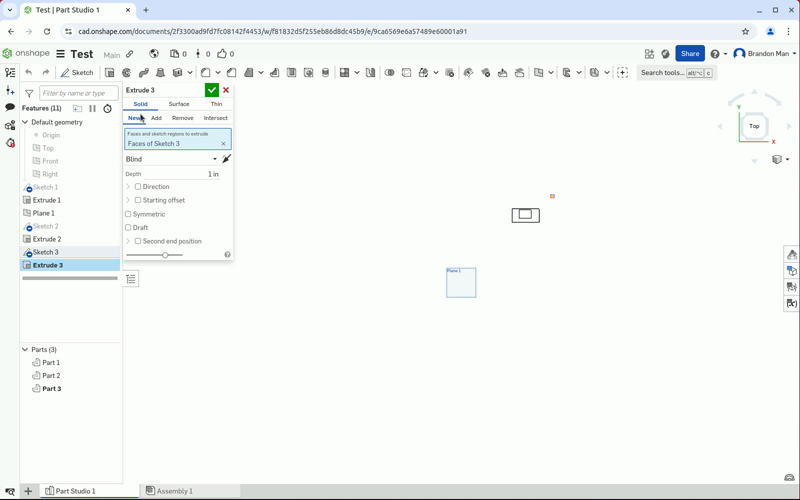
mouse_move(137, 120)
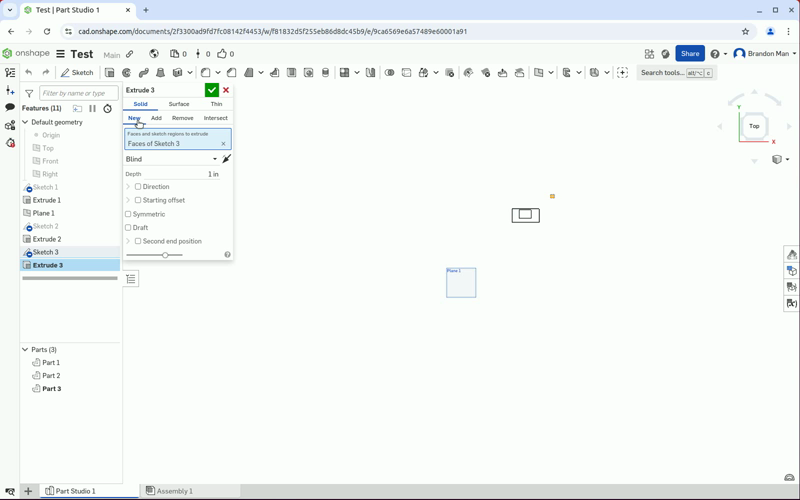
click(137, 120)
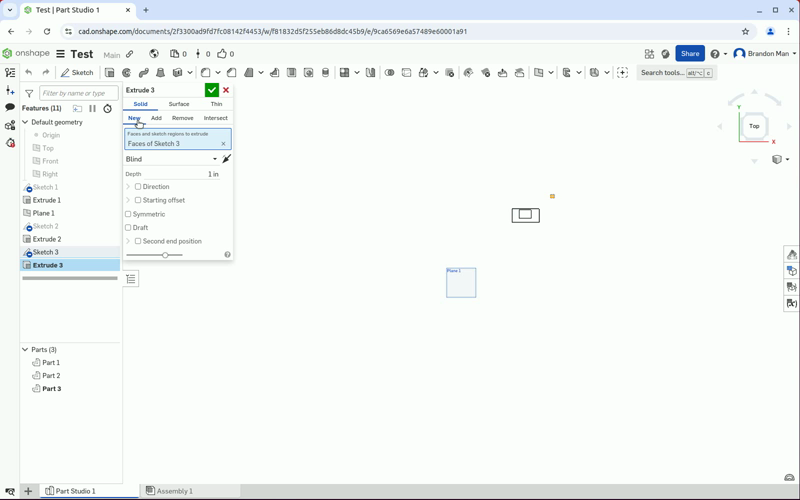
key(tab, 4)
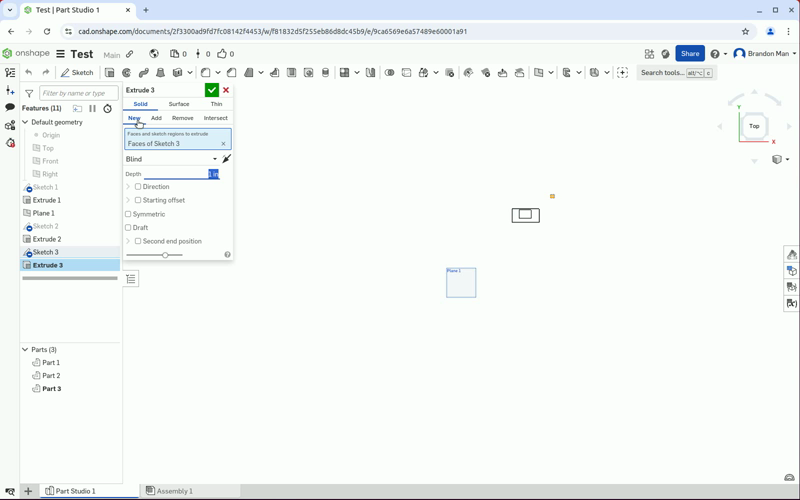
text(-7.943)
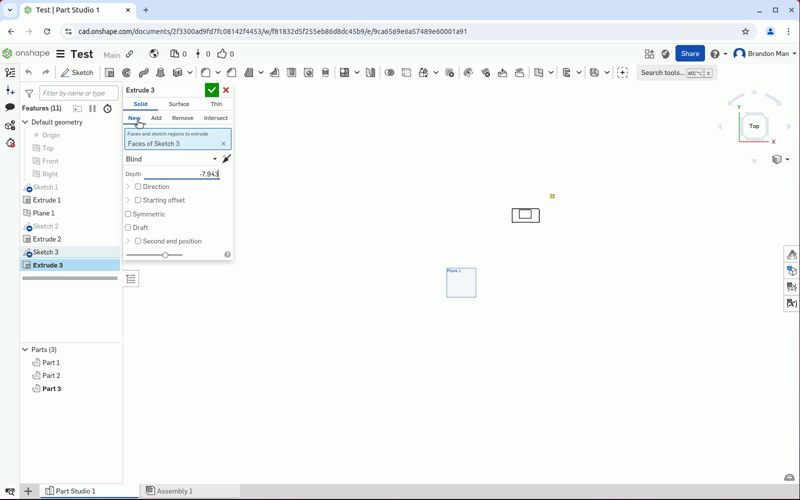
key(enter)
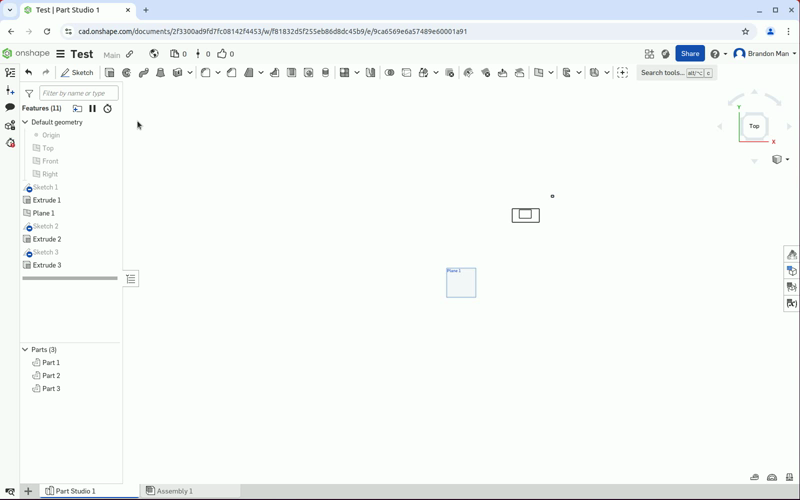
key(shift+h)
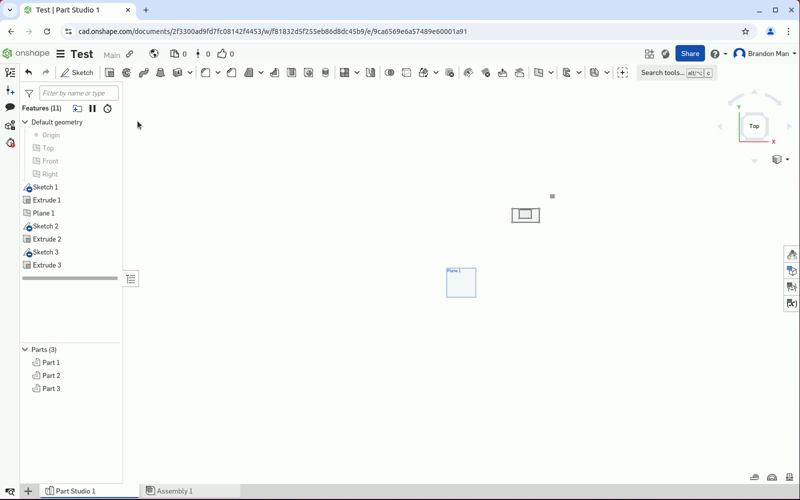
key(shift+h)
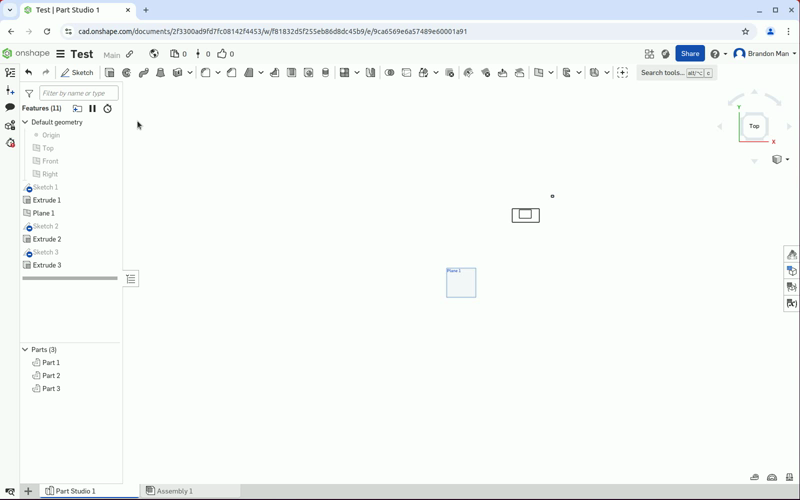
mouse_move(73, 189)
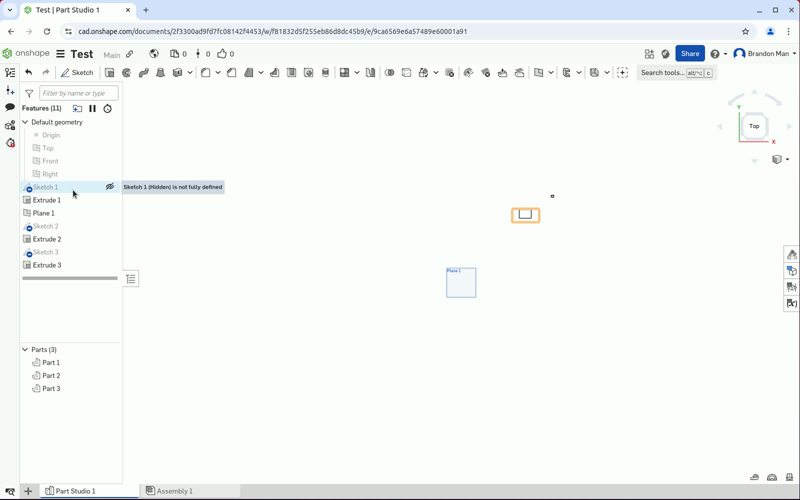
click(73, 189)
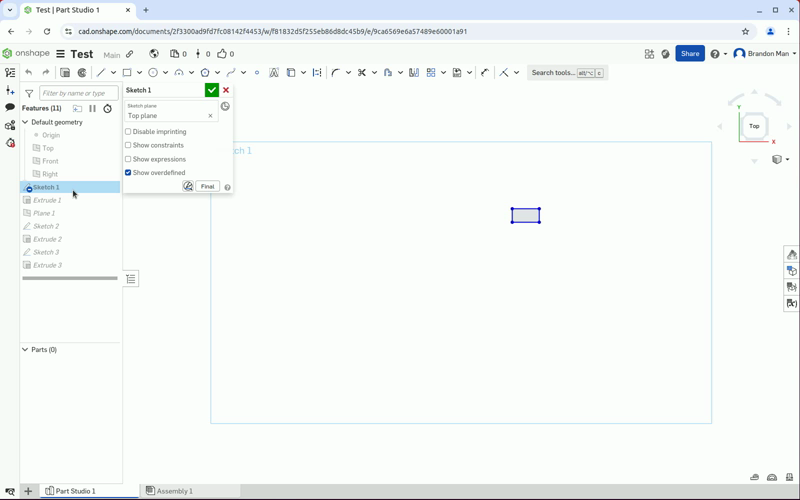
mouse_move(229, 92)
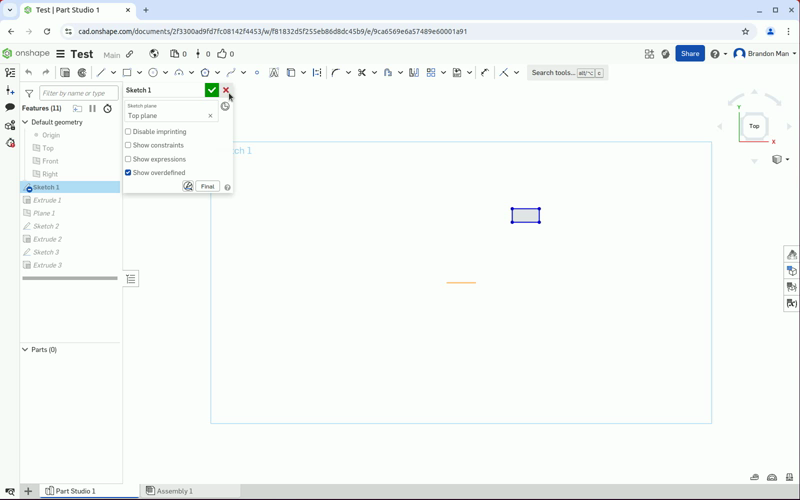
click(229, 92)
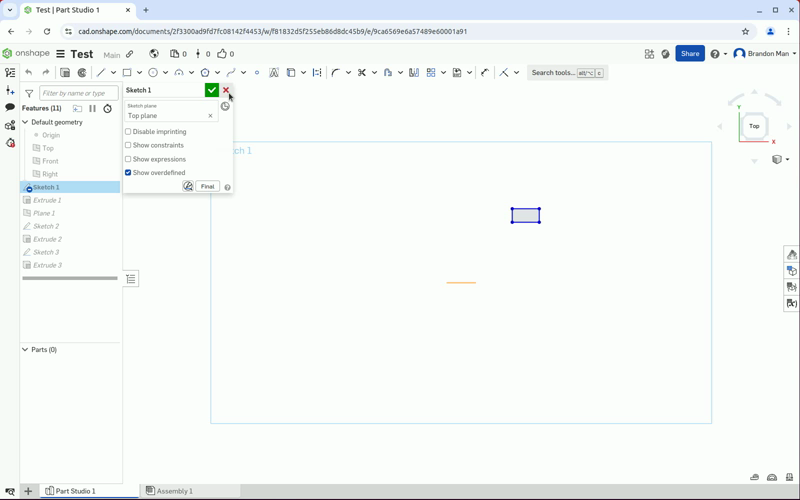
key(shift+s)
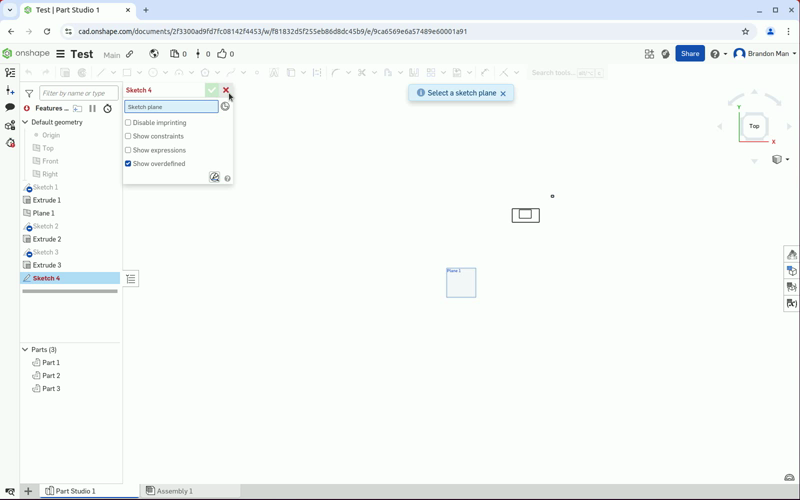
mouse_move(73, 150)
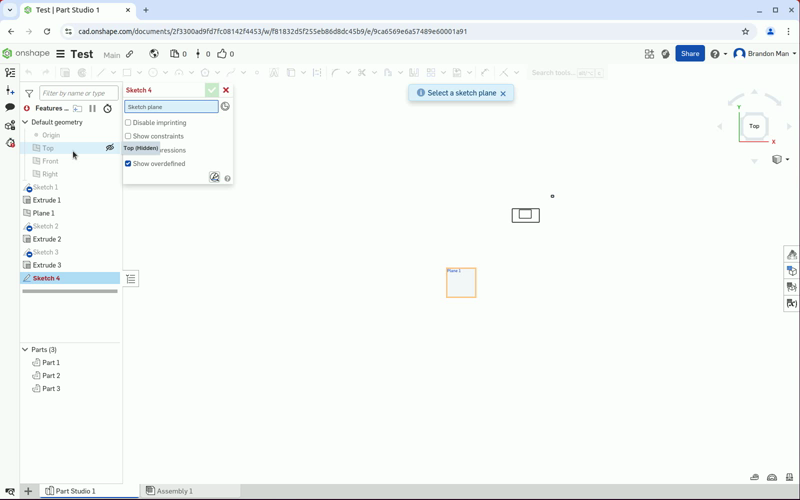
click(73, 150)
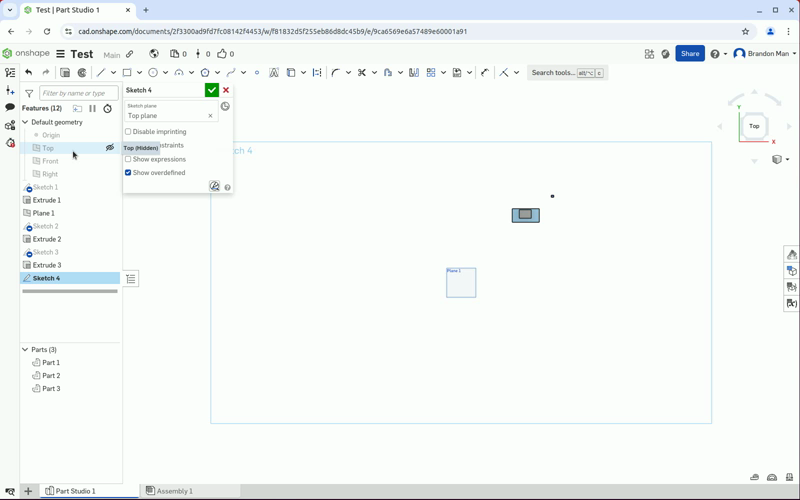
mouse_move(73, 352)
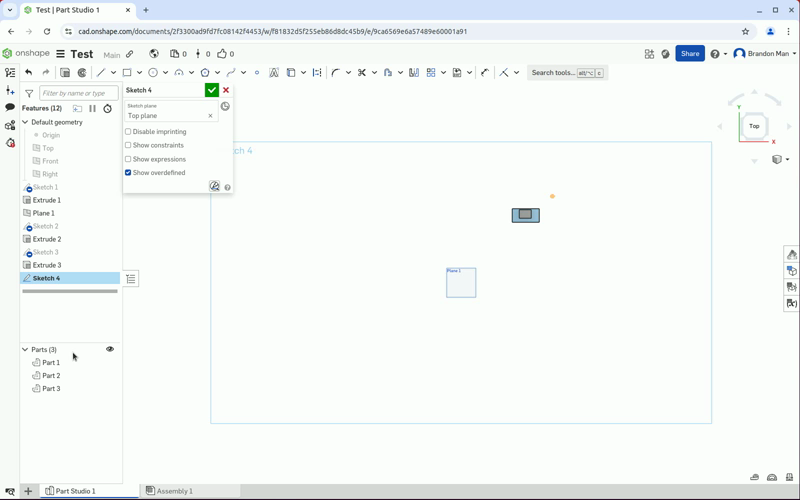
key(y)
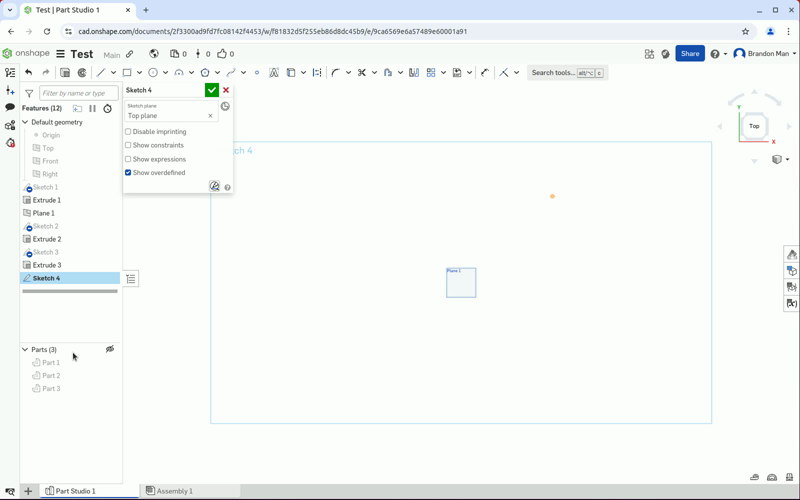
key(l)
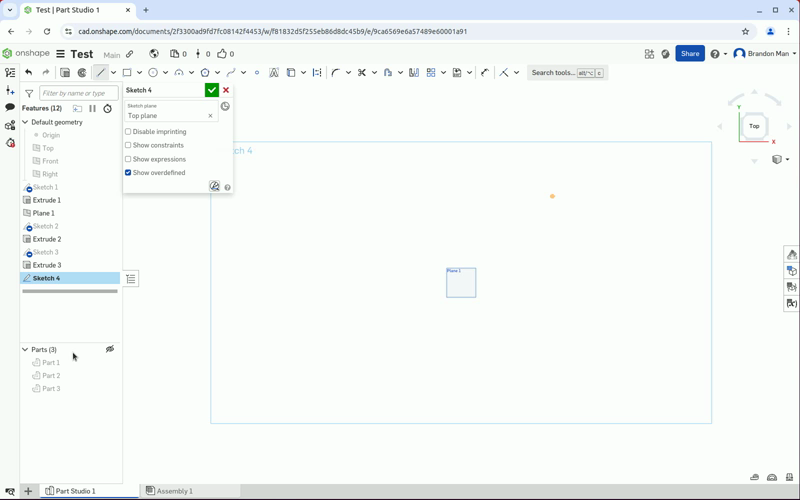
key_down(shift)
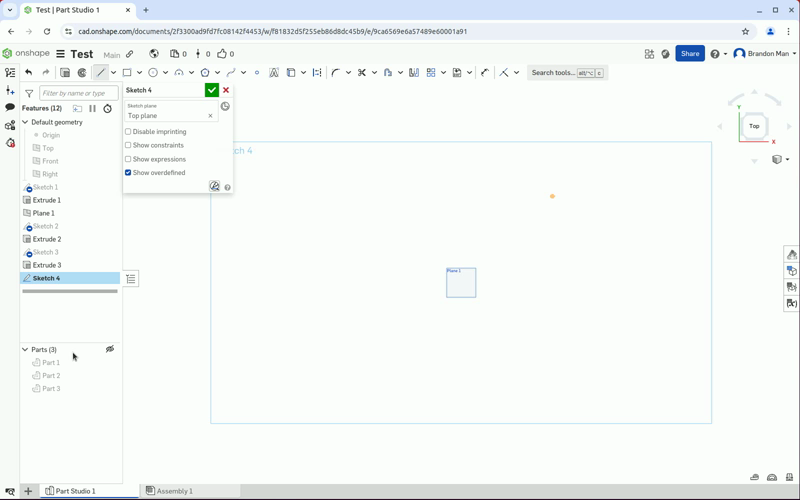
mouse_move(555, 197)
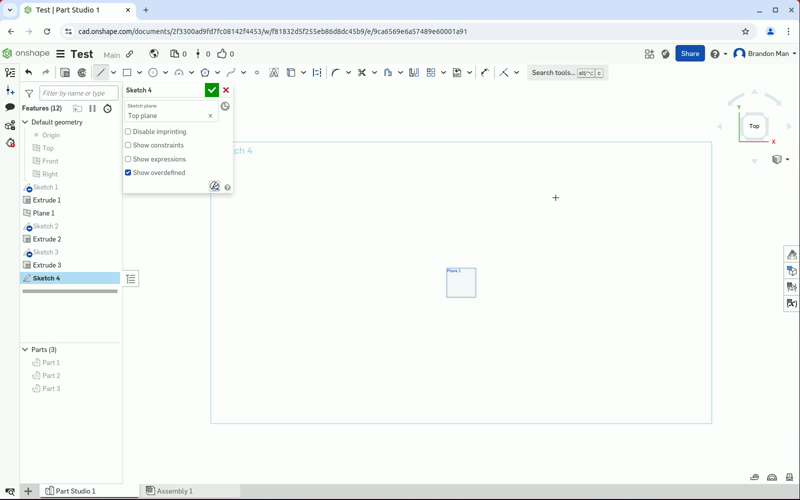
click(555, 197)
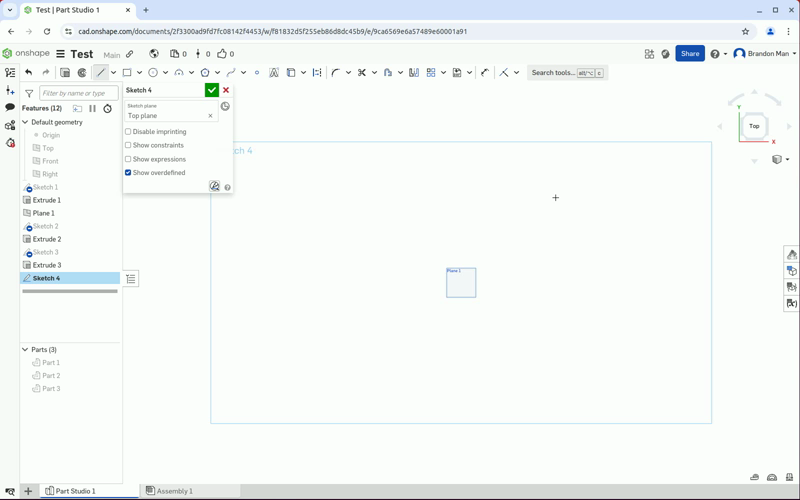
key_up(shift)
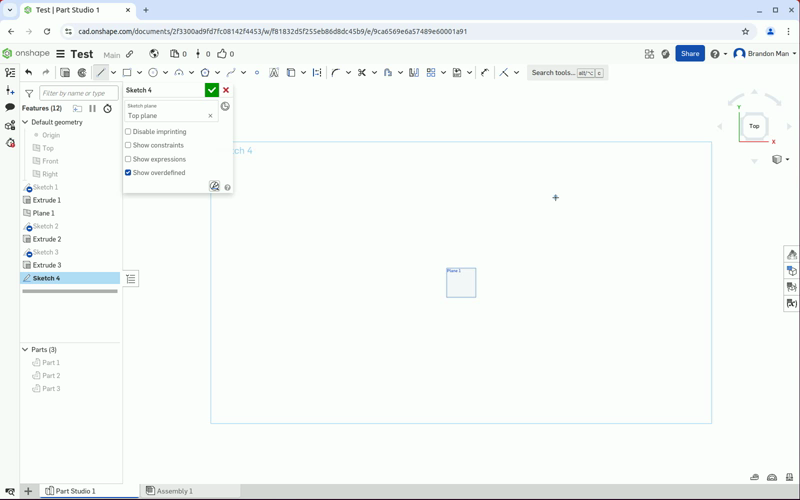
key_down(shift)
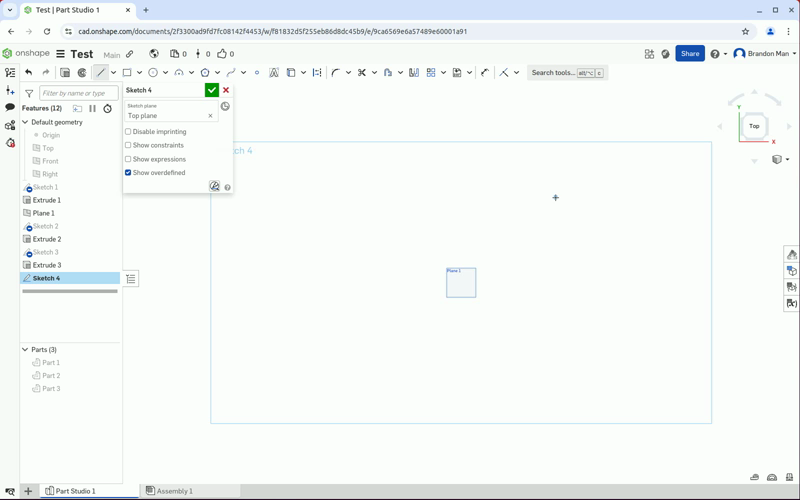
mouse_move(585, 197)
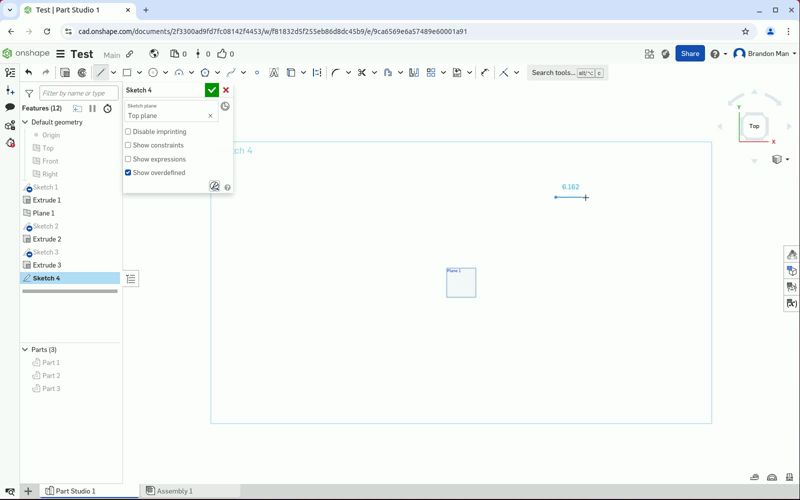
mouse_move(558, 197)
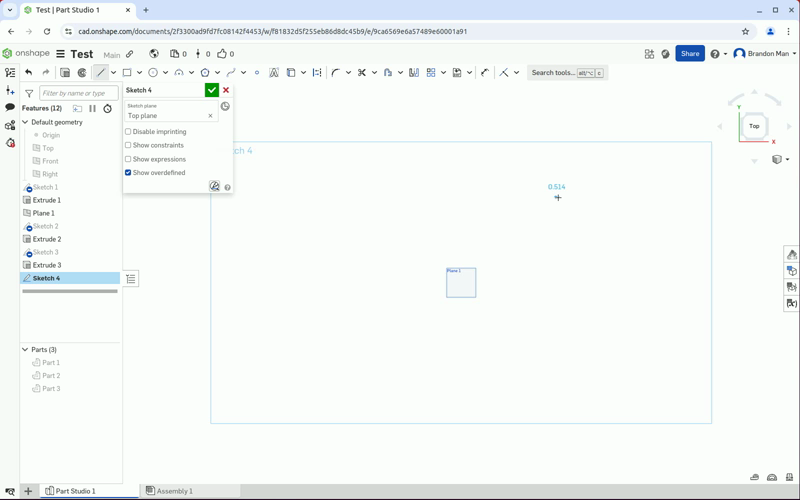
scroll(6)
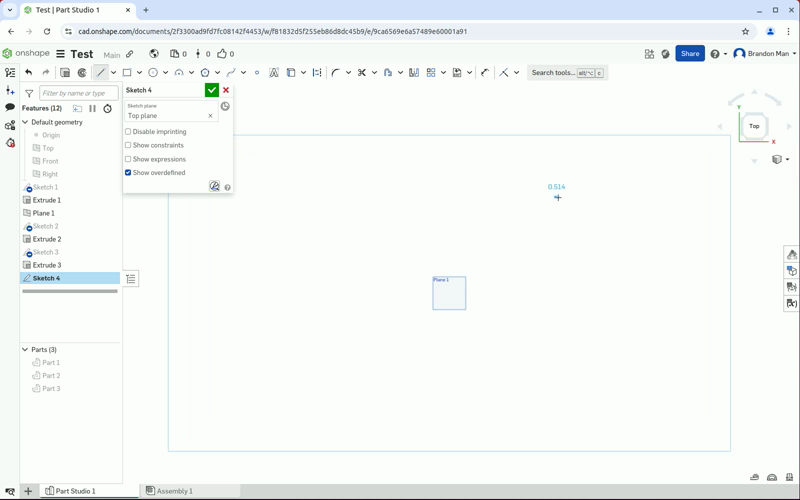
scroll(6)
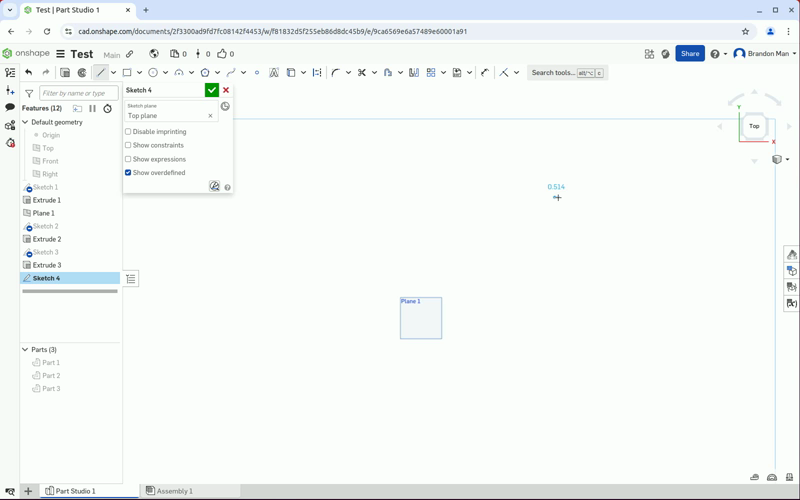
scroll(6)
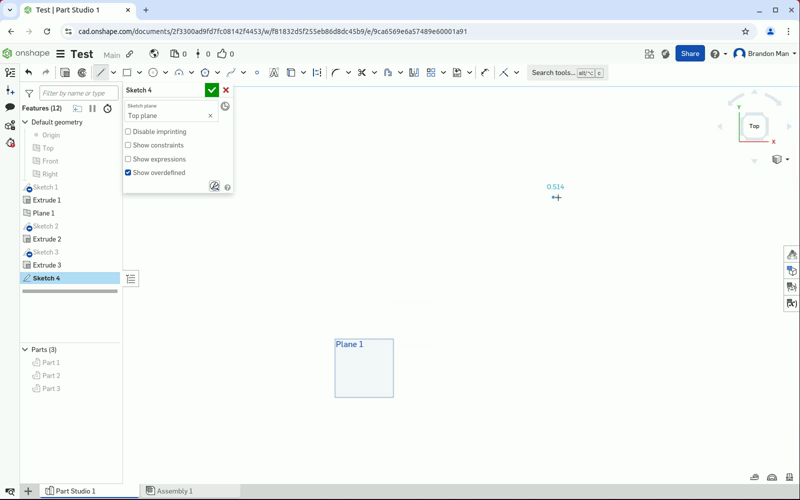
scroll(6)
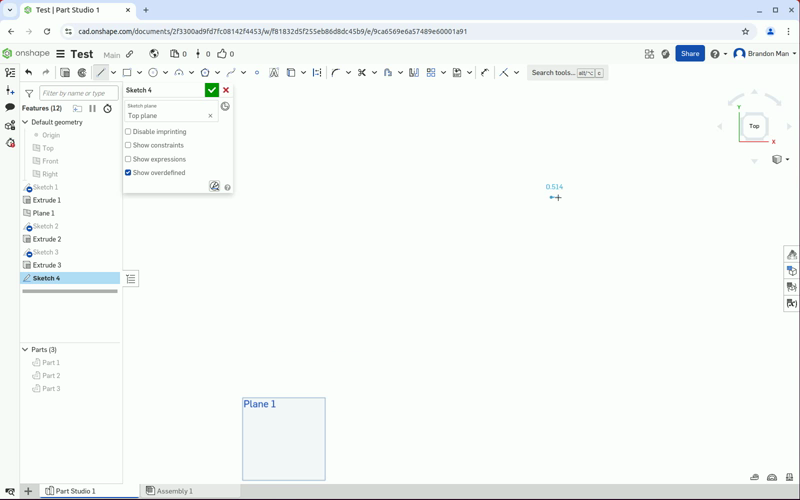
scroll(6)
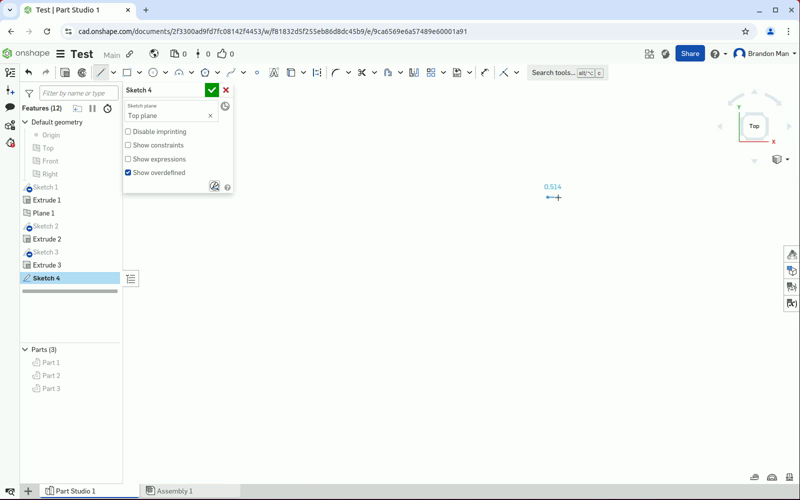
scroll(6)
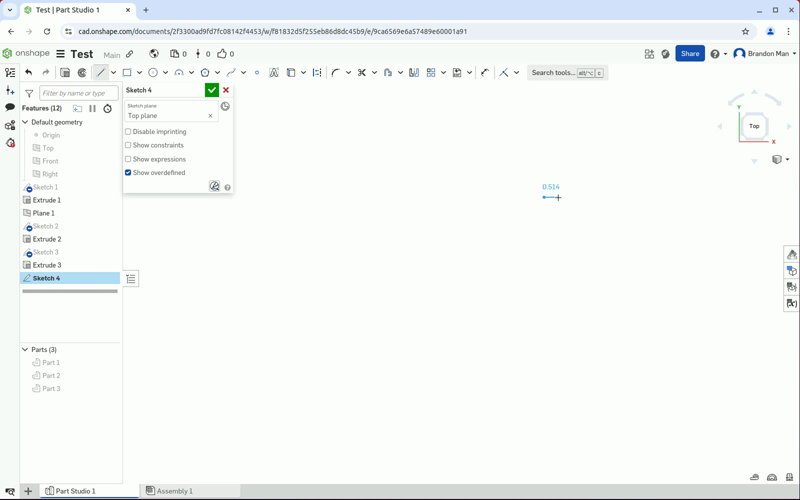
scroll(6)
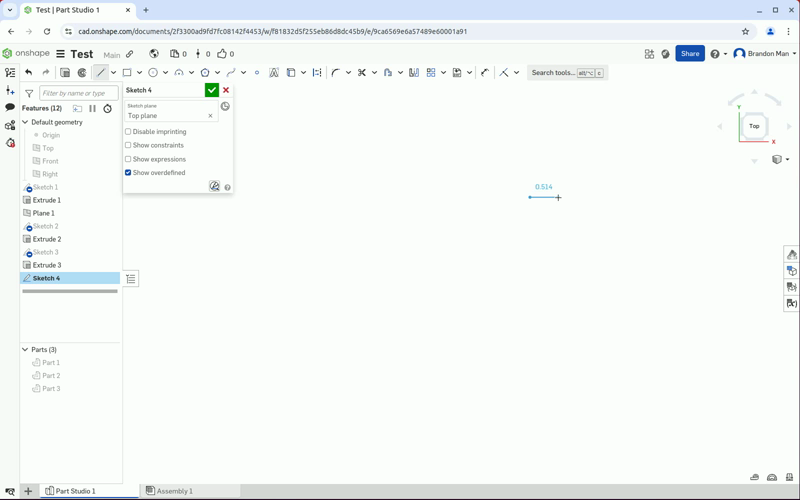
click(558, 197)
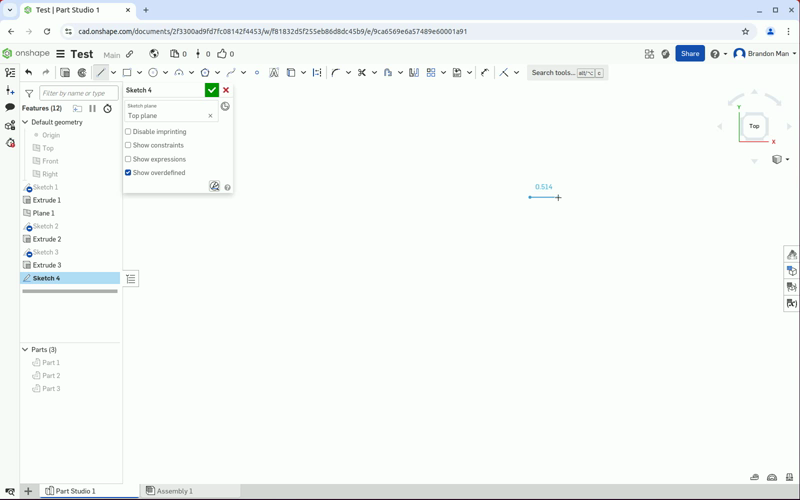
scroll(-6)
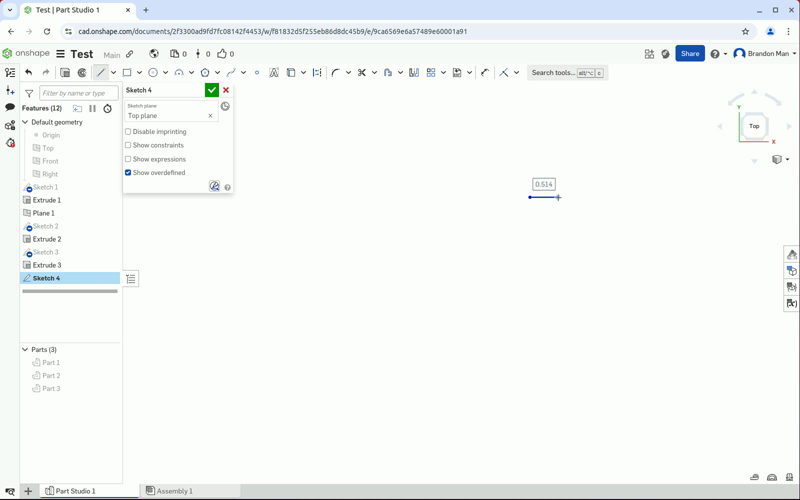
scroll(-6)
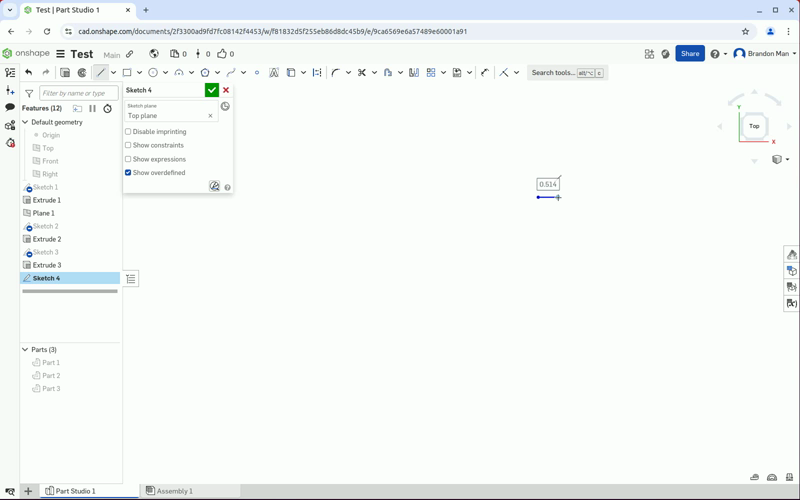
scroll(-6)
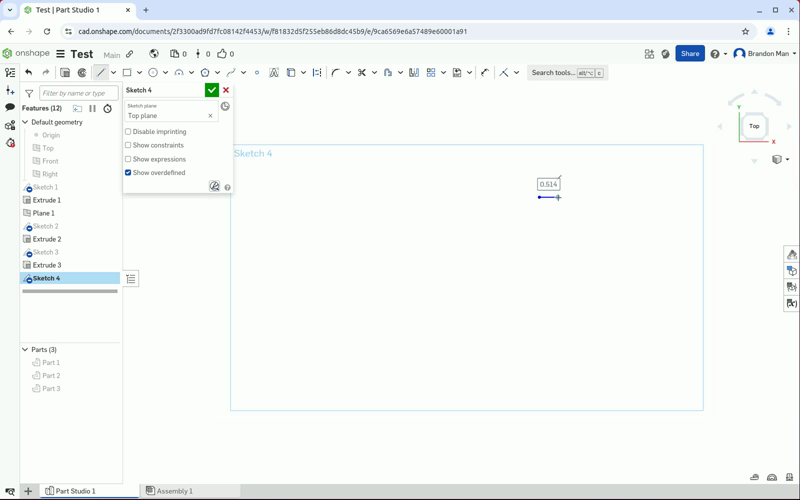
scroll(-6)
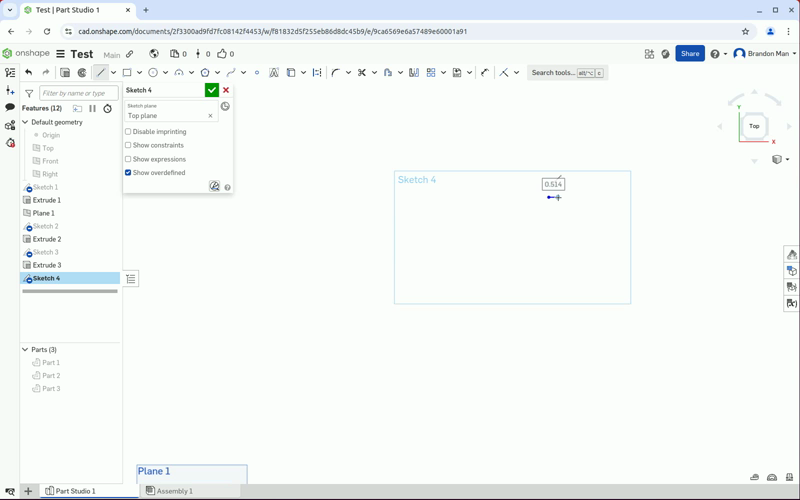
scroll(-6)
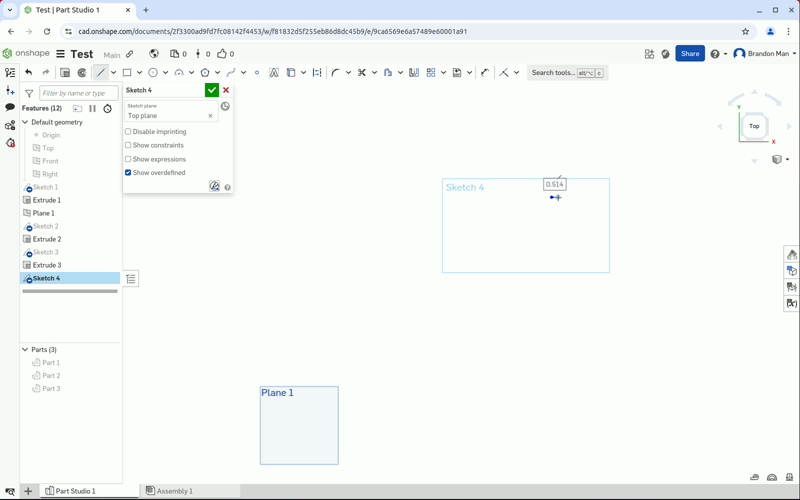
scroll(-6)
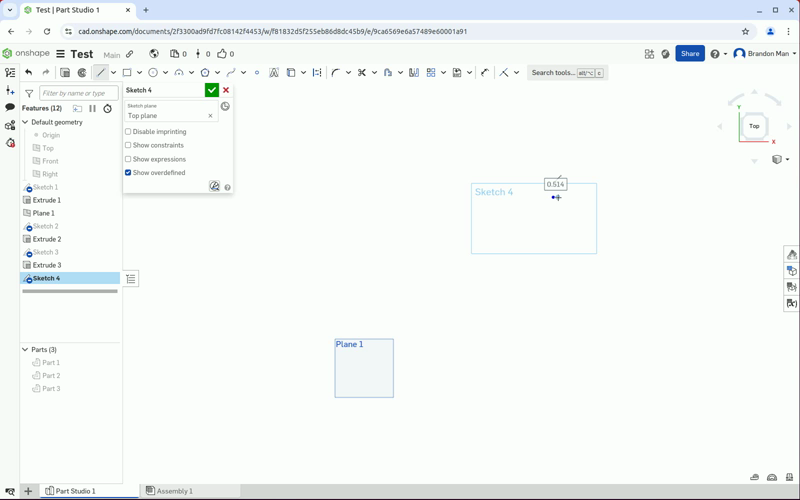
scroll(-6)
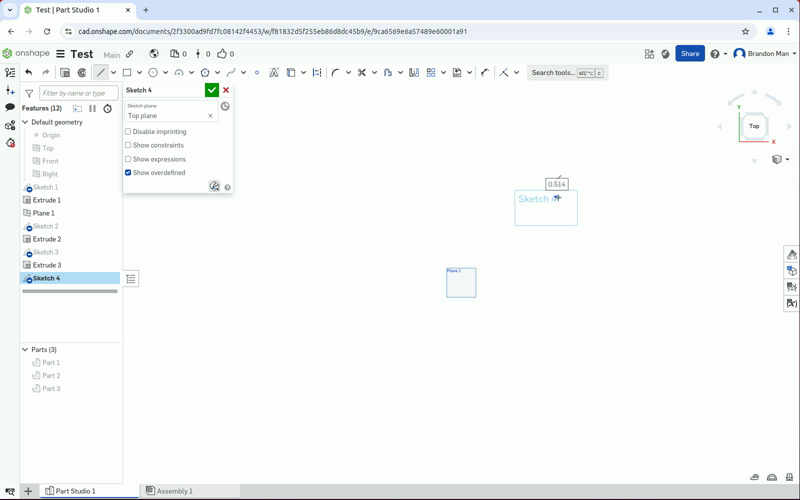
key_up(shift)
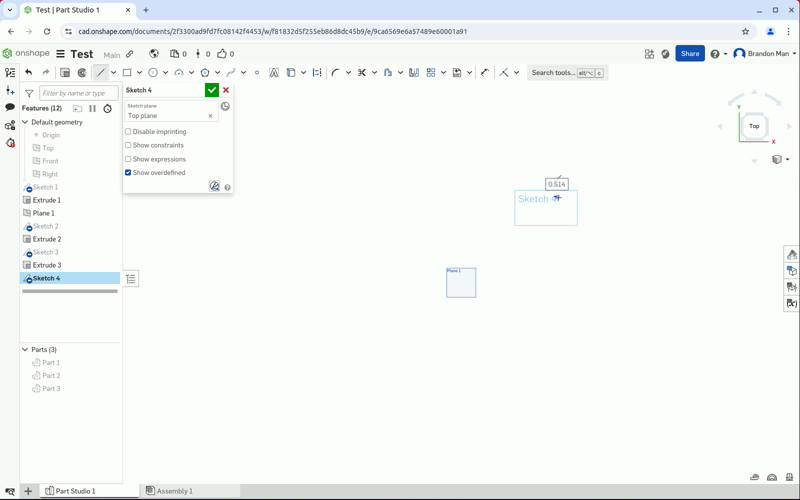
key_down(shift)
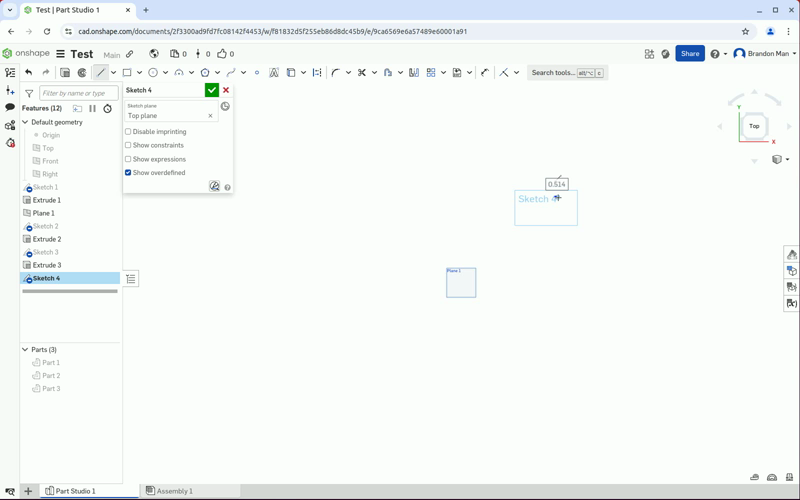
mouse_move(588, 197)
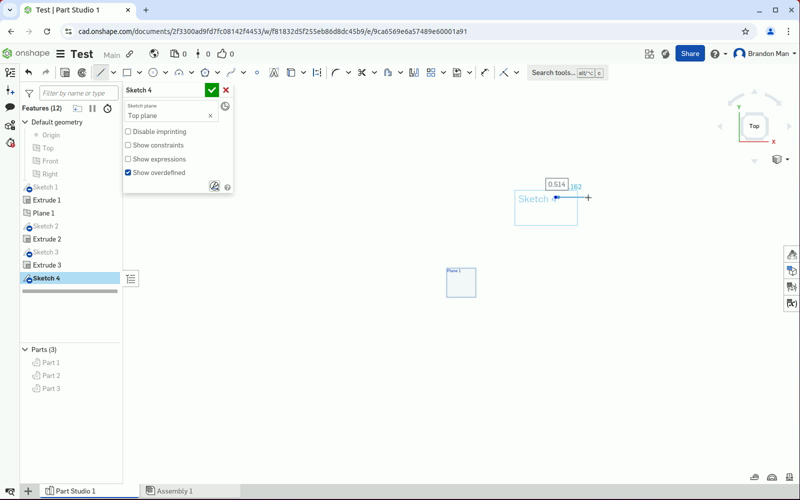
mouse_move(558, 195)
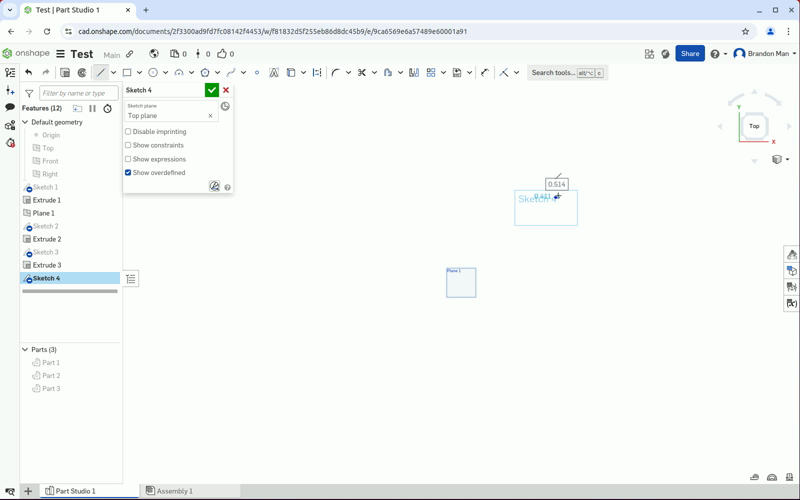
scroll(6)
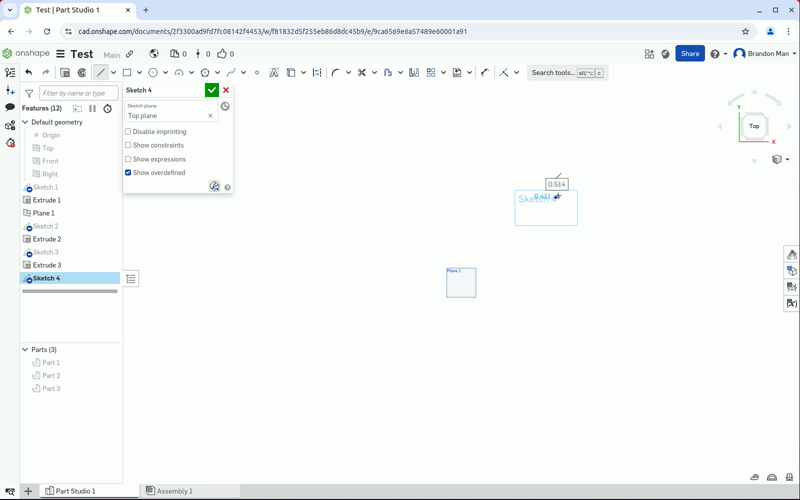
scroll(6)
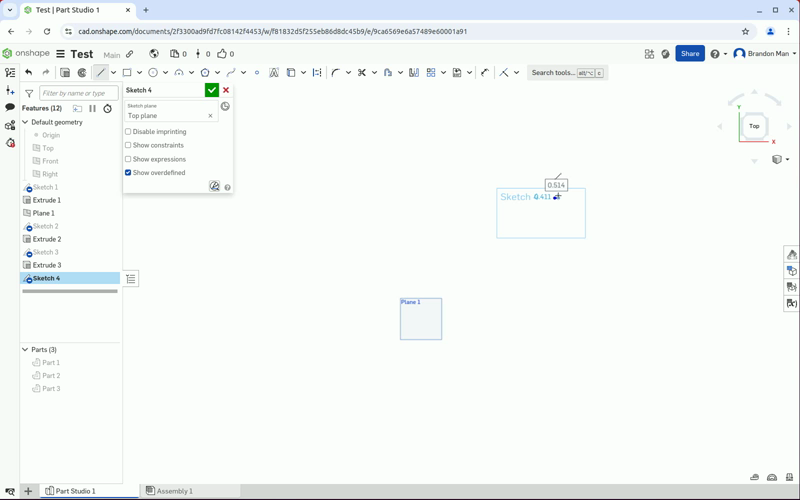
scroll(6)
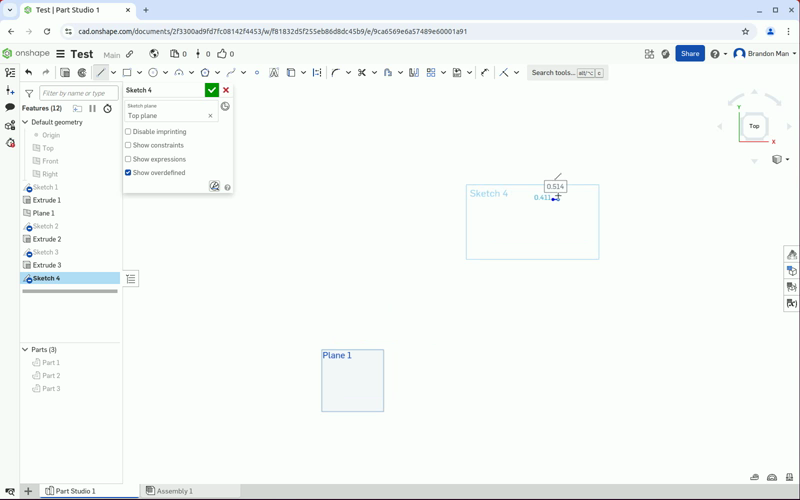
scroll(6)
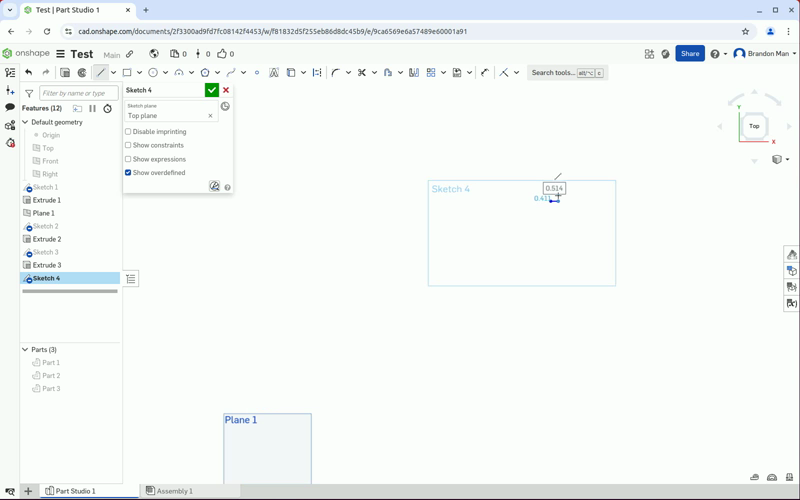
scroll(6)
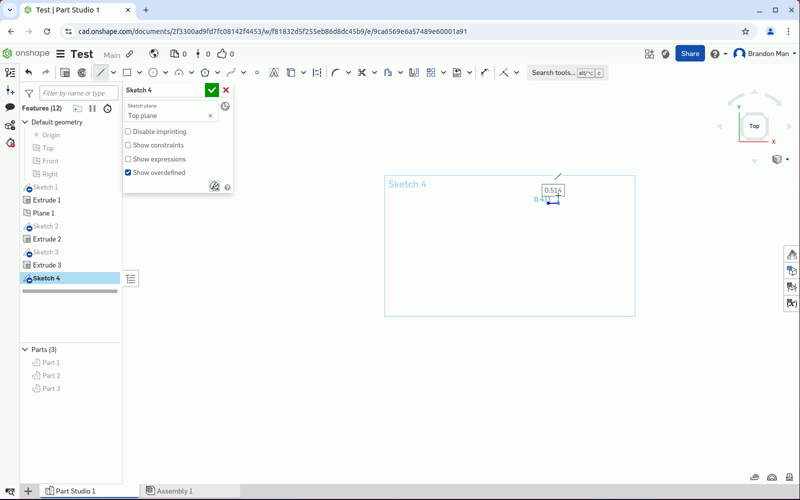
scroll(6)
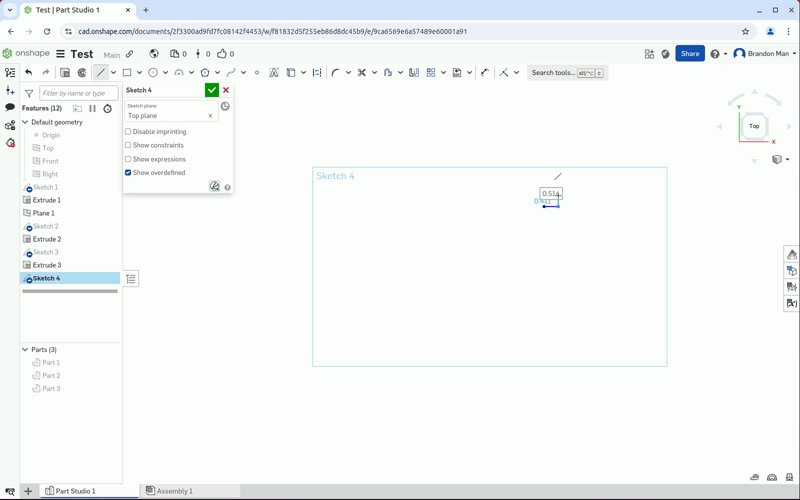
scroll(6)
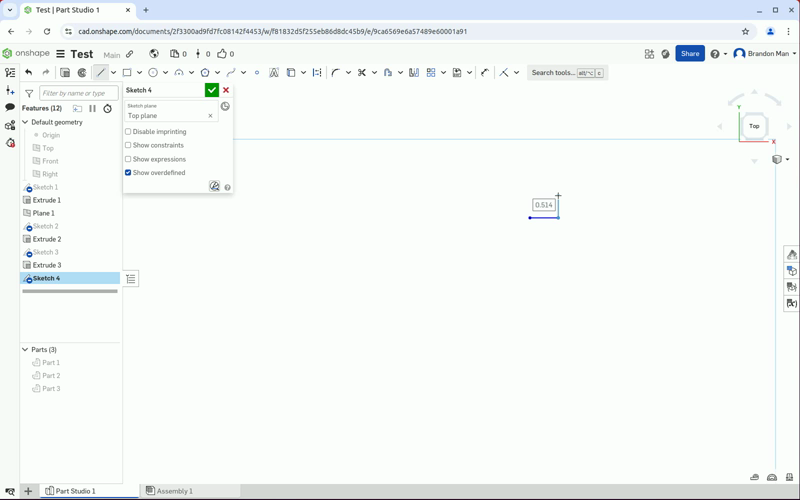
click(558, 195)
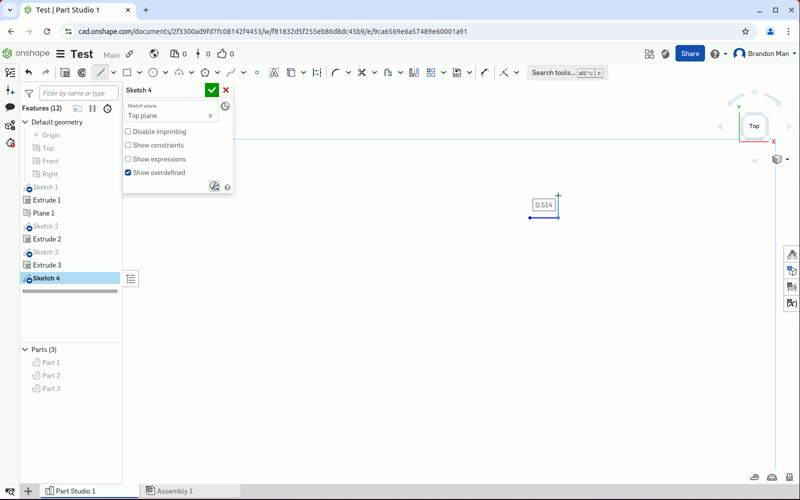
scroll(-6)
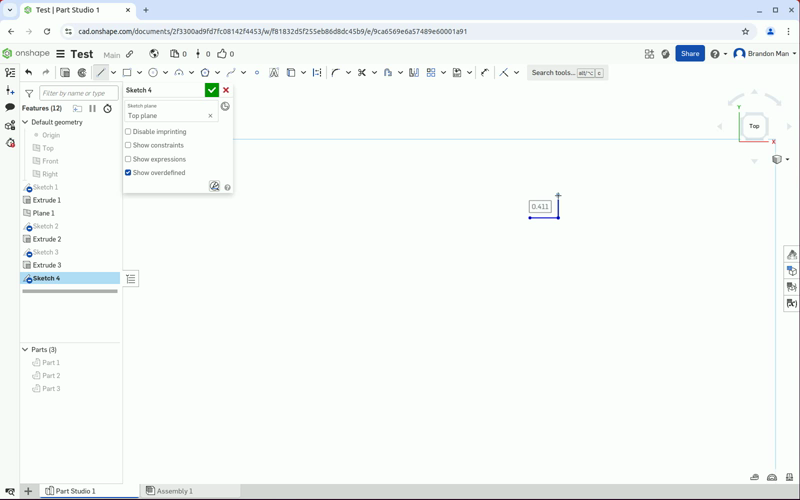
scroll(-6)
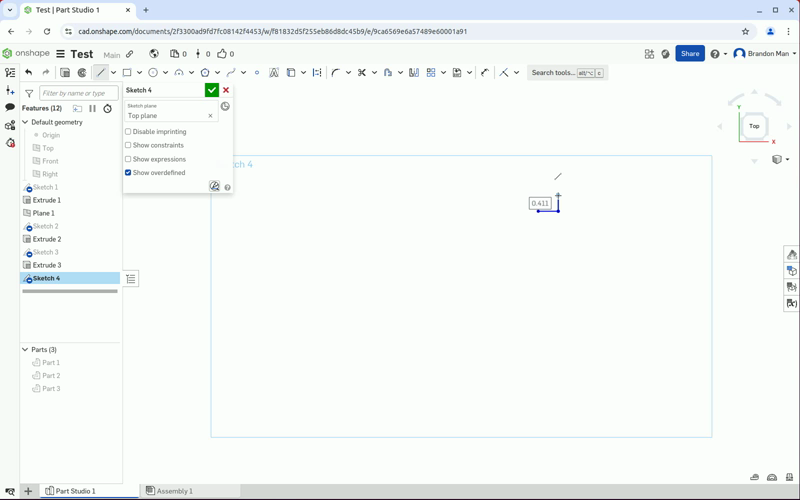
scroll(-6)
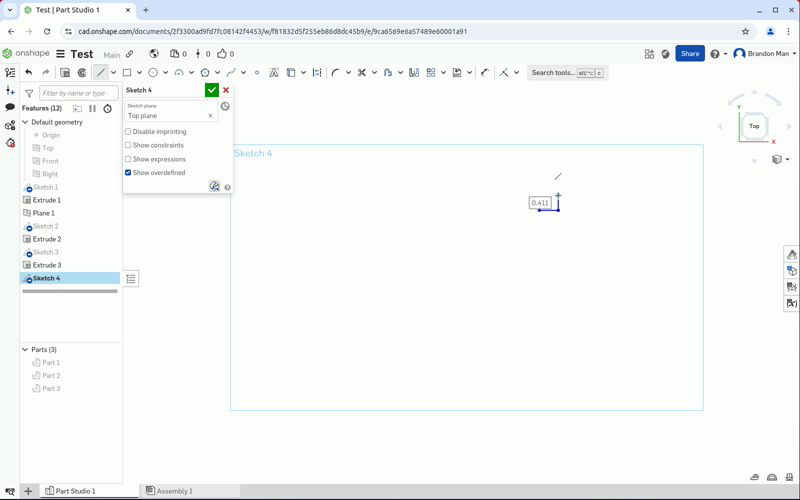
scroll(-6)
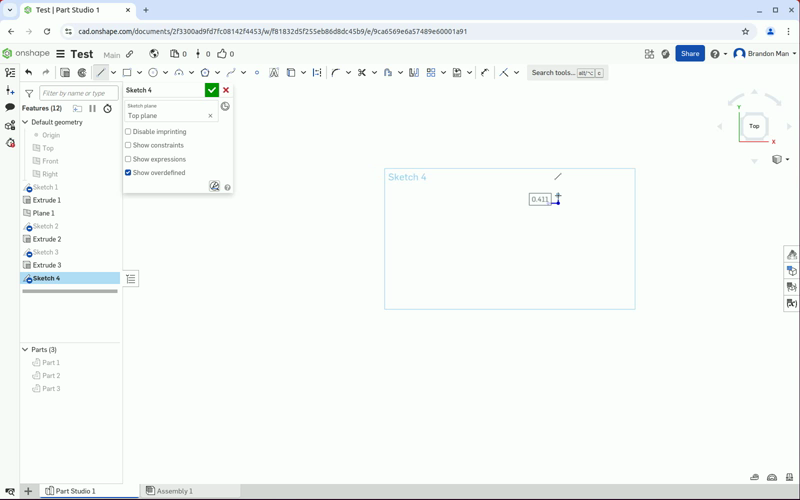
scroll(-6)
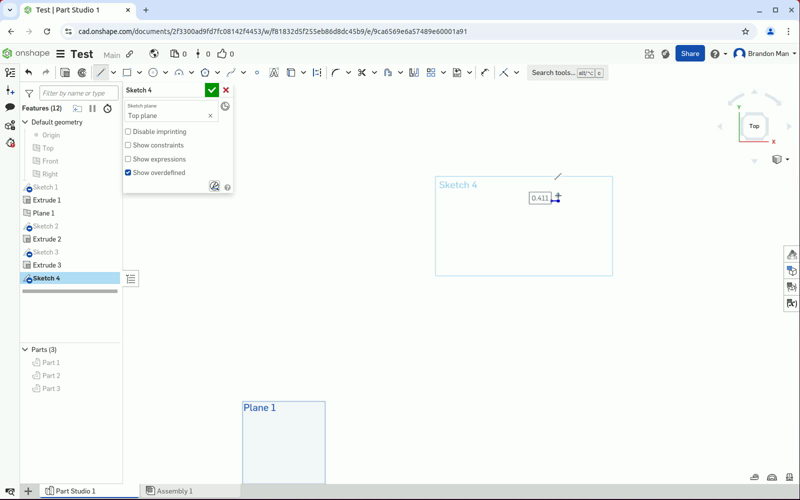
scroll(-6)
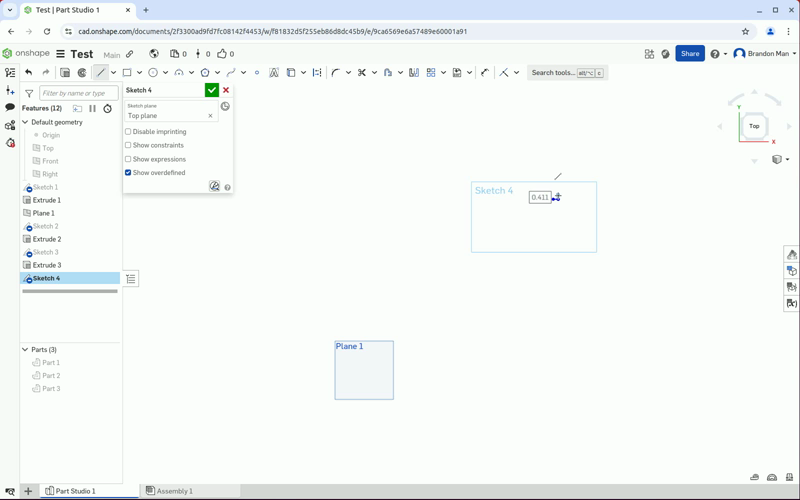
scroll(-6)
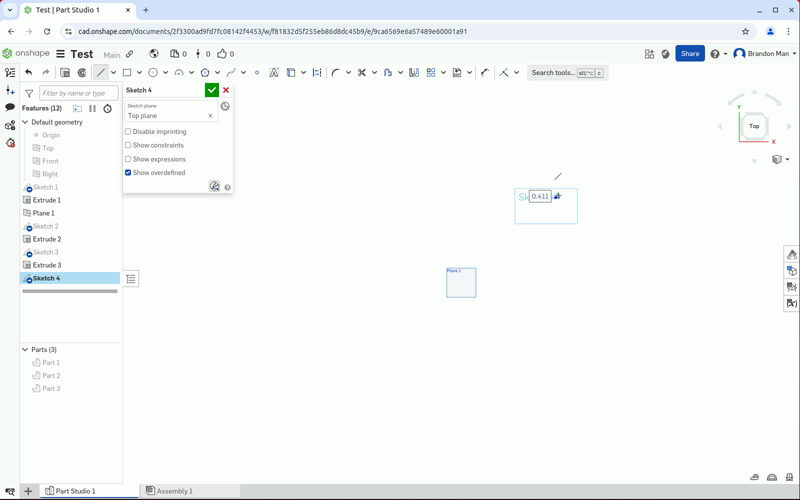
key_up(shift)
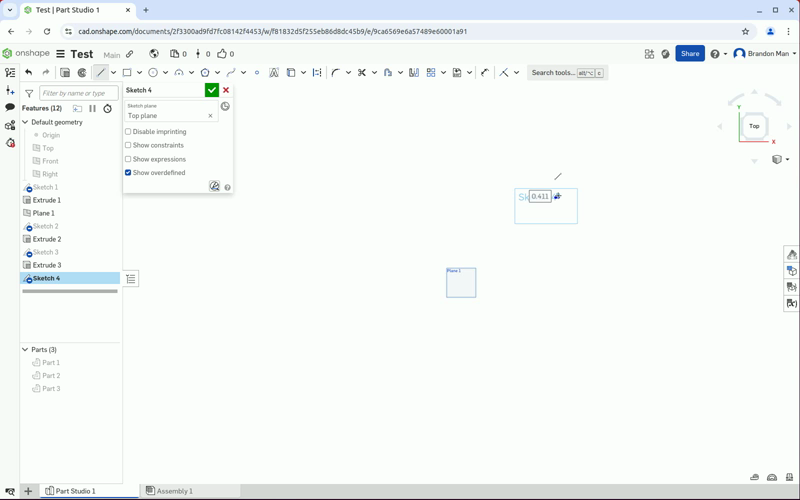
key_down(shift)
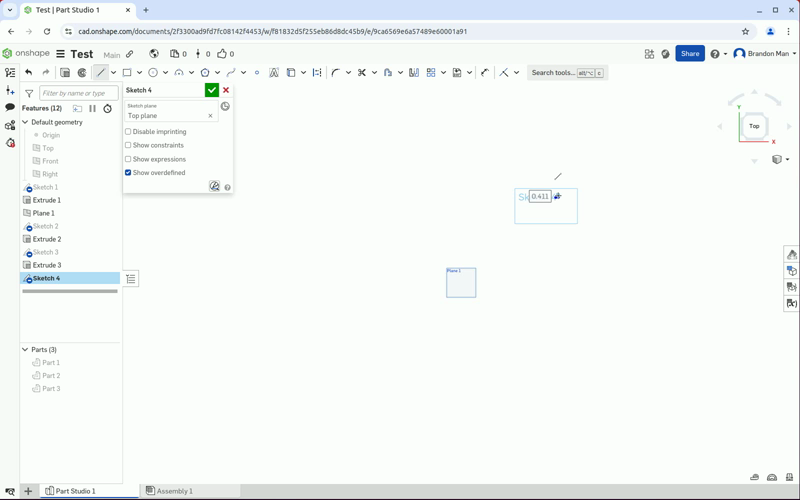
mouse_move(588, 195)
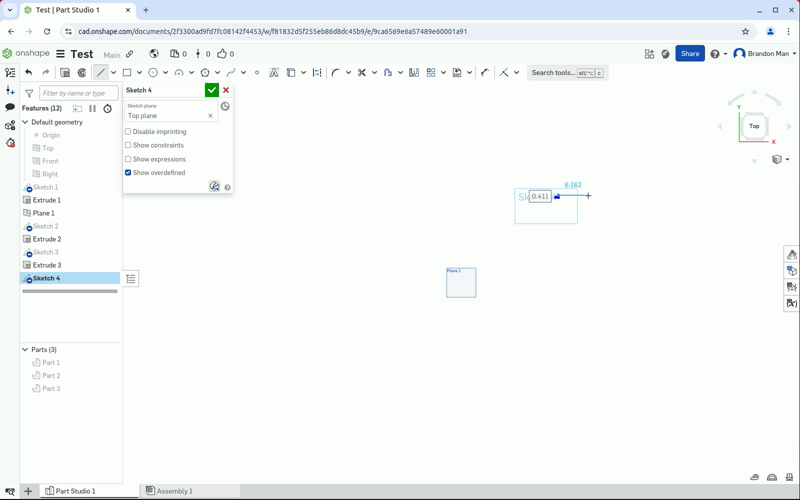
mouse_move(555, 195)
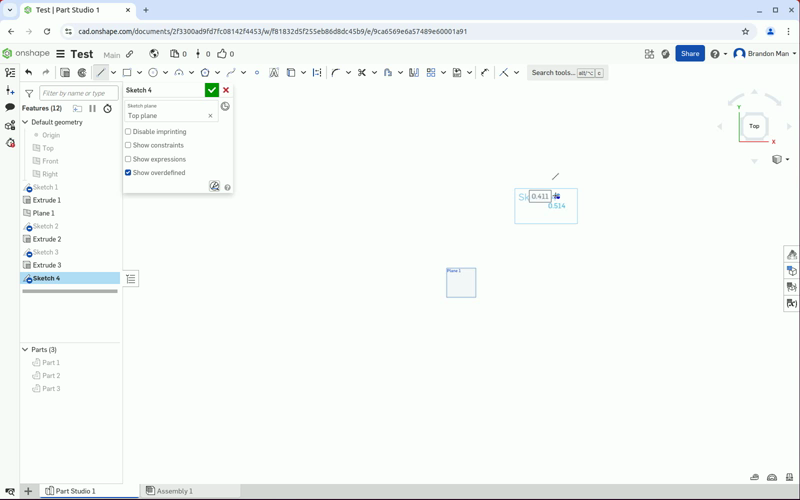
scroll(6)
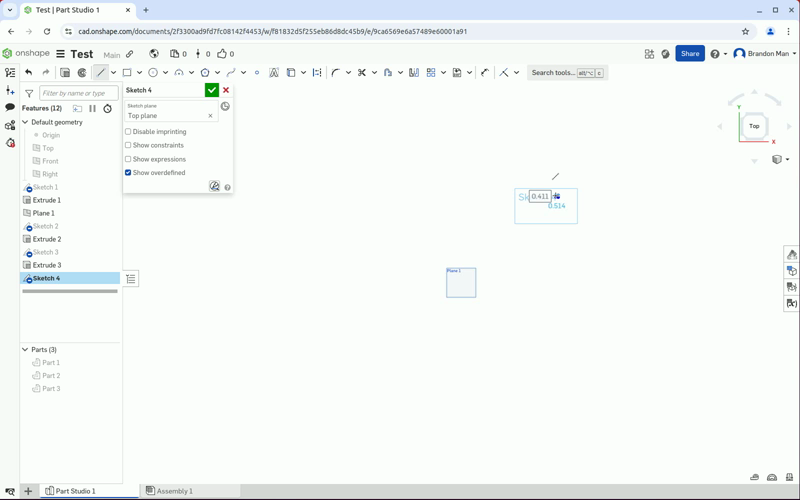
scroll(6)
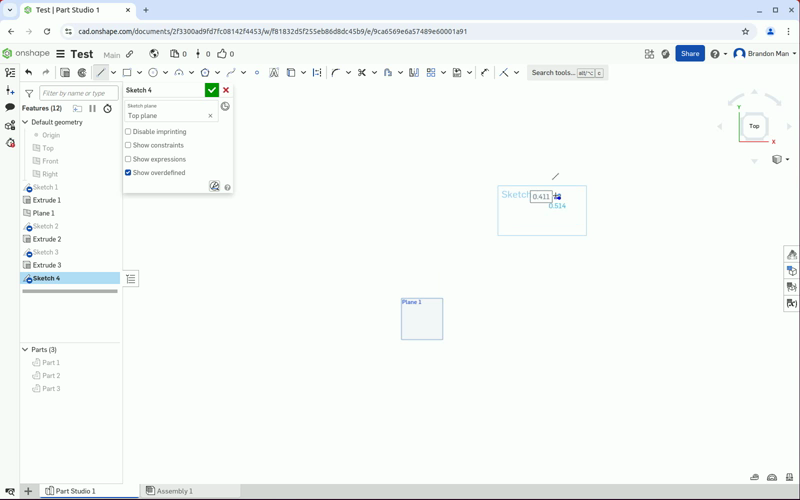
scroll(6)
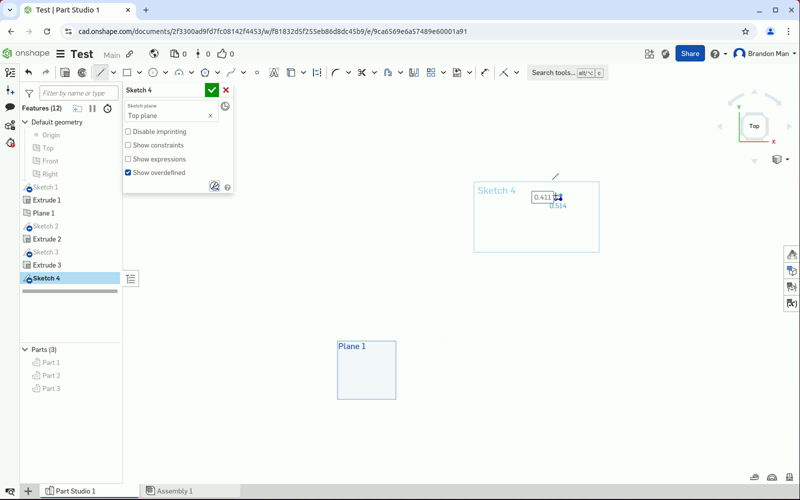
scroll(6)
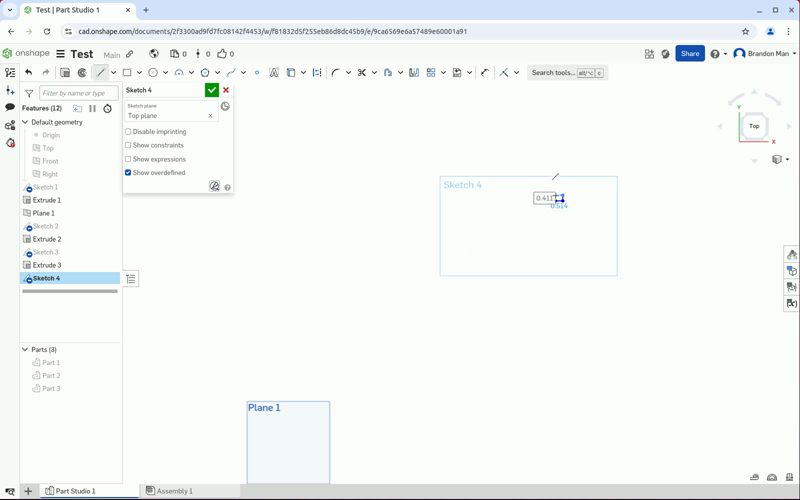
scroll(6)
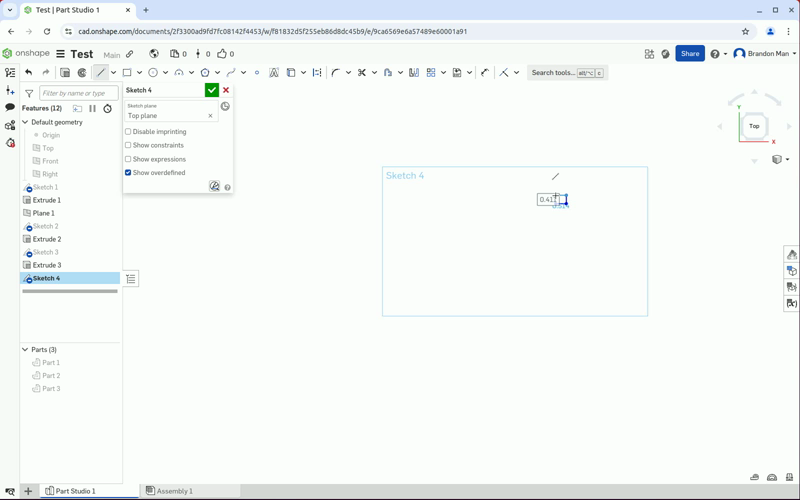
scroll(6)
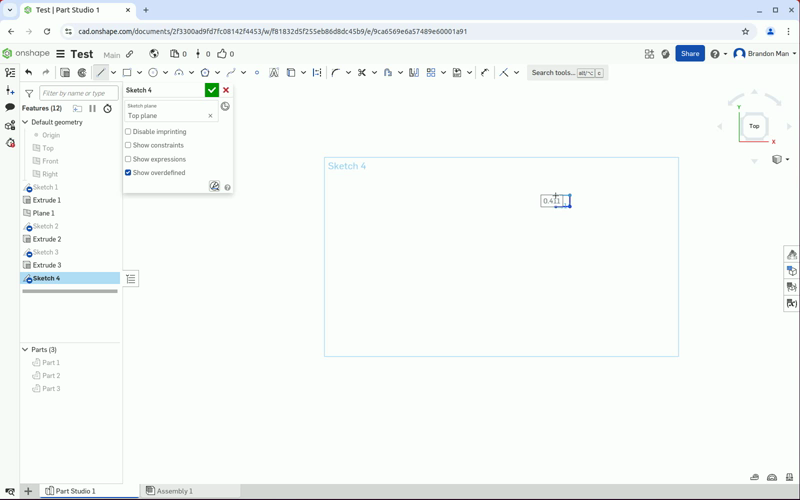
scroll(6)
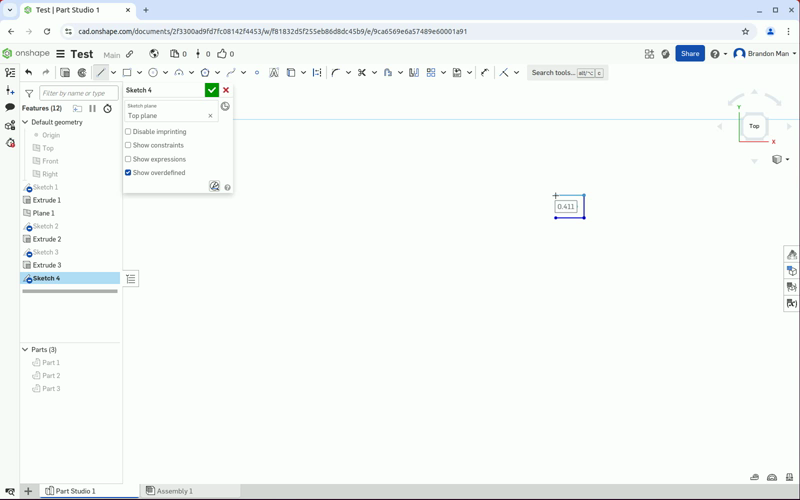
click(555, 195)
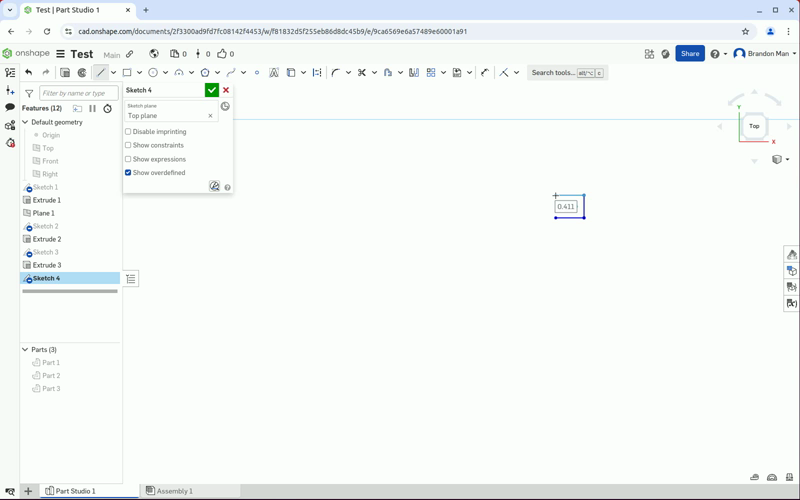
scroll(-6)
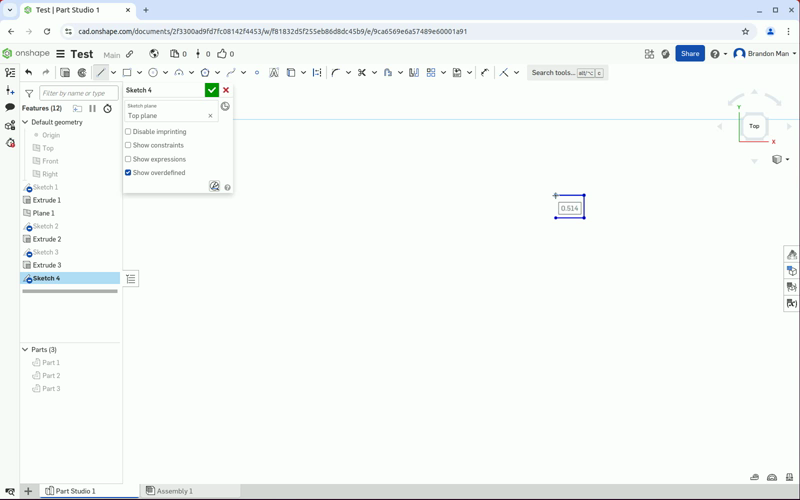
scroll(-6)
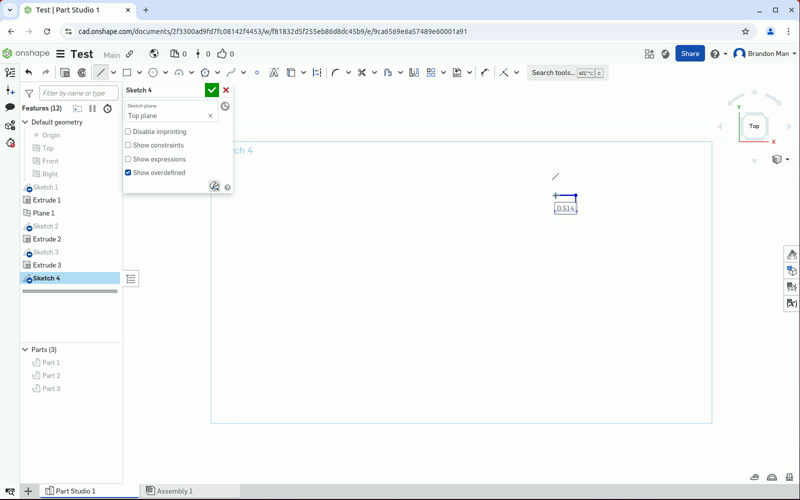
scroll(-6)
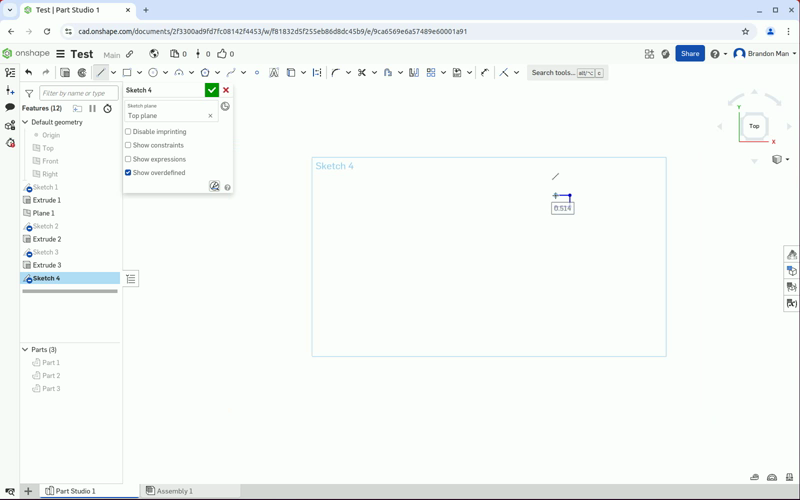
scroll(-6)
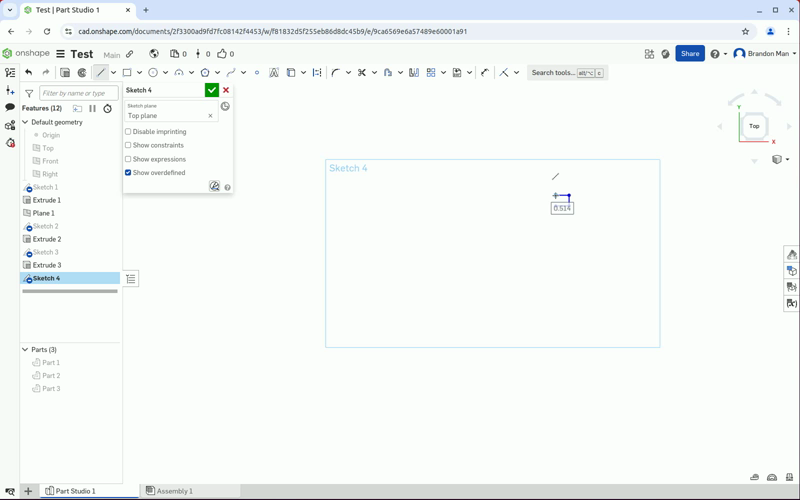
scroll(-6)
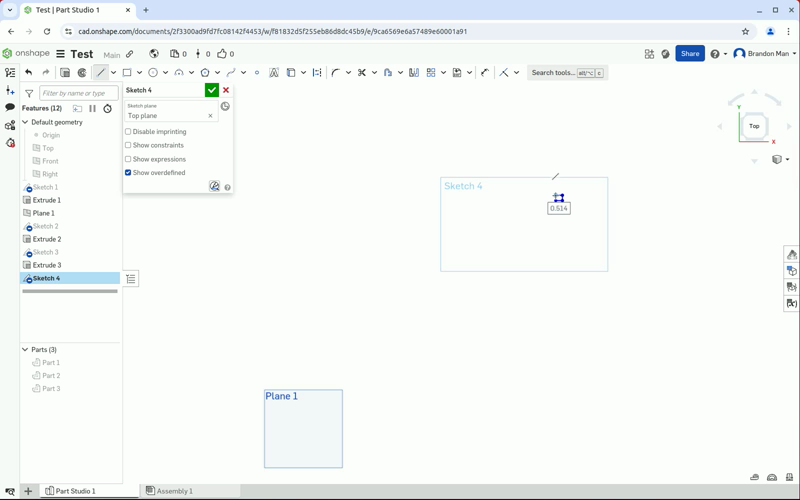
scroll(-6)
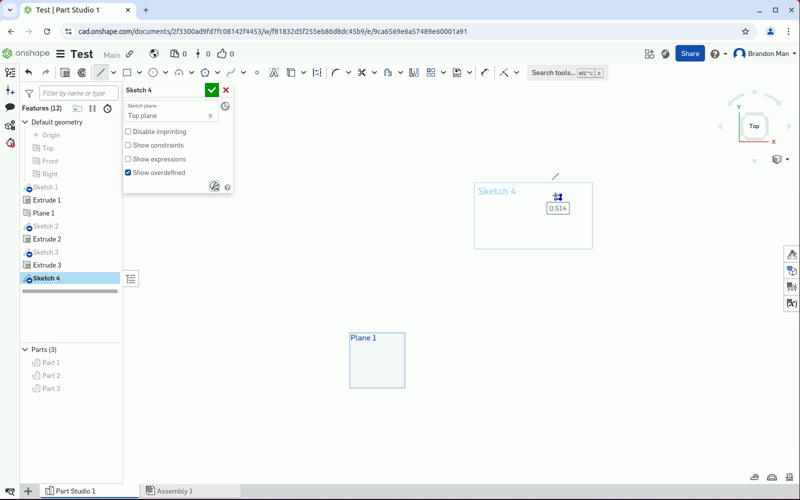
scroll(-6)
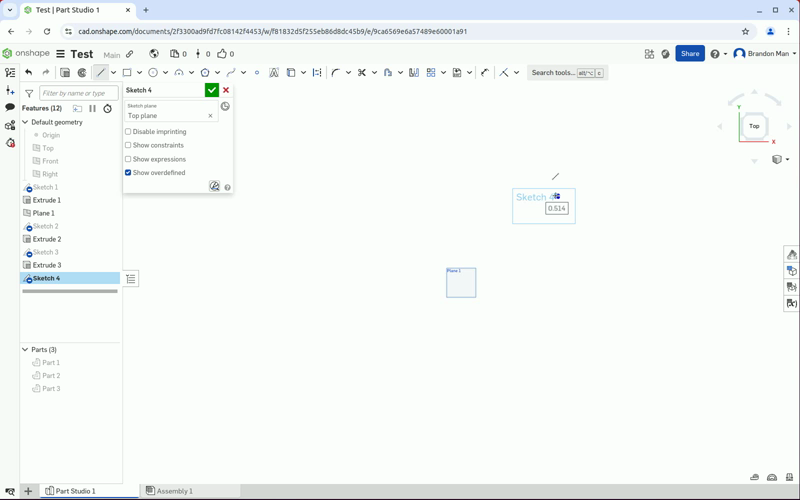
key_up(shift)
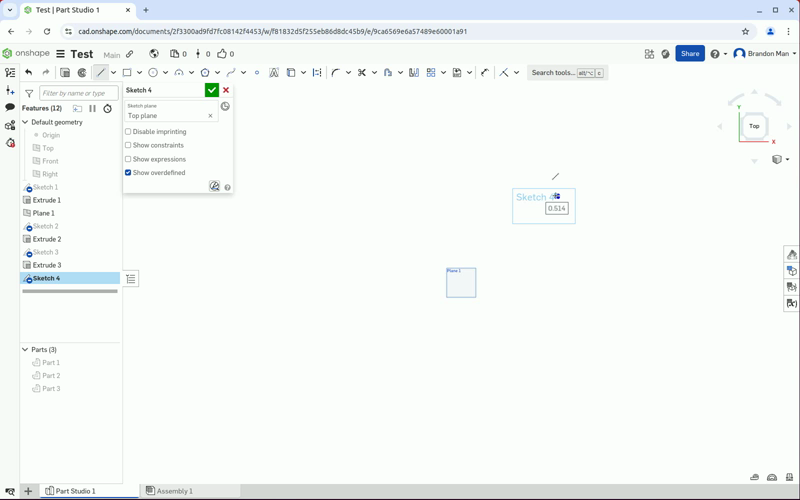
mouse_move(585, 195)
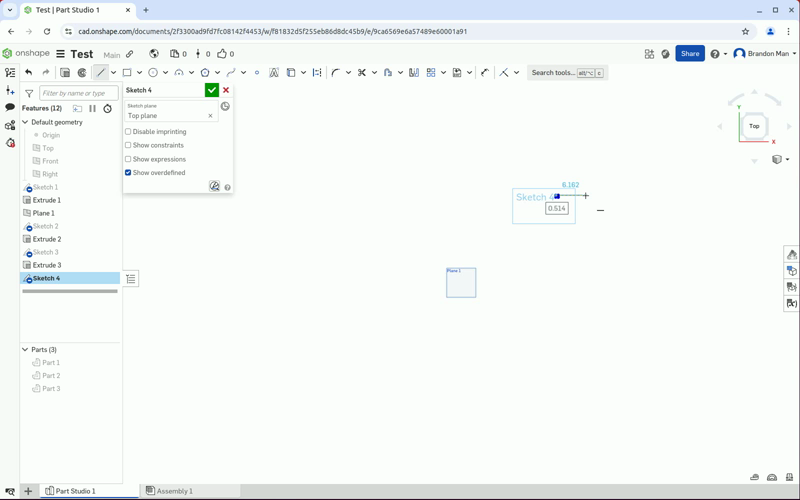
key_down(shift)
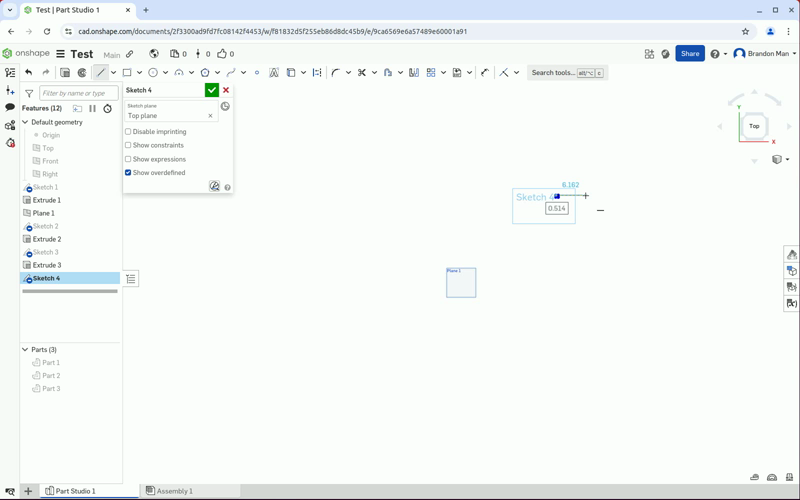
mouse_move(555, 197)
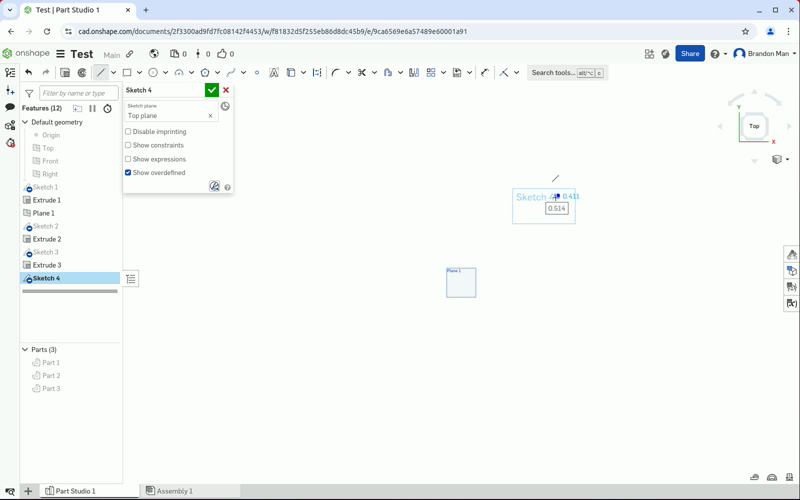
scroll(6)
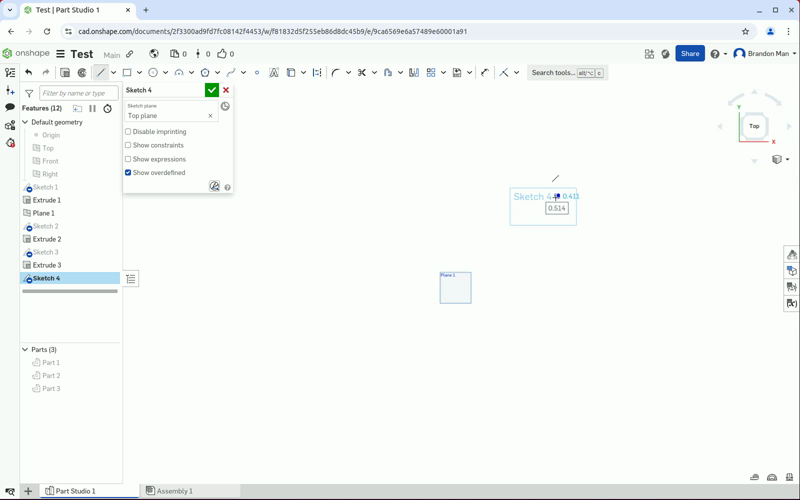
scroll(6)
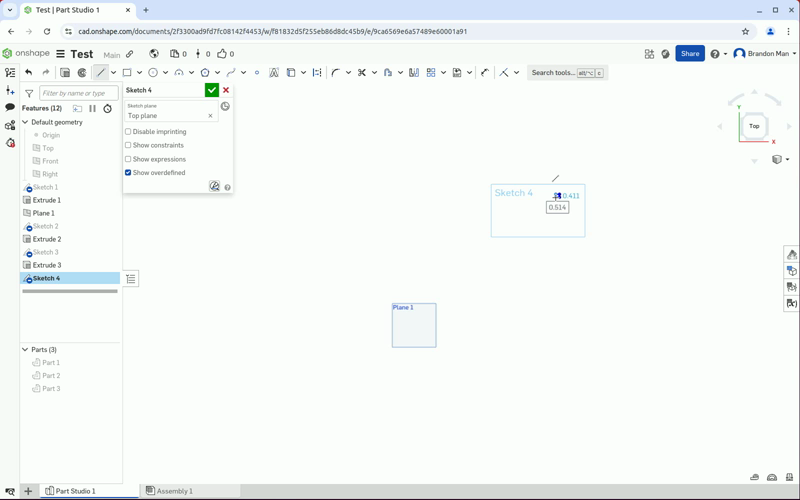
scroll(6)
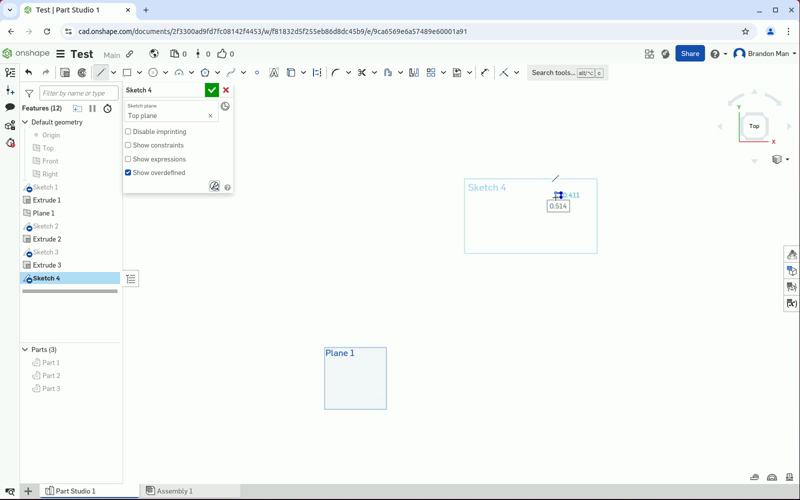
scroll(6)
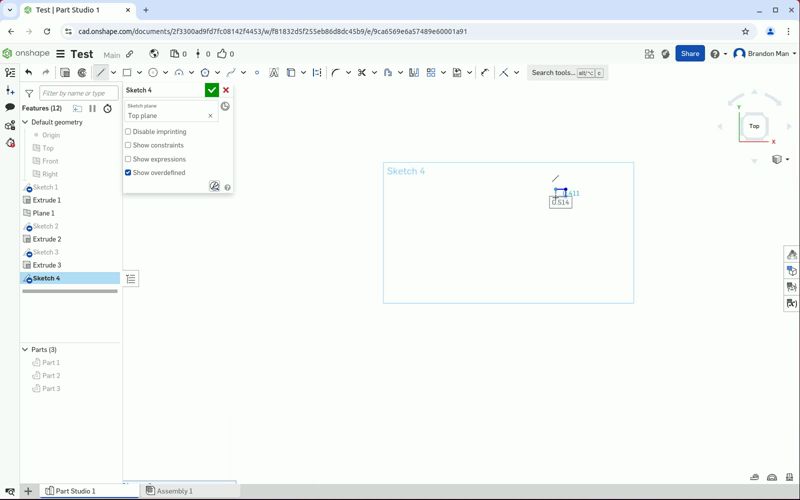
scroll(6)
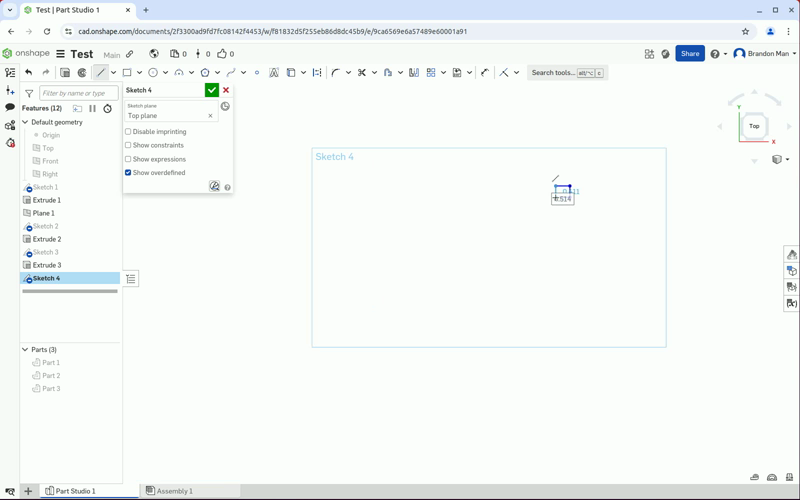
scroll(6)
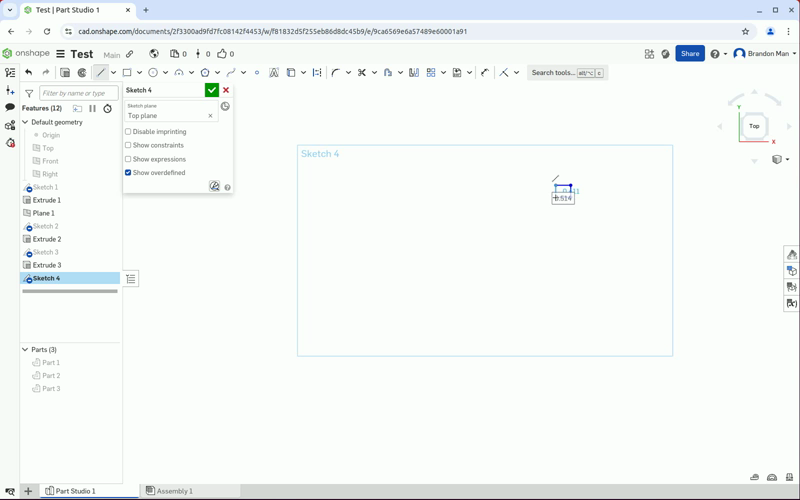
scroll(6)
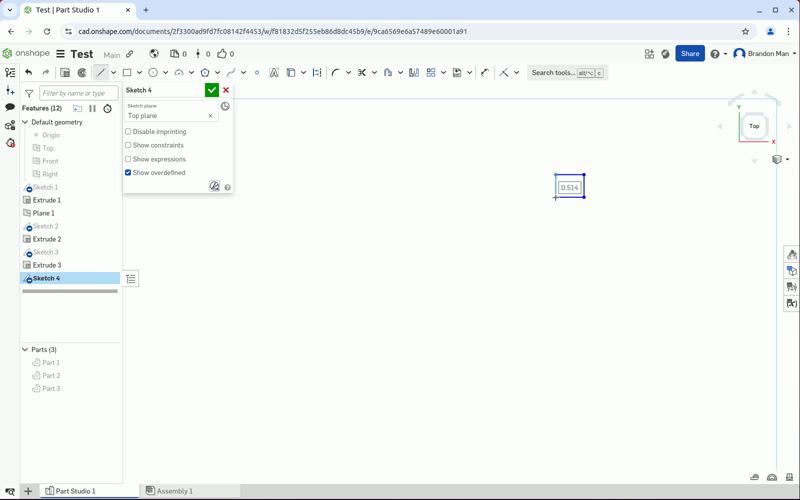
key_up(shift)
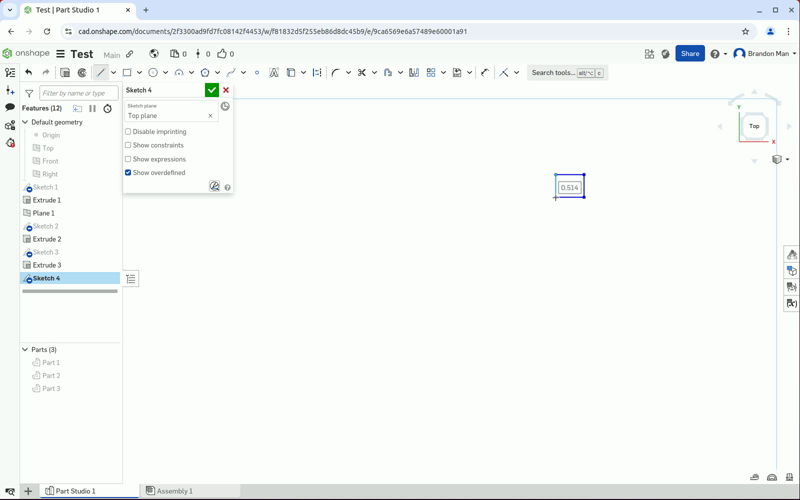
click(555, 197)
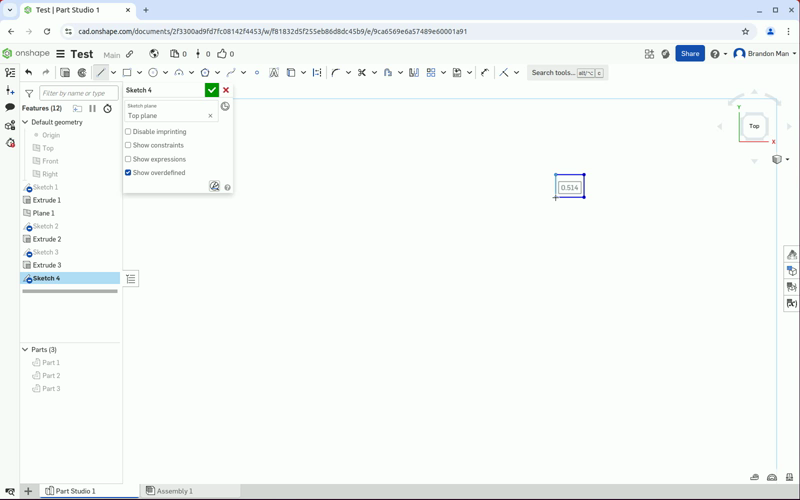
scroll(-6)
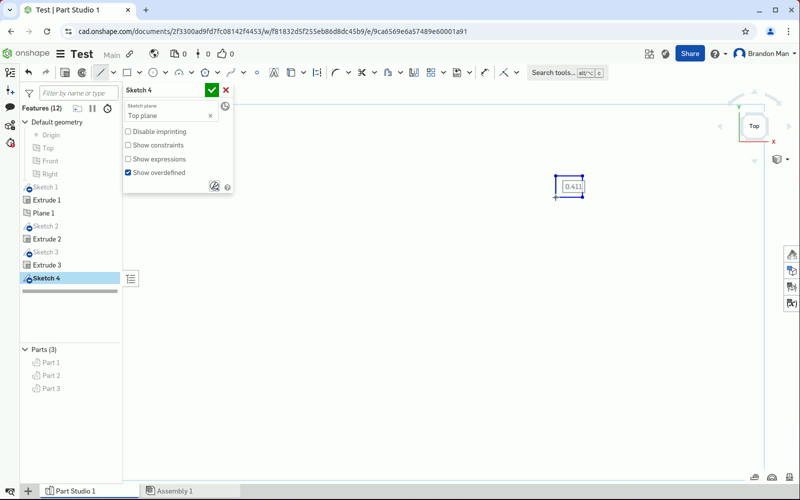
scroll(-6)
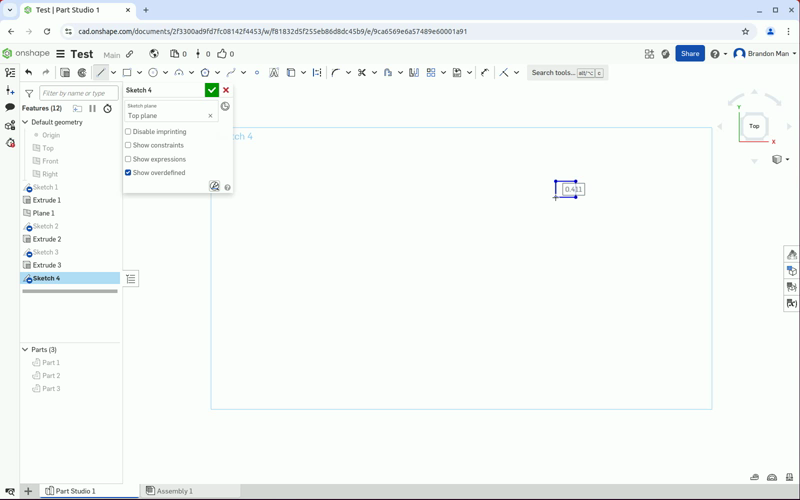
scroll(-6)
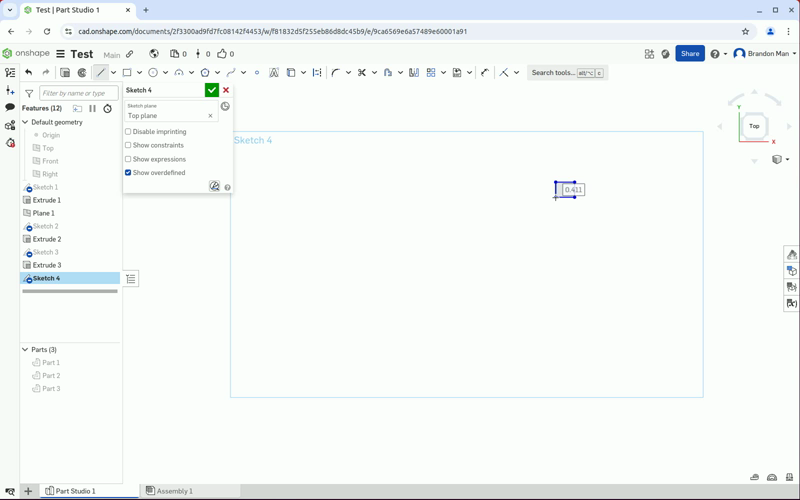
scroll(-6)
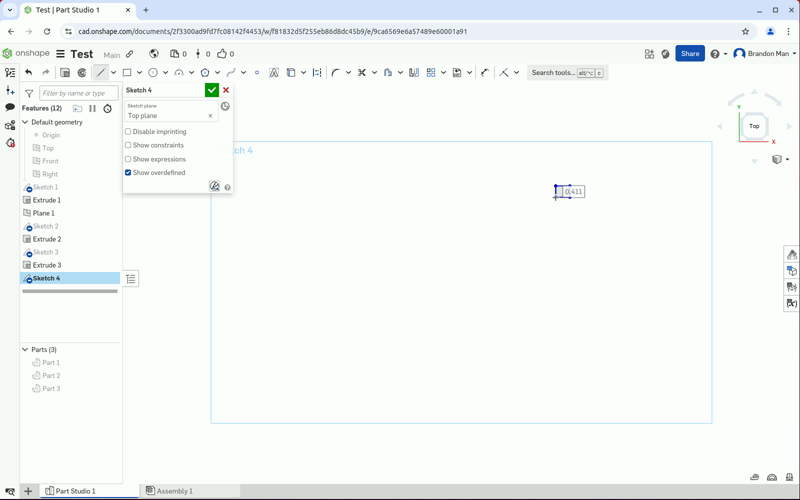
scroll(-6)
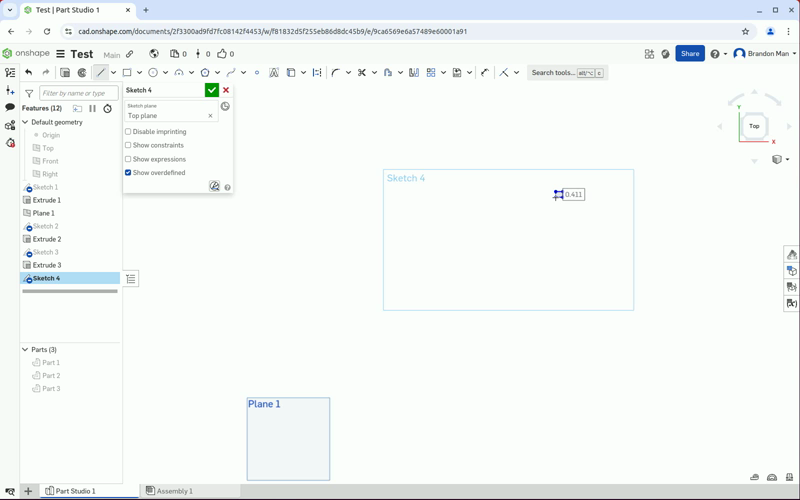
scroll(-6)
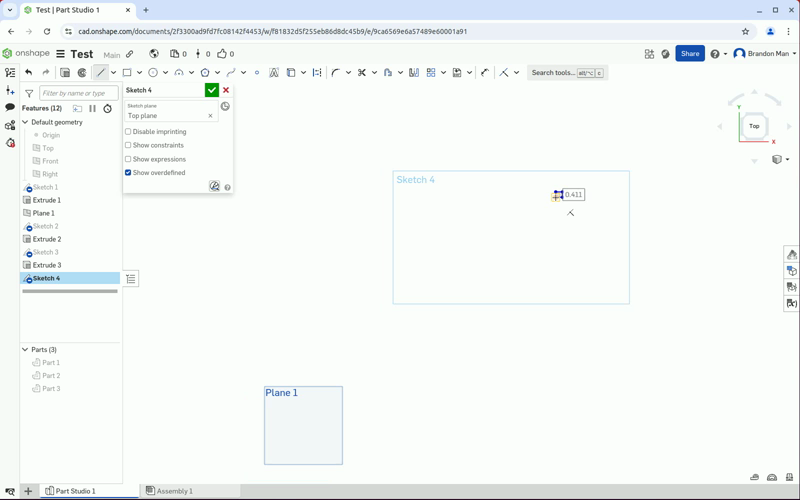
scroll(-6)
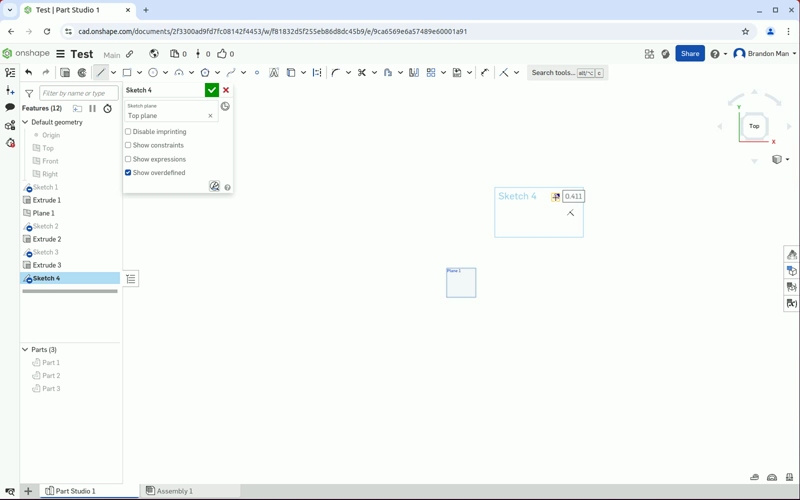
key(esc)
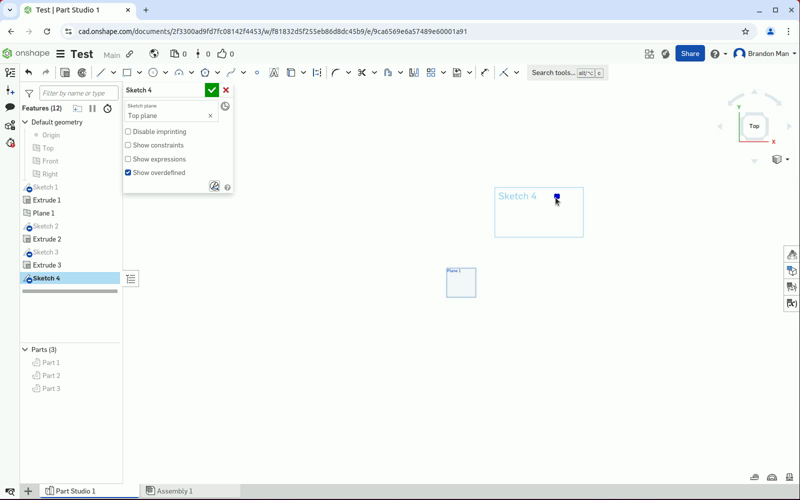
key(l)
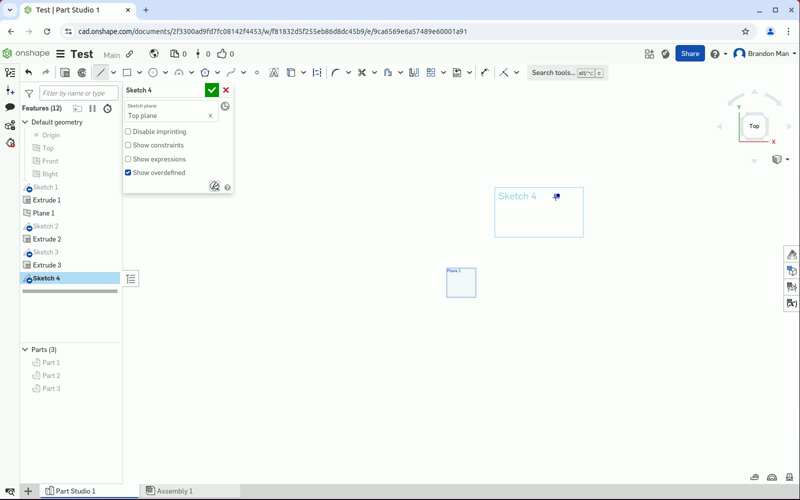
key_down(shift)
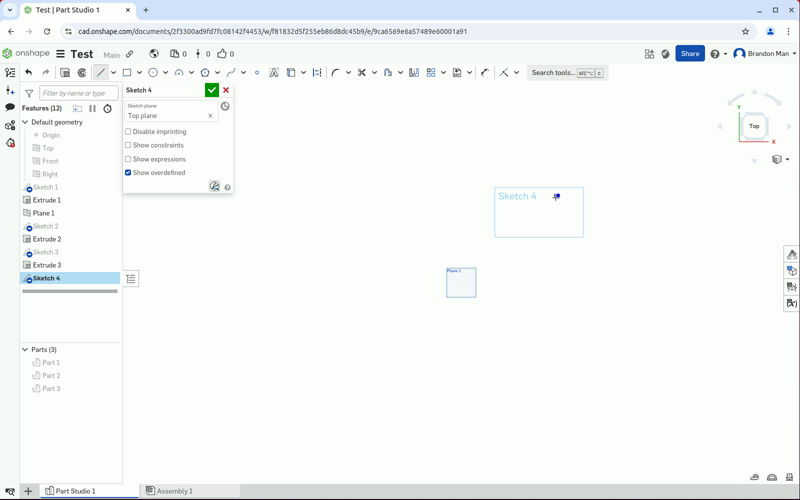
mouse_move(555, 197)
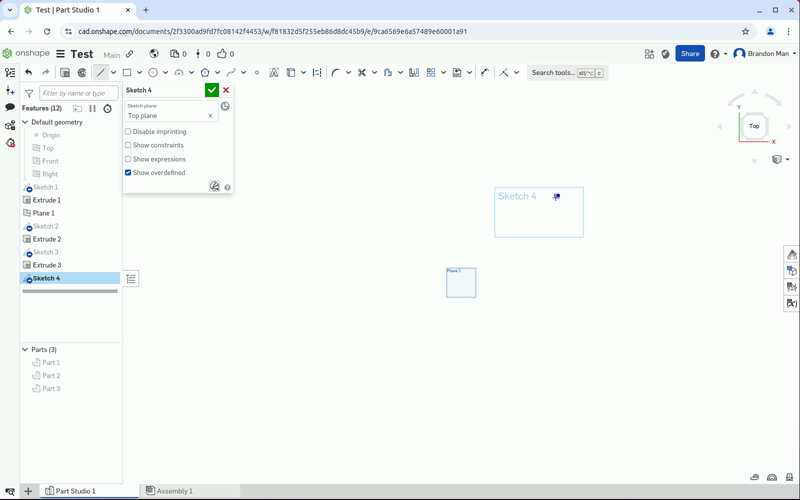
scroll(6)
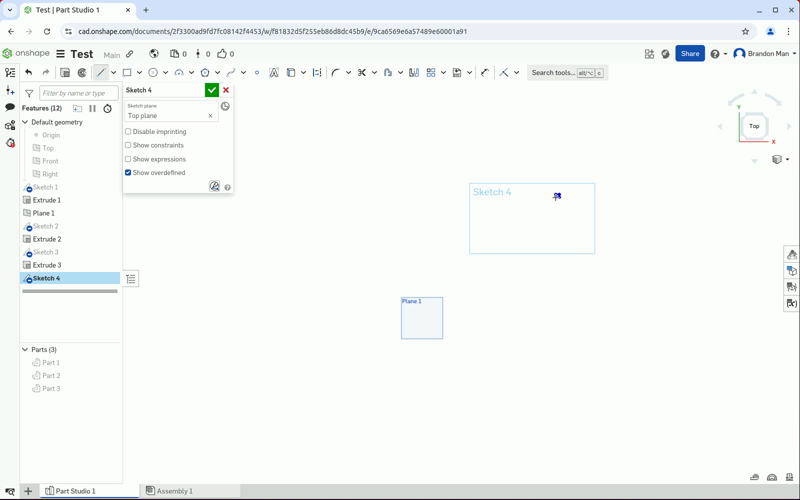
scroll(6)
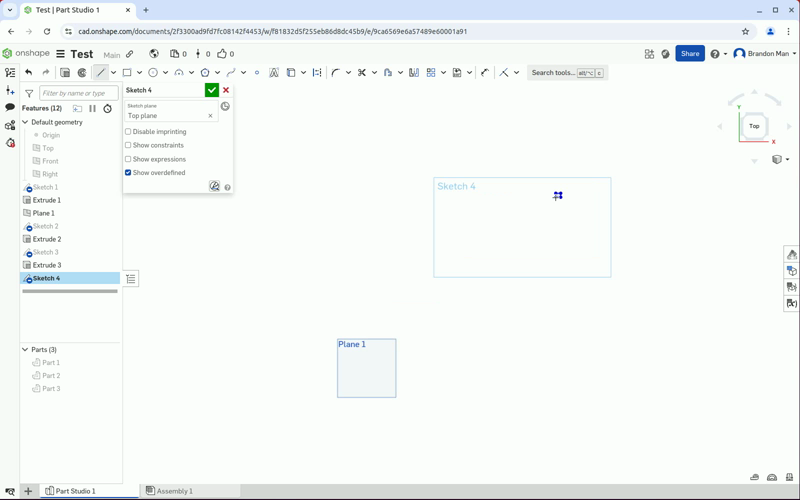
scroll(6)
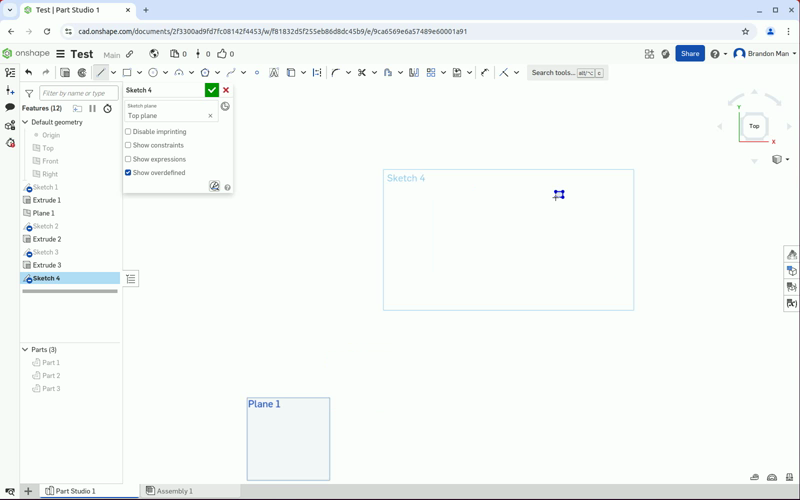
scroll(6)
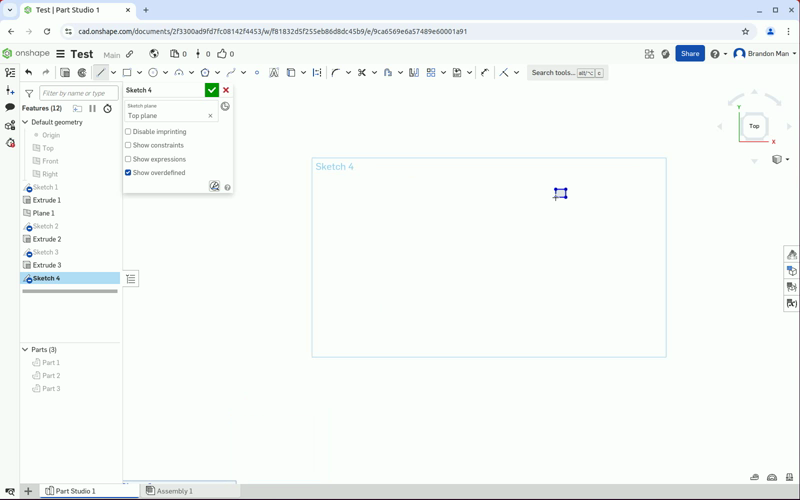
scroll(6)
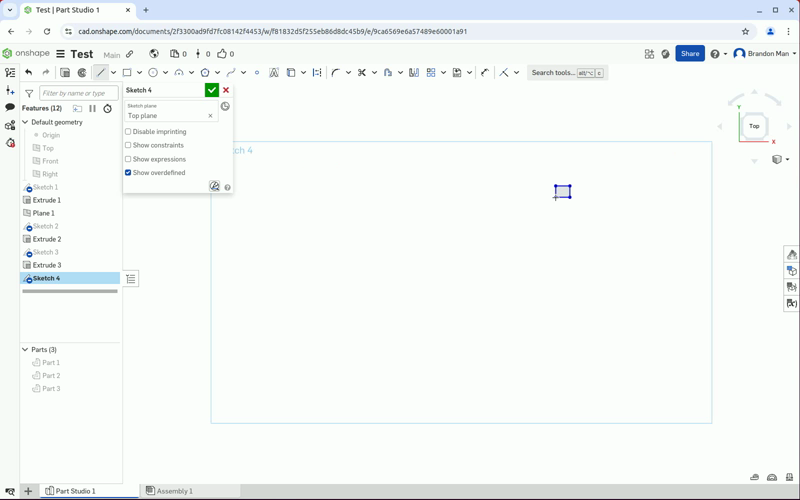
scroll(6)
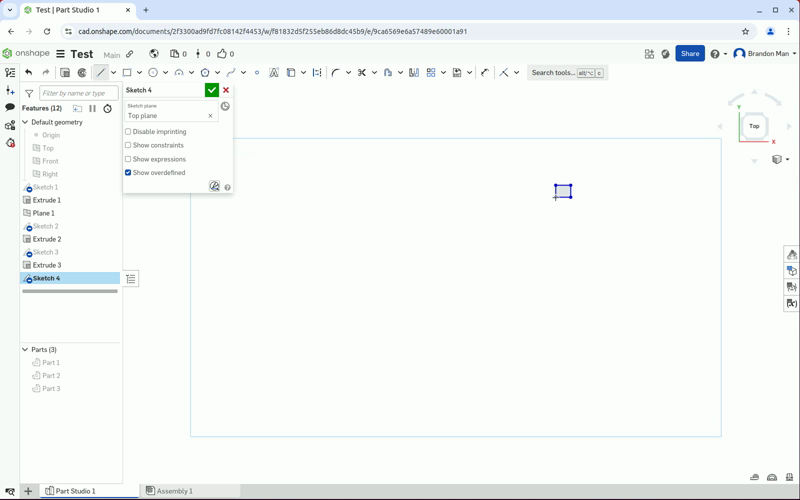
scroll(6)
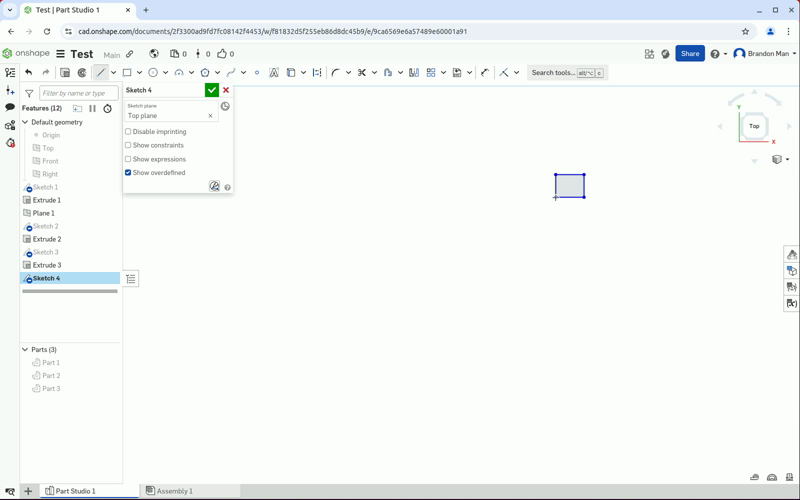
click(555, 197)
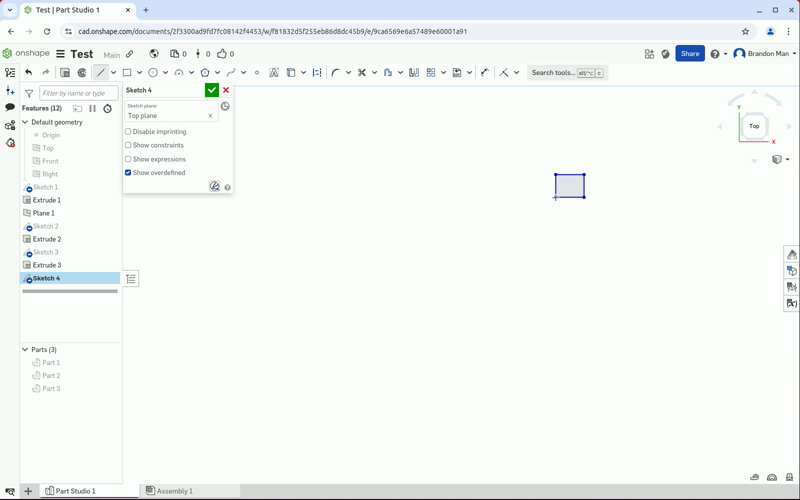
scroll(-6)
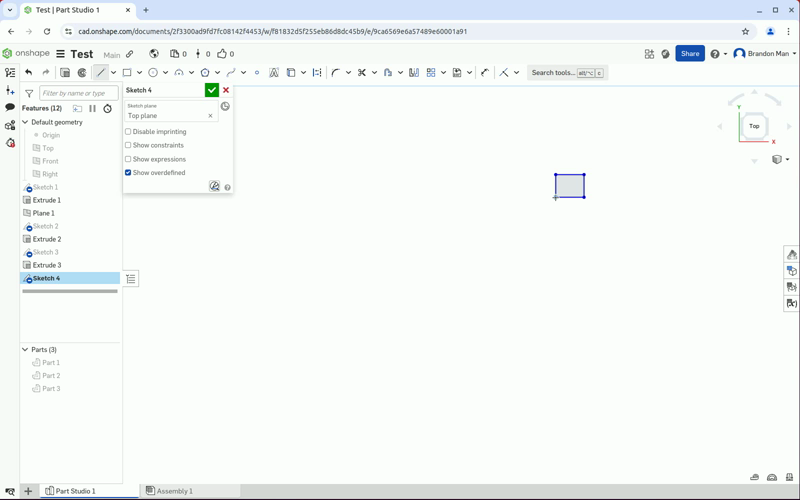
scroll(-6)
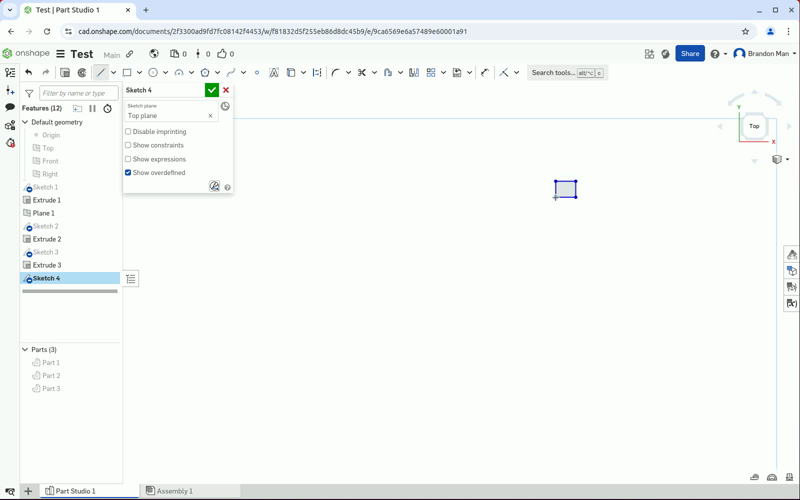
scroll(-6)
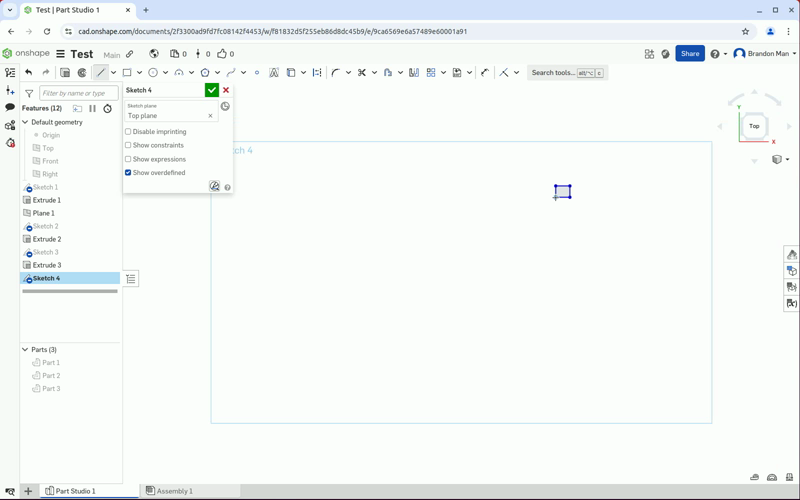
scroll(-6)
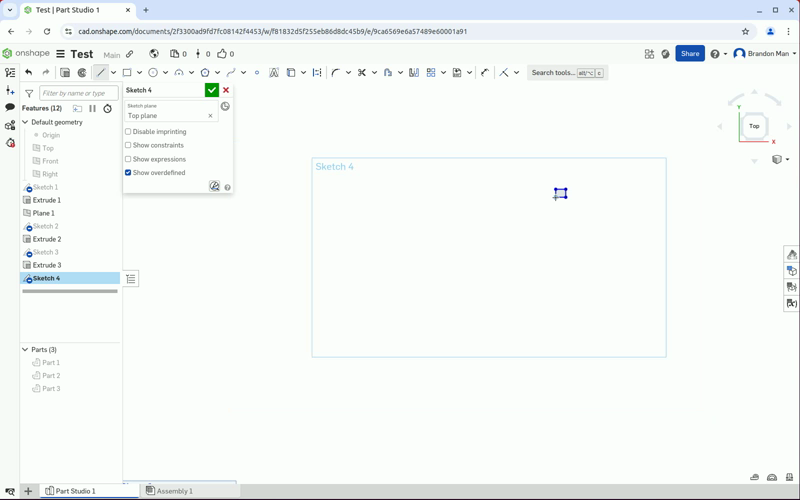
scroll(-6)
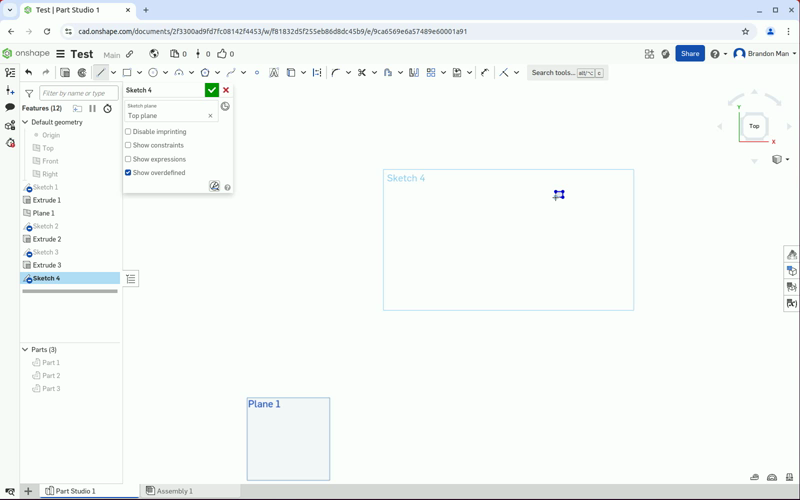
scroll(-6)
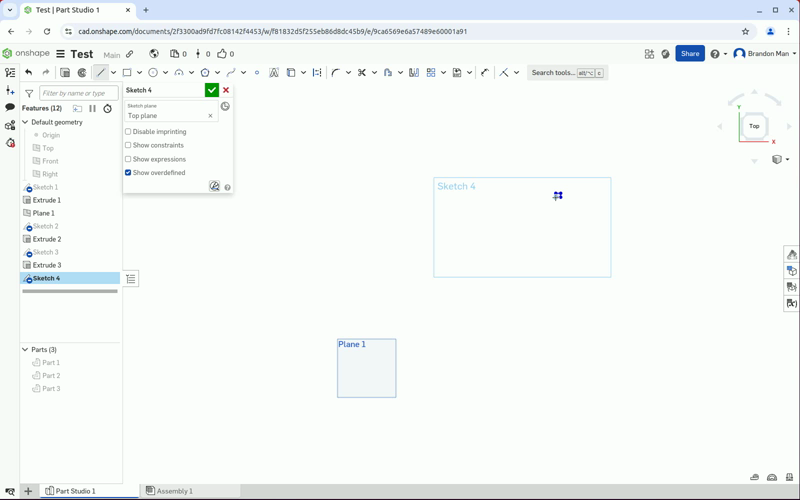
scroll(-6)
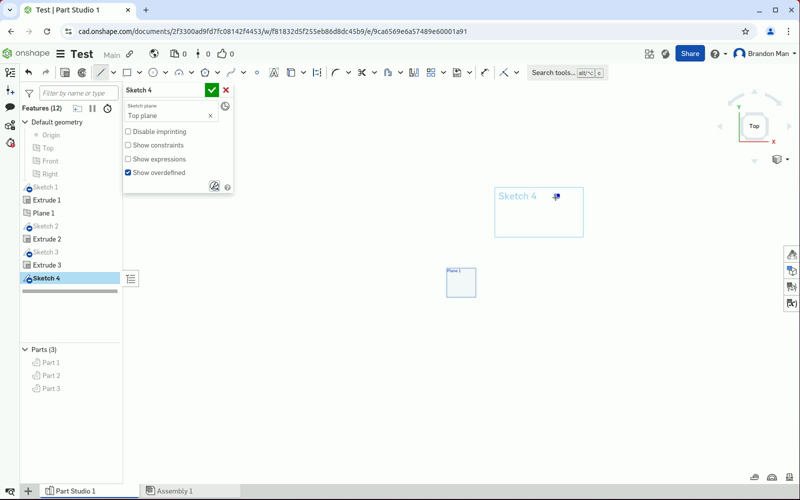
key_up(shift)
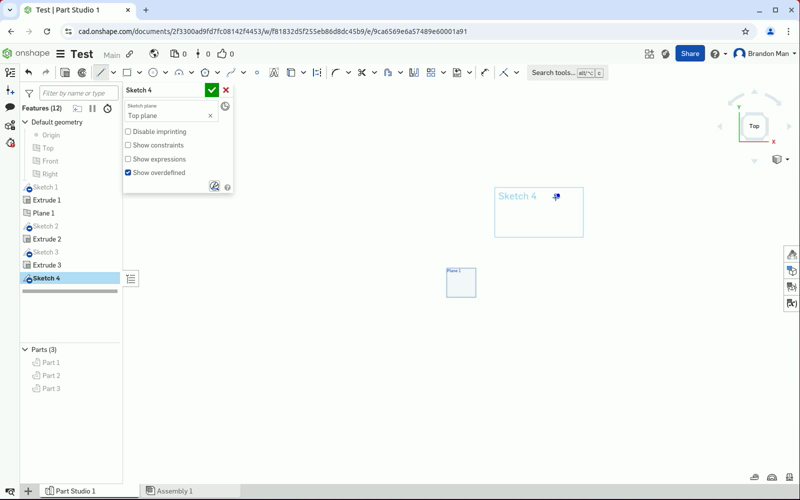
key_down(shift)
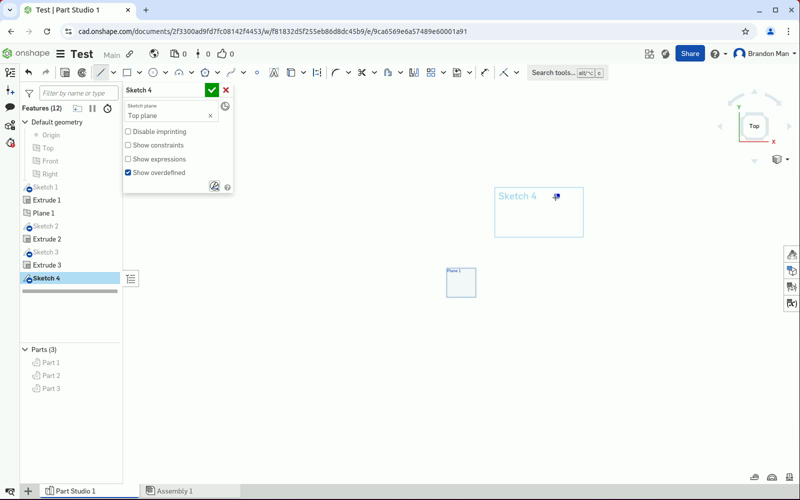
mouse_move(585, 197)
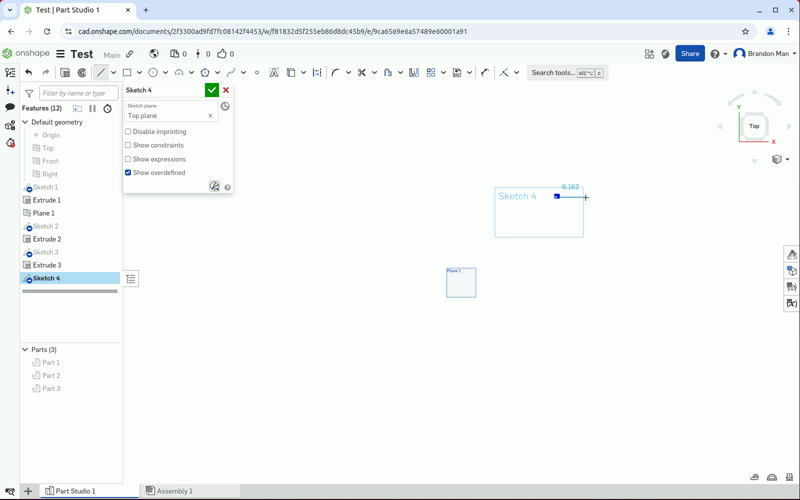
mouse_move(558, 197)
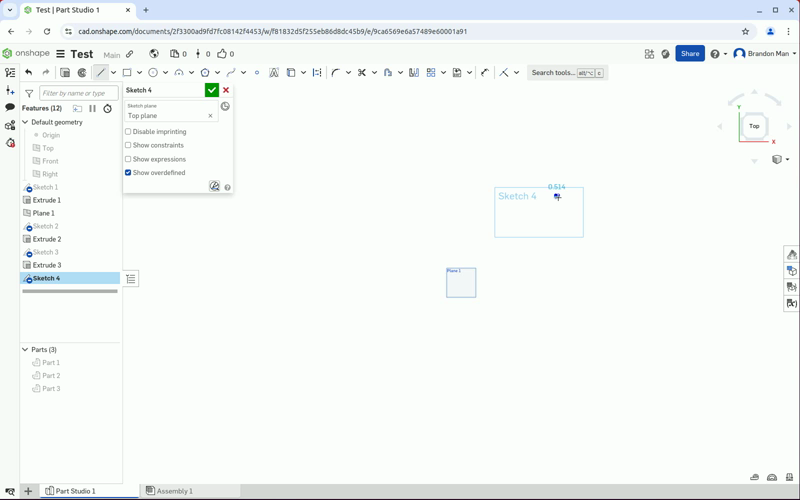
scroll(6)
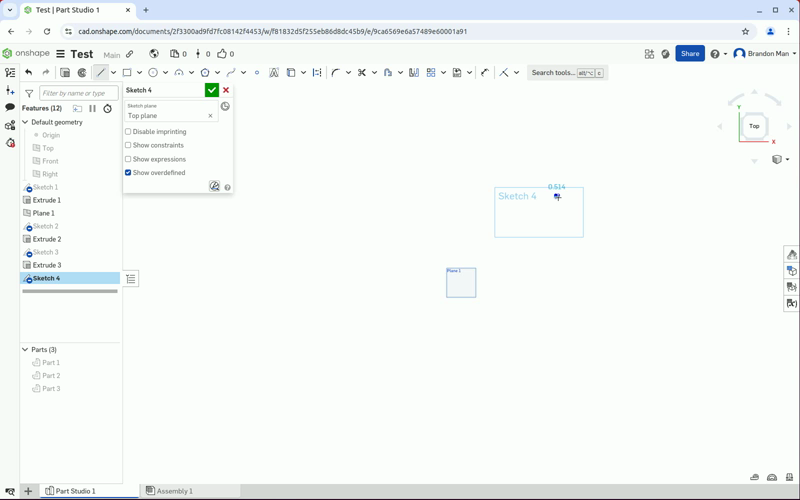
scroll(6)
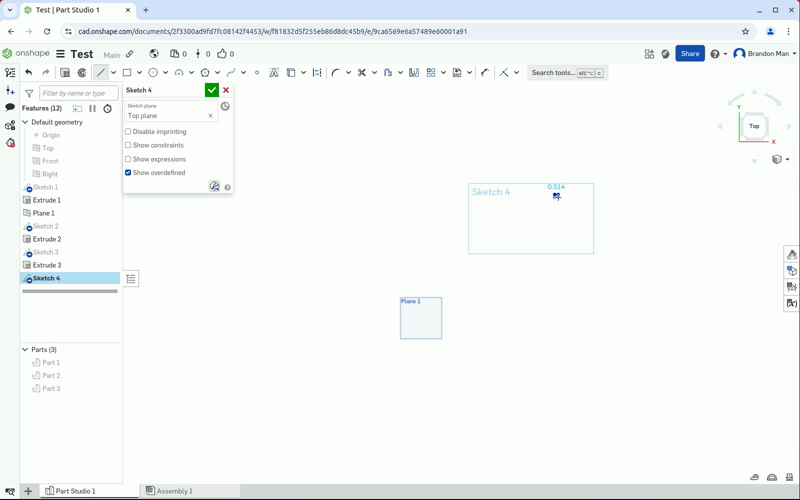
scroll(6)
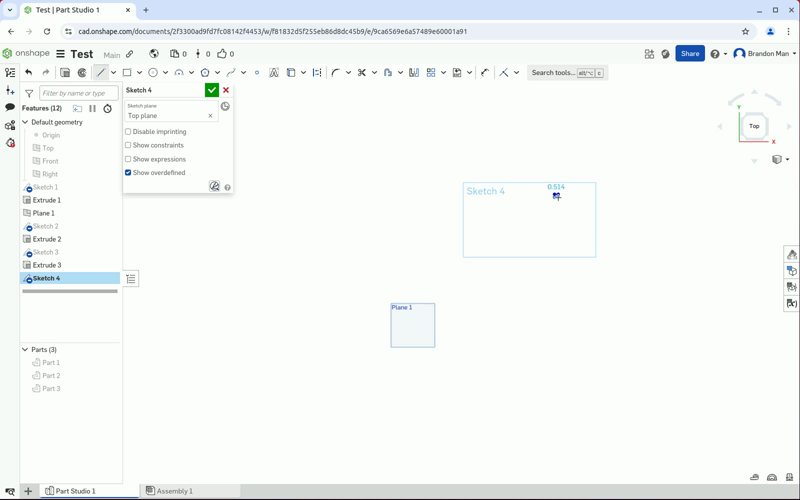
scroll(6)
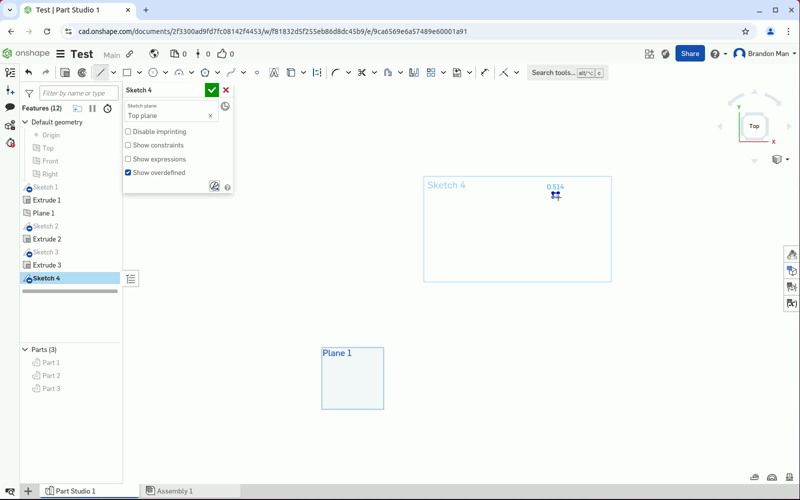
scroll(6)
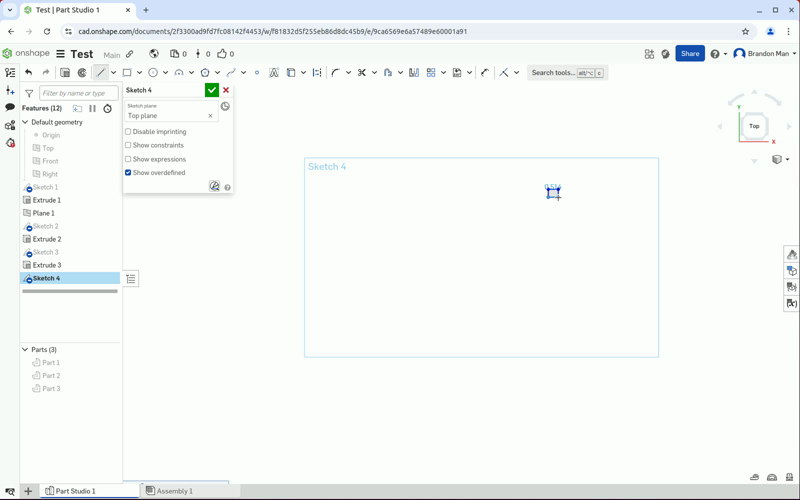
scroll(6)
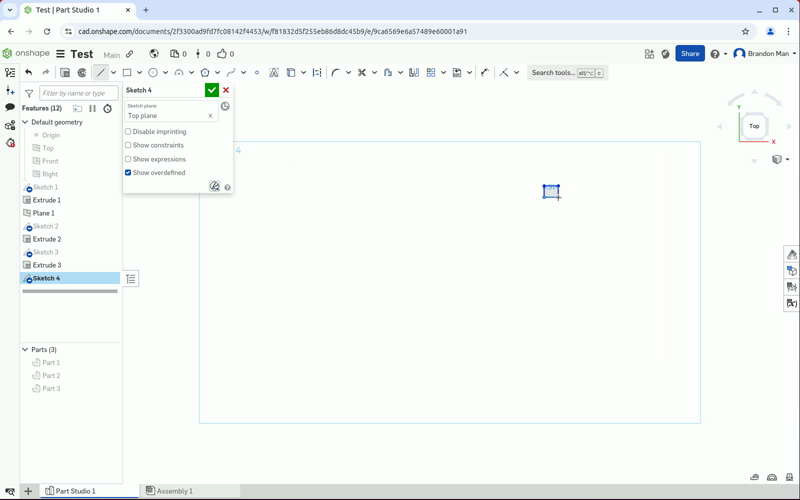
scroll(6)
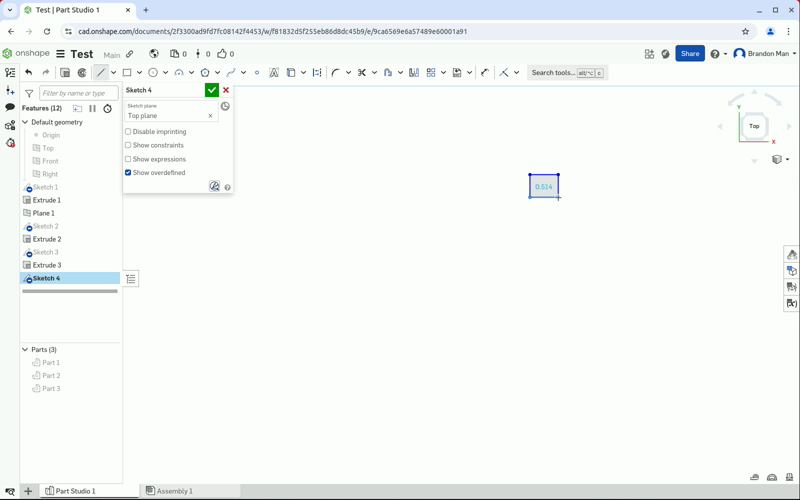
click(558, 197)
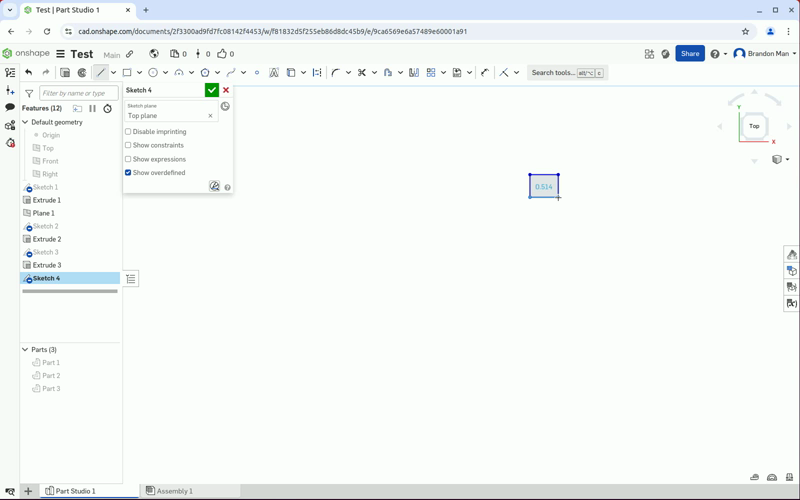
scroll(-6)
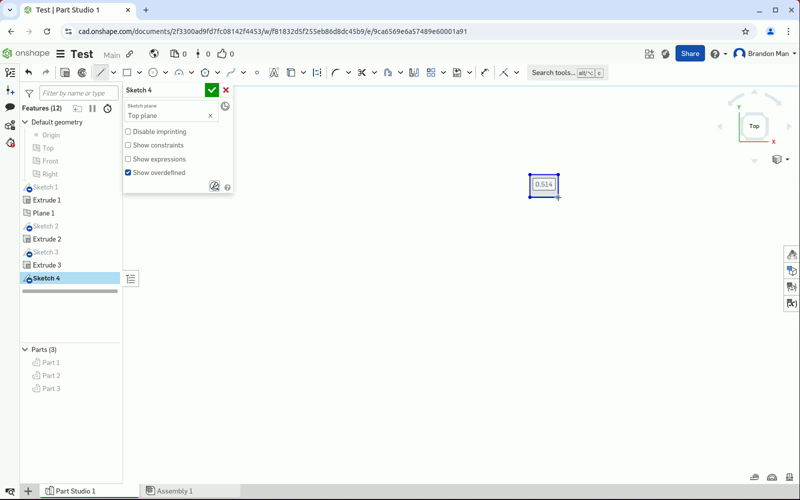
scroll(-6)
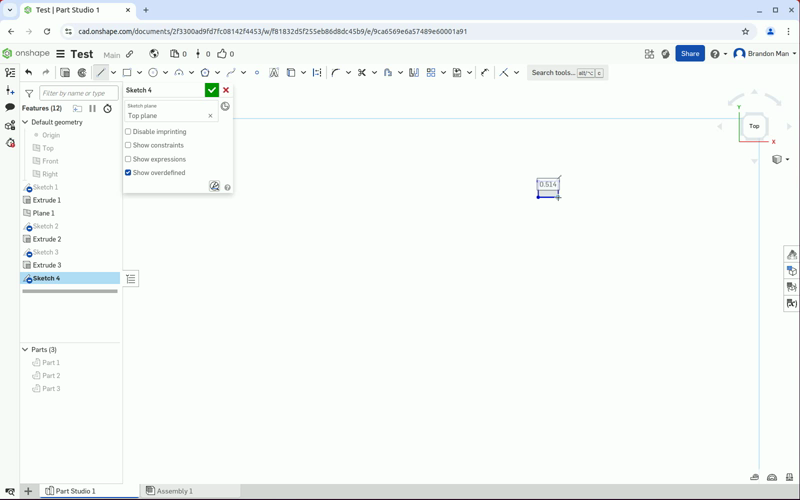
scroll(-6)
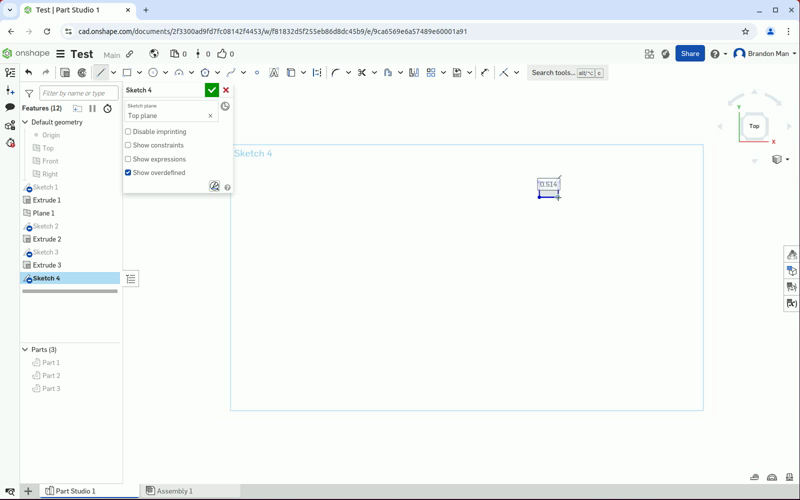
scroll(-6)
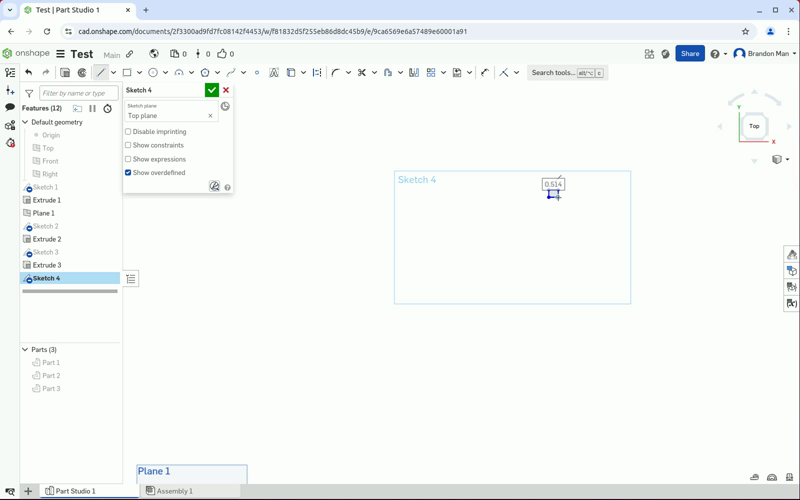
scroll(-6)
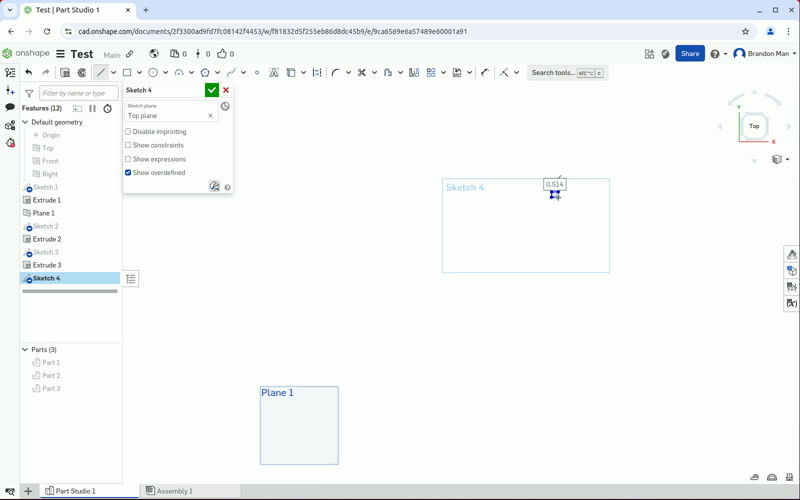
scroll(-6)
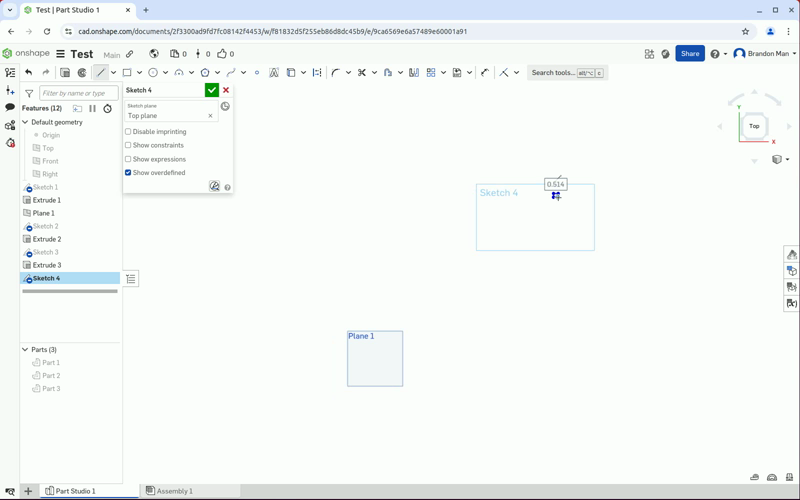
scroll(-6)
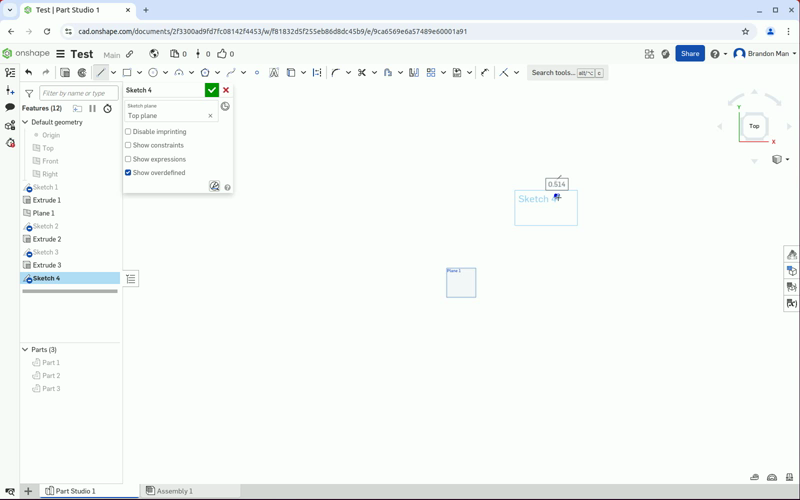
key_up(shift)
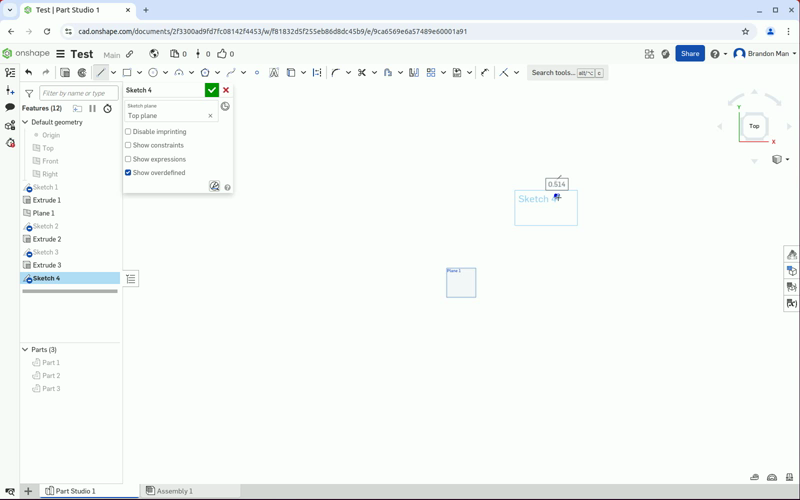
key_down(shift)
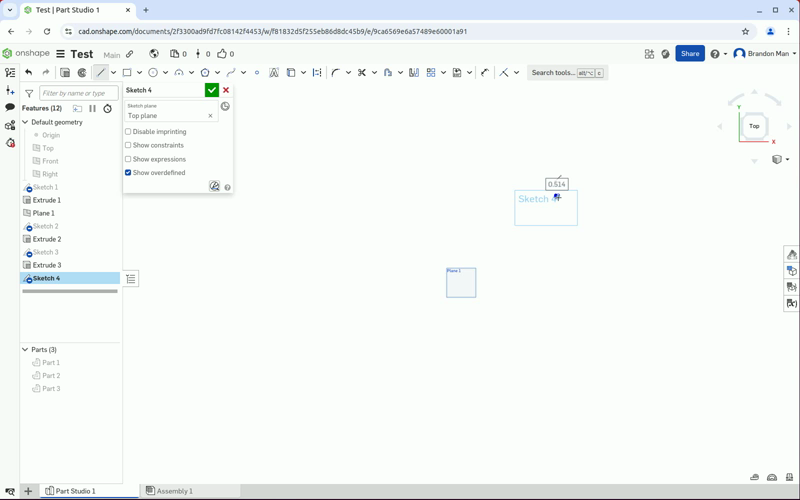
mouse_move(588, 197)
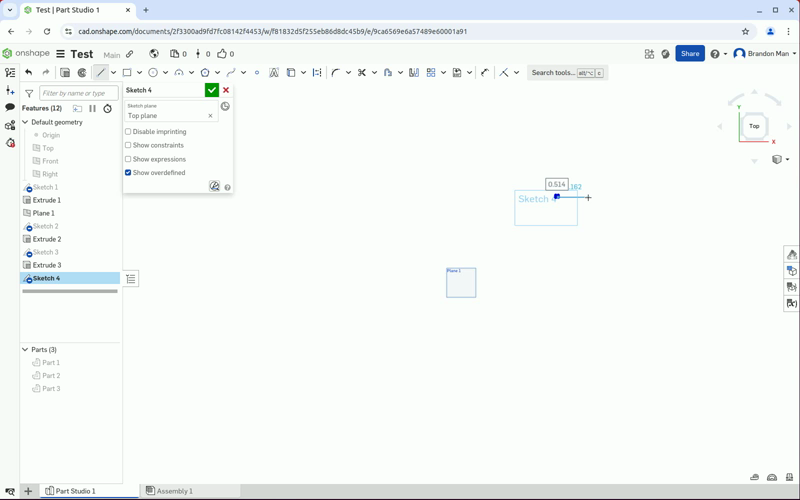
mouse_move(558, 195)
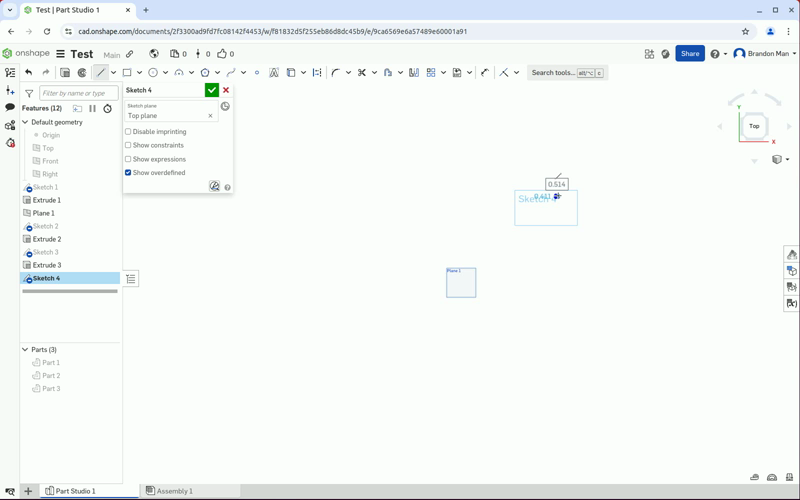
scroll(6)
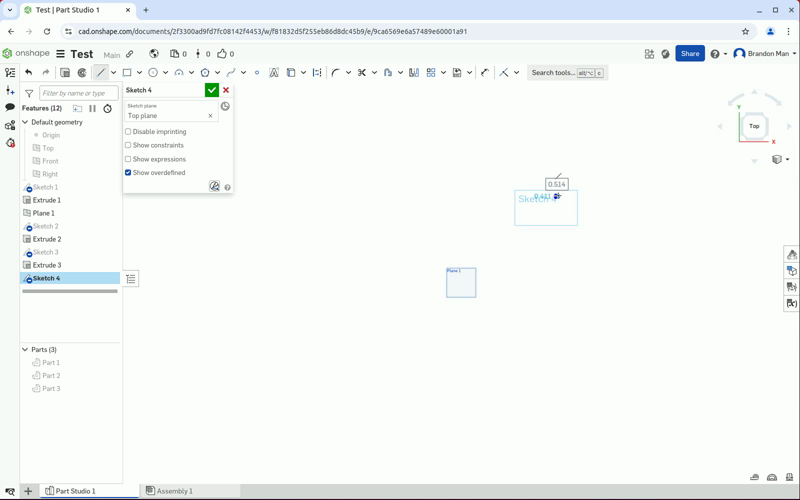
scroll(6)
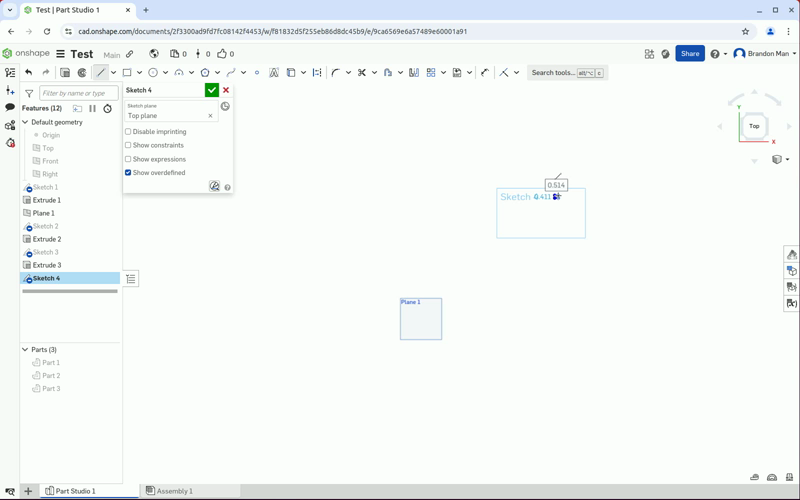
scroll(6)
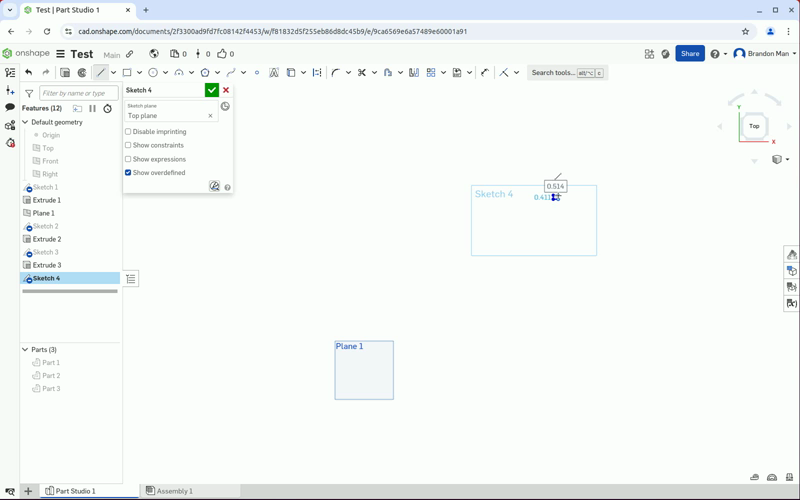
scroll(6)
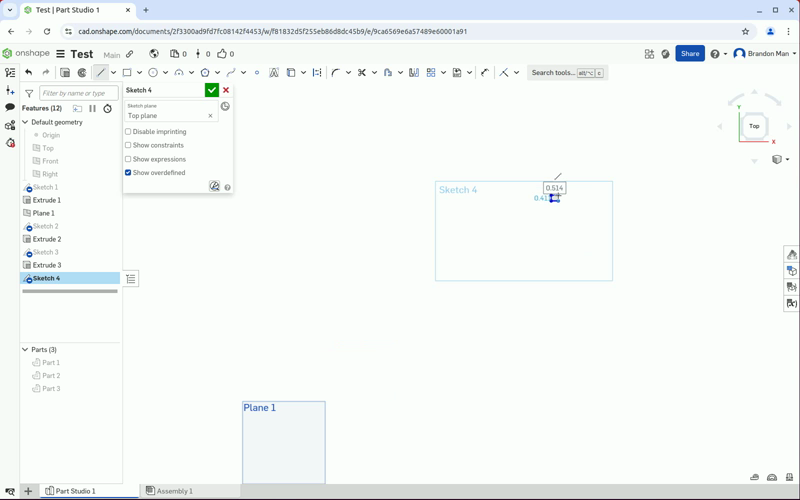
scroll(6)
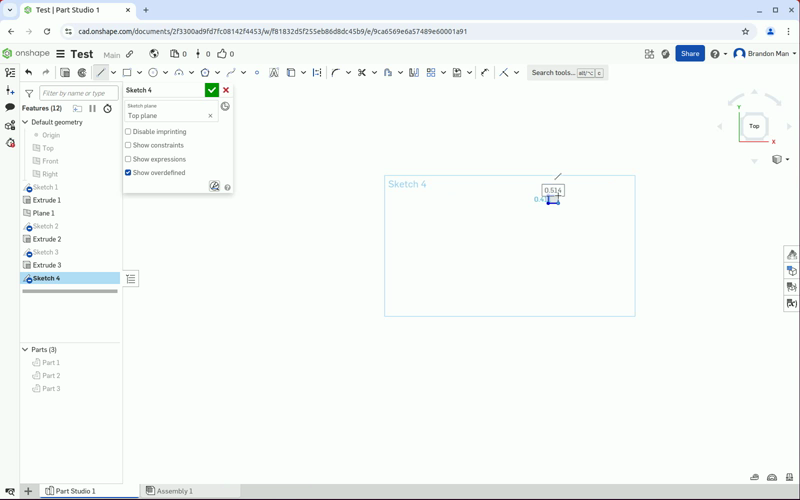
scroll(6)
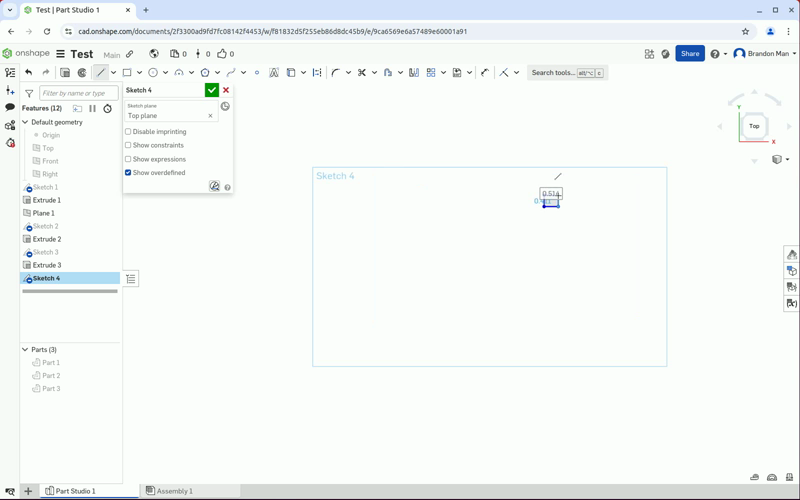
scroll(6)
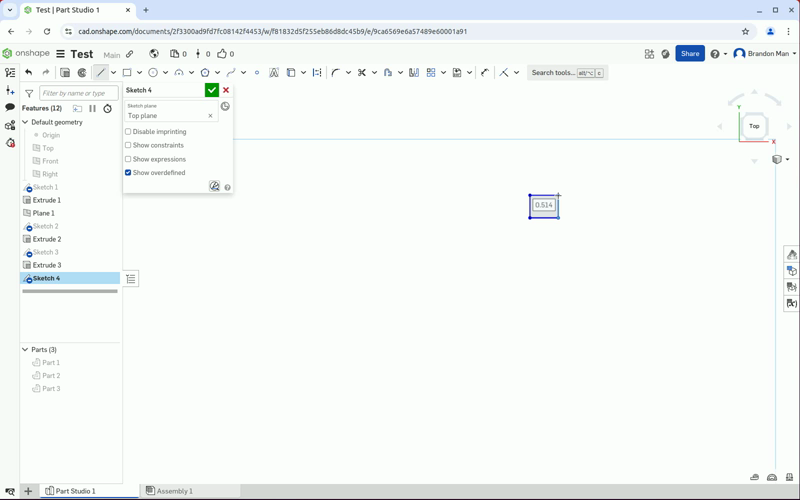
click(558, 195)
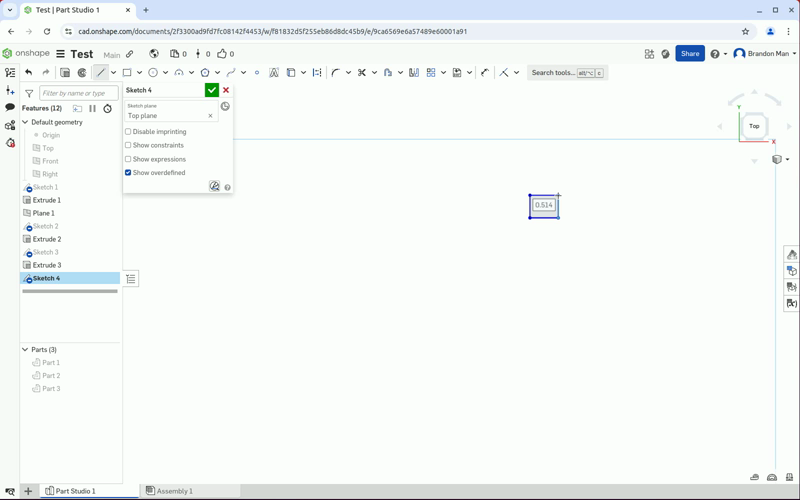
scroll(-6)
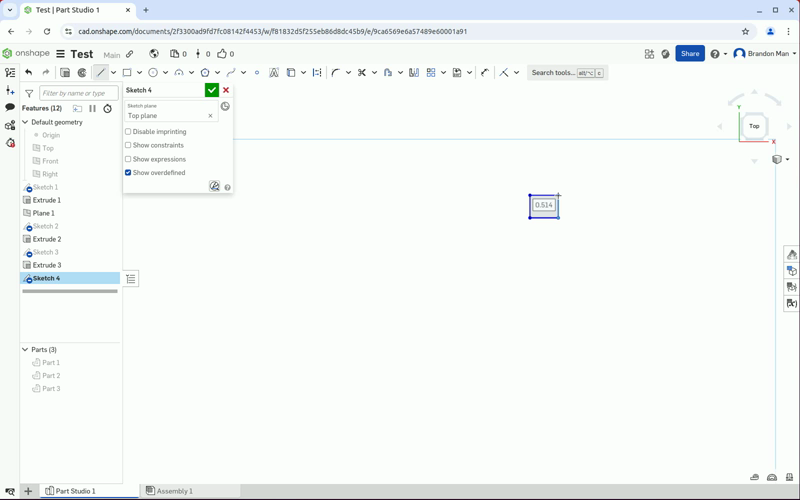
scroll(-6)
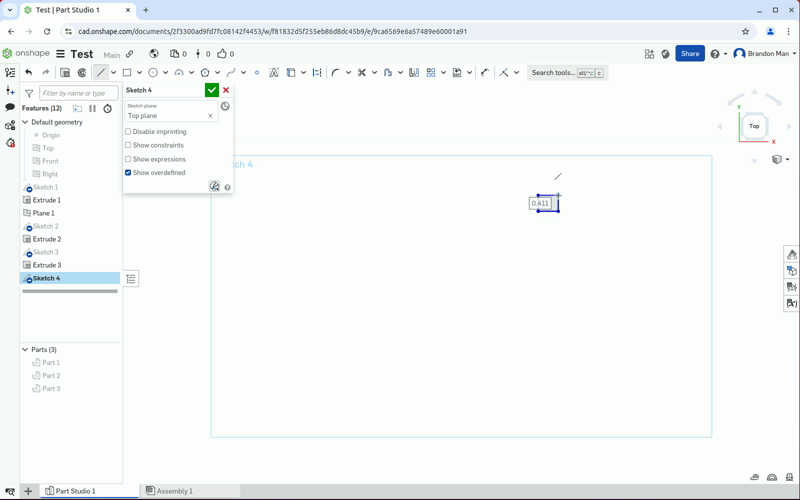
scroll(-6)
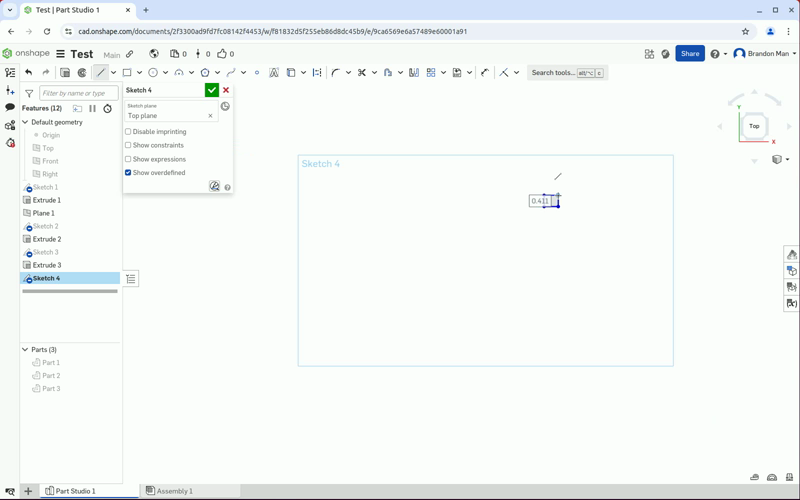
scroll(-6)
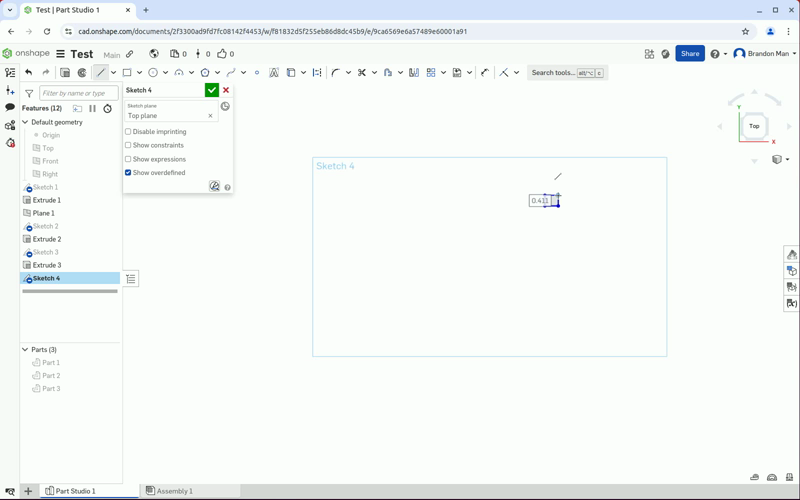
scroll(-6)
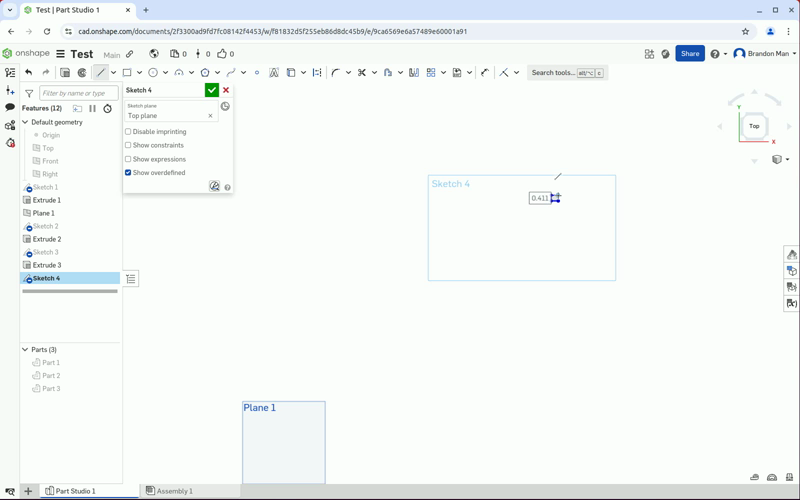
scroll(-6)
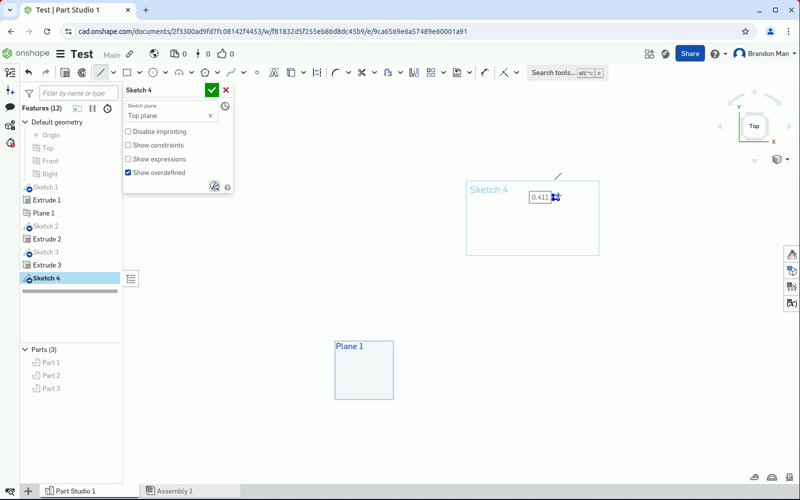
scroll(-6)
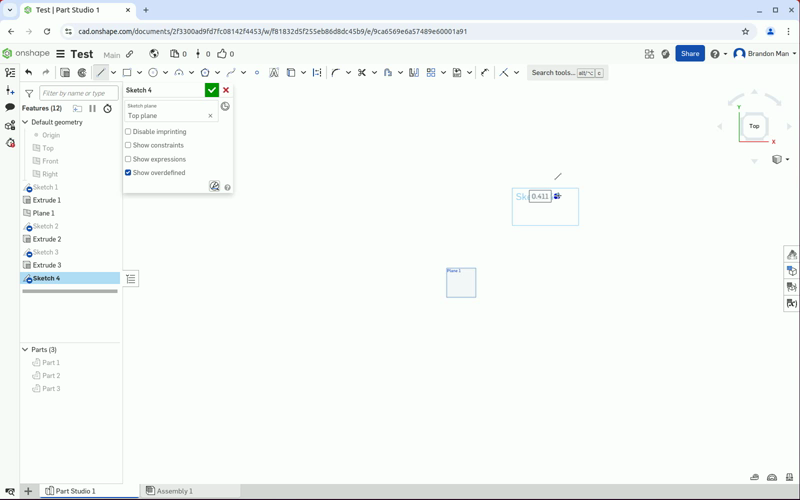
key_up(shift)
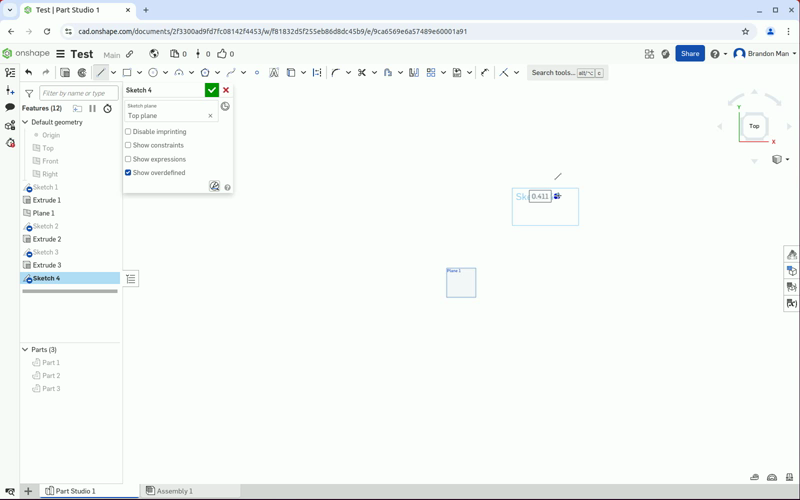
key_down(shift)
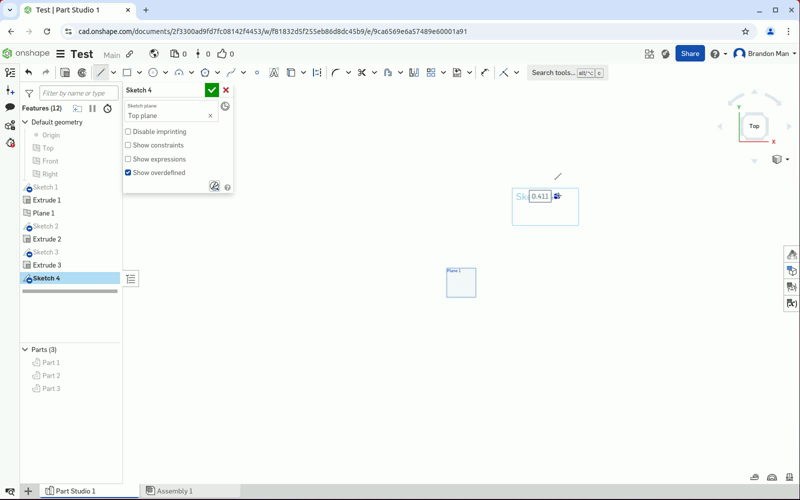
mouse_move(588, 195)
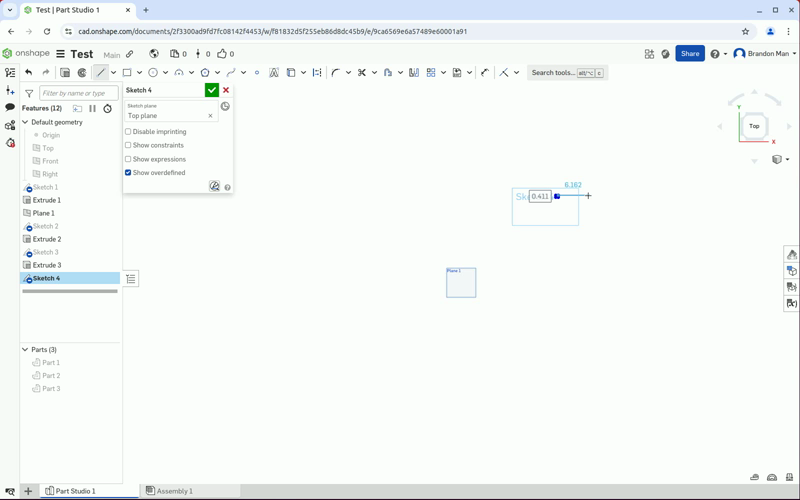
mouse_move(555, 195)
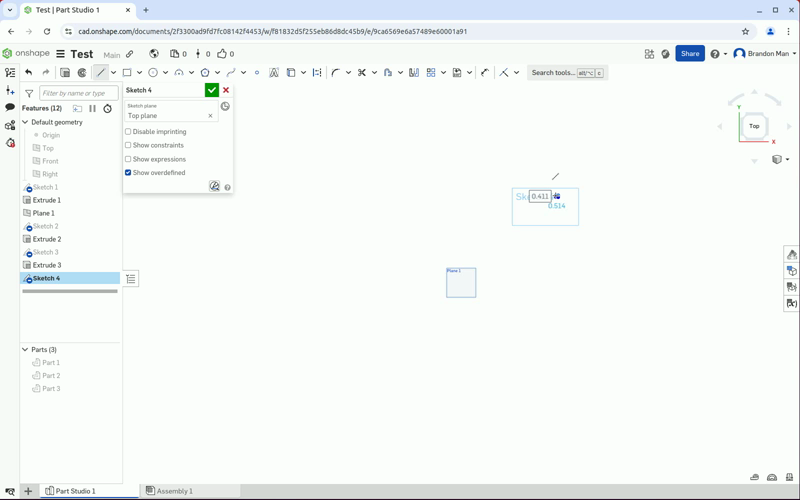
scroll(6)
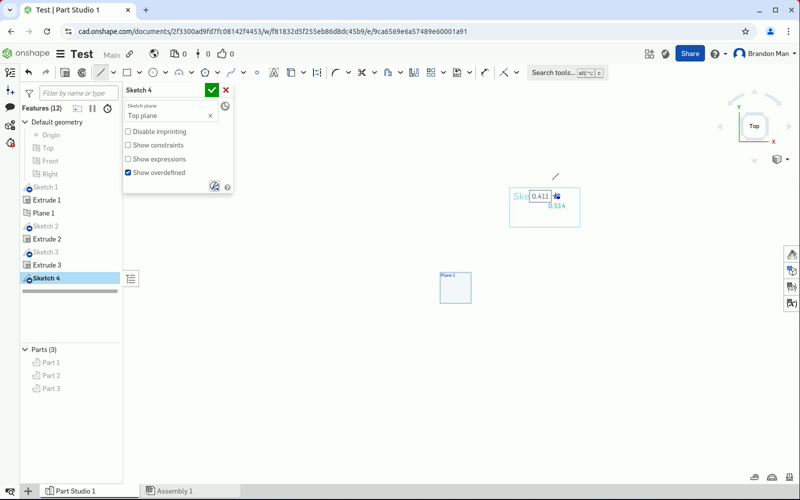
scroll(6)
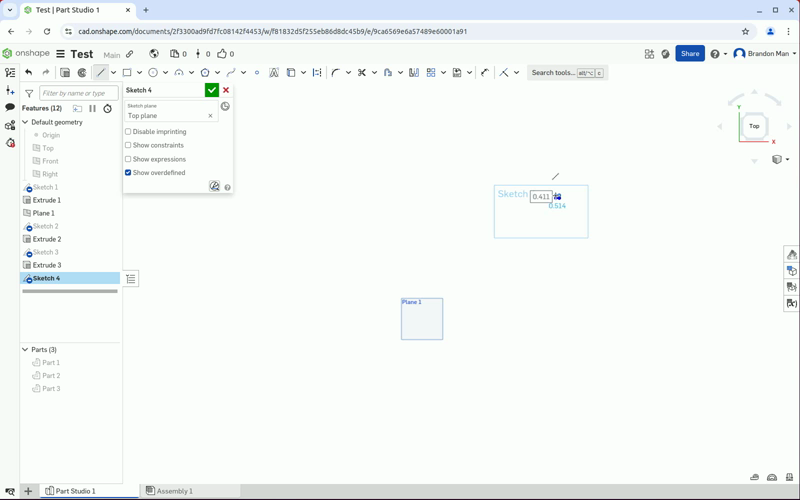
scroll(6)
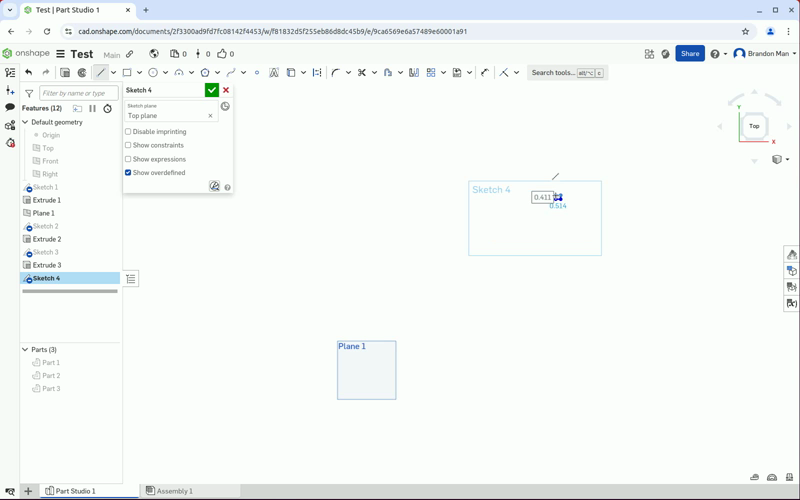
scroll(6)
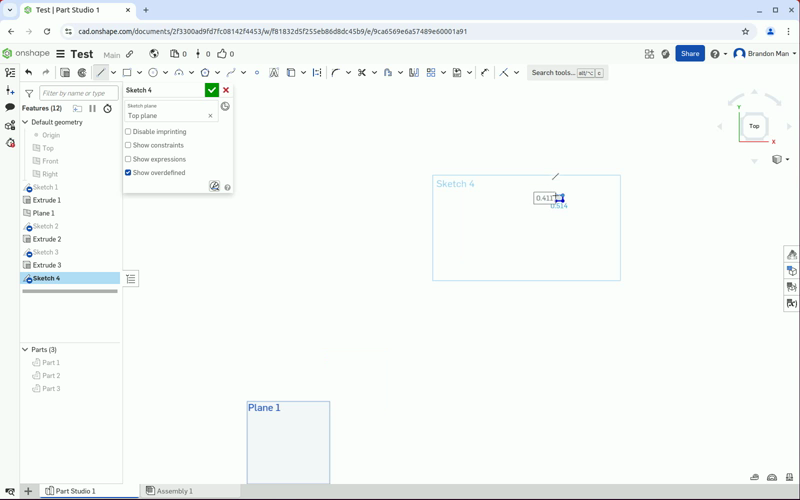
scroll(6)
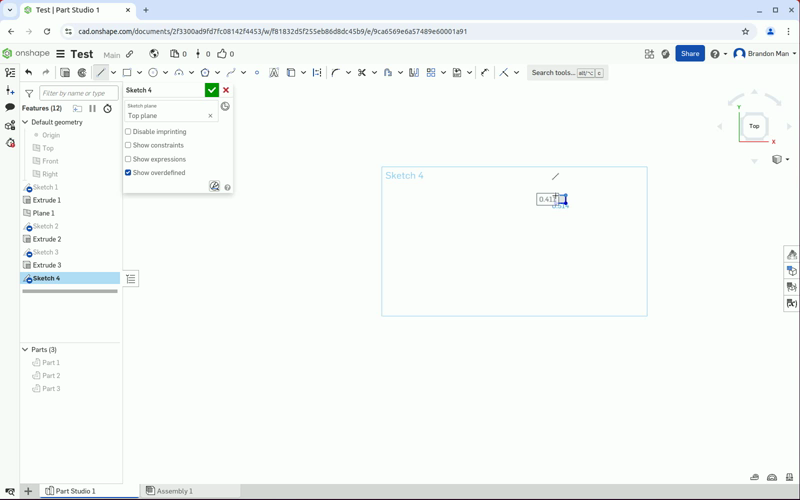
scroll(6)
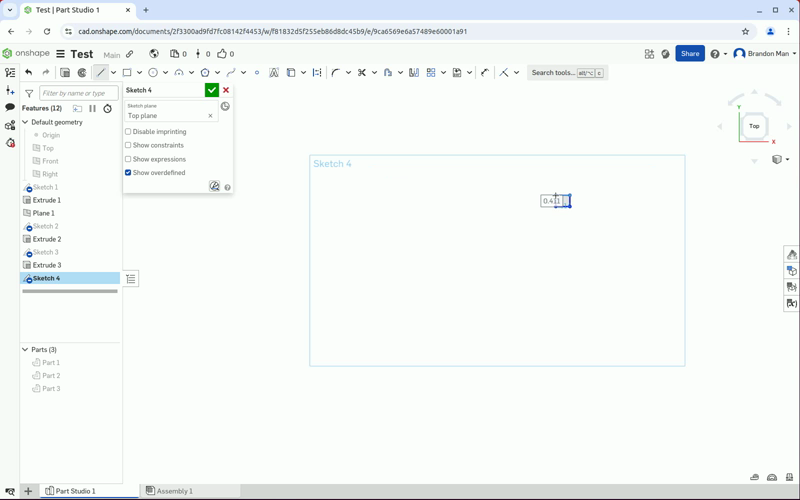
scroll(6)
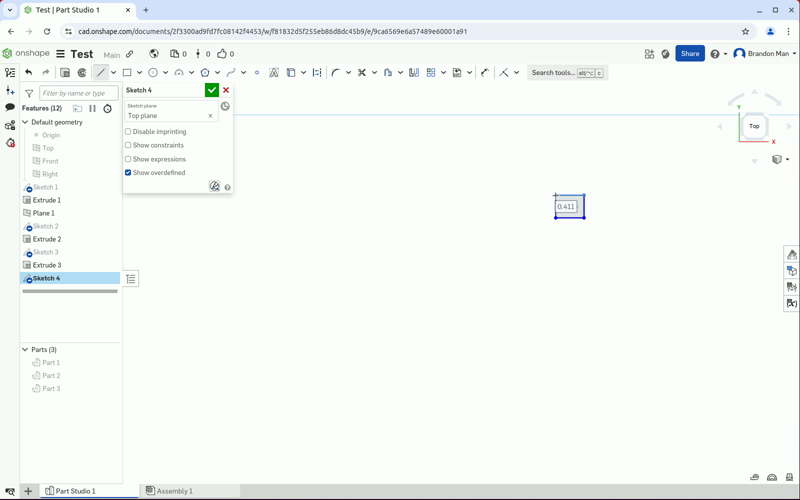
click(555, 195)
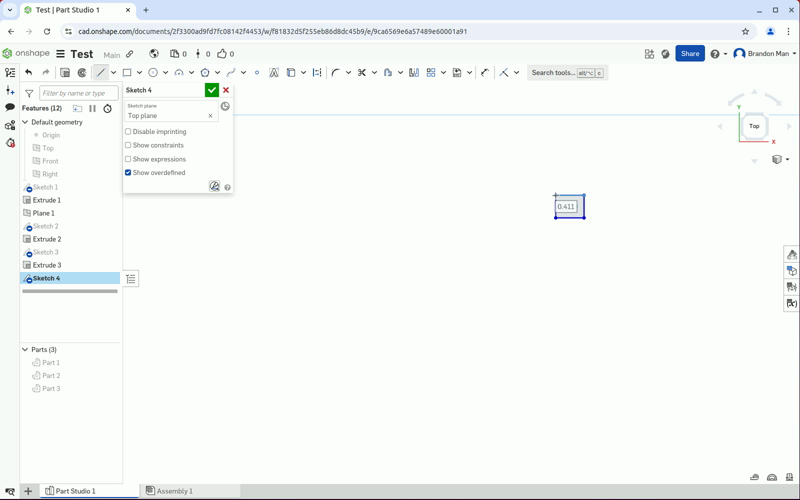
scroll(-6)
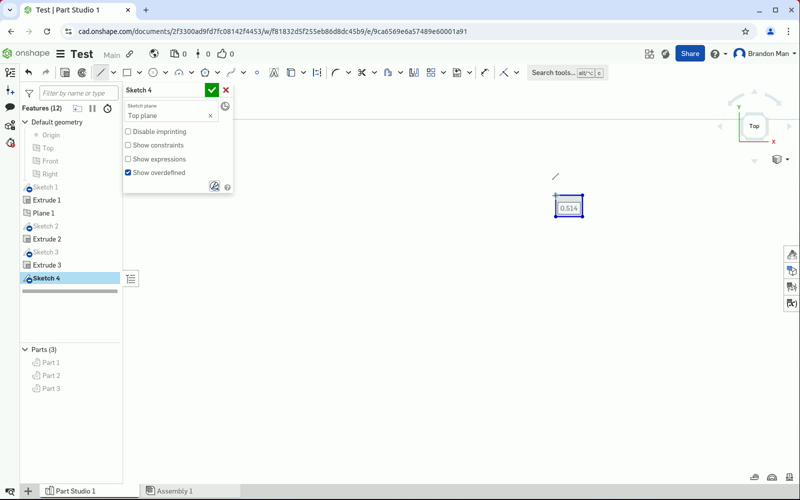
scroll(-6)
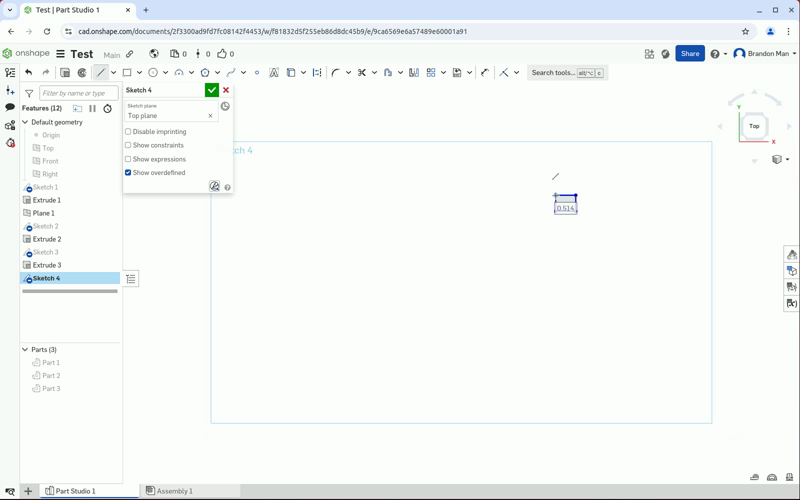
scroll(-6)
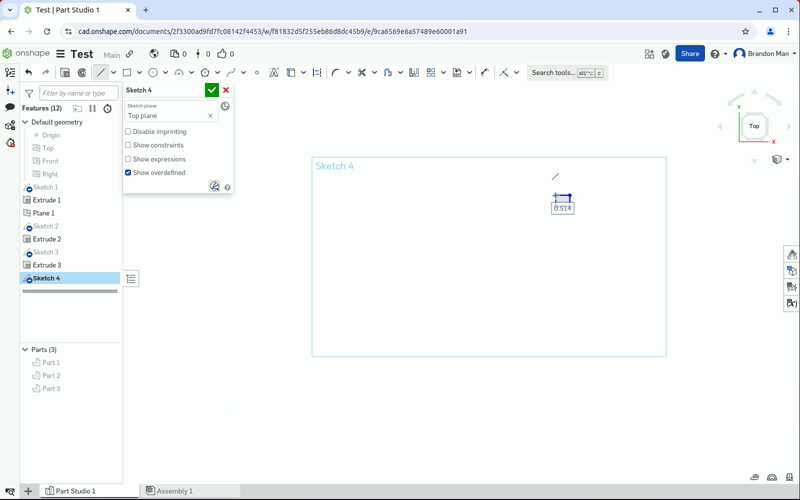
scroll(-6)
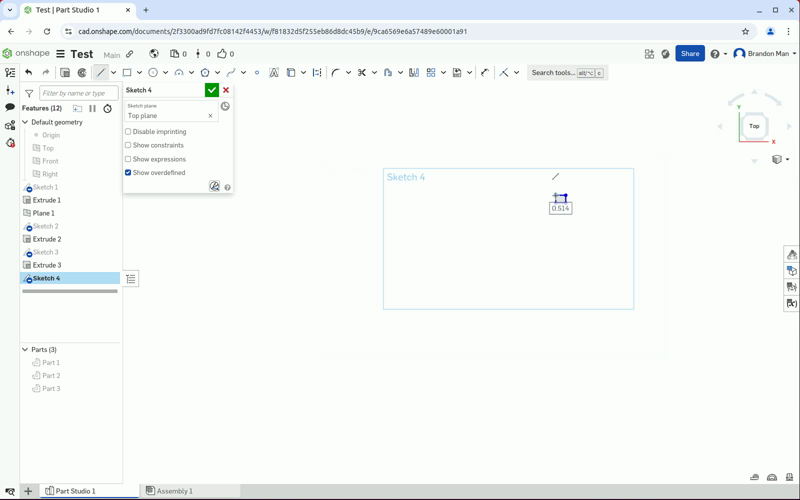
scroll(-6)
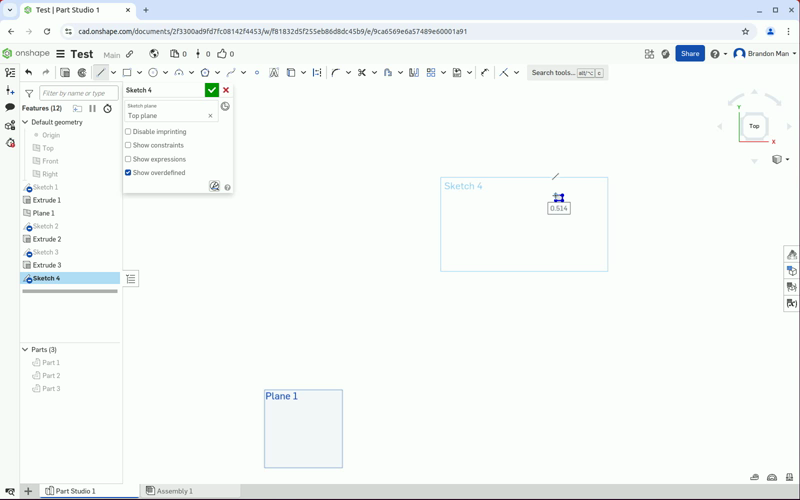
scroll(-6)
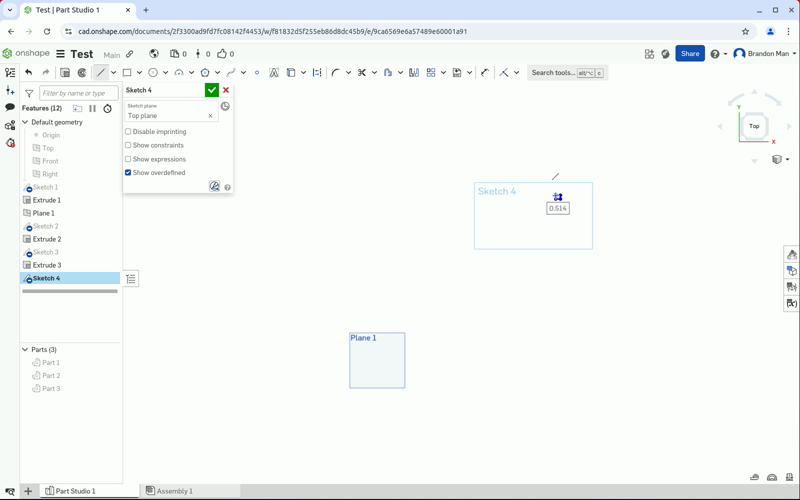
scroll(-6)
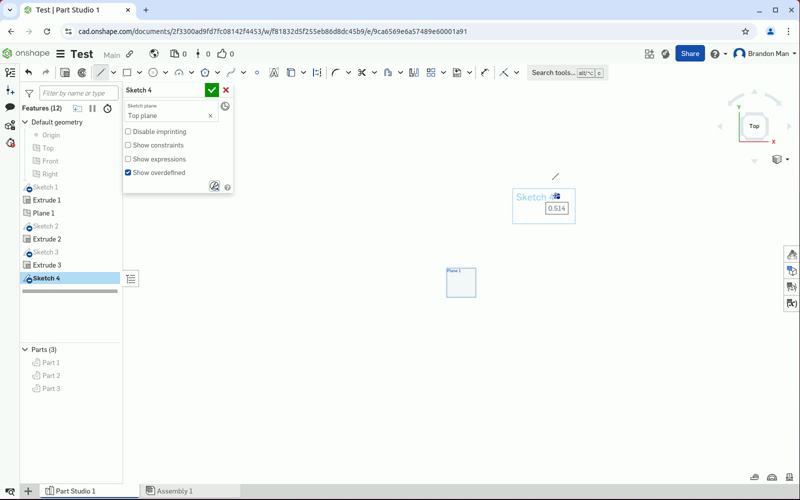
key_up(shift)
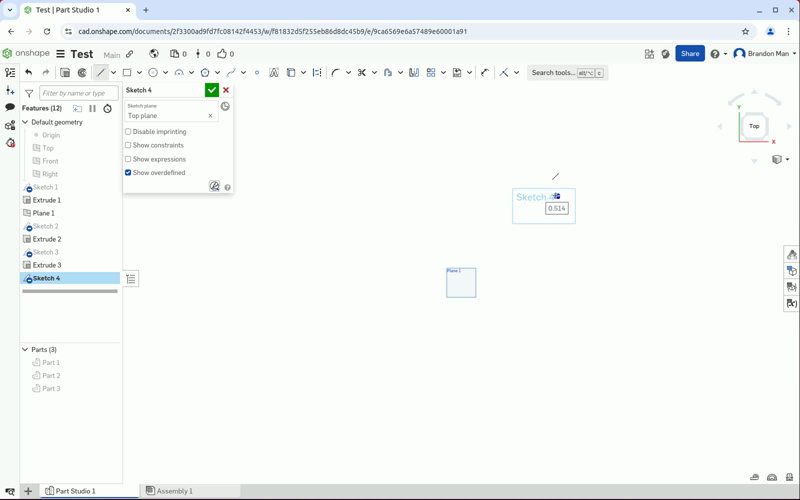
mouse_move(585, 195)
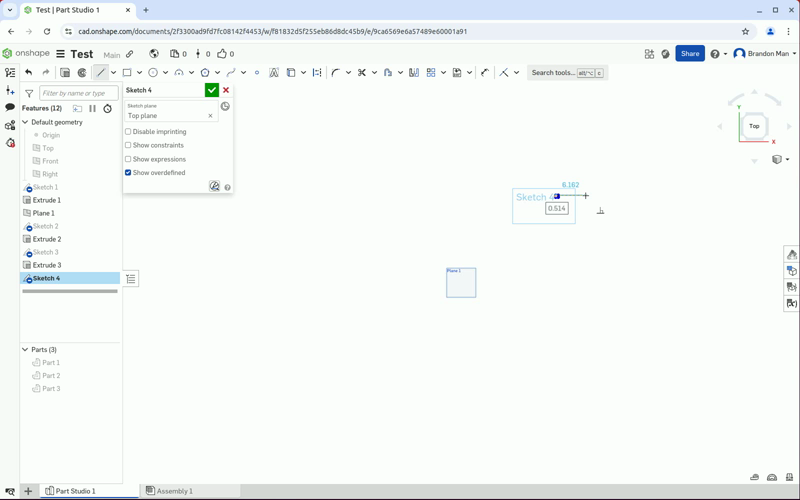
key_down(shift)
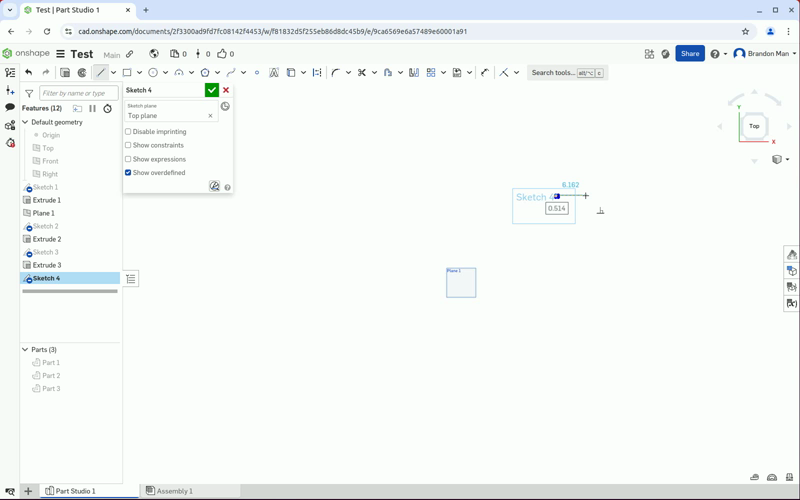
mouse_move(555, 197)
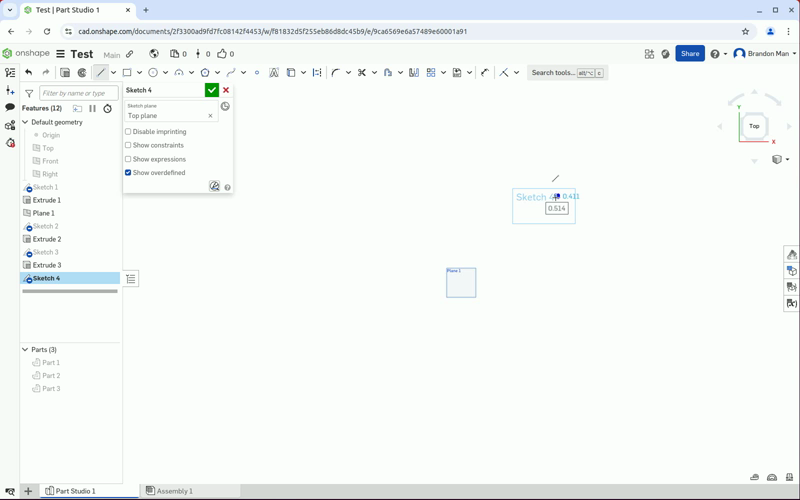
scroll(6)
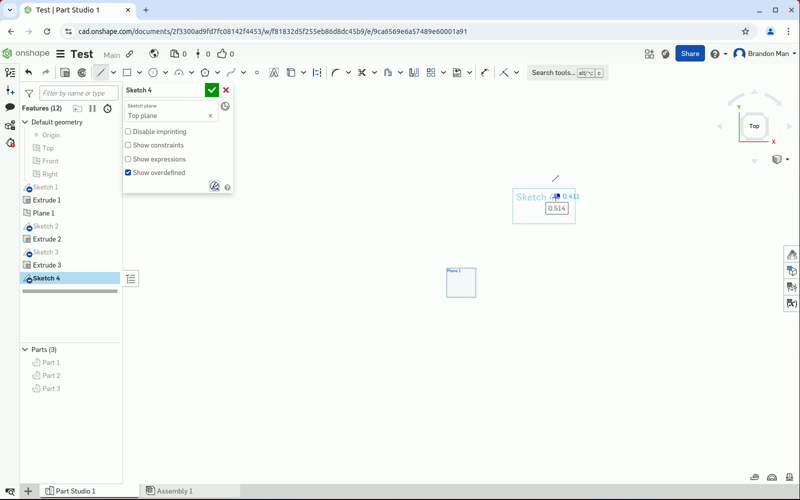
scroll(6)
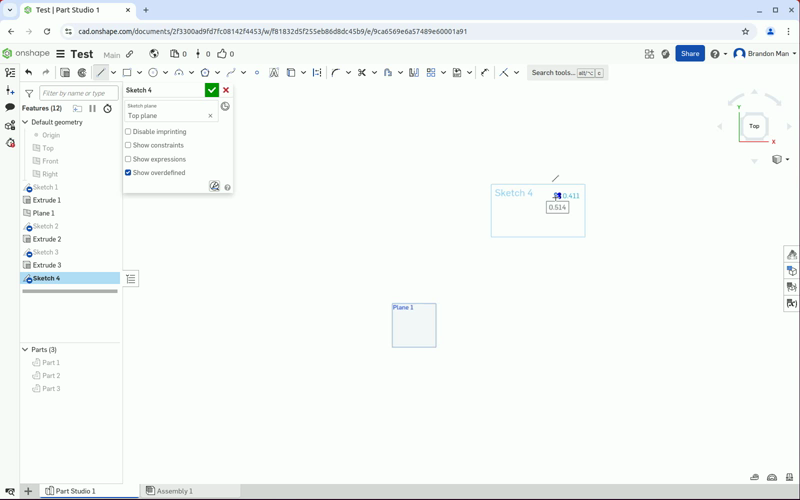
scroll(6)
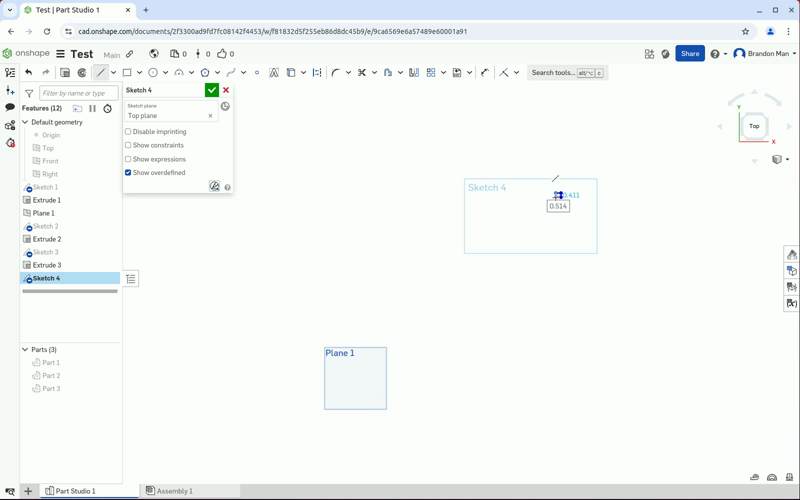
scroll(6)
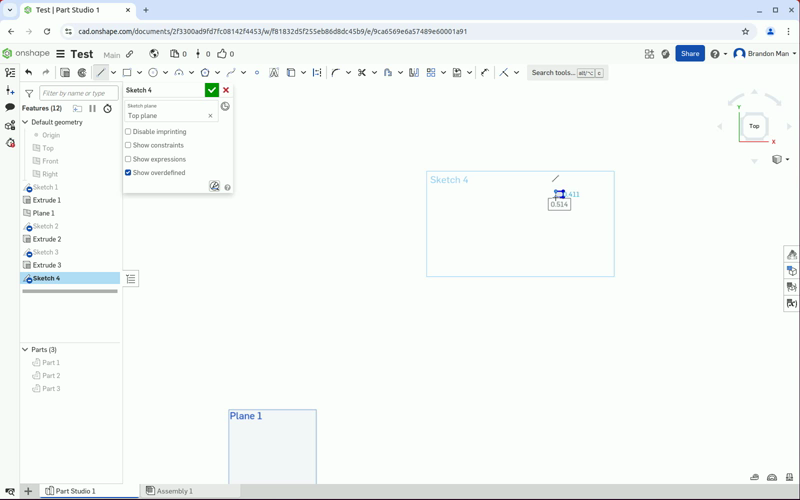
scroll(6)
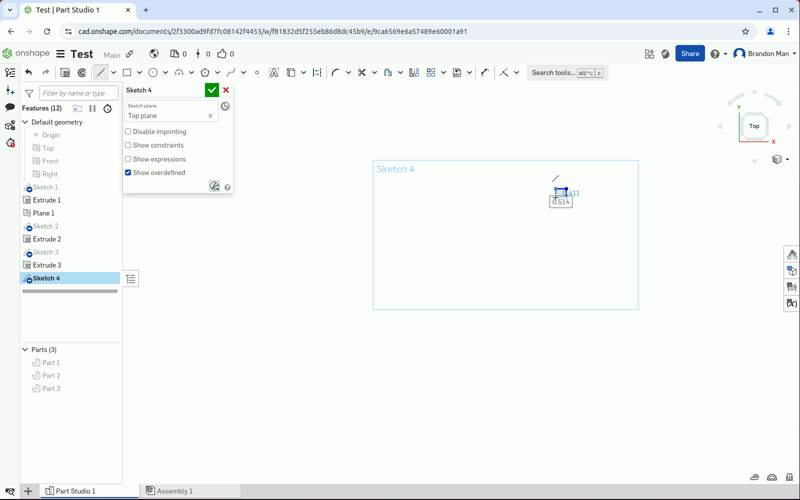
scroll(6)
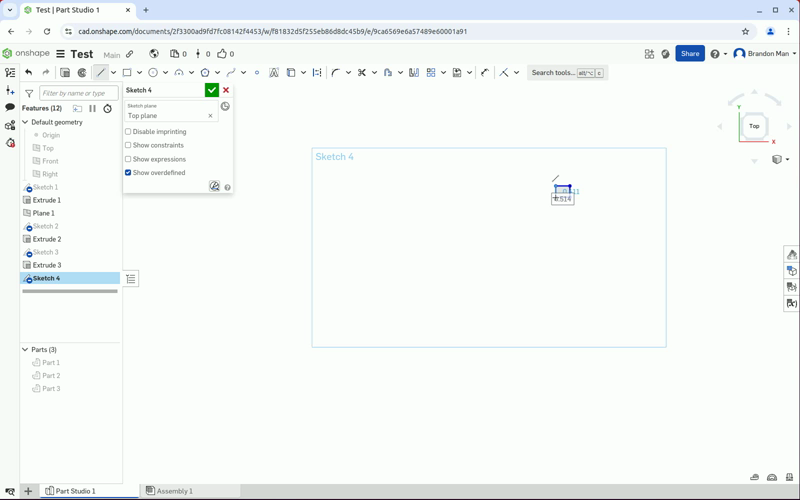
scroll(6)
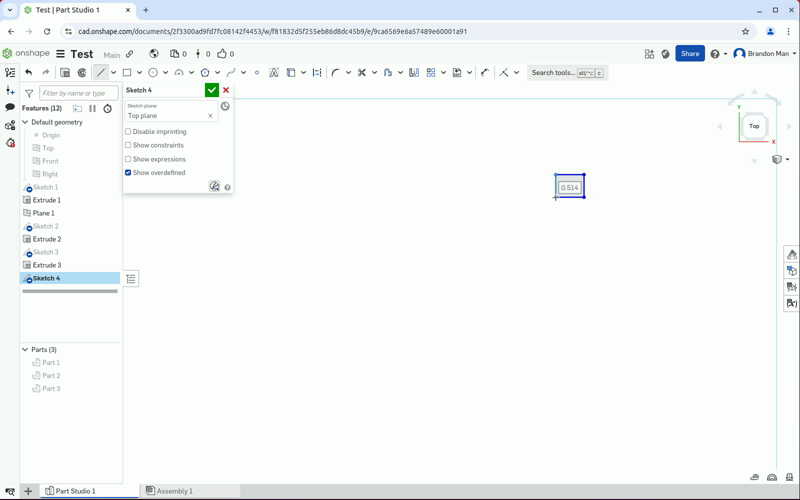
key_up(shift)
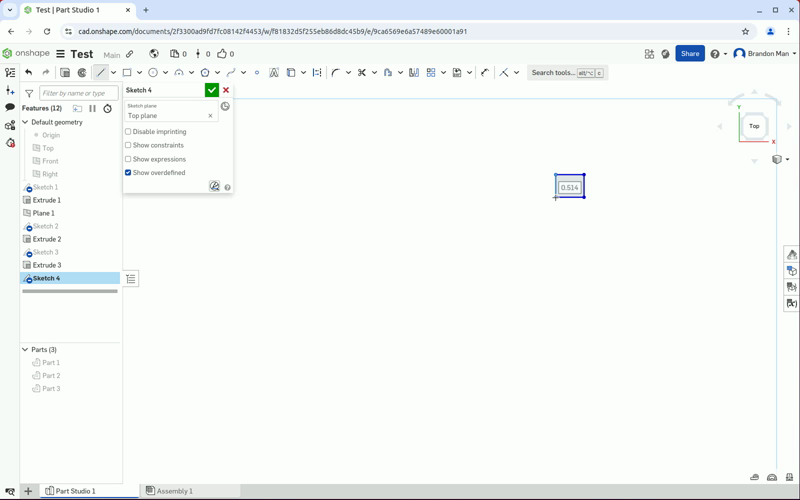
click(555, 197)
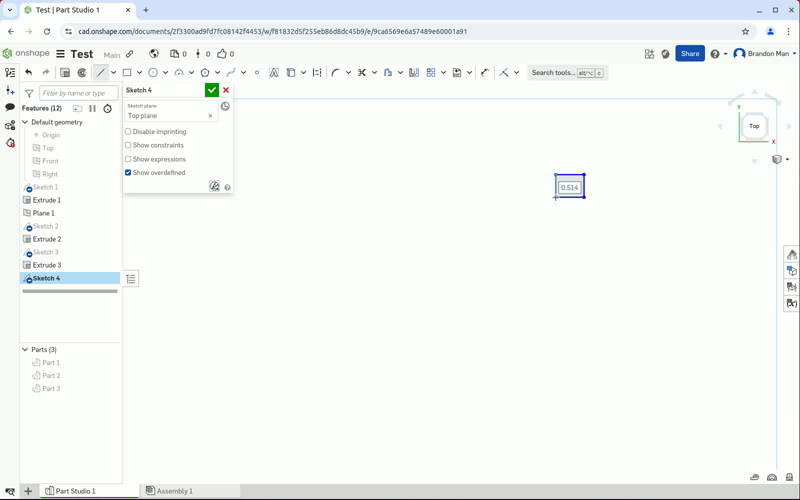
scroll(-6)
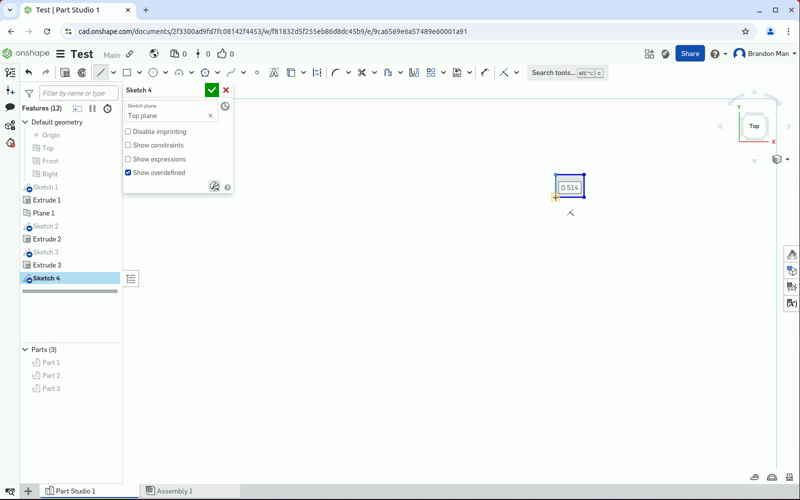
scroll(-6)
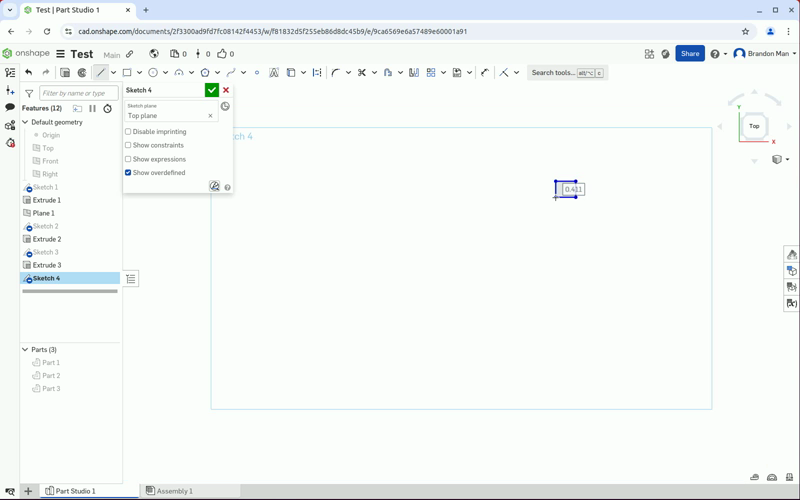
scroll(-6)
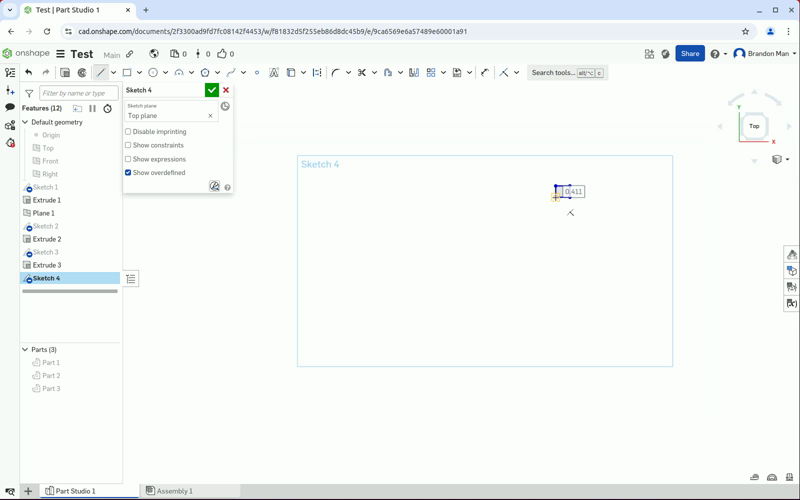
scroll(-6)
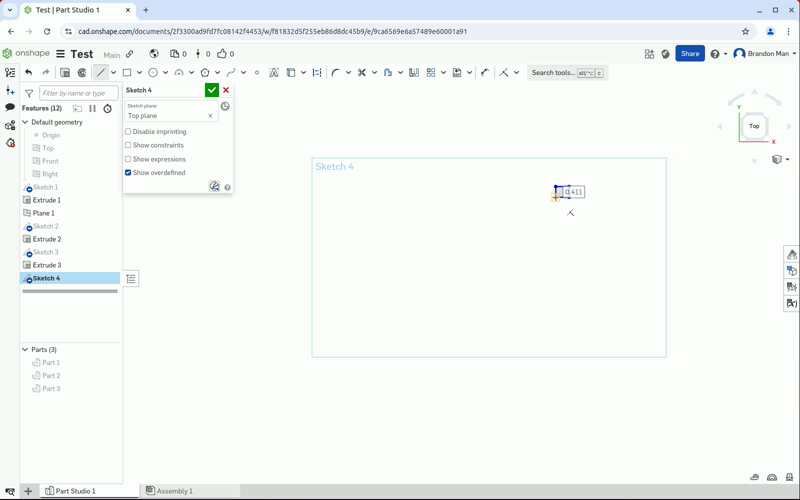
scroll(-6)
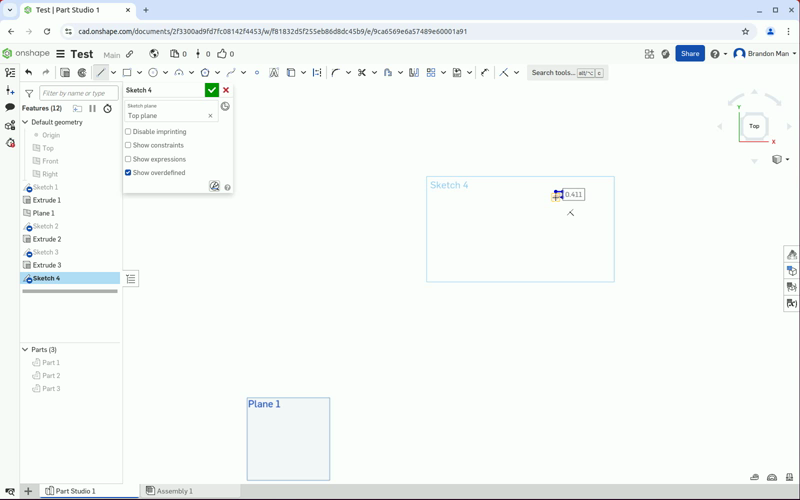
scroll(-6)
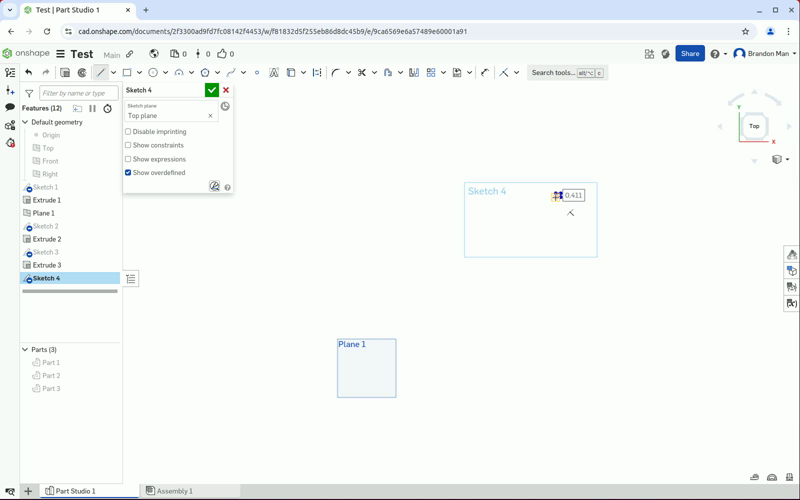
scroll(-6)
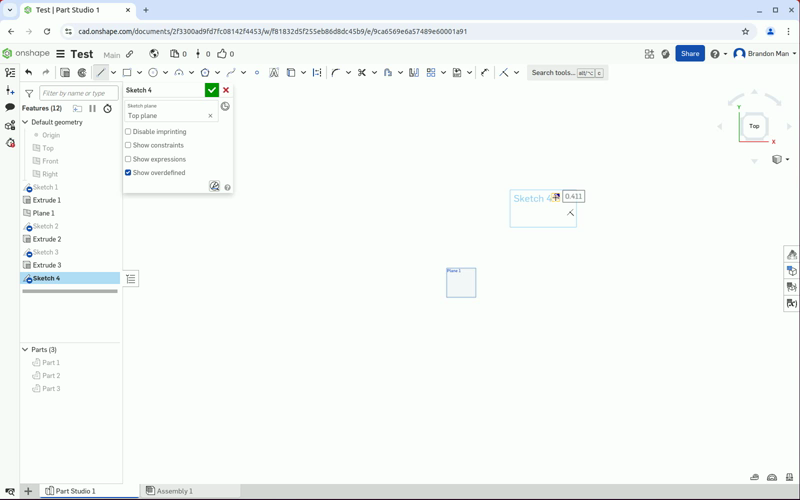
key(esc)
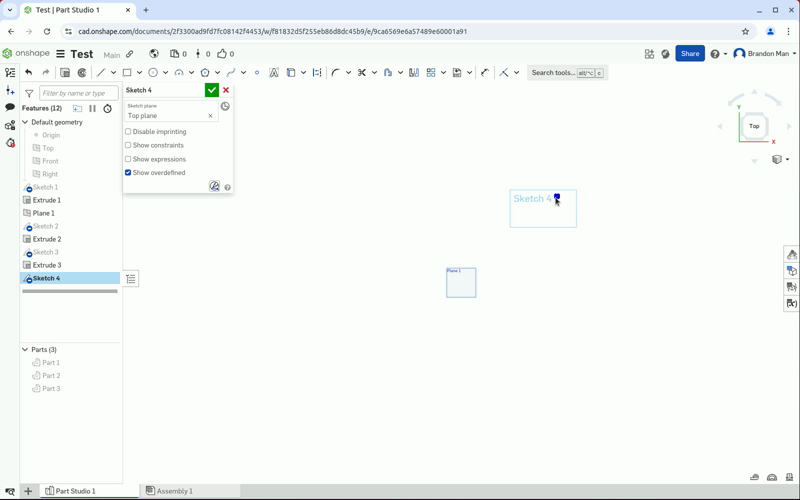
mouse_move(555, 195)
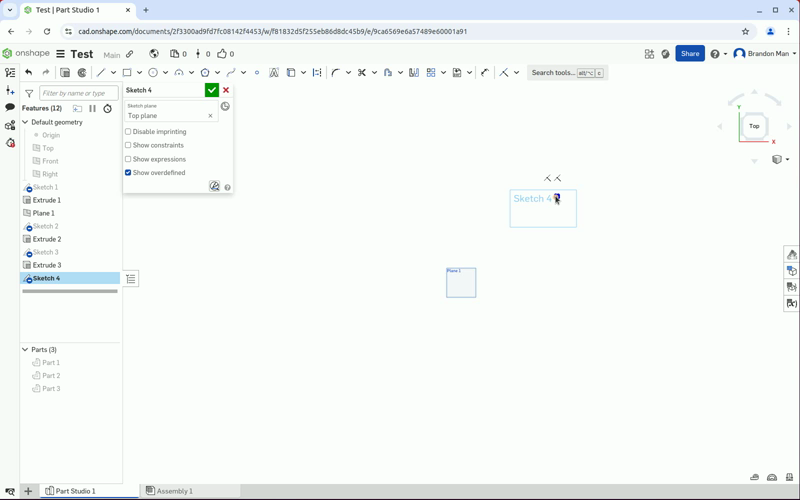
scroll(6)
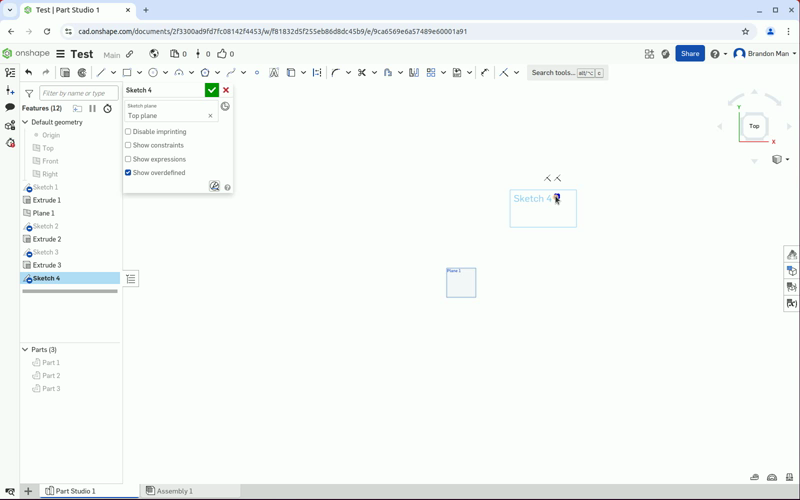
scroll(6)
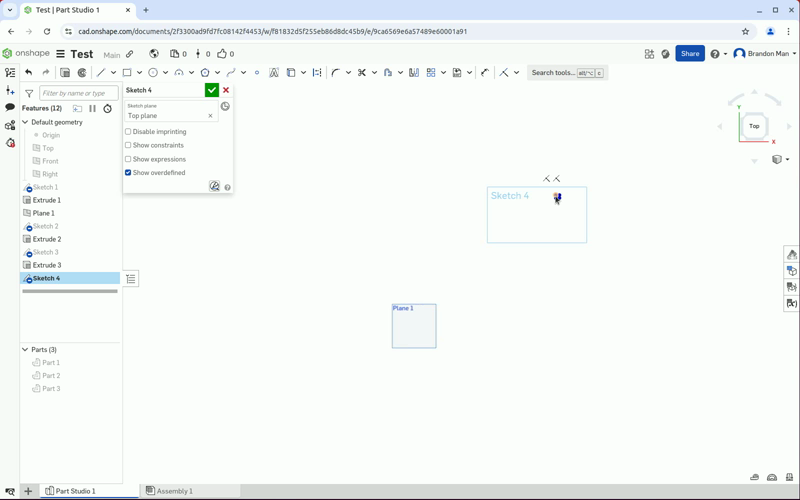
scroll(6)
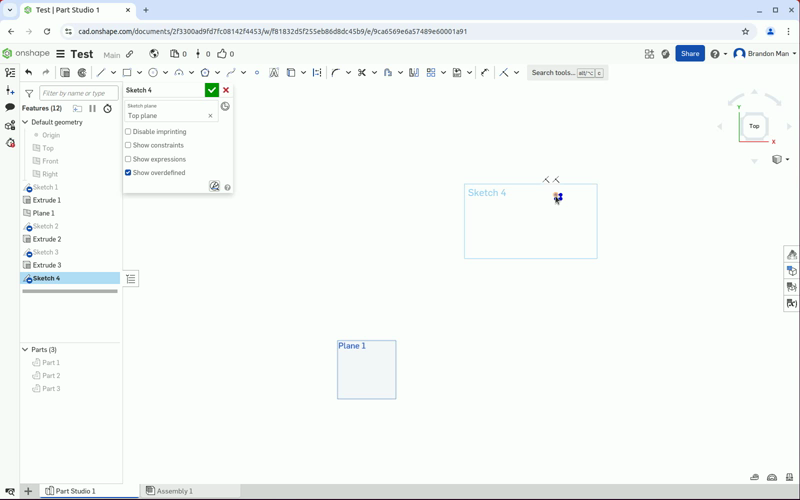
scroll(6)
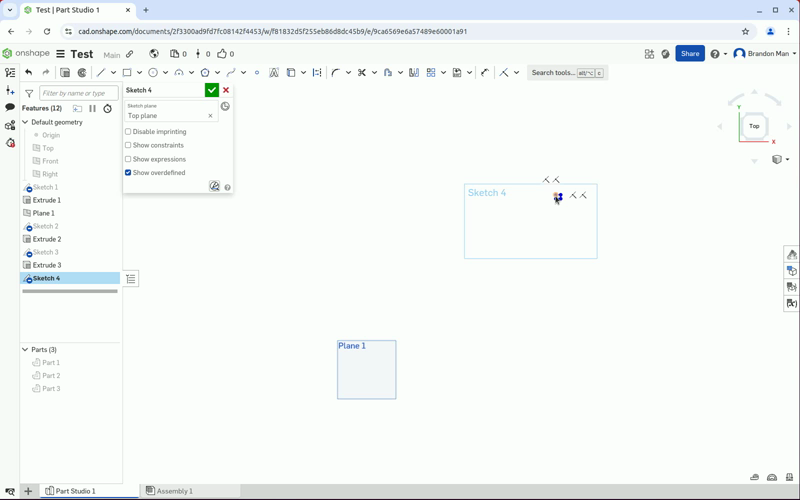
scroll(6)
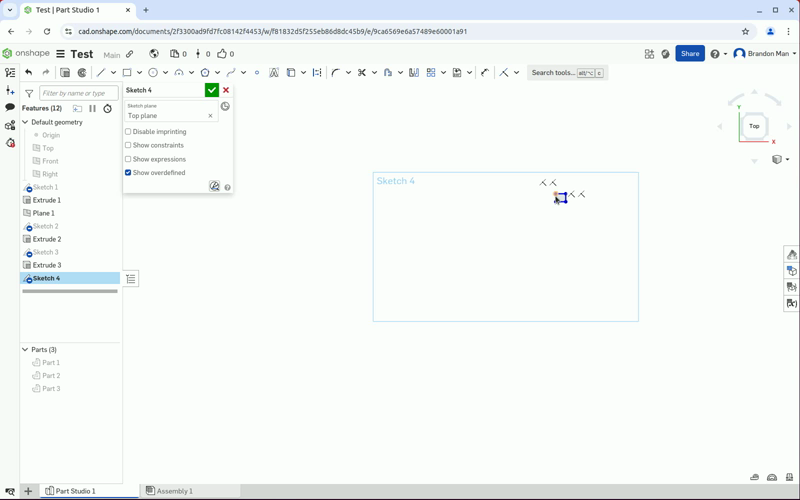
scroll(6)
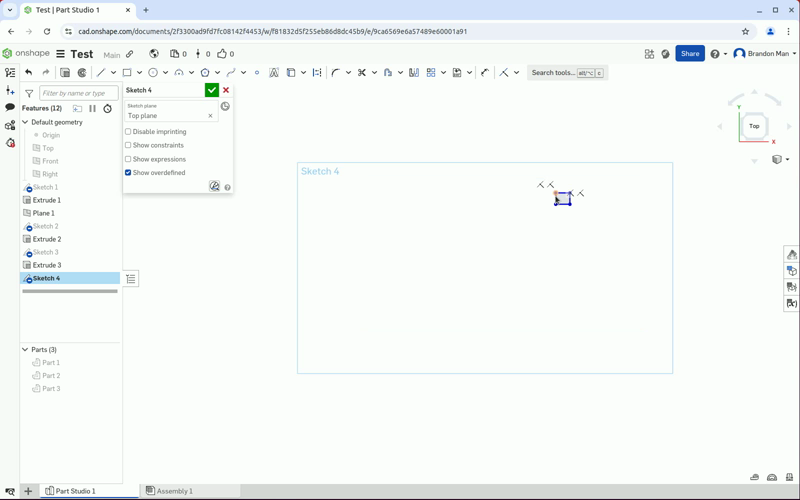
scroll(6)
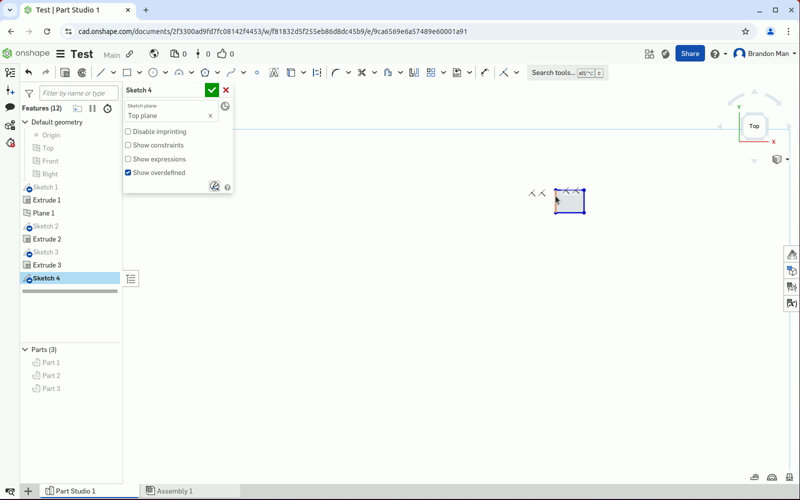
click(555, 195)
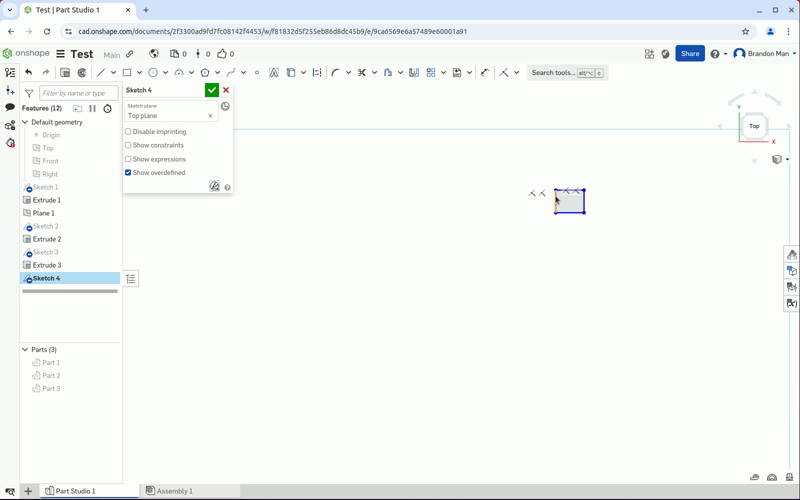
scroll(-6)
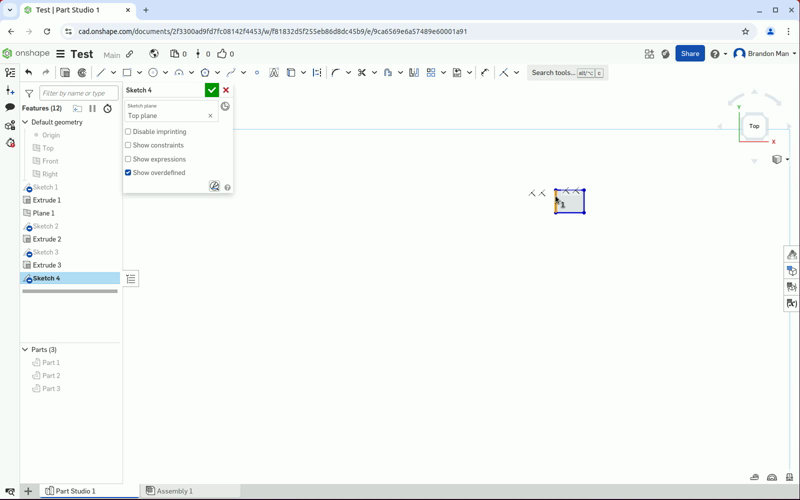
scroll(-6)
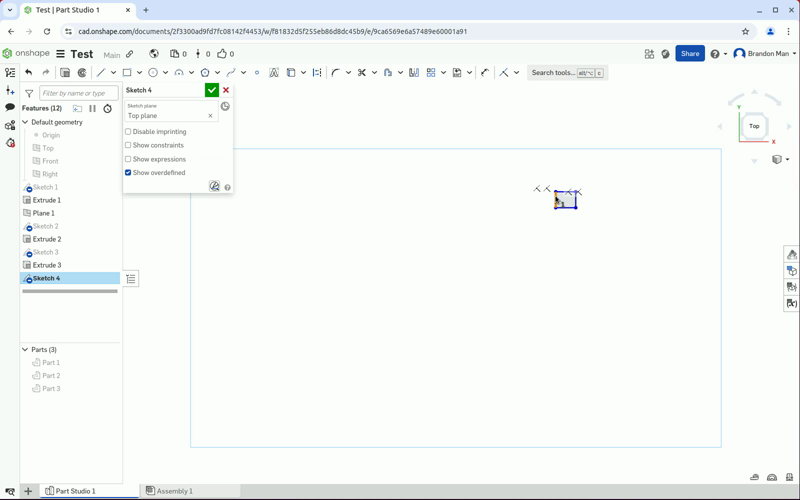
scroll(-6)
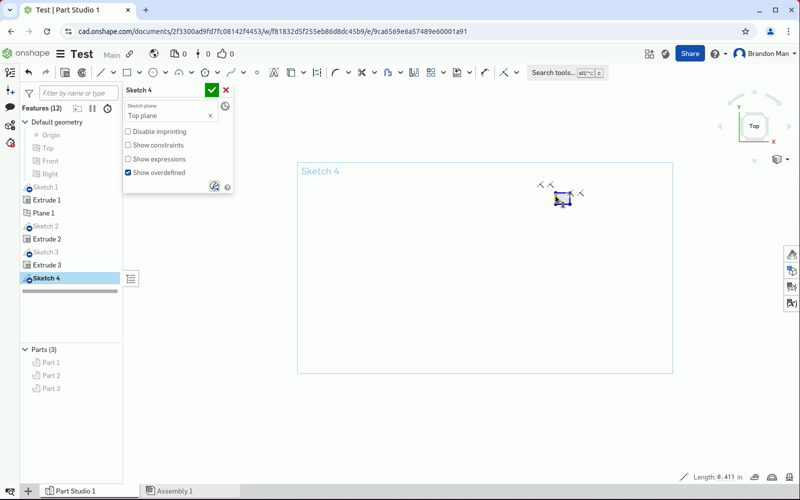
scroll(-6)
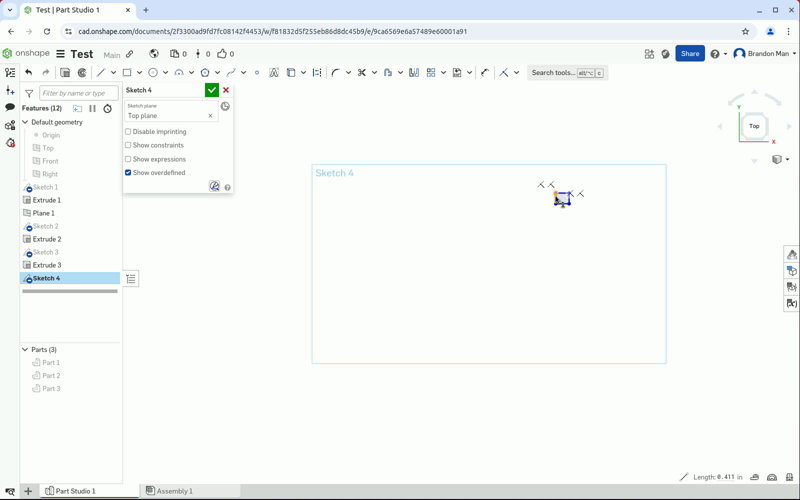
scroll(-6)
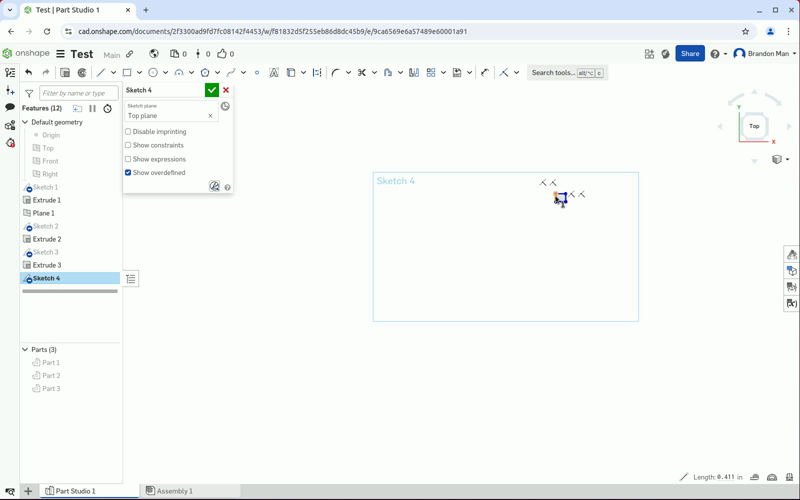
scroll(-6)
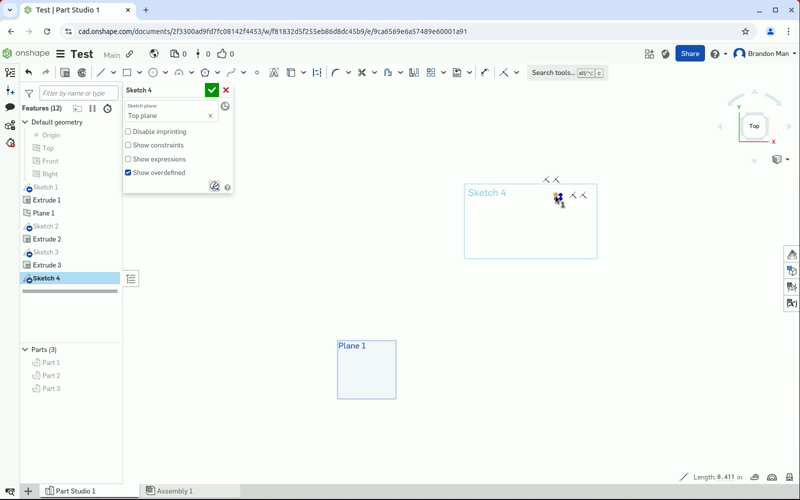
scroll(-6)
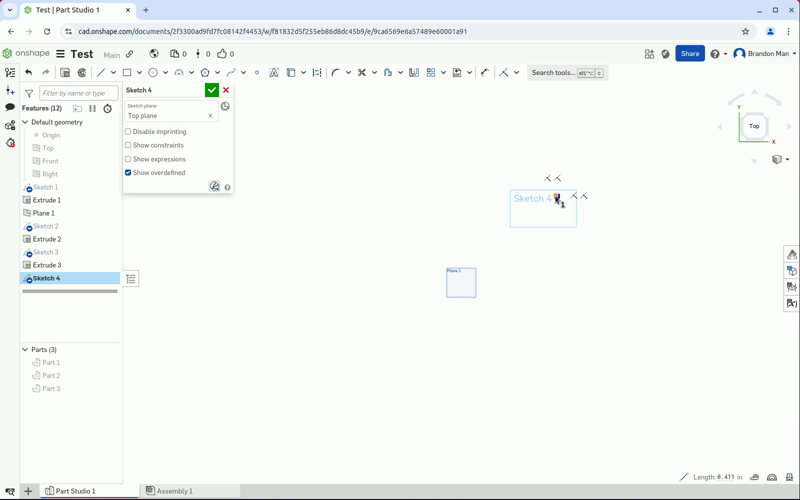
mouse_move(73, 352)
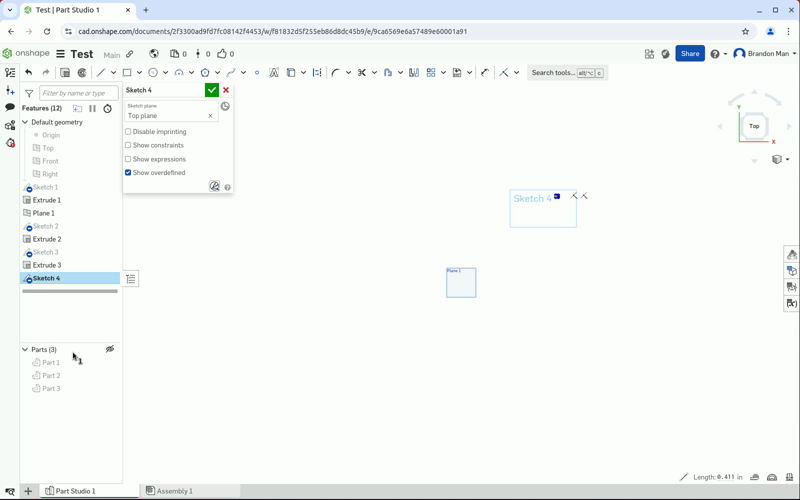
key(shift+y)
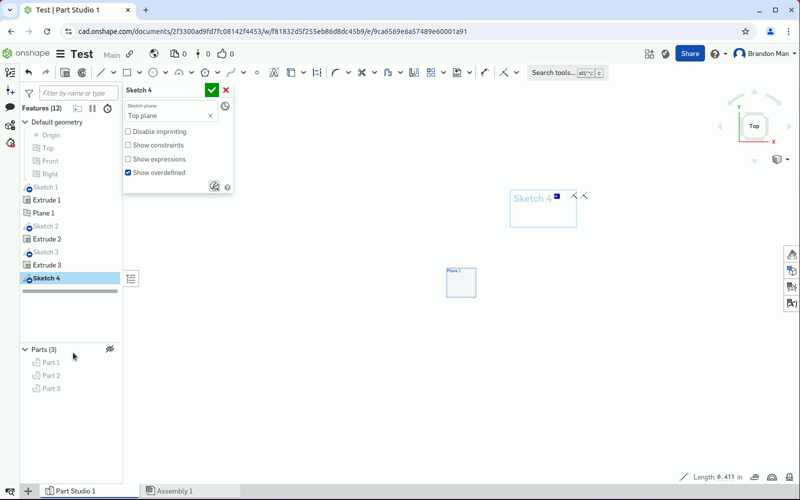
key(shift+e)
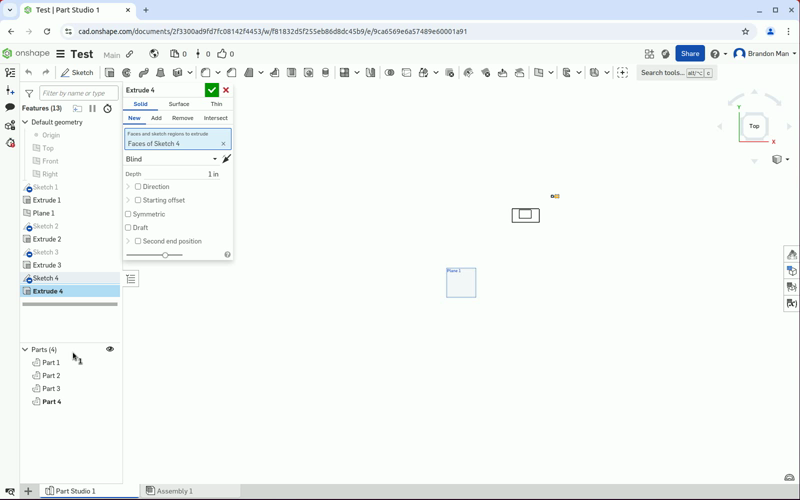
mouse_move(143, 106)
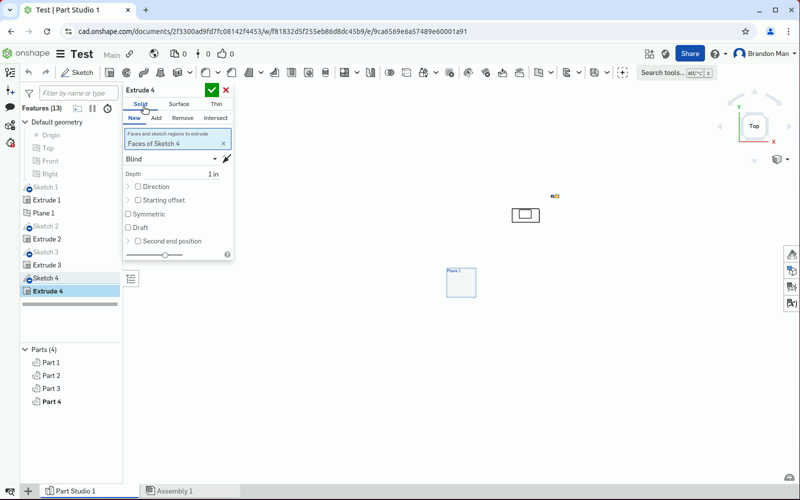
click(143, 106)
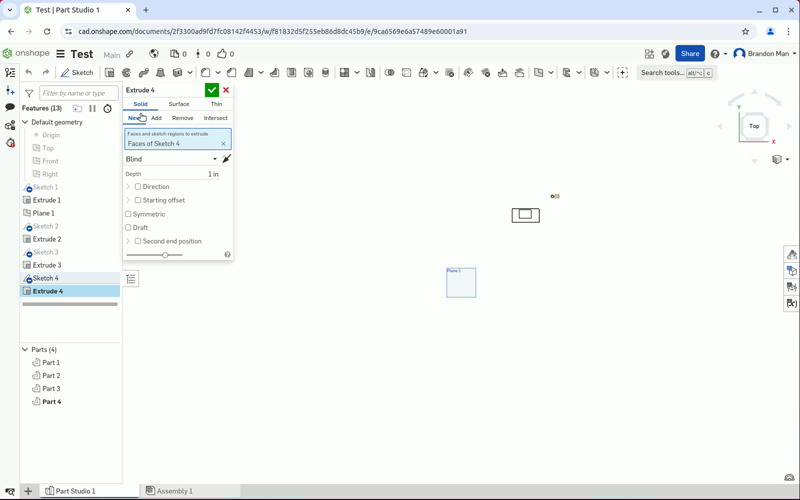
mouse_move(137, 120)
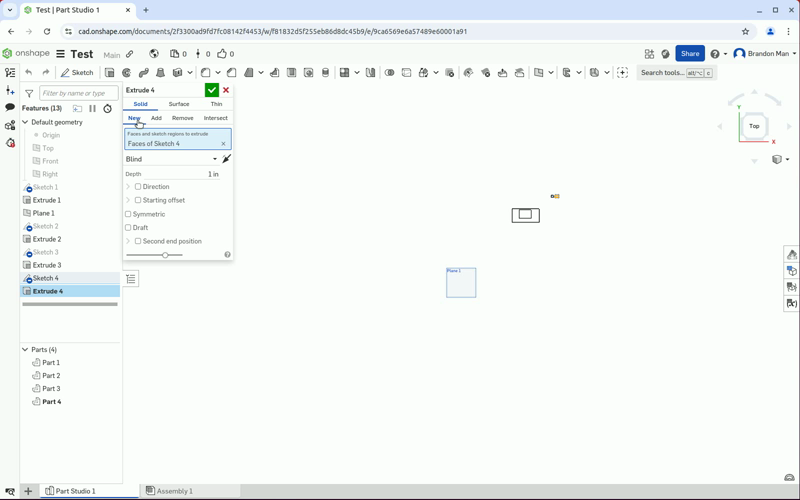
click(137, 120)
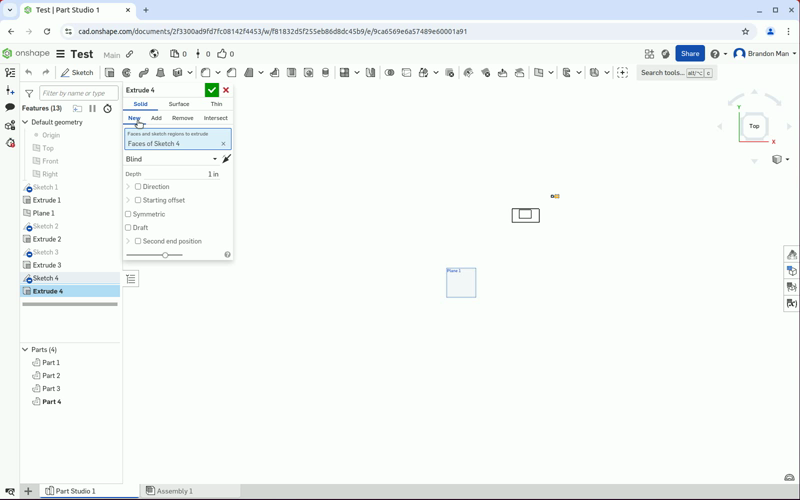
key(tab, 4)
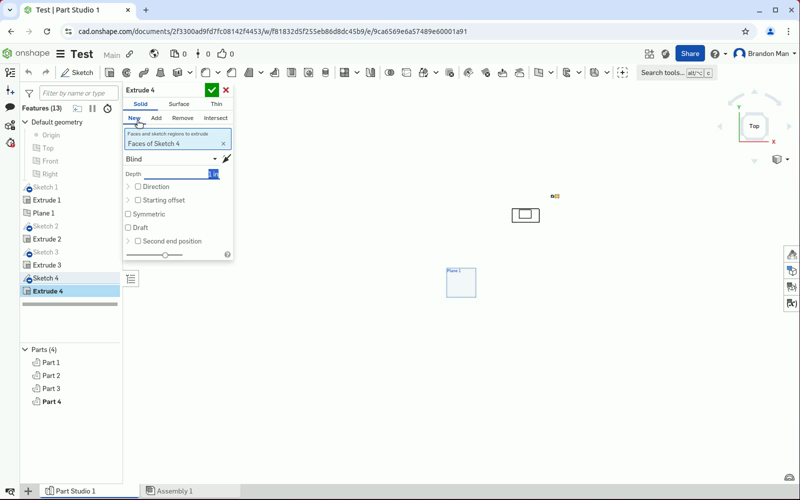
text(-7.943)
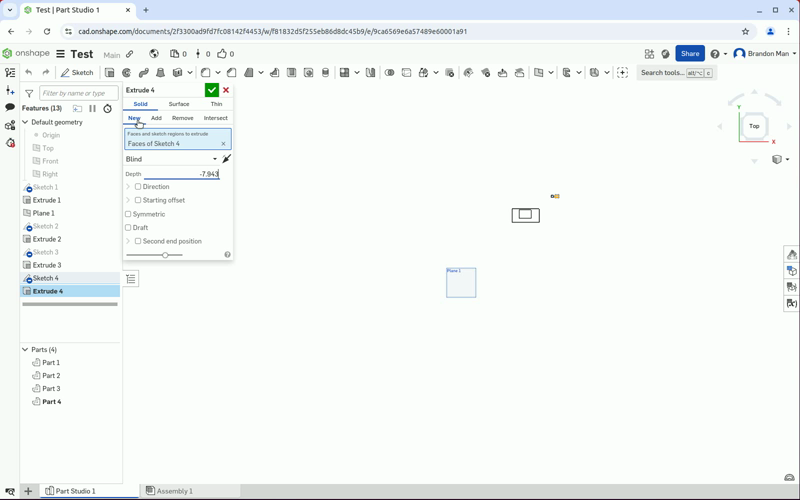
key(enter)
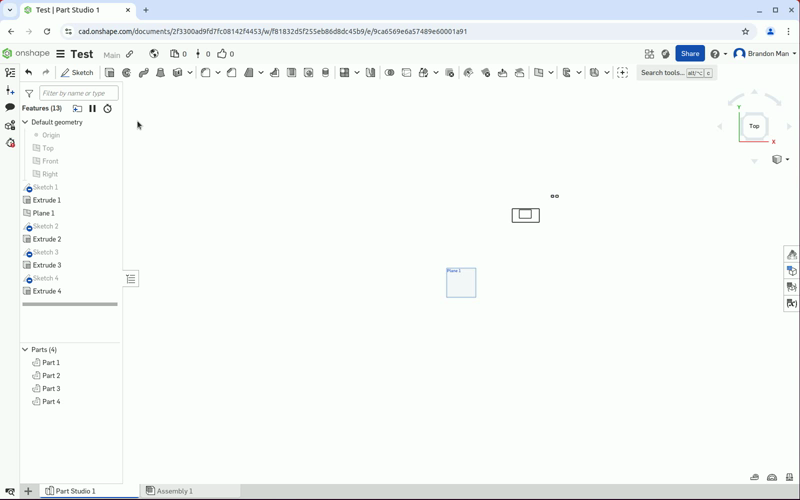
key(shift+h)
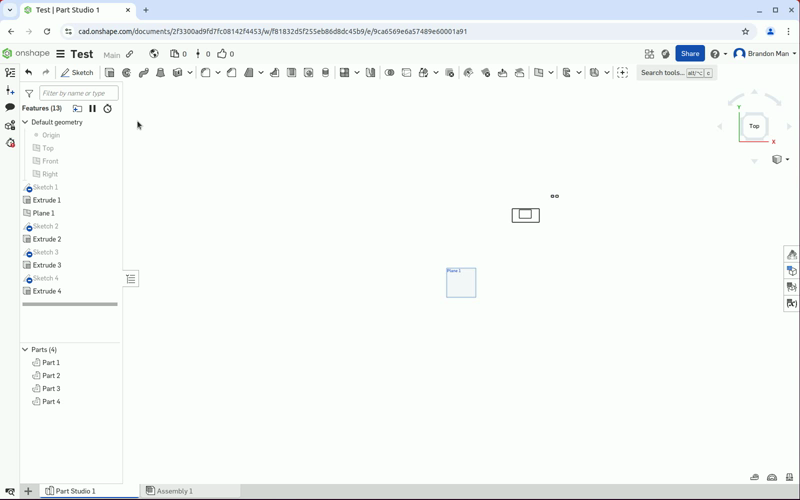
key(shift+h)
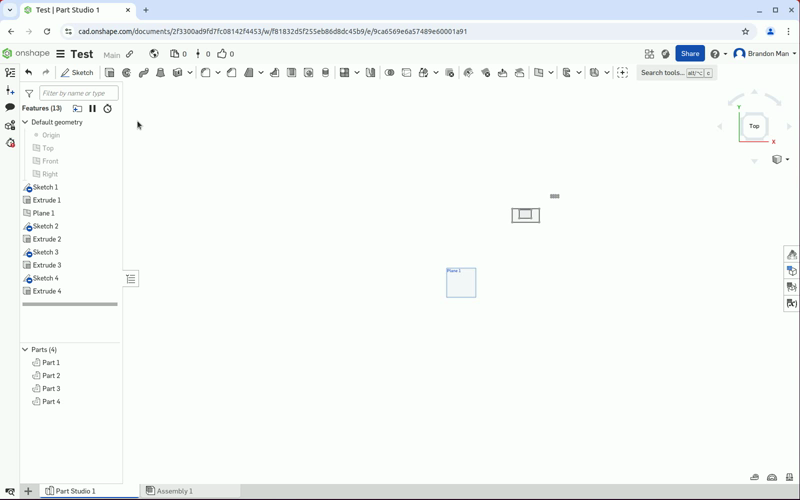
key(shift+7)
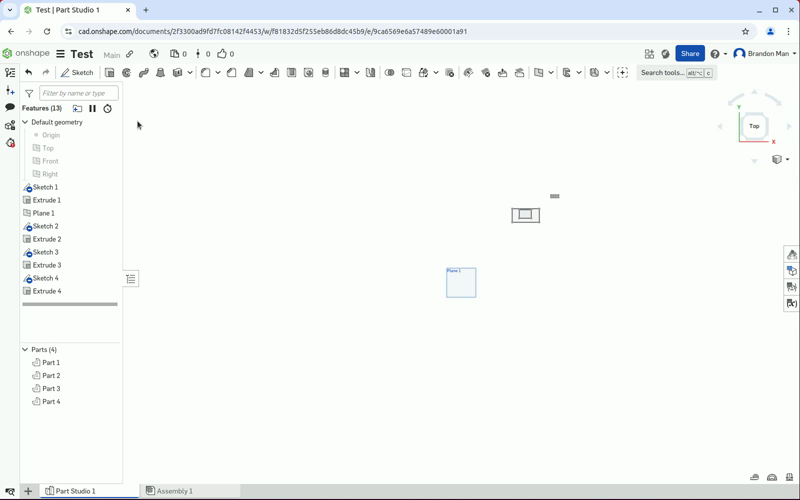
key(up, 3)
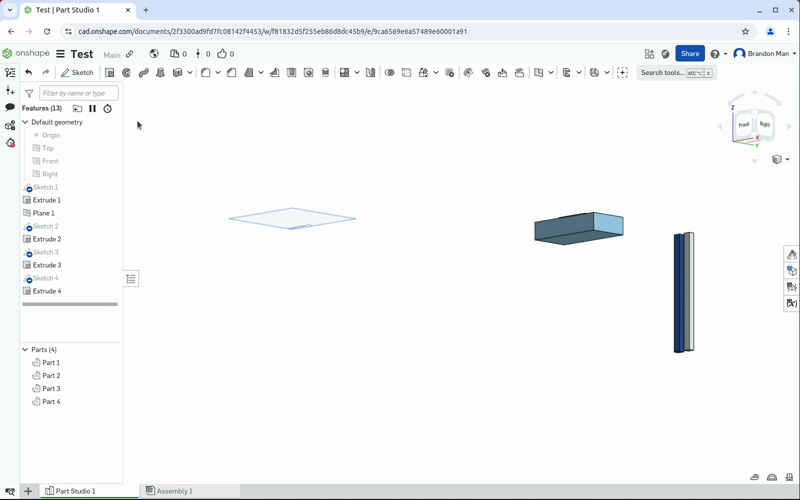
key(left, 3)
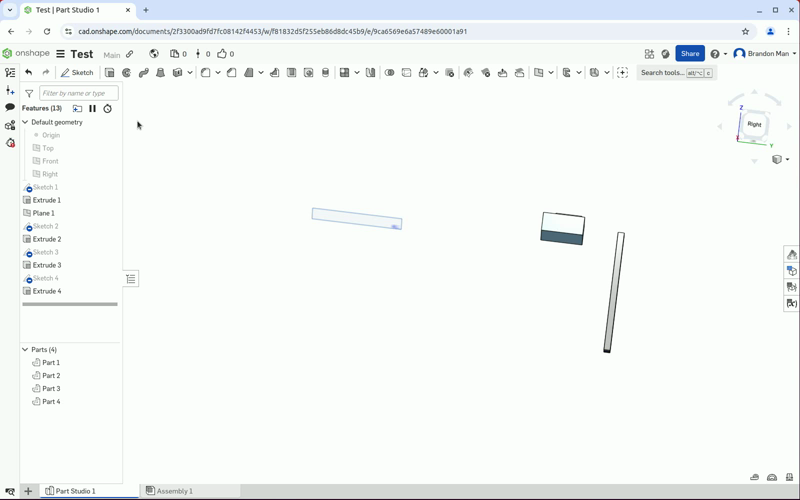
key(right, 3)
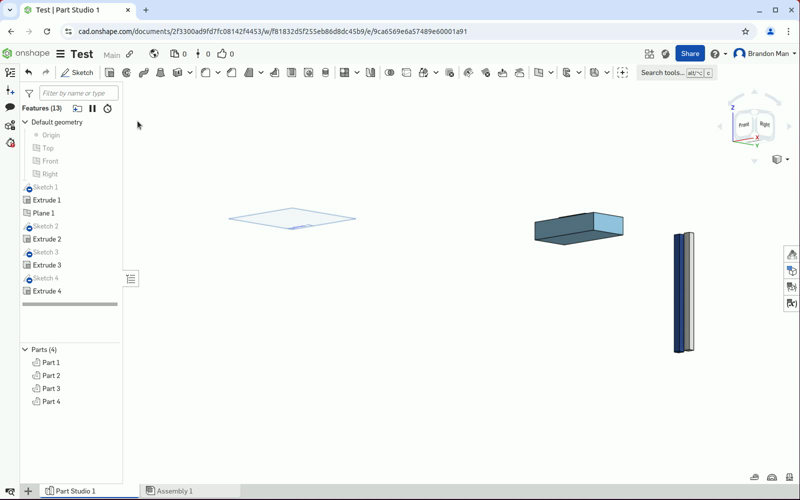
key(down, 3)
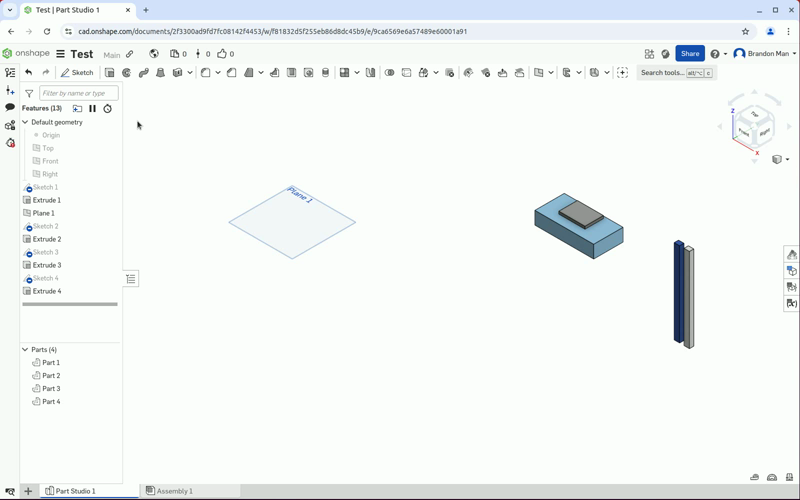
mouse_move(73, 189)
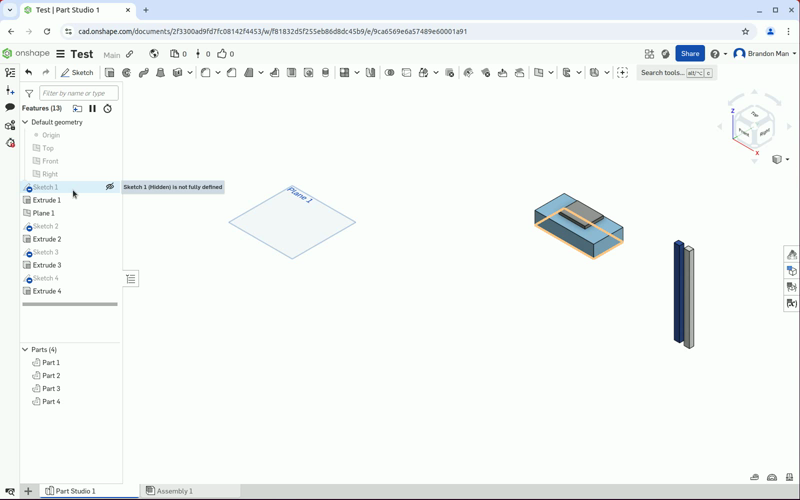
click(73, 189)